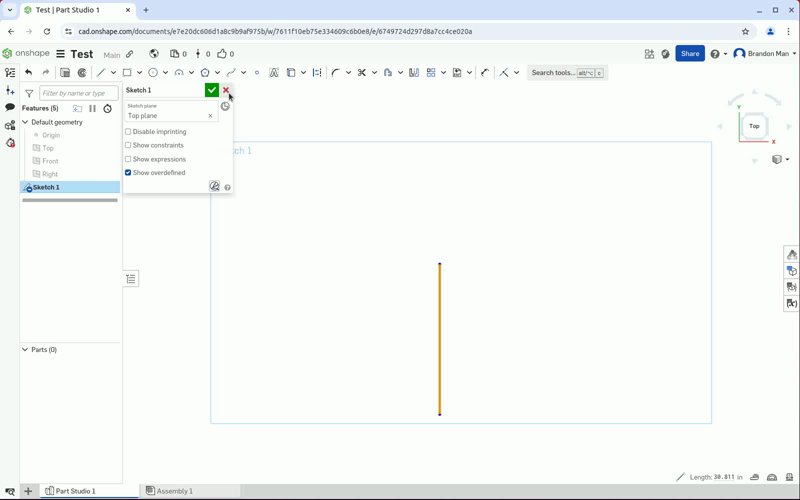
key(shift+h)
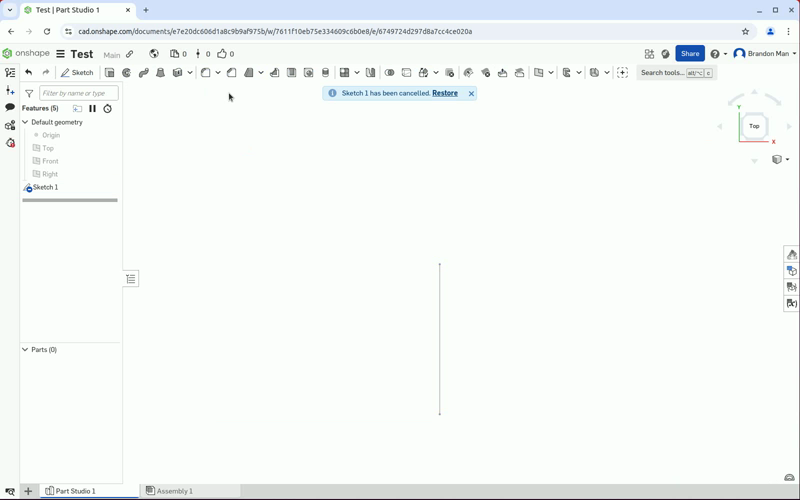
key(shift+s)
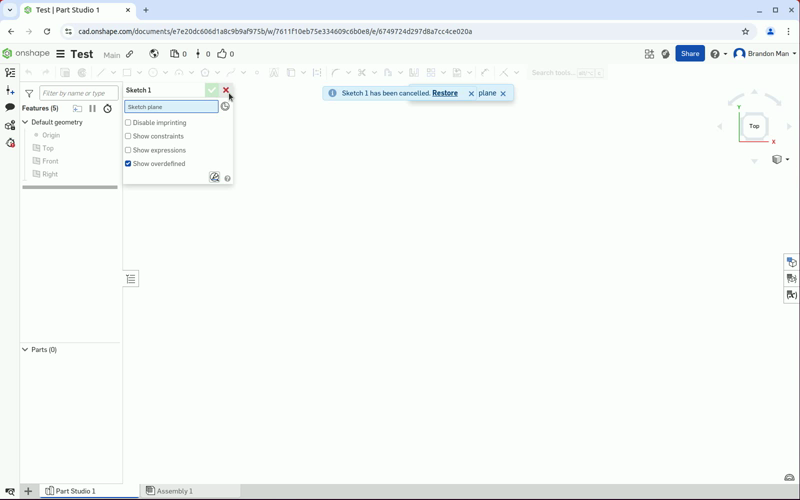
mouse_move(73, 150)
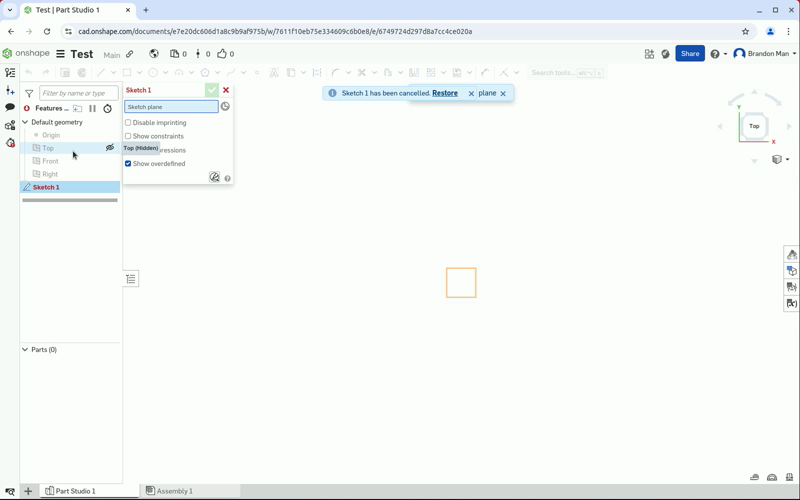
click(73, 150)
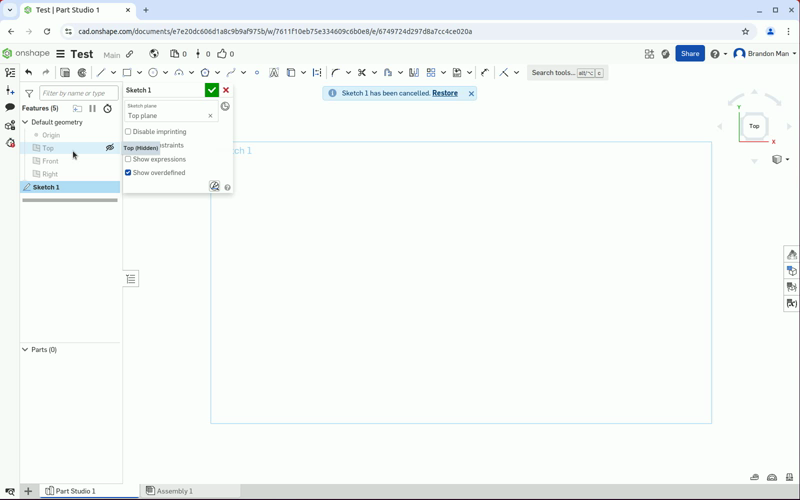
mouse_move(73, 352)
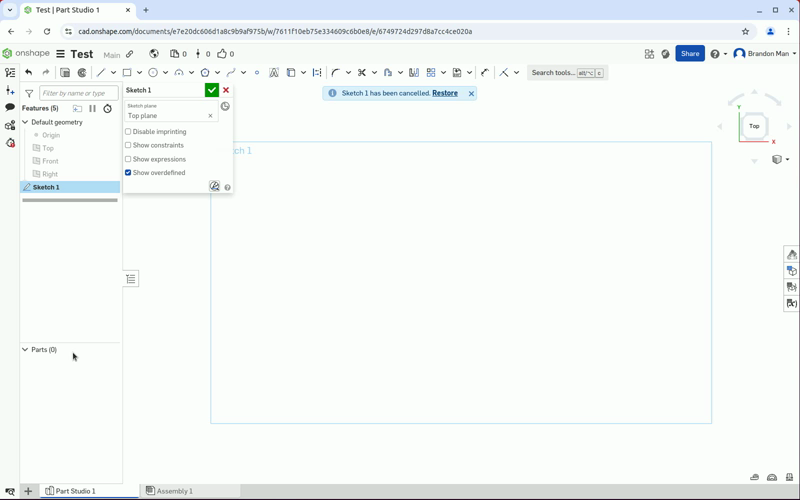
key(y)
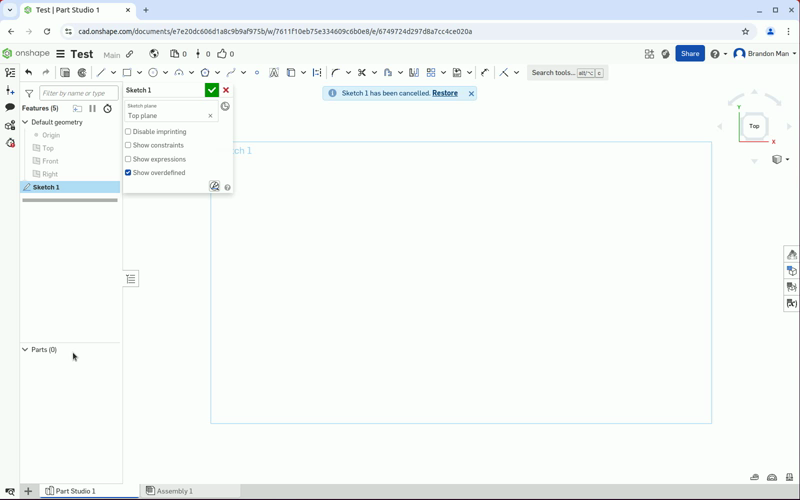
key(l)
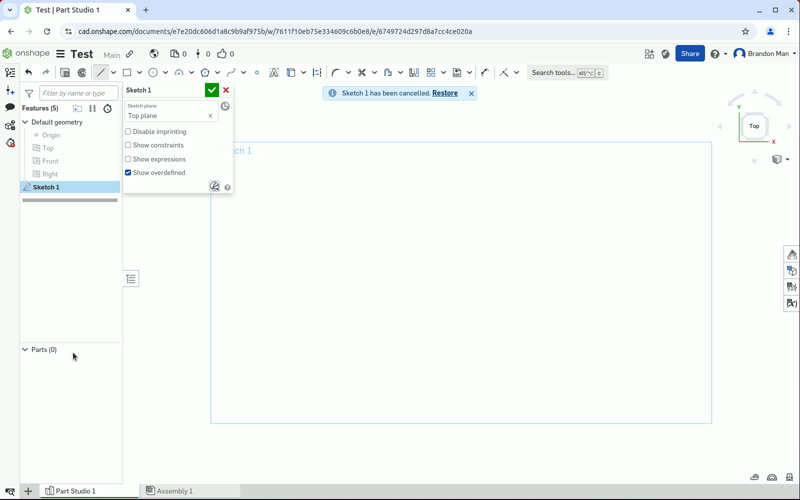
key_down(shift)
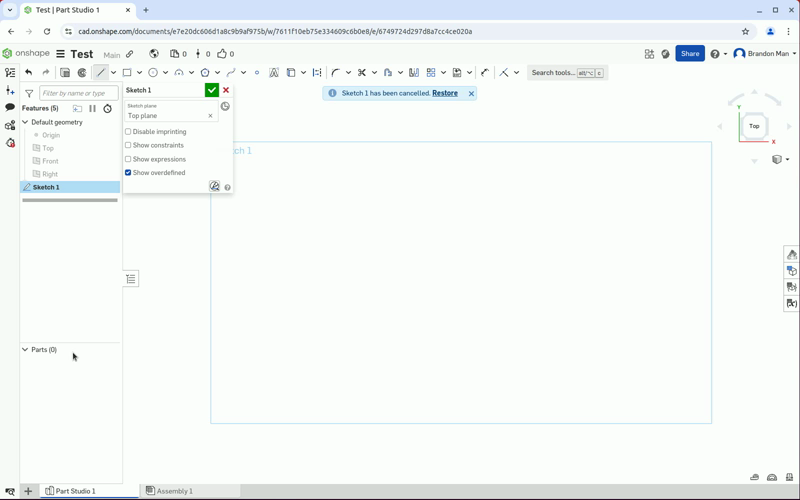
mouse_move(355, 266)
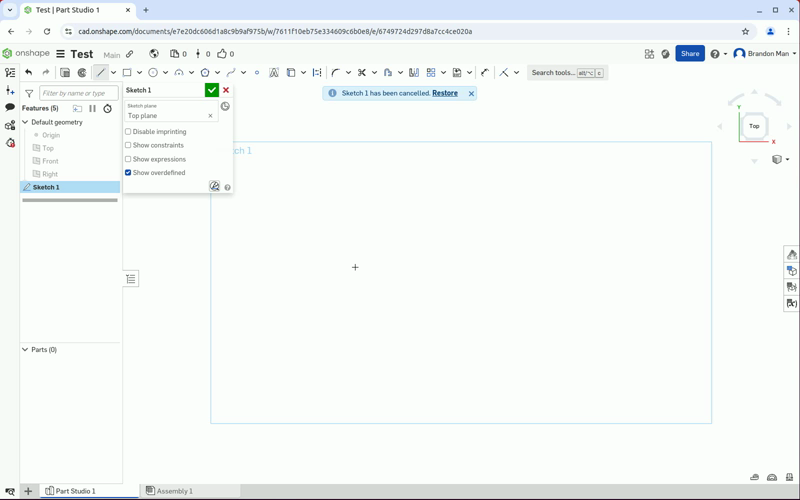
click(355, 266)
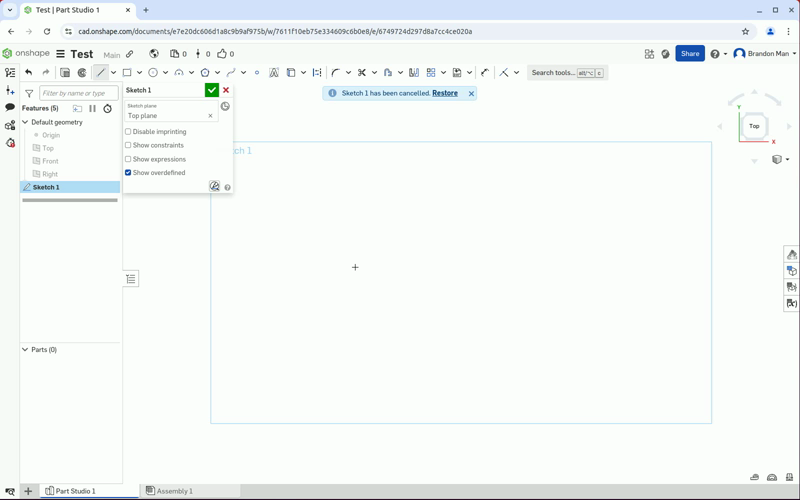
key_up(shift)
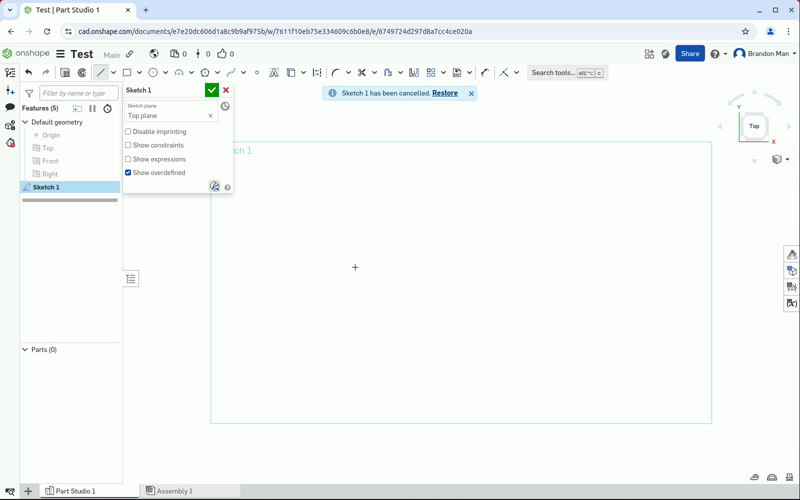
key_down(shift)
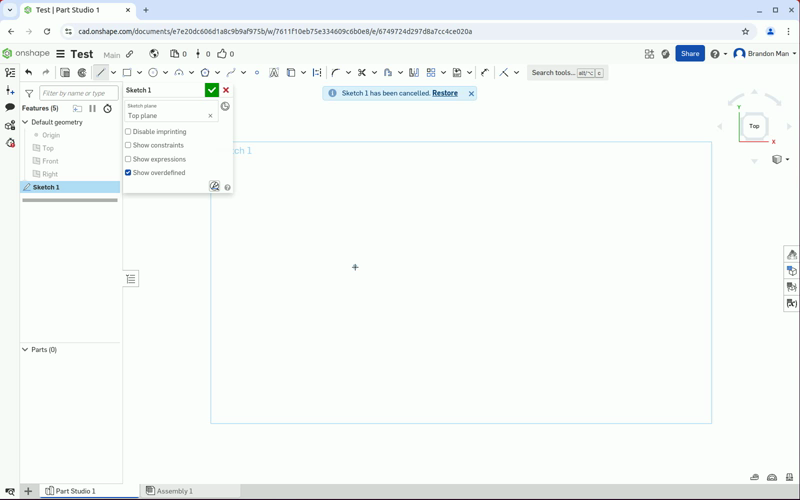
mouse_move(385, 266)
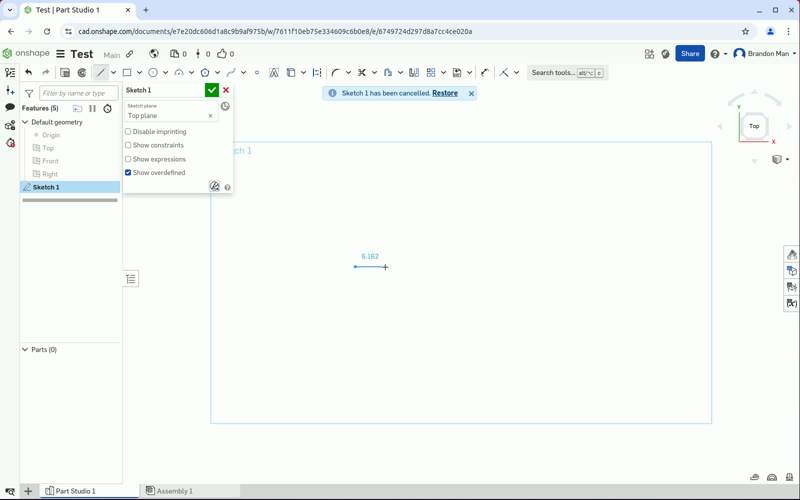
mouse_move(384, 290)
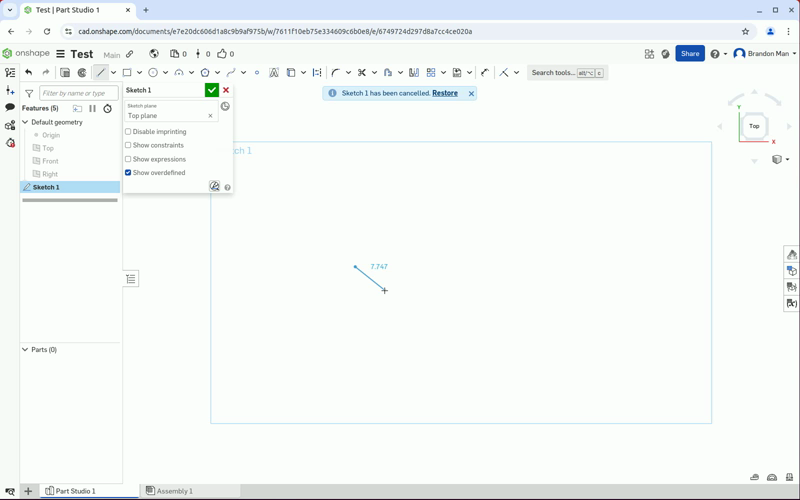
click(384, 290)
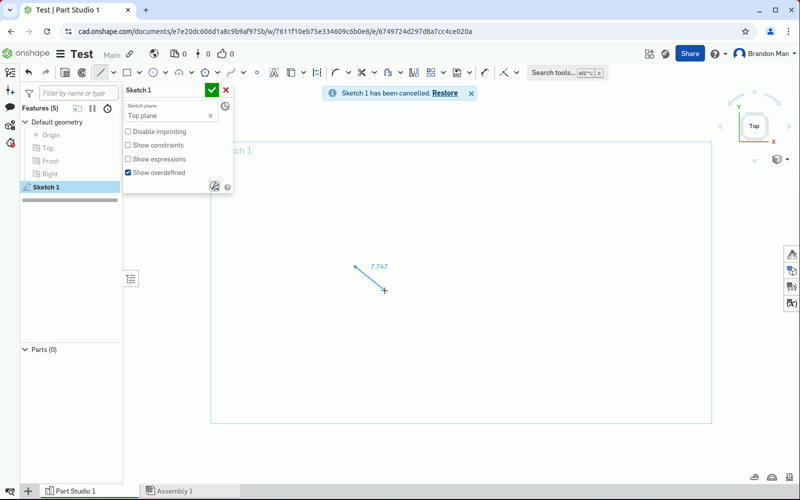
key_up(shift)
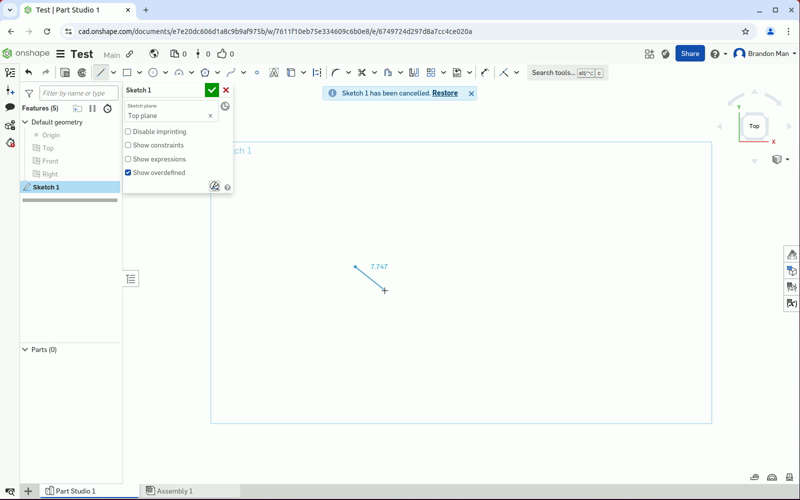
key_down(shift)
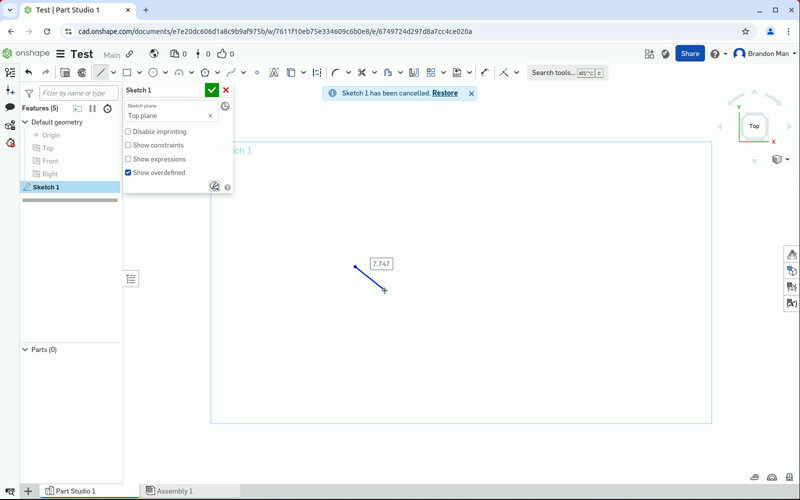
mouse_move(467, 290)
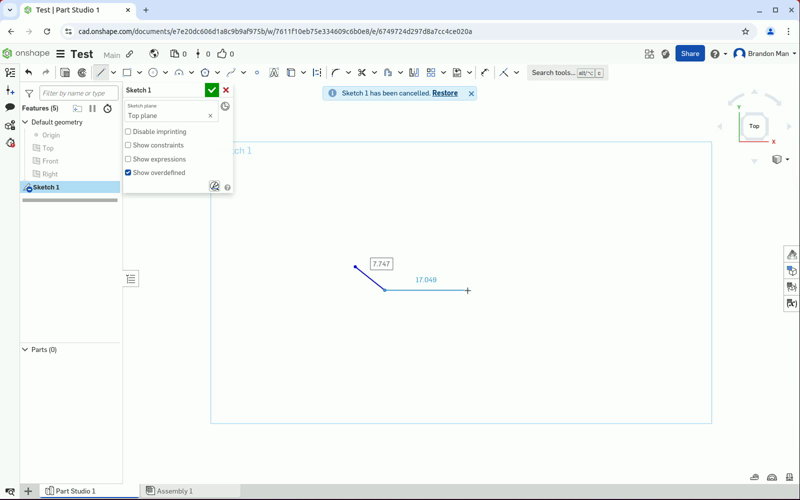
click(467, 290)
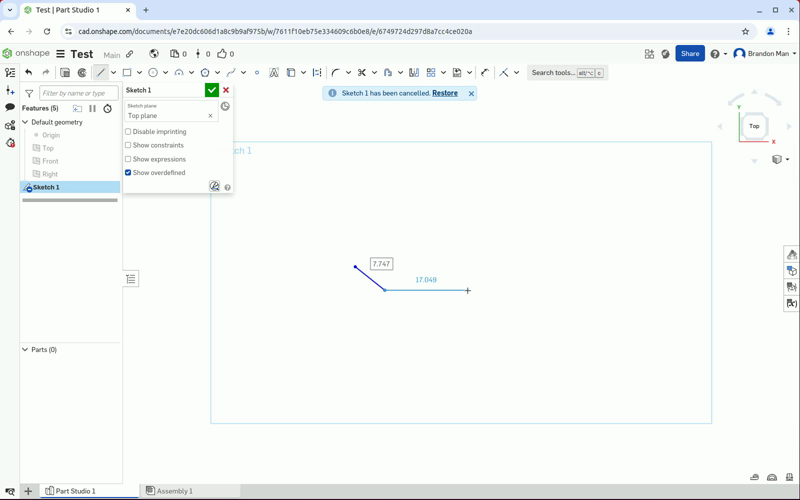
key_up(shift)
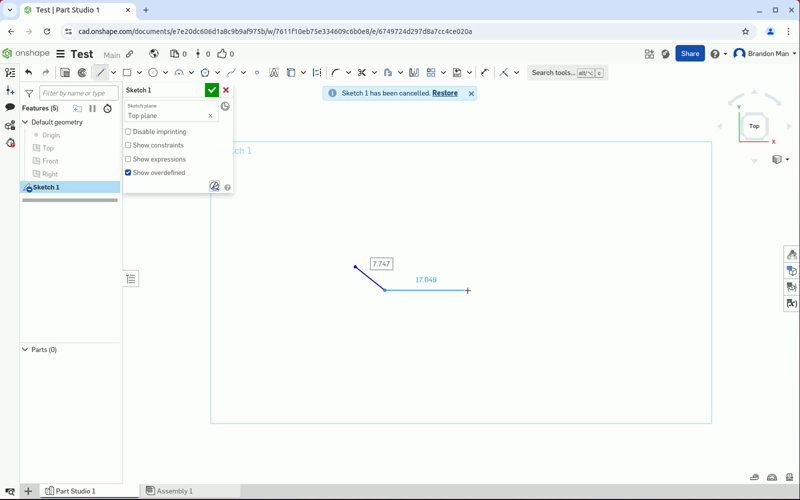
key_down(shift)
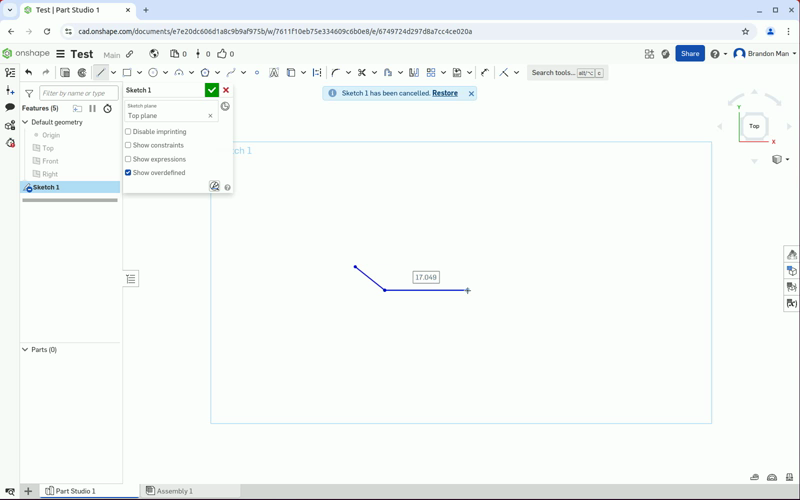
mouse_move(497, 290)
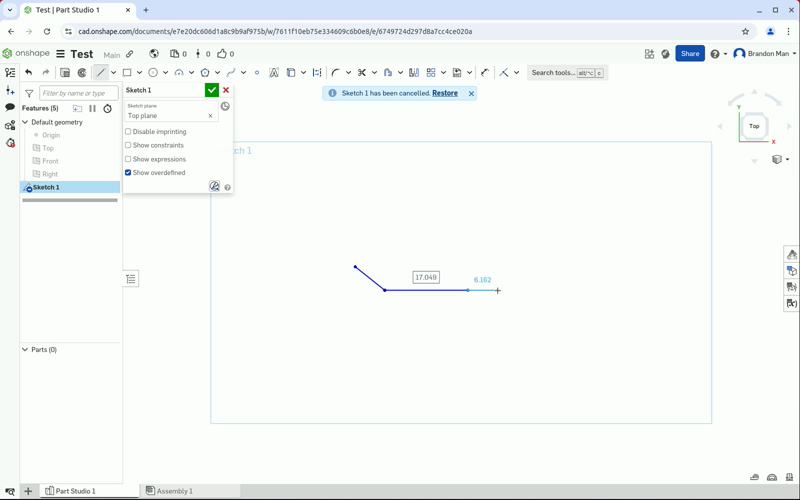
mouse_move(467, 283)
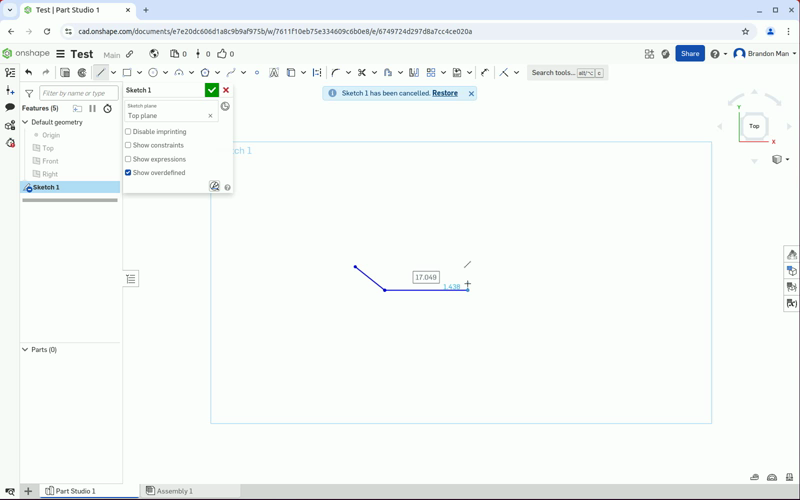
scroll(6)
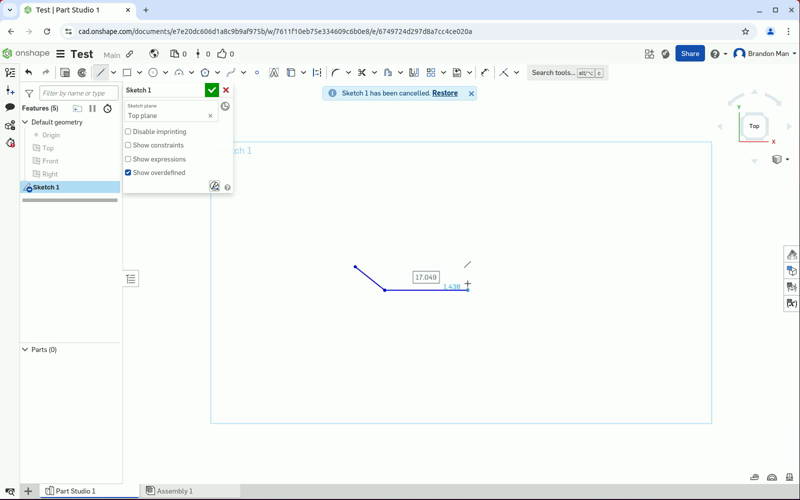
scroll(6)
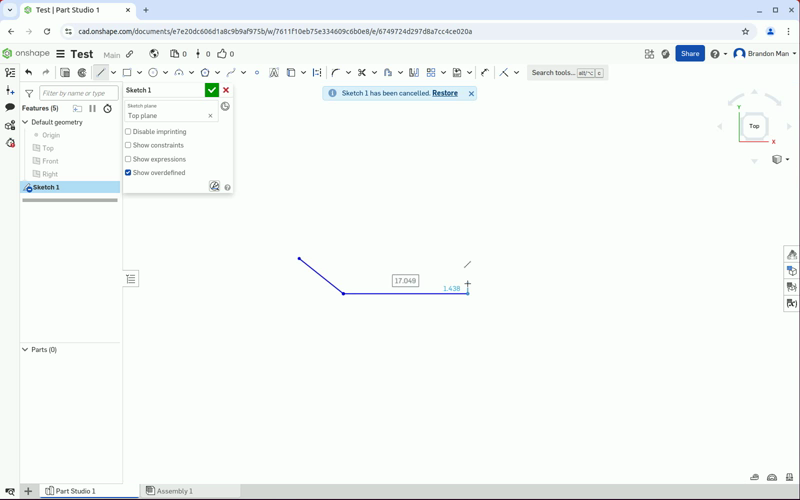
scroll(6)
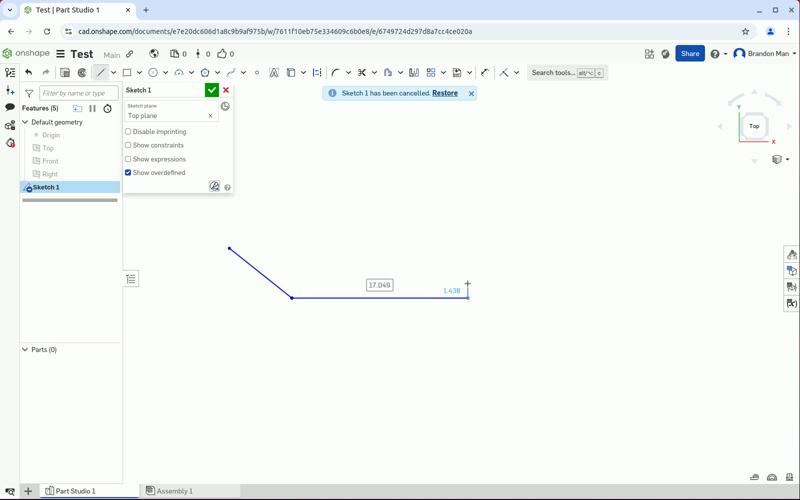
scroll(6)
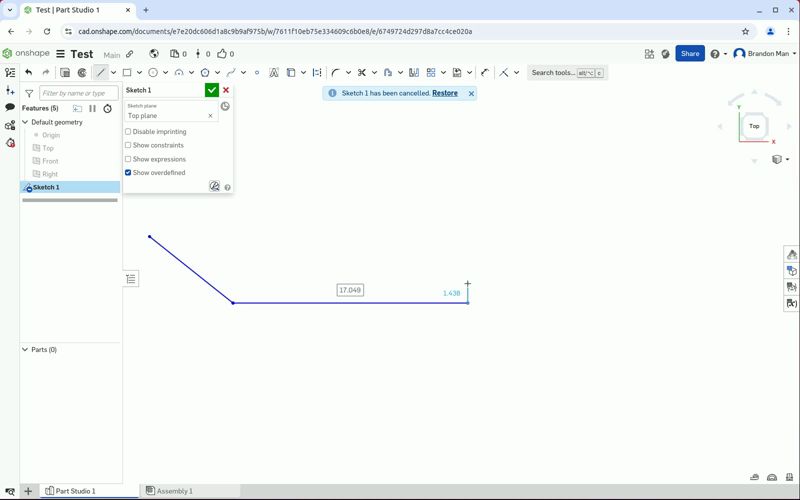
scroll(6)
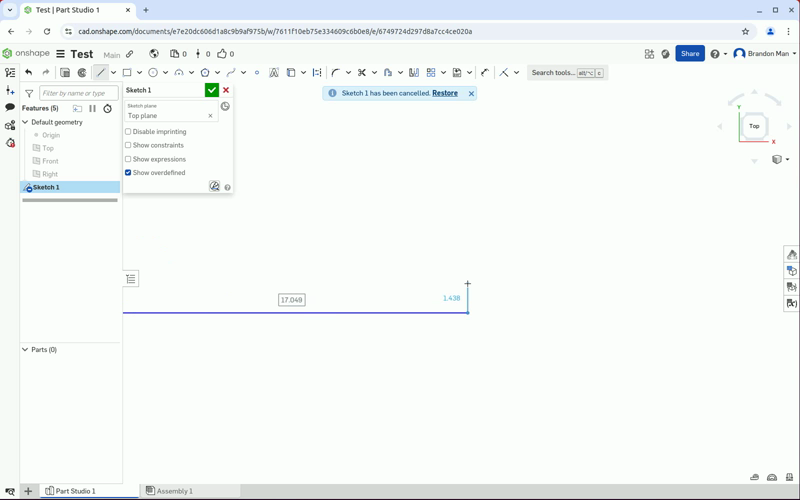
scroll(6)
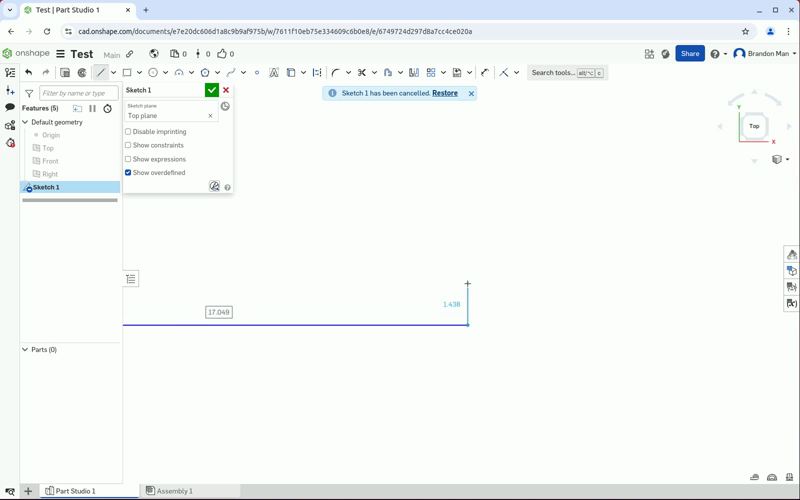
scroll(6)
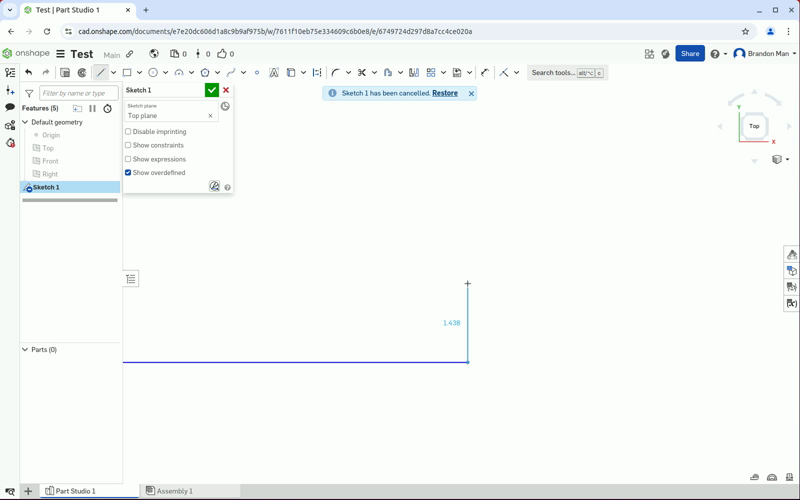
click(467, 283)
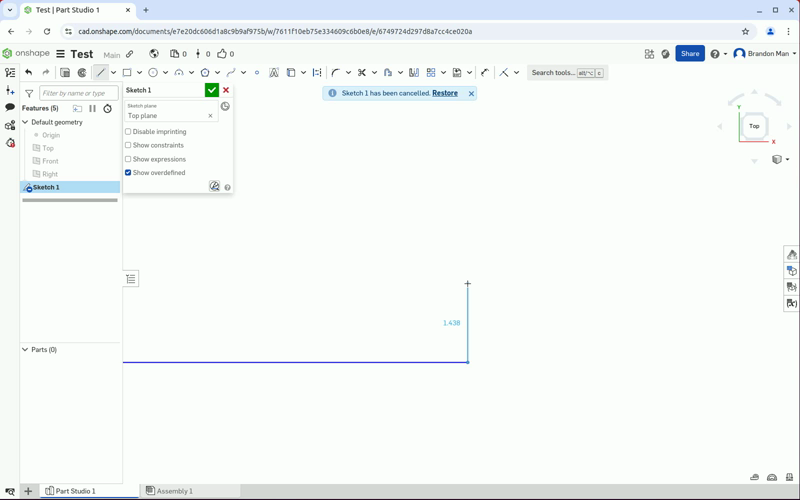
scroll(-6)
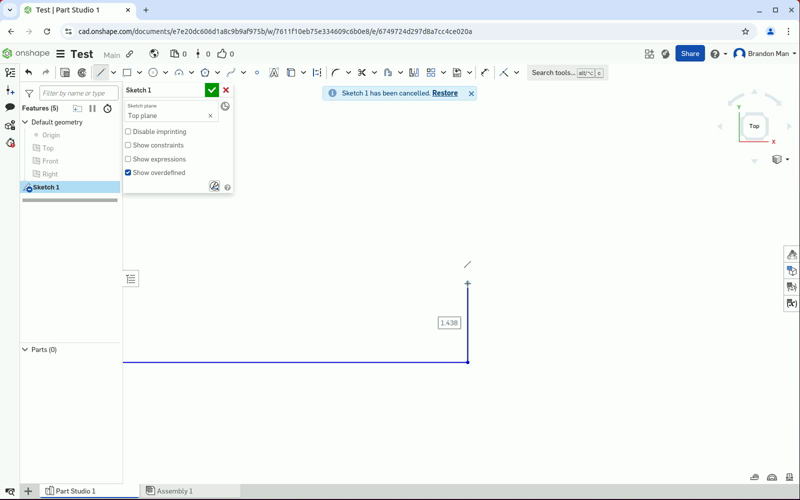
scroll(-6)
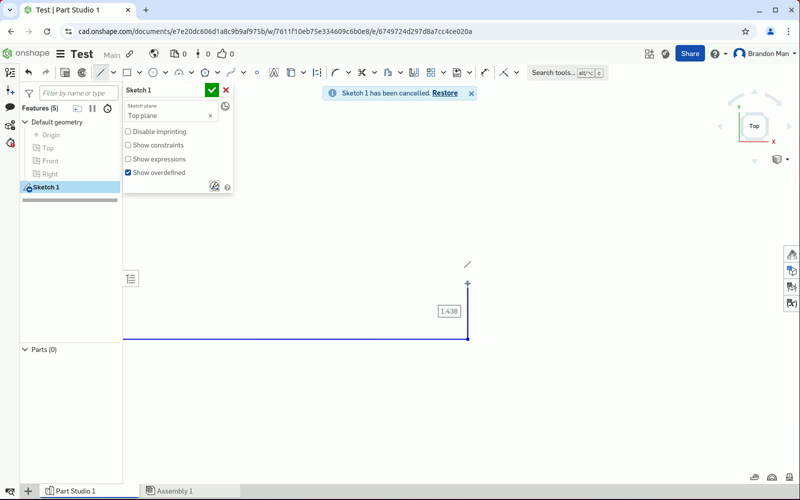
scroll(-6)
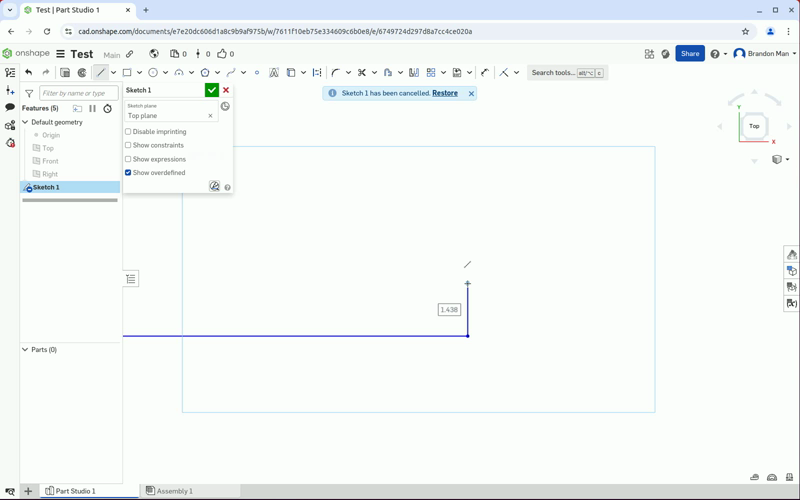
scroll(-6)
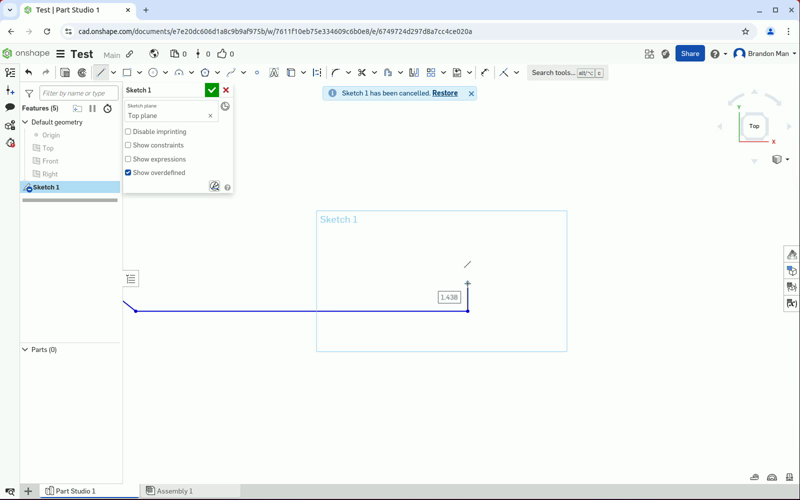
scroll(-6)
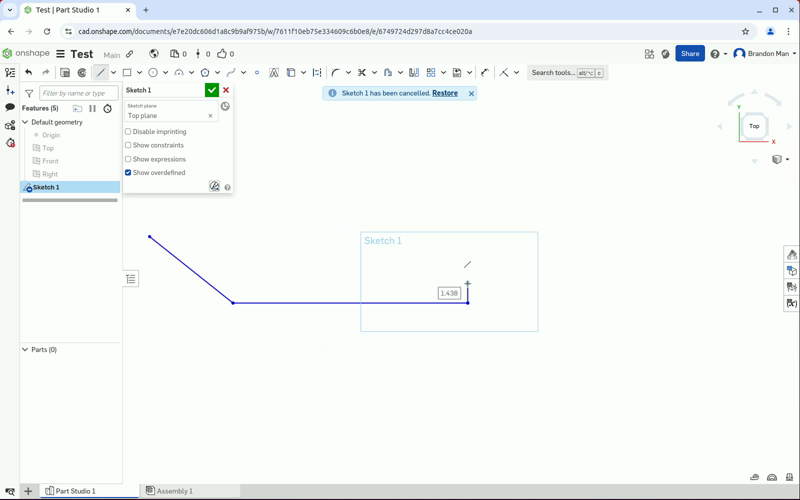
scroll(-6)
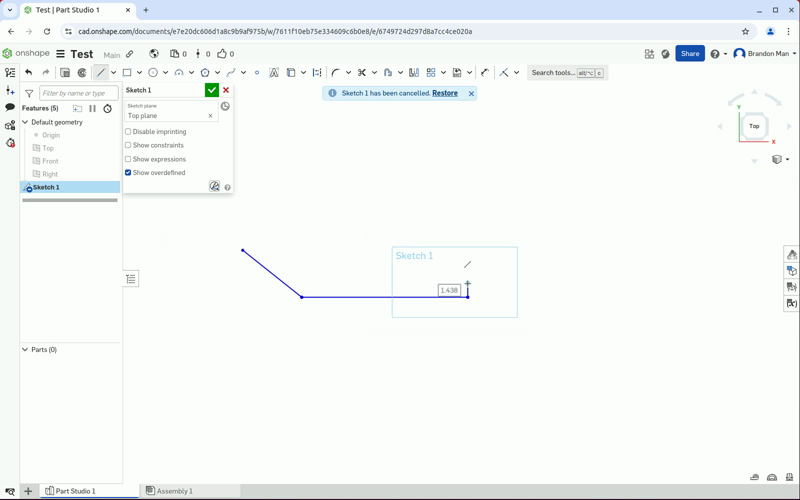
scroll(-6)
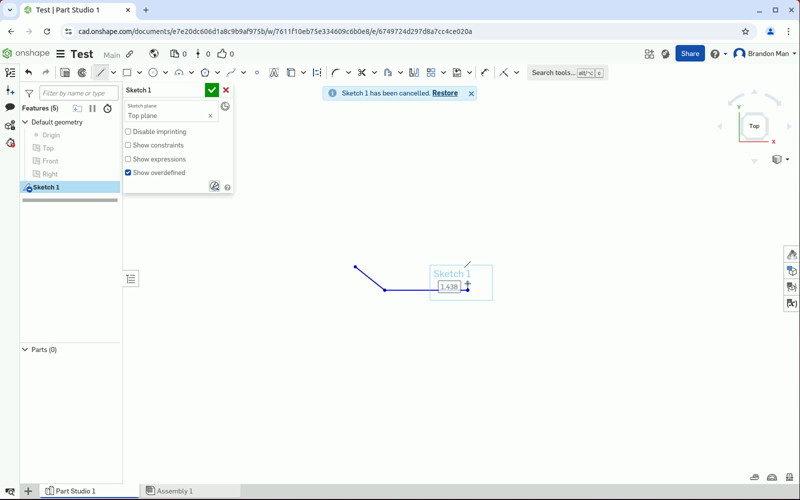
key_up(shift)
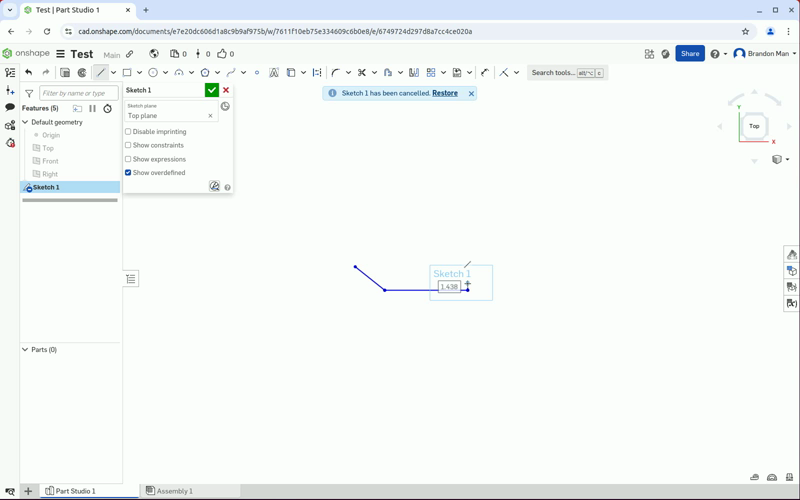
key_down(shift)
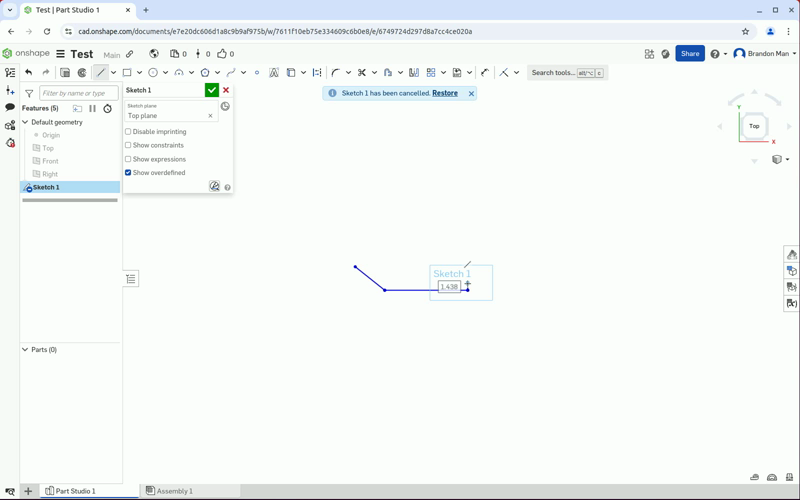
mouse_move(467, 209)
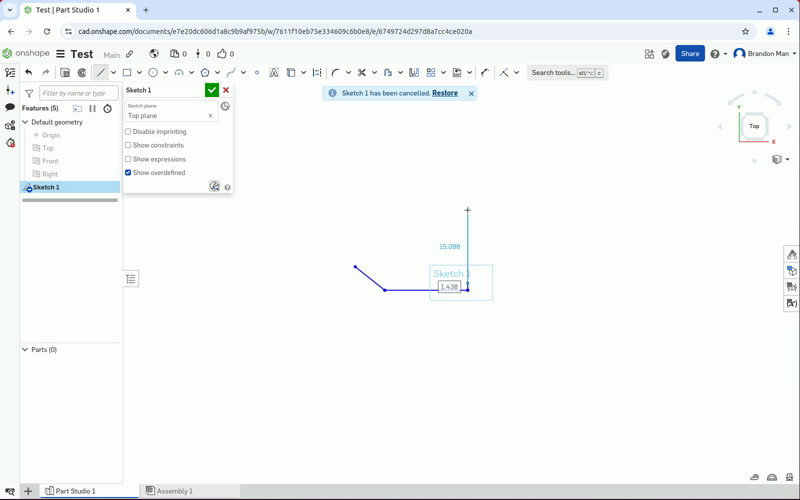
click(467, 209)
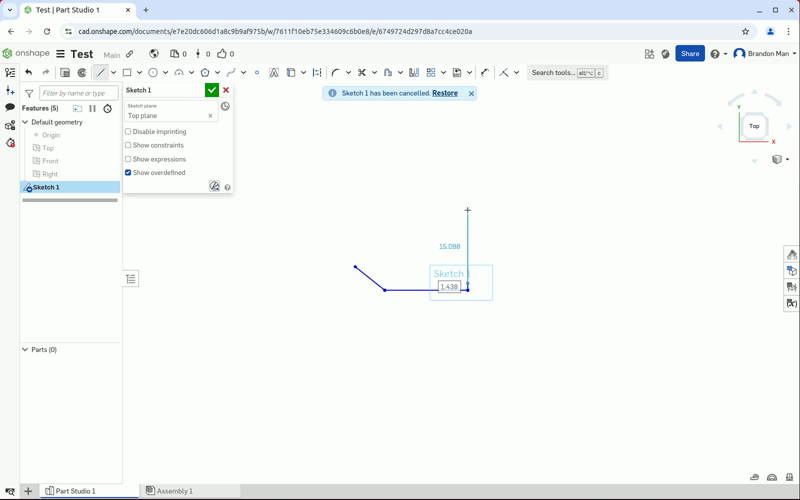
key_up(shift)
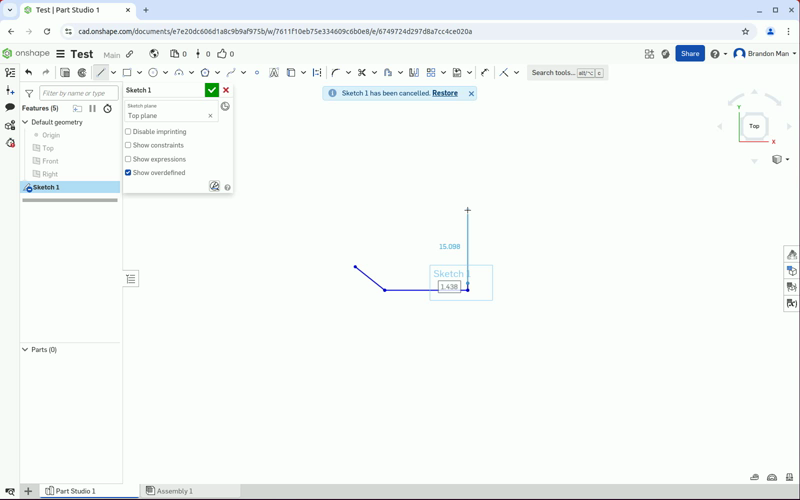
key_down(shift)
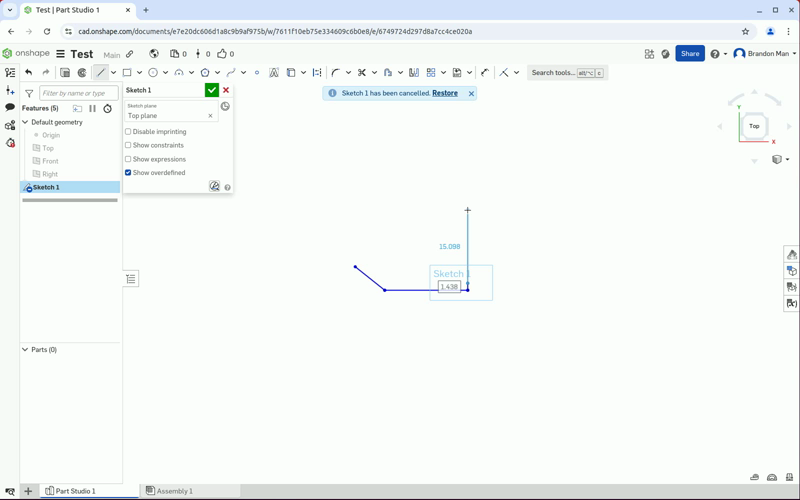
mouse_move(497, 209)
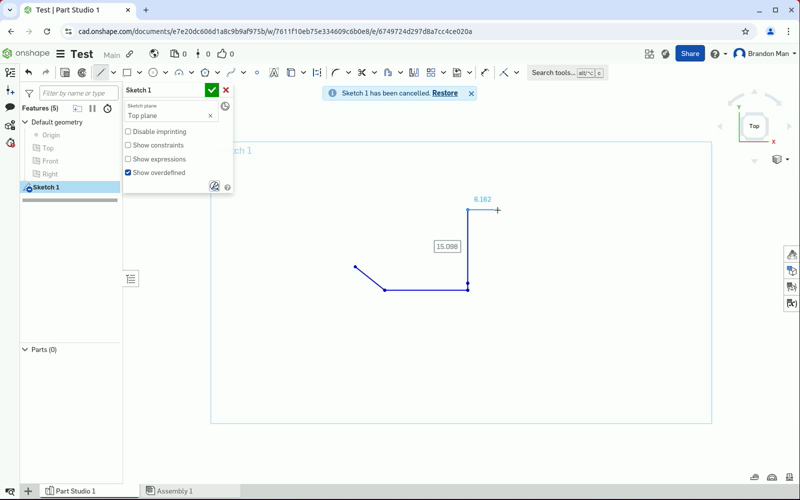
mouse_move(460, 209)
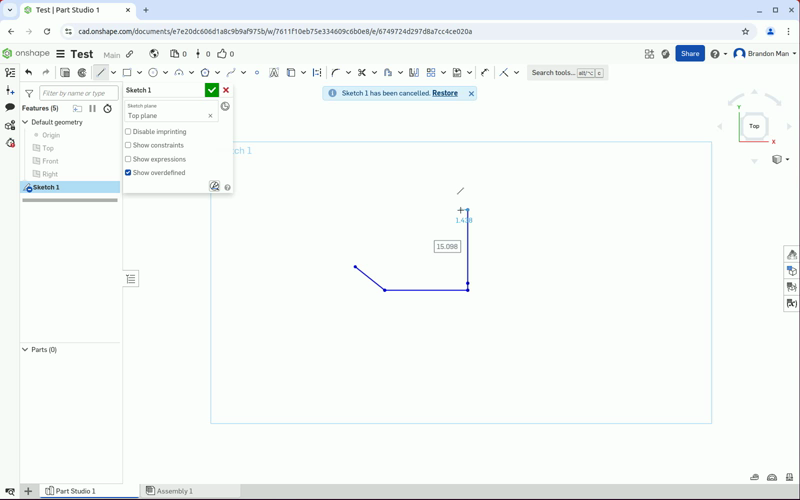
scroll(6)
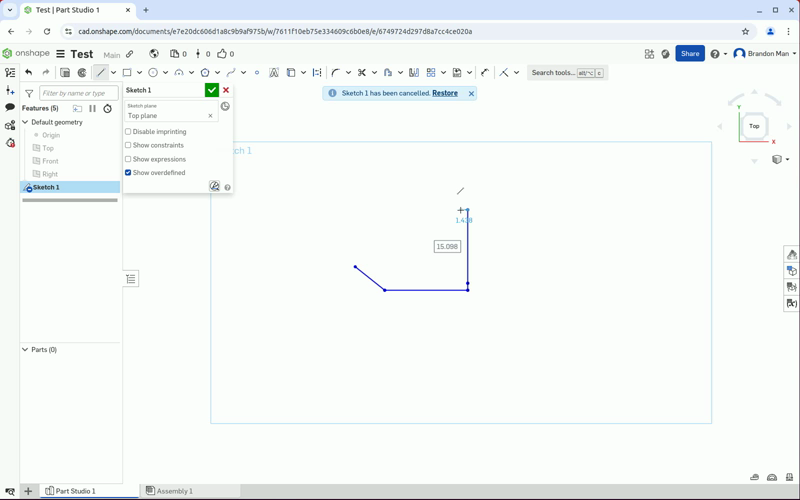
scroll(6)
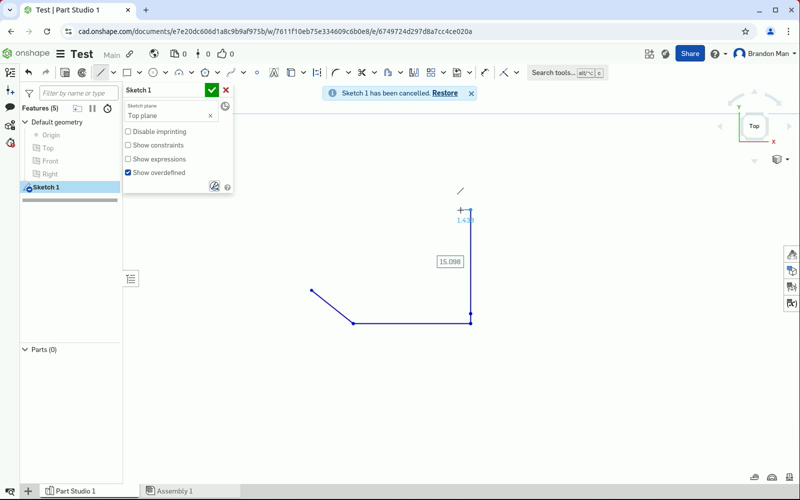
scroll(6)
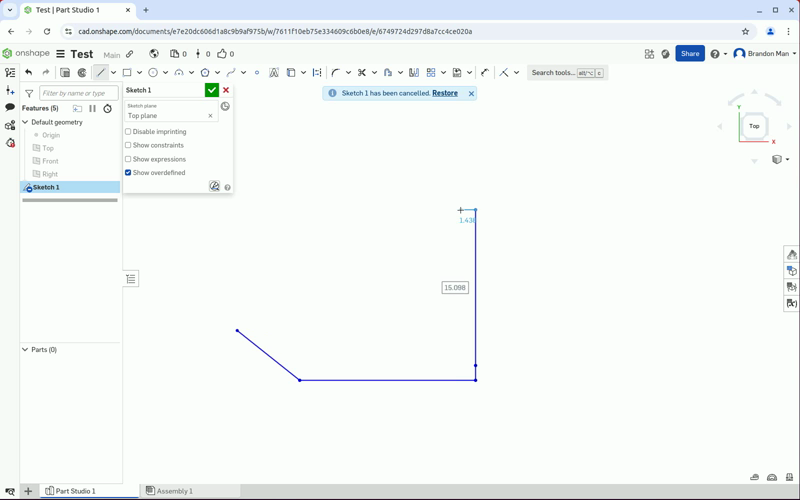
scroll(6)
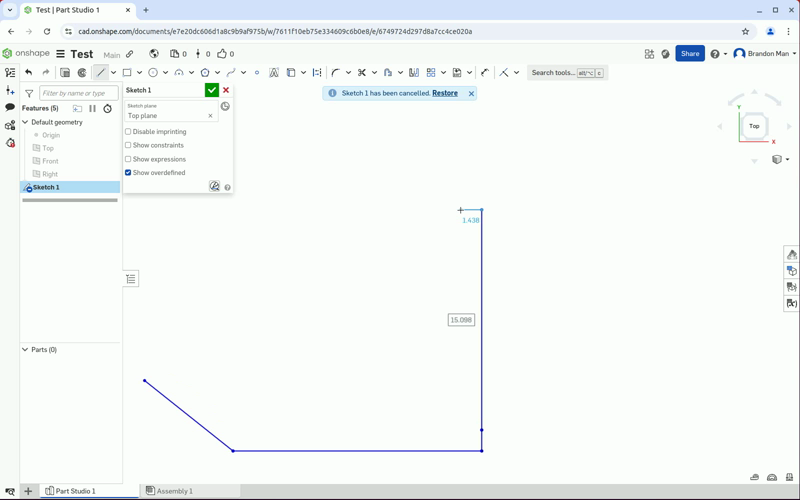
scroll(6)
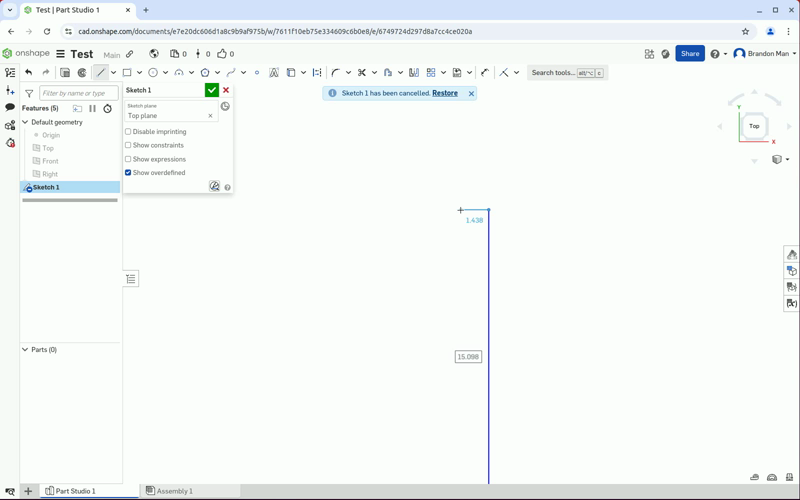
scroll(6)
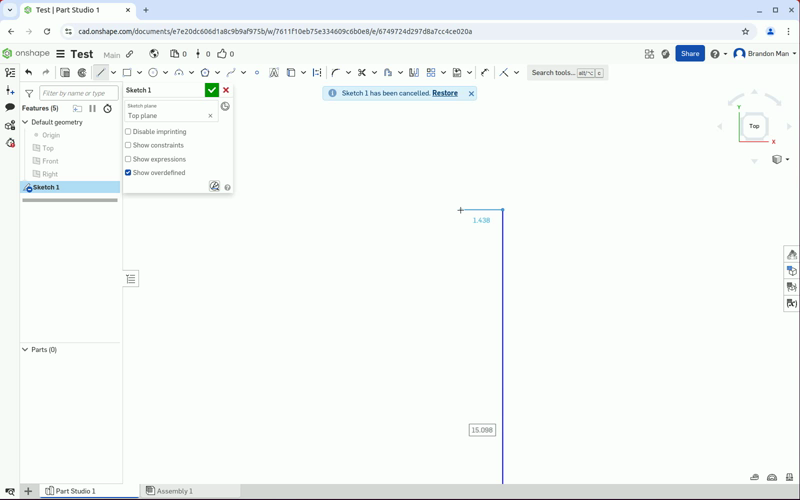
scroll(6)
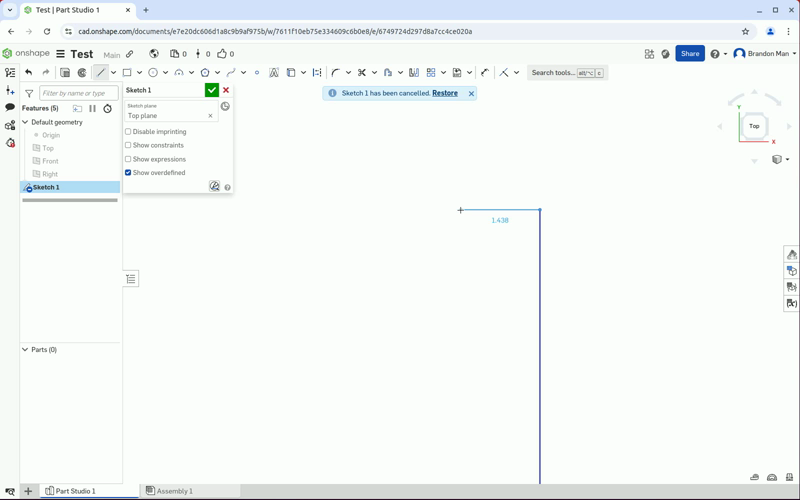
click(460, 209)
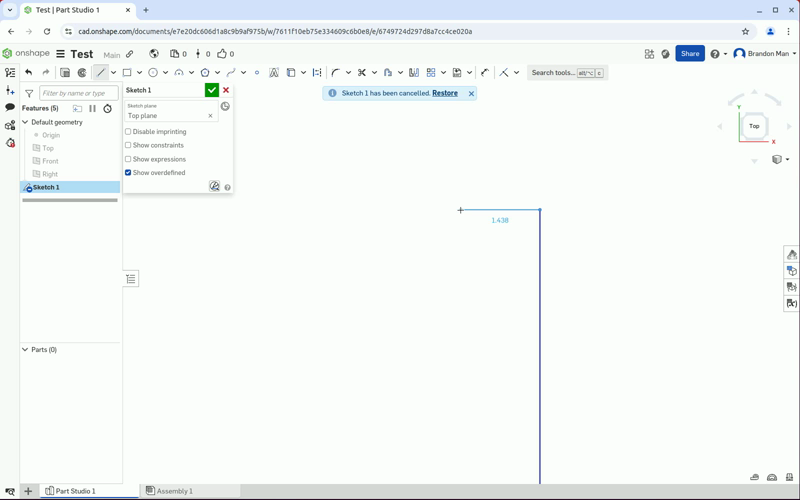
scroll(-6)
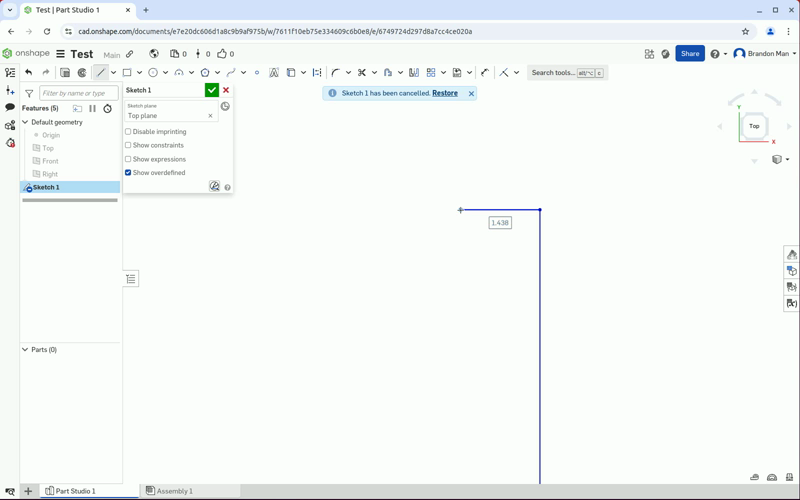
scroll(-6)
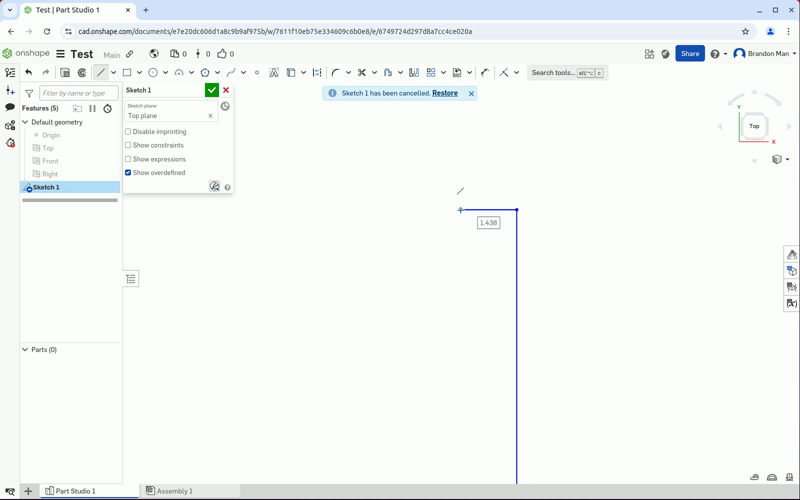
scroll(-6)
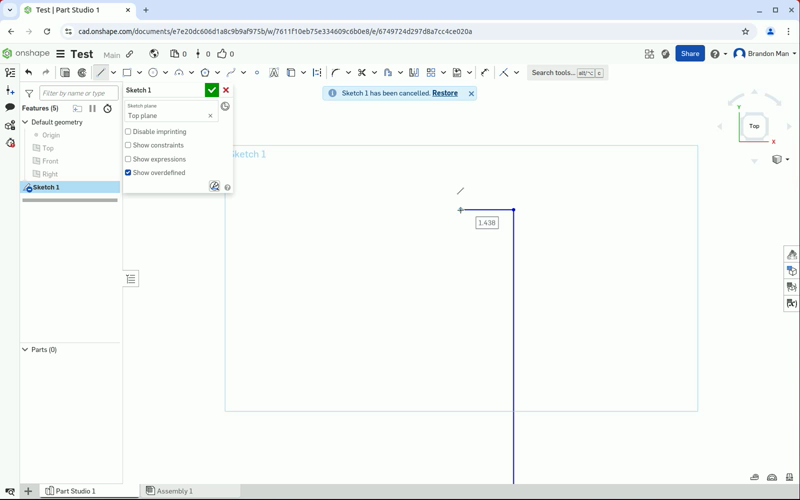
scroll(-6)
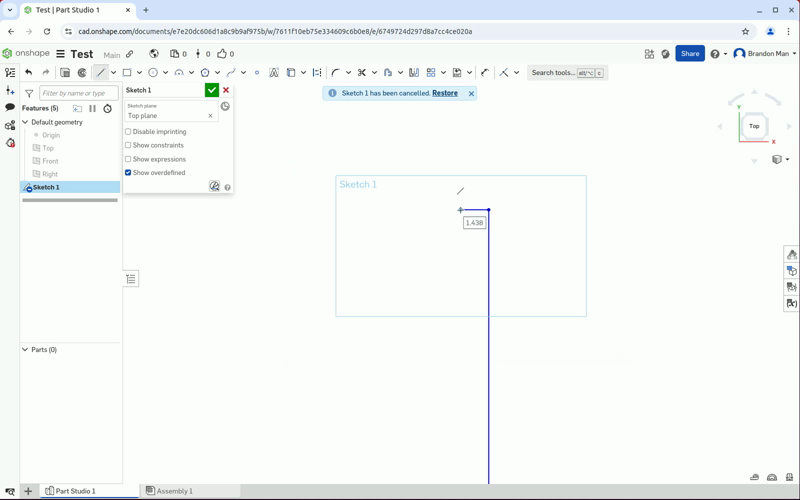
scroll(-6)
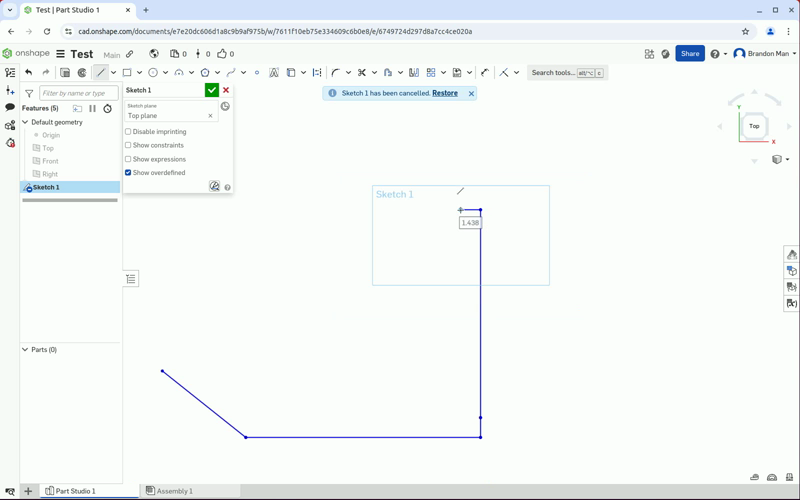
scroll(-6)
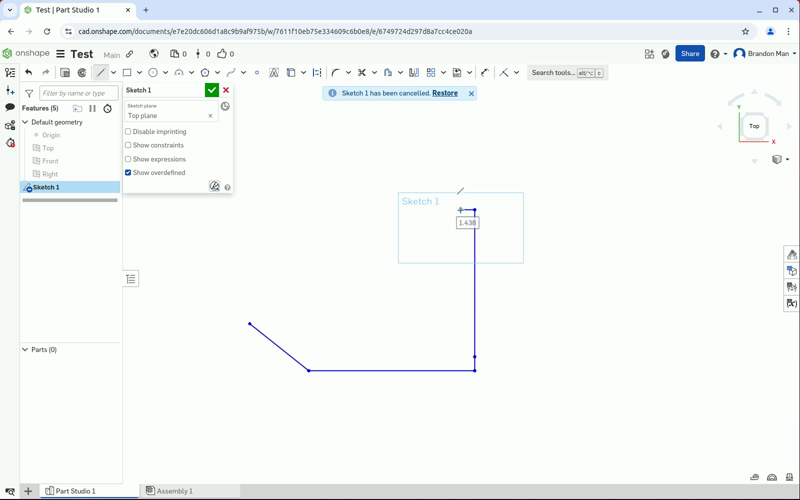
scroll(-6)
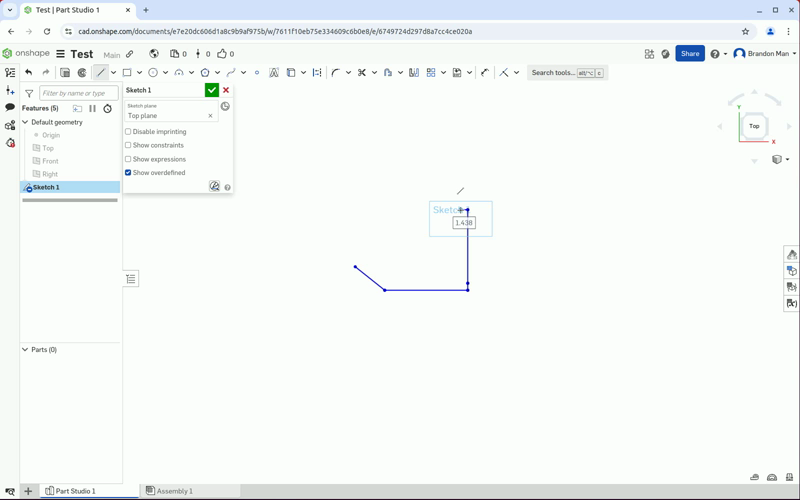
key_up(shift)
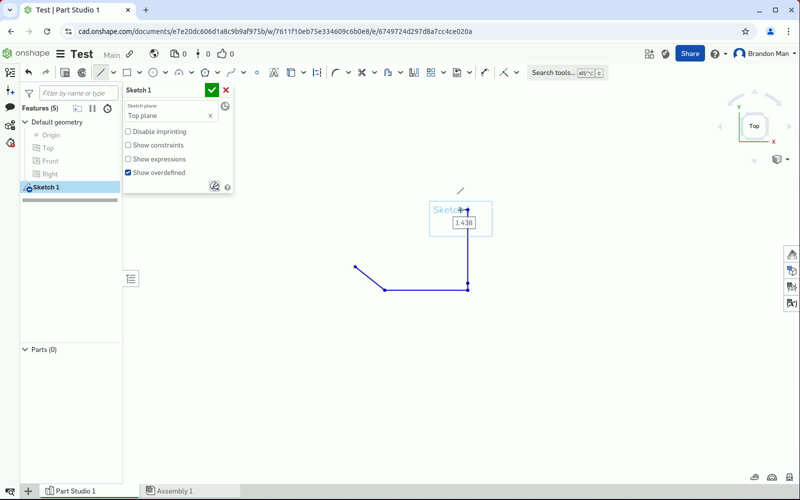
key_down(shift)
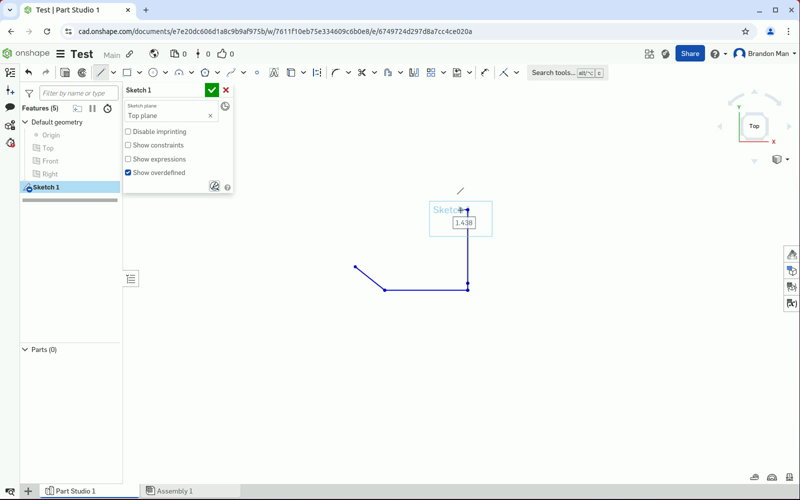
mouse_move(460, 283)
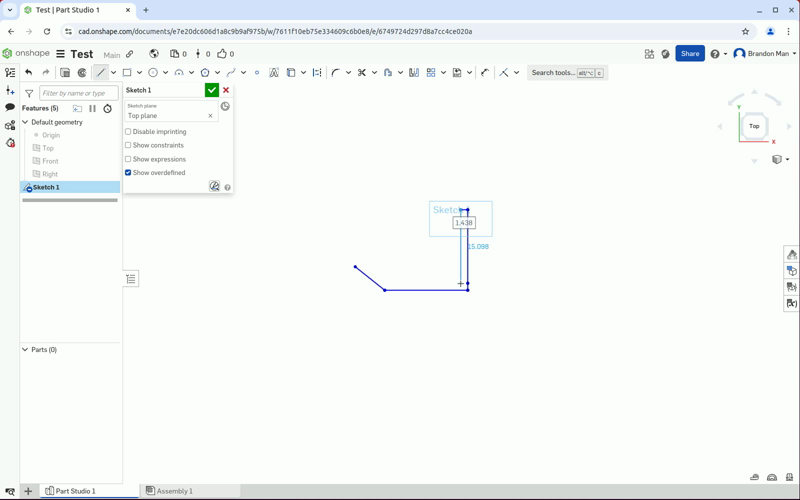
click(460, 283)
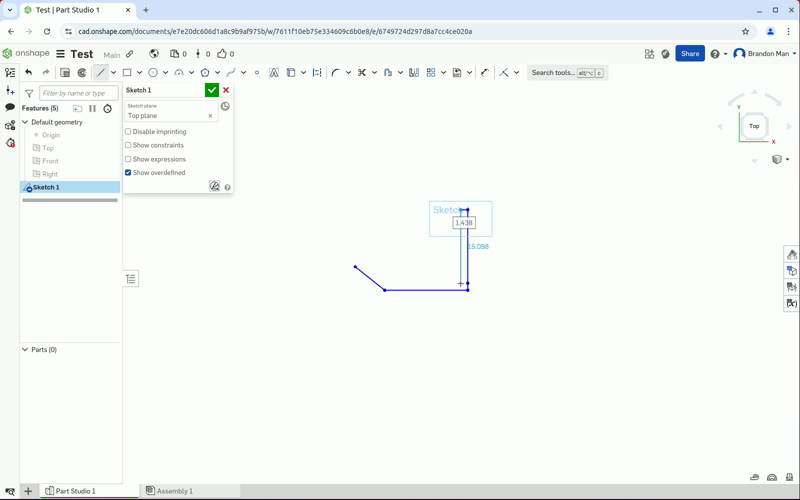
key_up(shift)
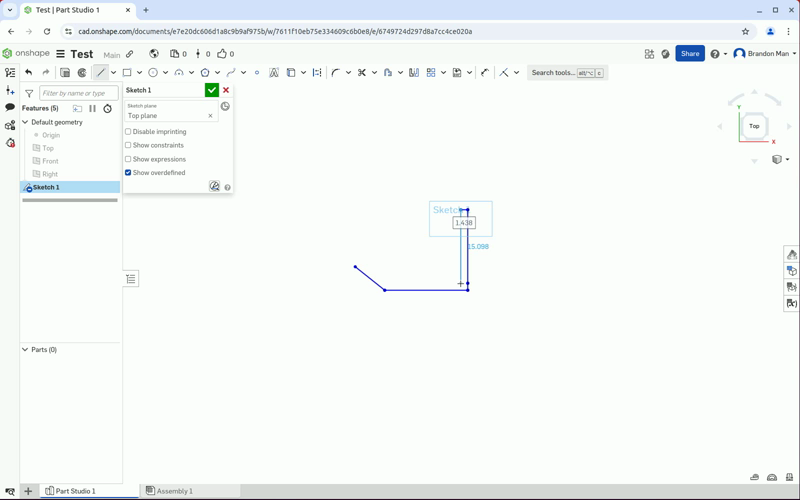
key_down(shift)
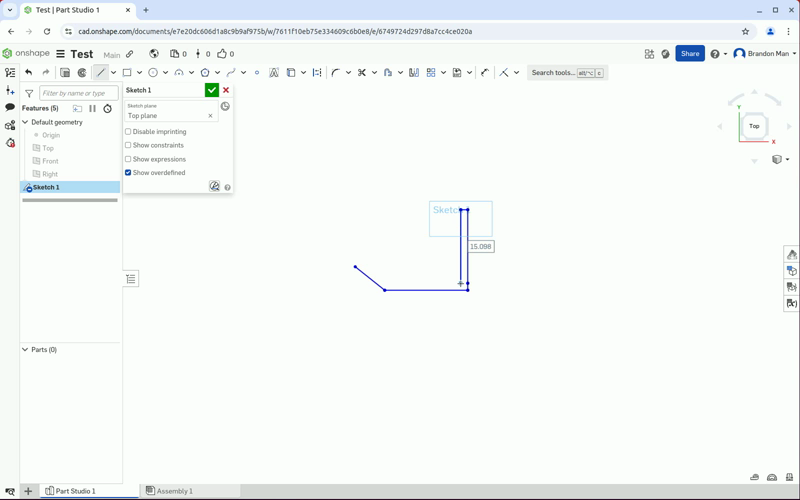
mouse_move(387, 283)
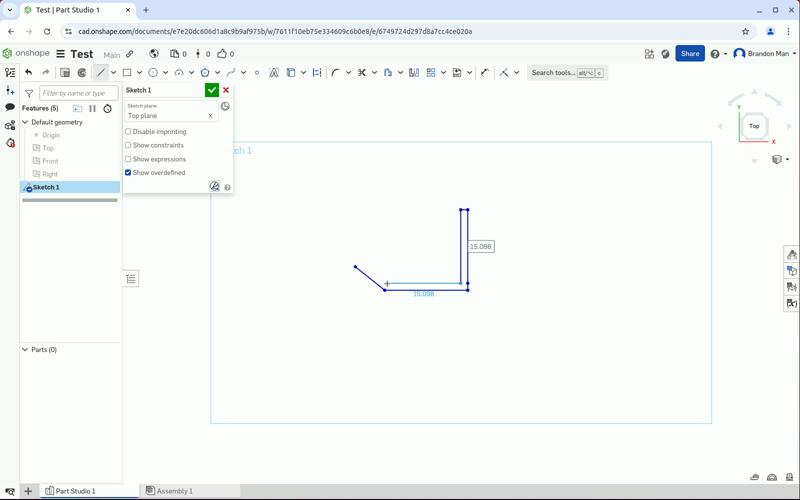
click(387, 283)
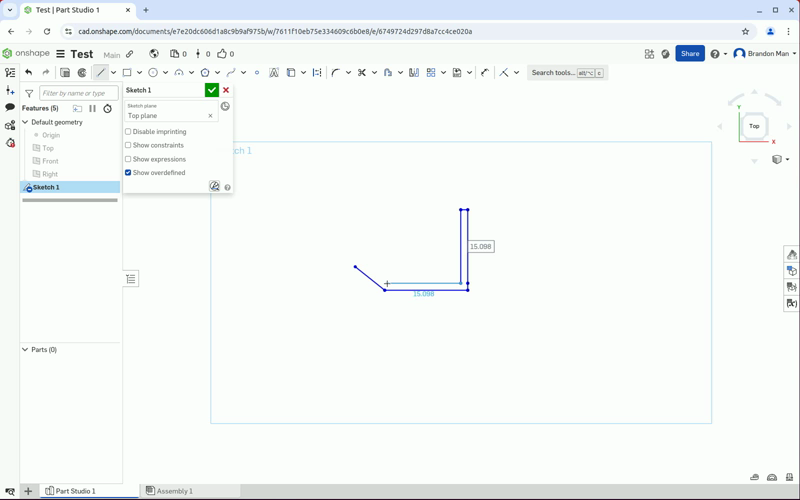
key_up(shift)
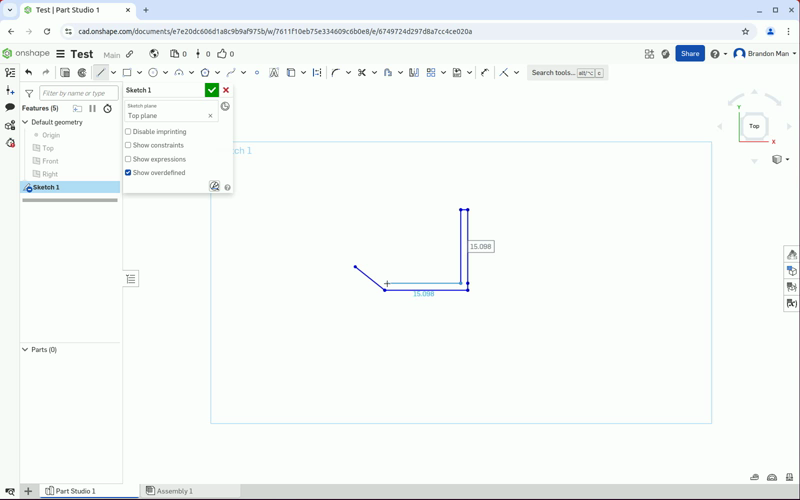
key_down(shift)
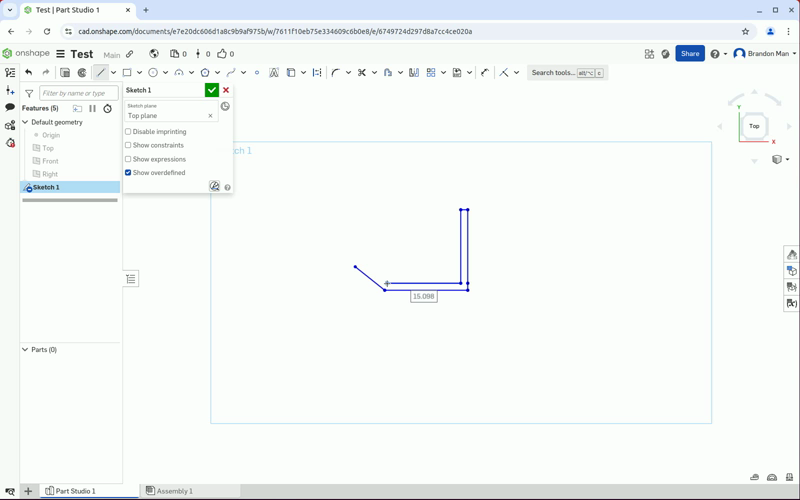
mouse_move(417, 283)
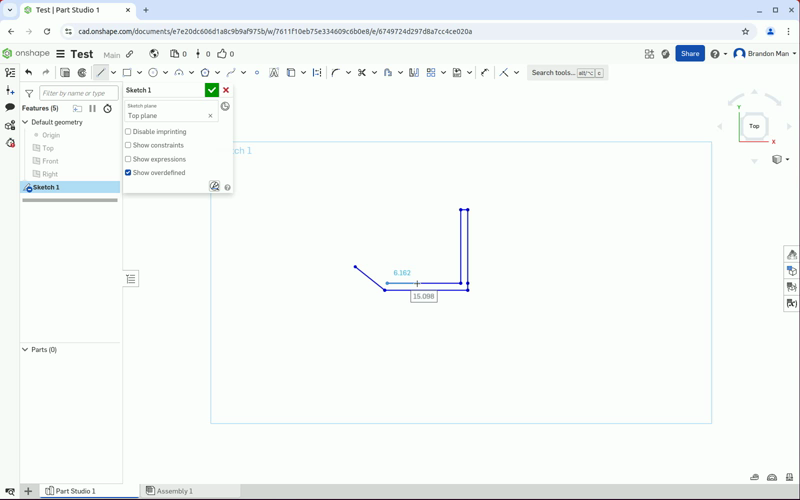
mouse_move(359, 260)
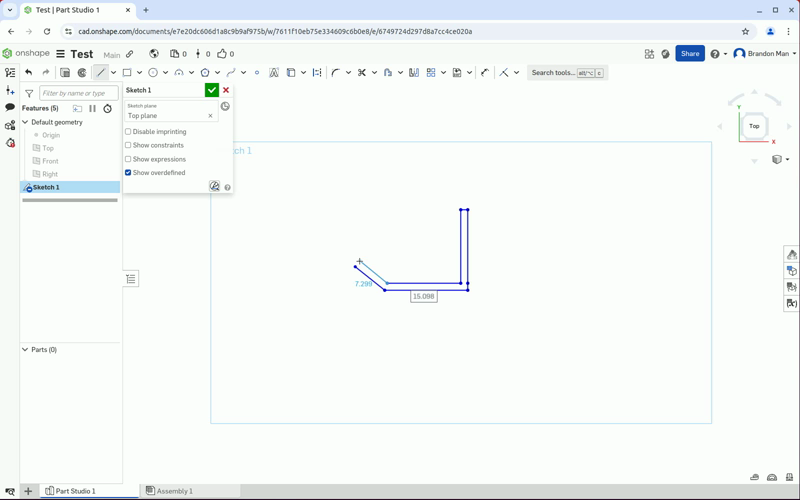
click(359, 260)
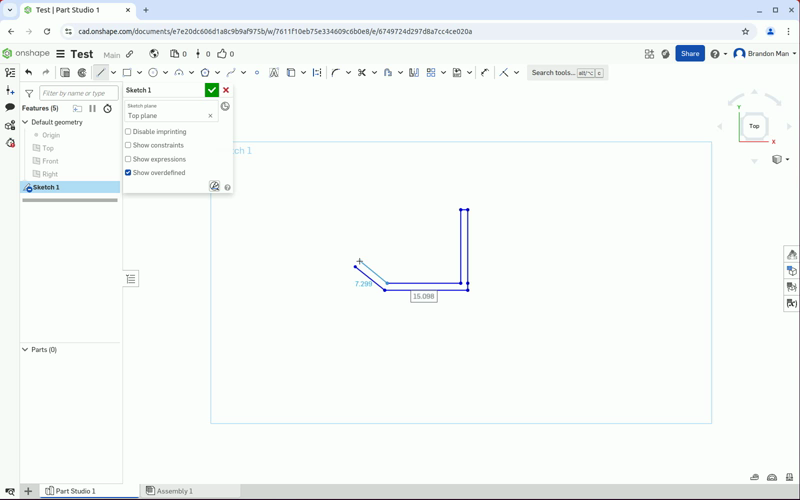
key_up(shift)
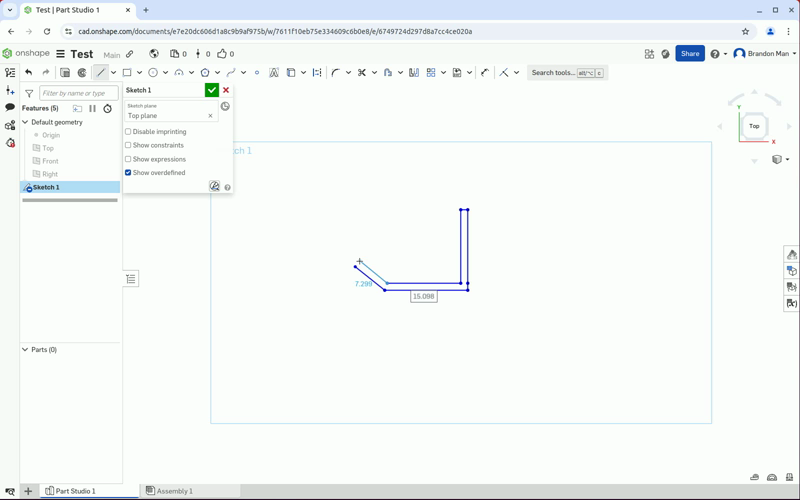
mouse_move(389, 260)
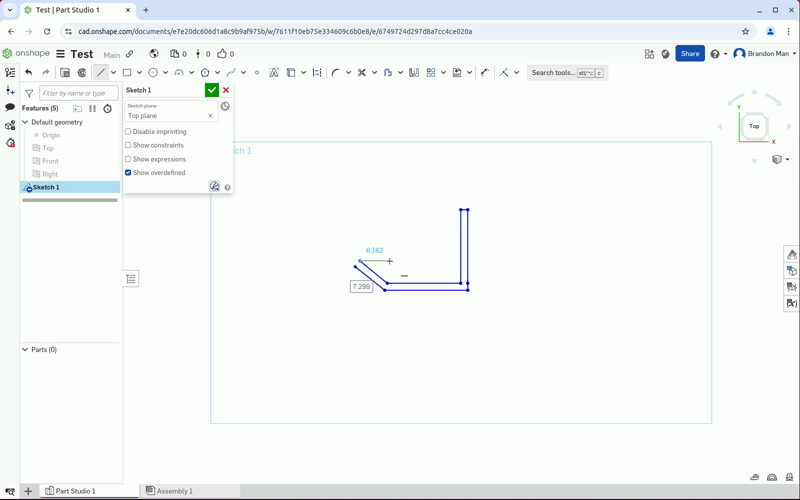
key_down(shift)
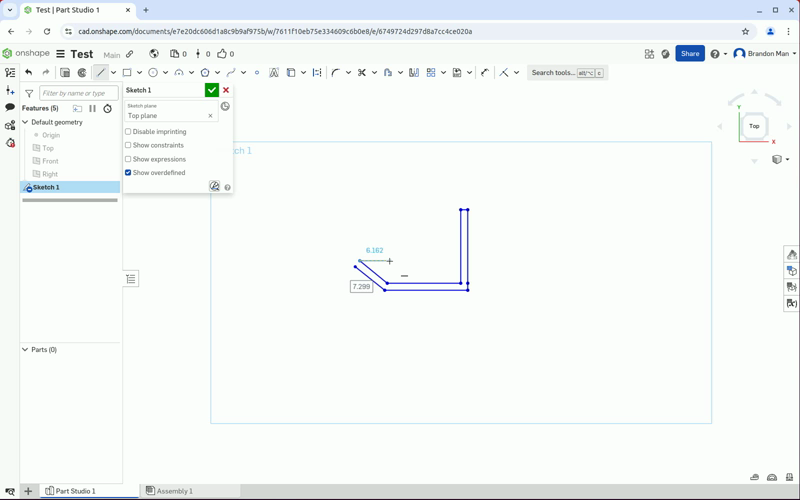
mouse_move(355, 266)
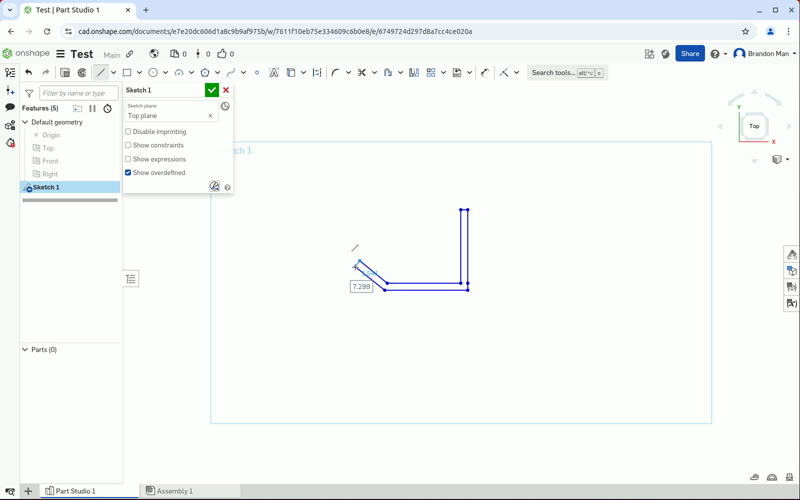
key_up(shift)
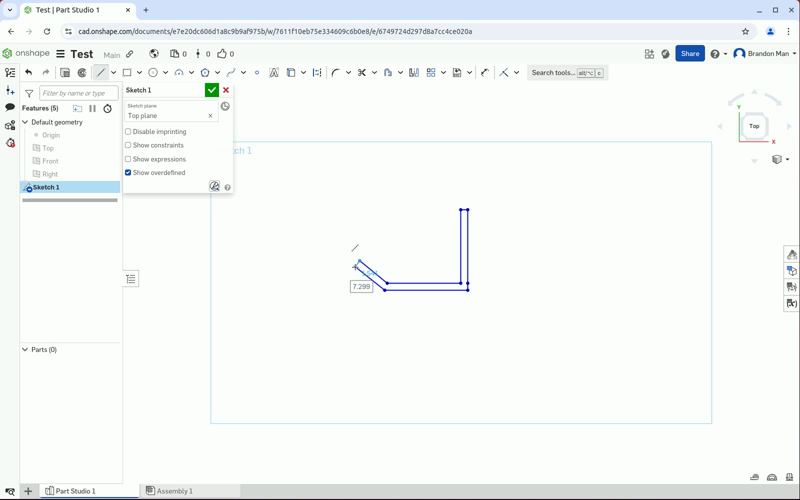
click(355, 266)
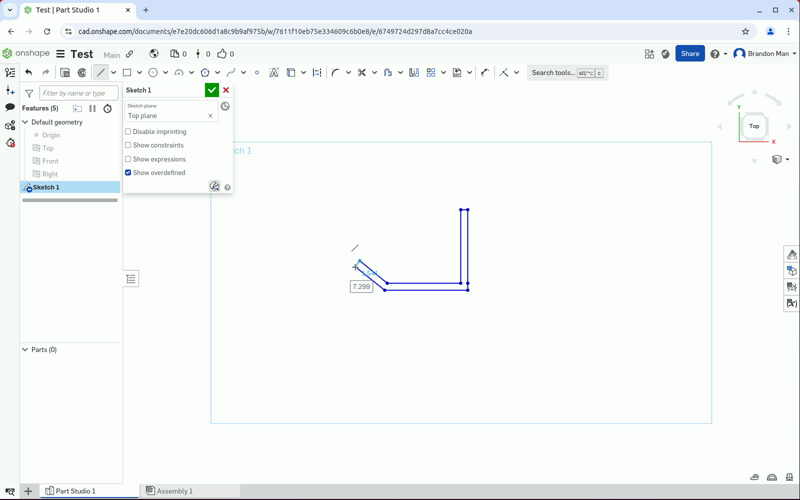
key(esc)
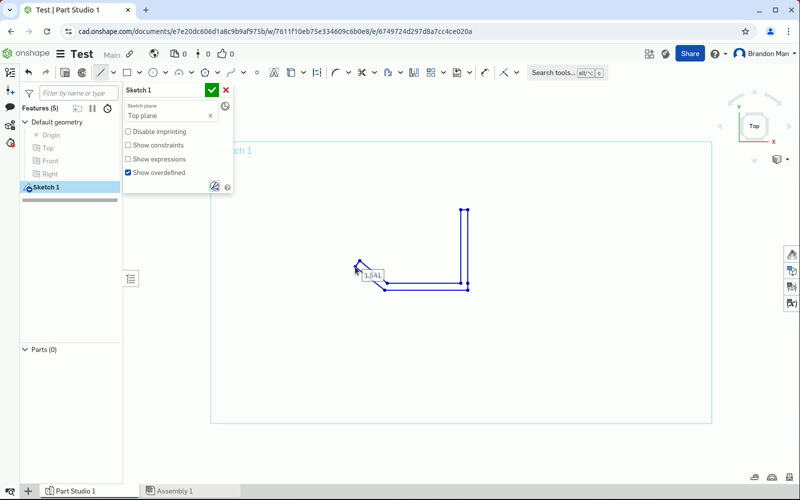
mouse_move(424, 288)
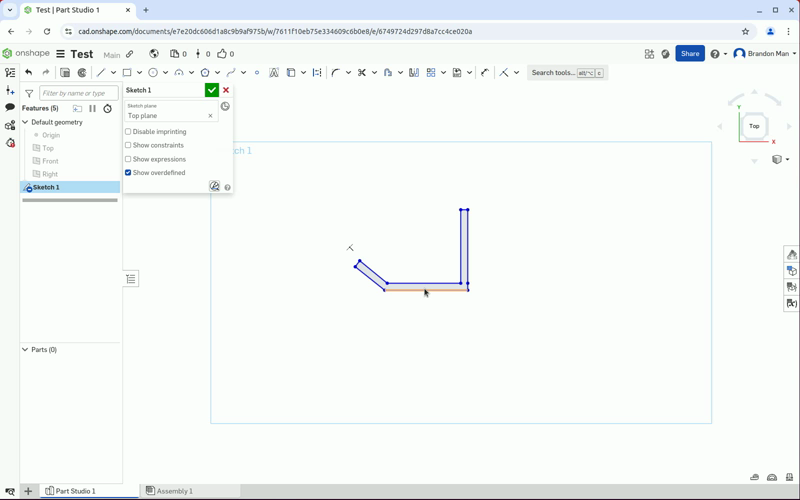
scroll(6)
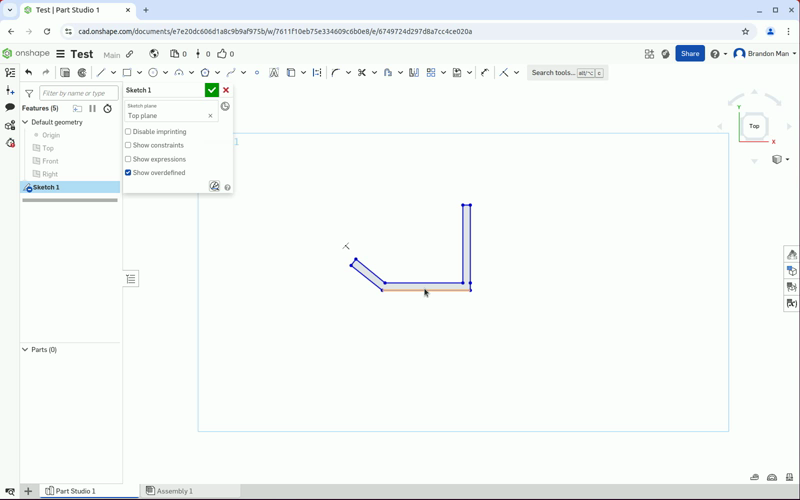
scroll(6)
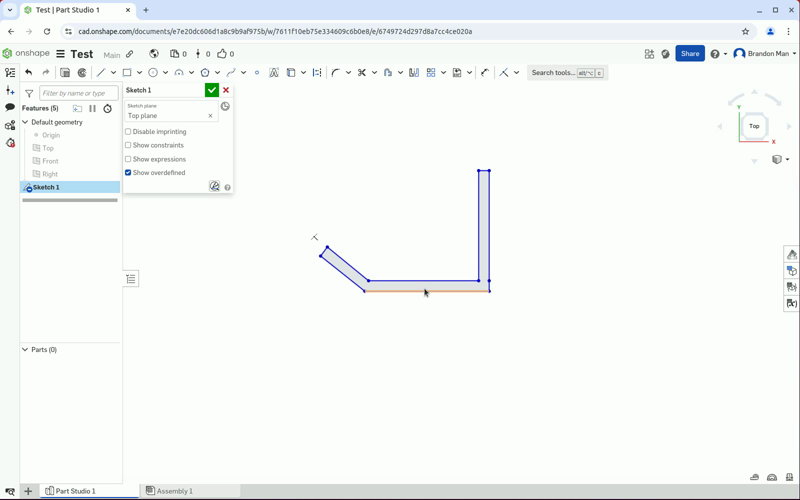
scroll(6)
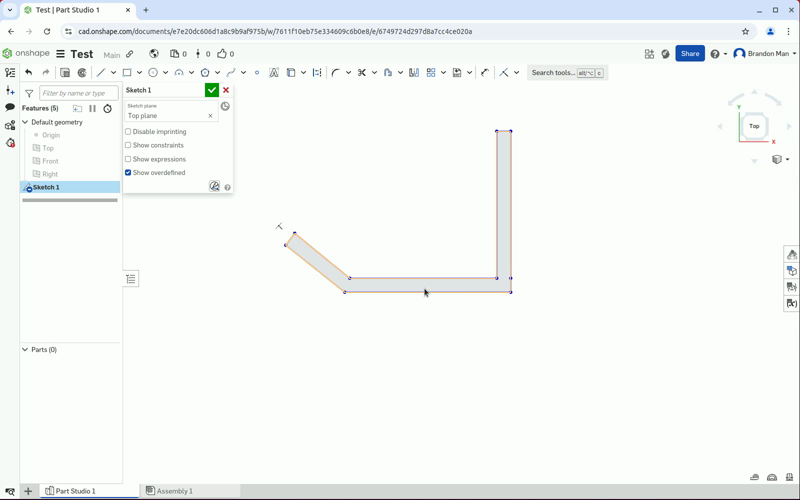
scroll(6)
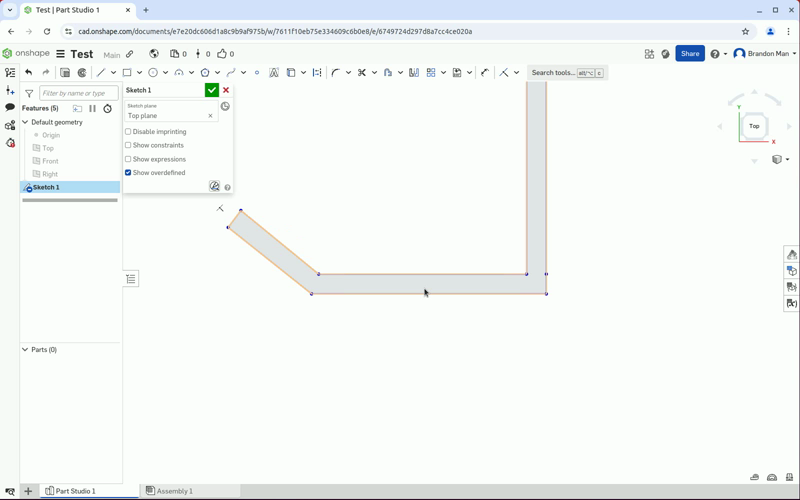
scroll(6)
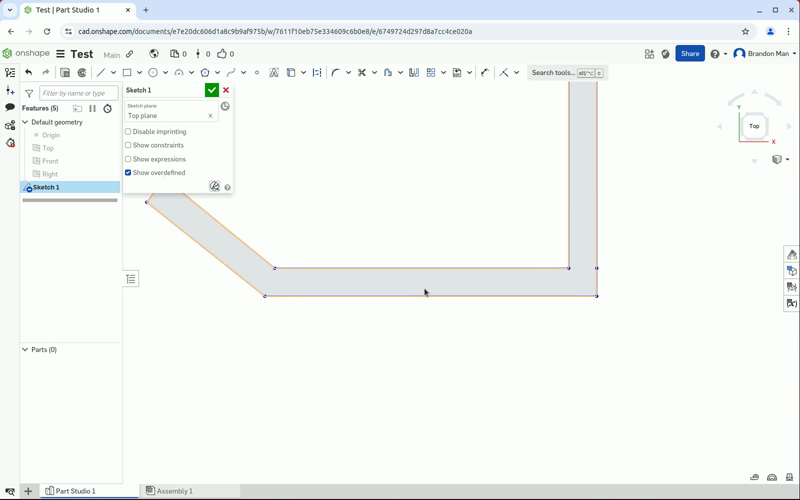
scroll(6)
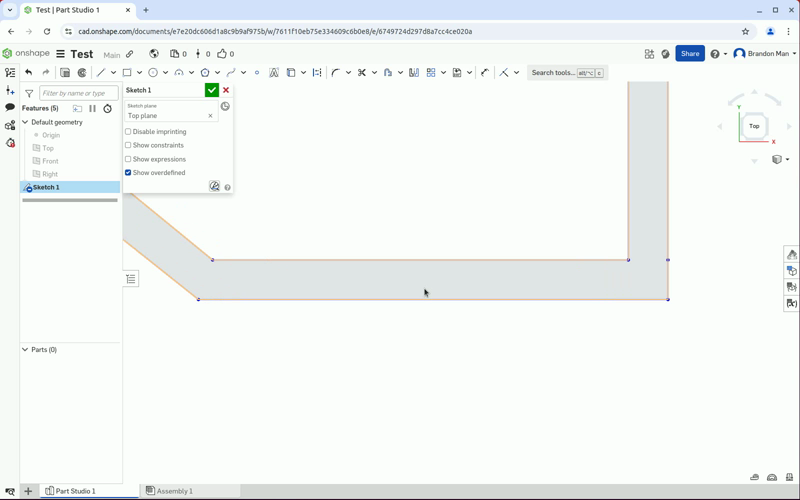
scroll(6)
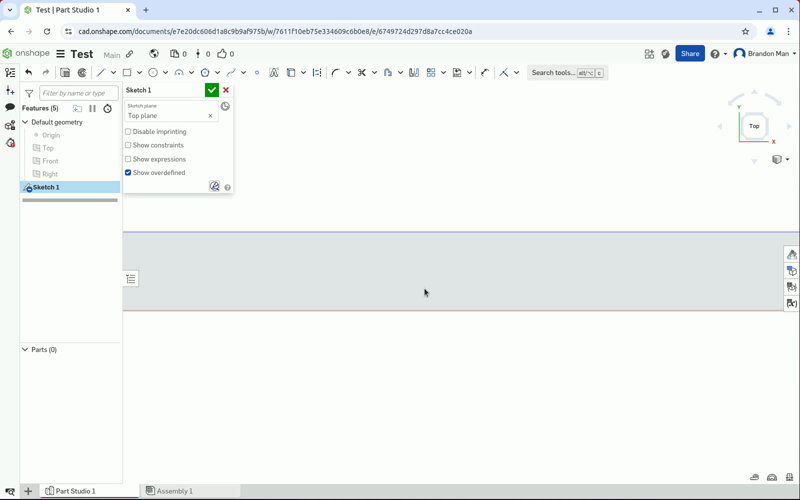
click(424, 288)
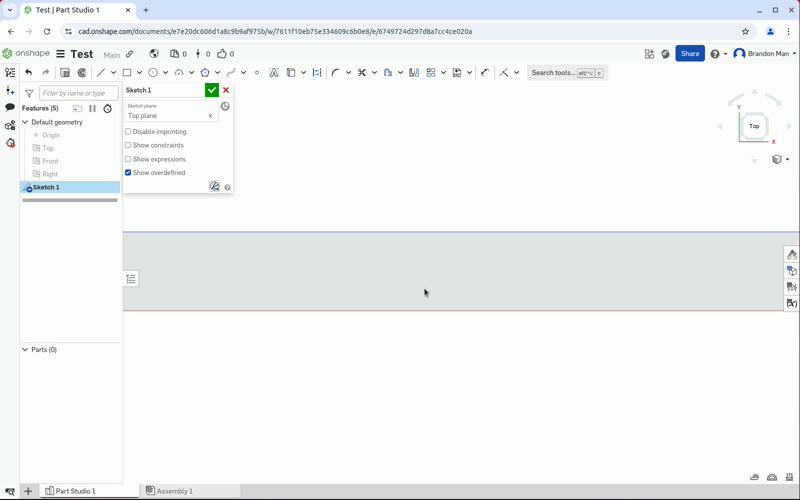
scroll(-6)
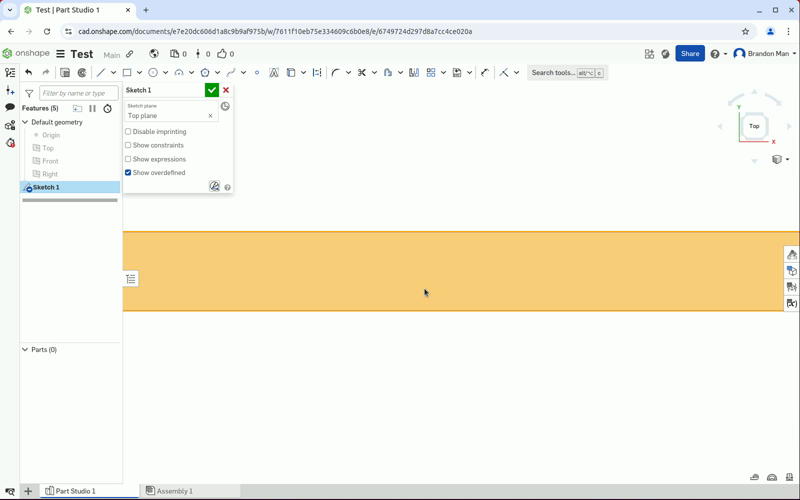
scroll(-6)
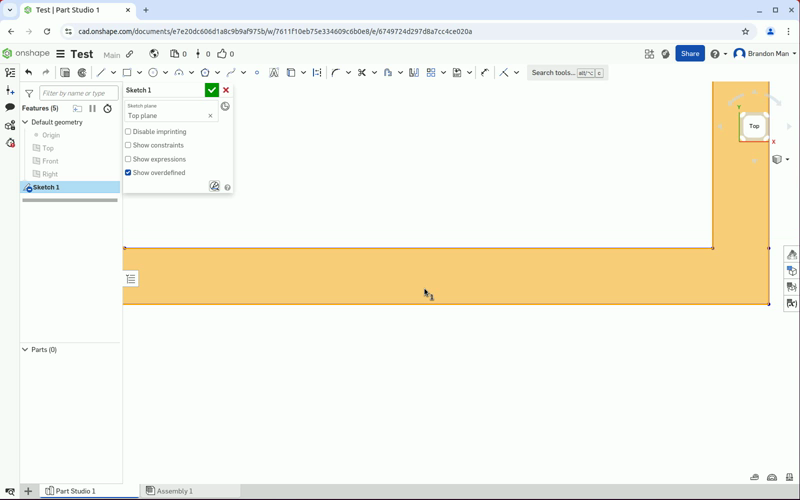
scroll(-6)
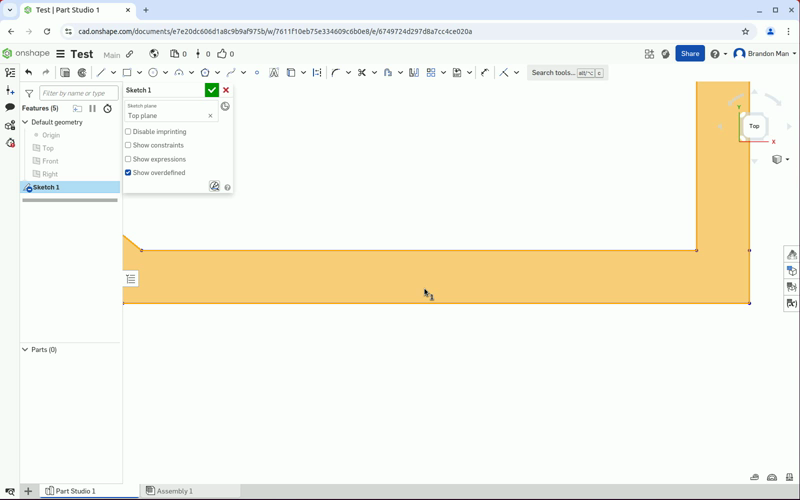
scroll(-6)
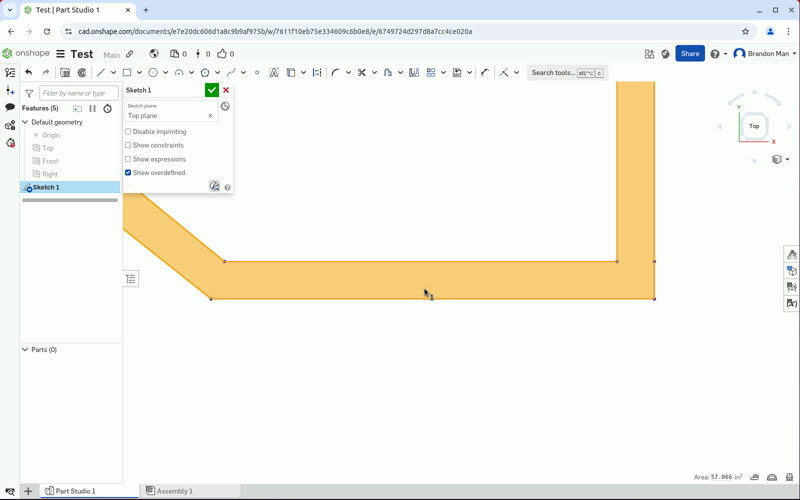
scroll(-6)
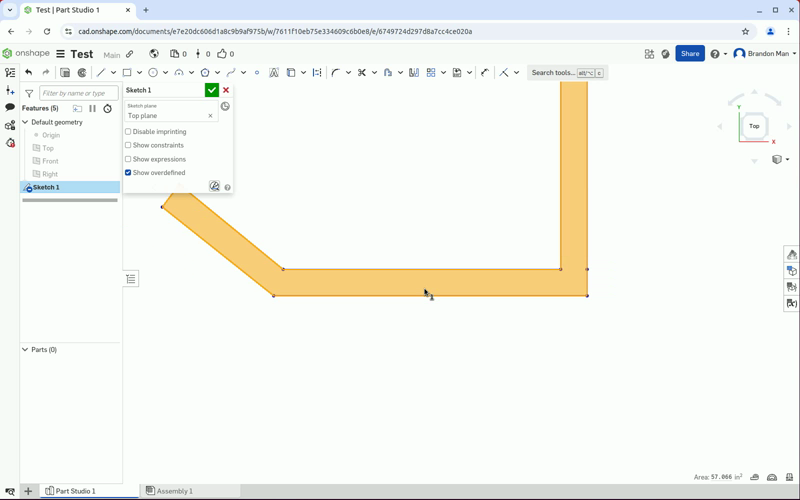
scroll(-6)
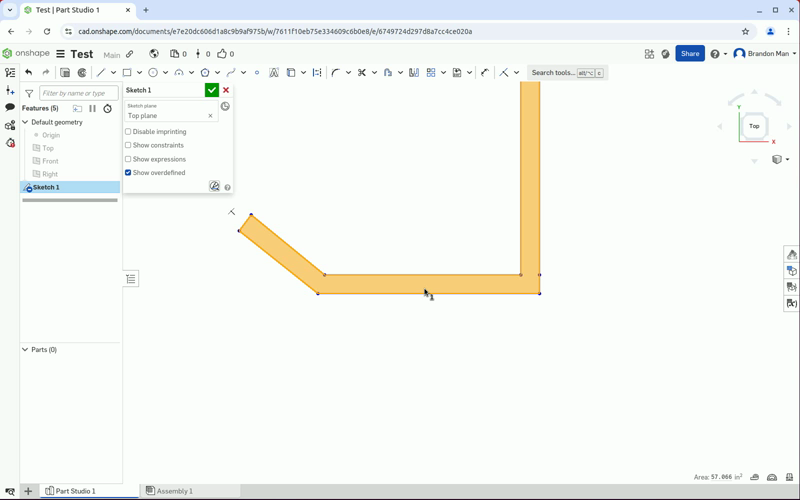
scroll(-6)
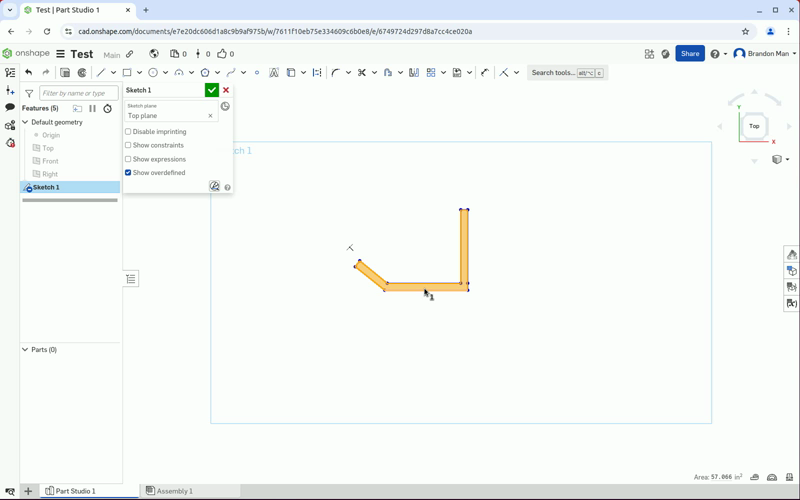
mouse_move(73, 352)
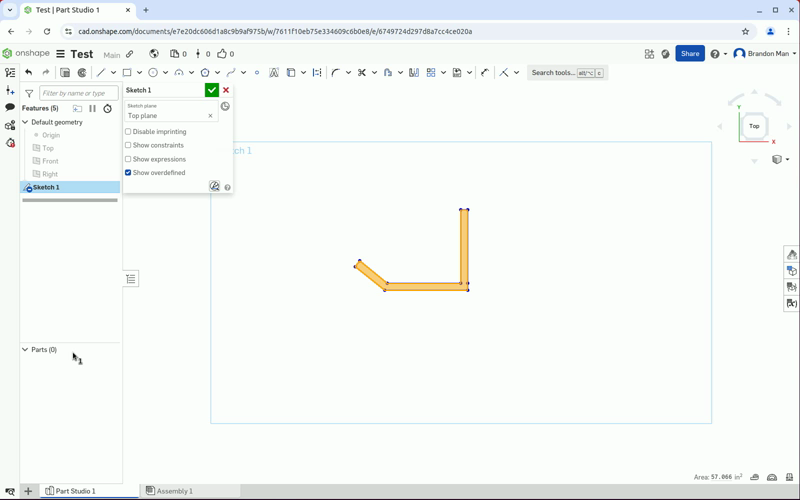
key(shift+y)
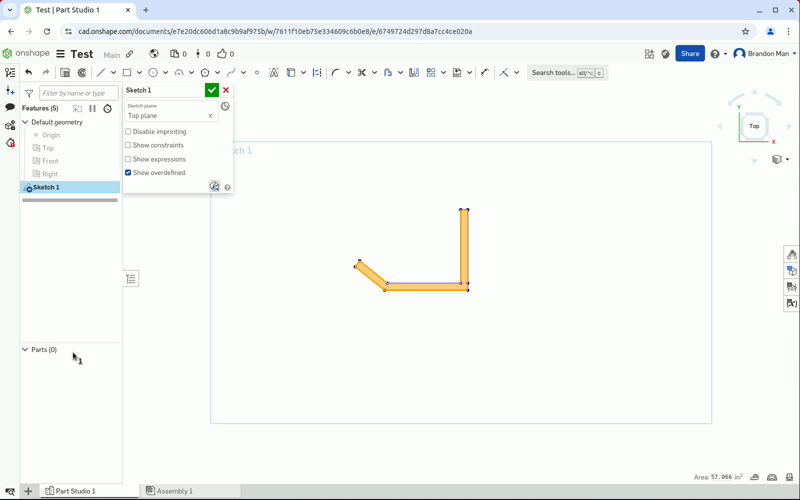
key(shift+e)
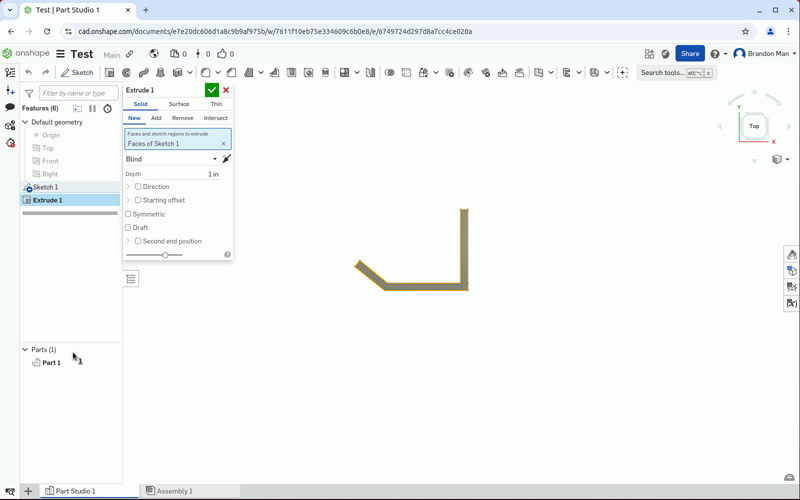
mouse_move(143, 106)
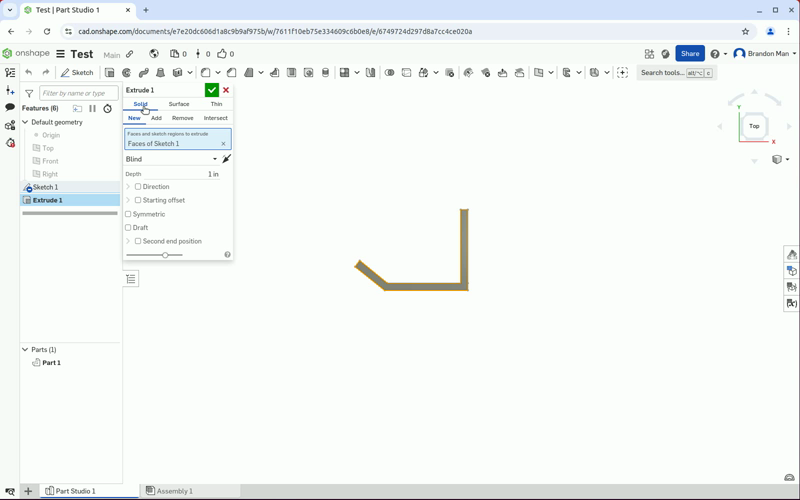
click(143, 106)
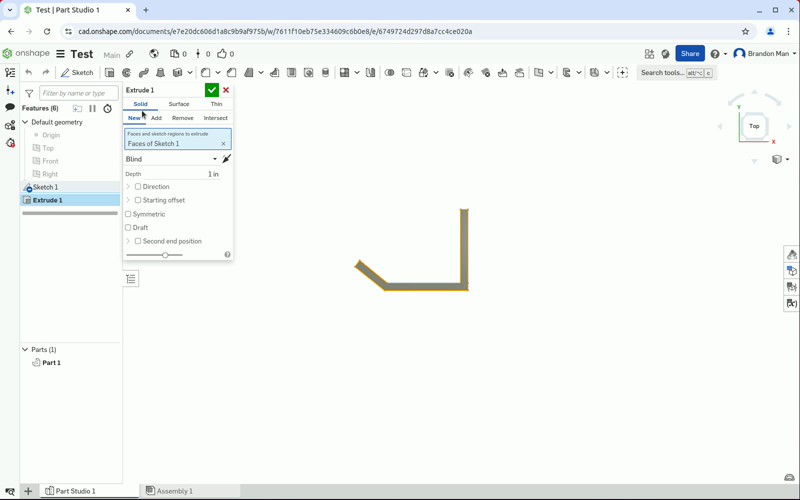
mouse_move(137, 120)
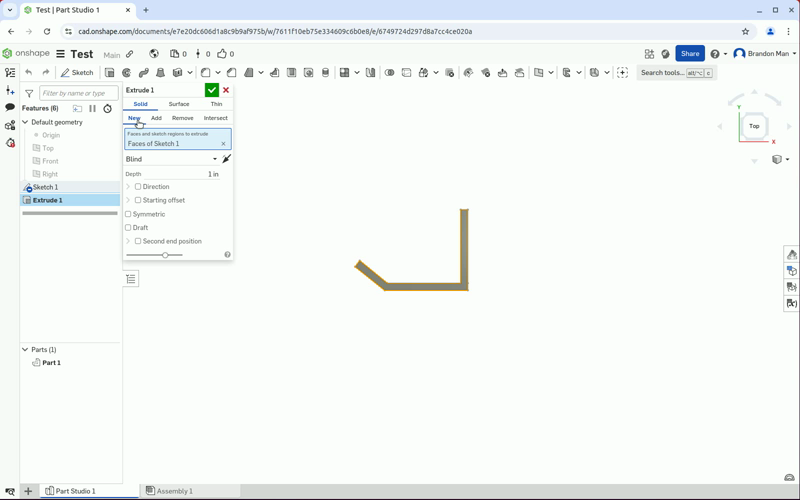
click(137, 120)
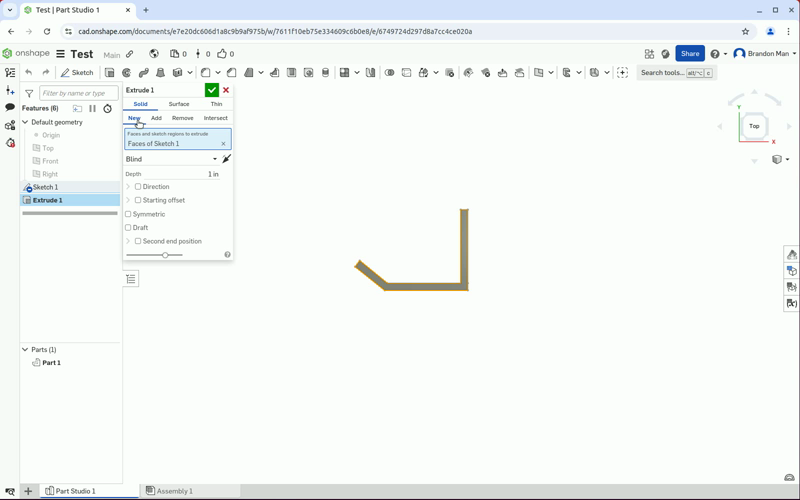
key(tab, 4)
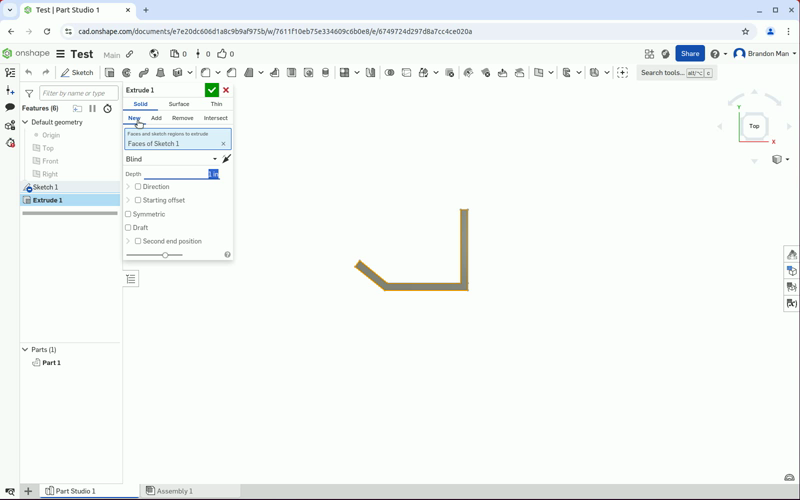
text(12.517)
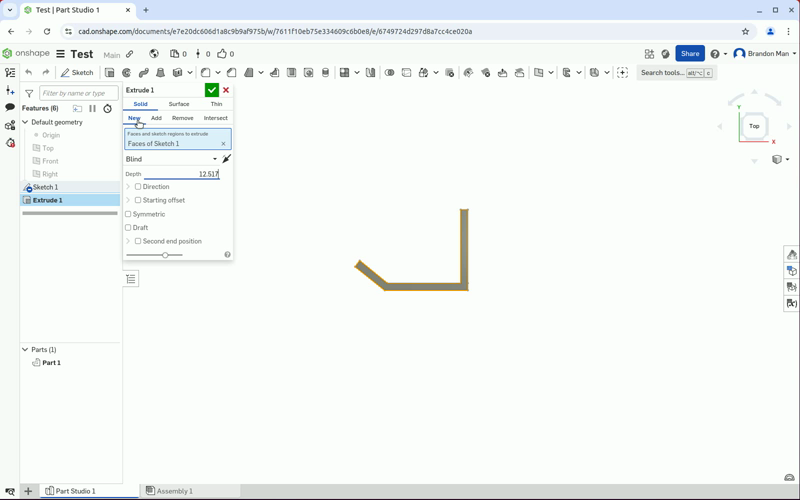
key(enter)
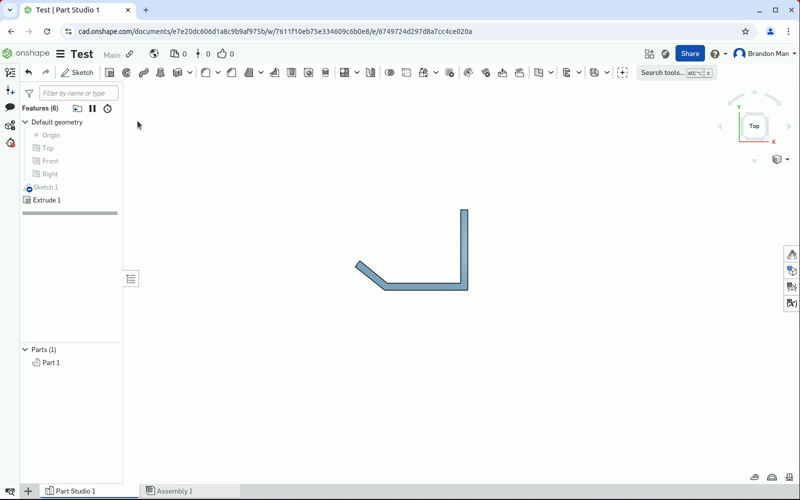
key(shift+h)
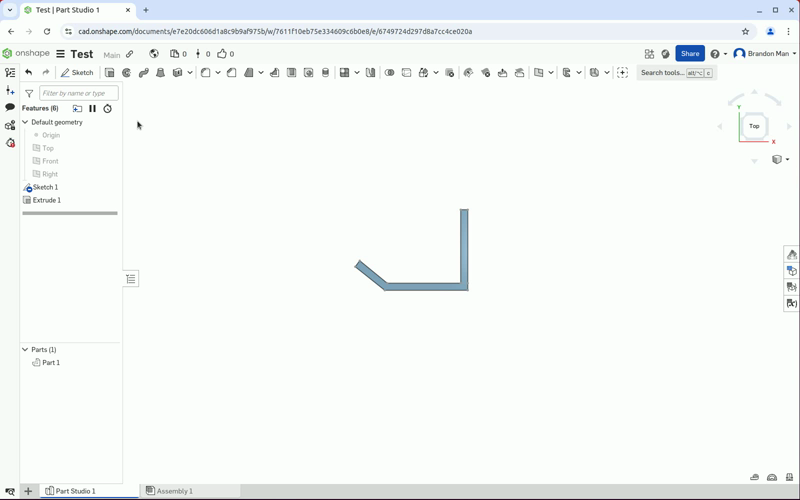
key(shift+h)
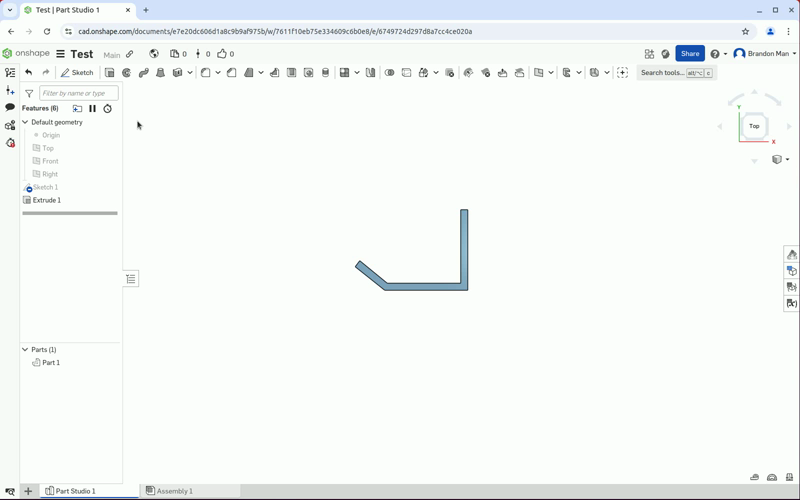
mouse_move(73, 189)
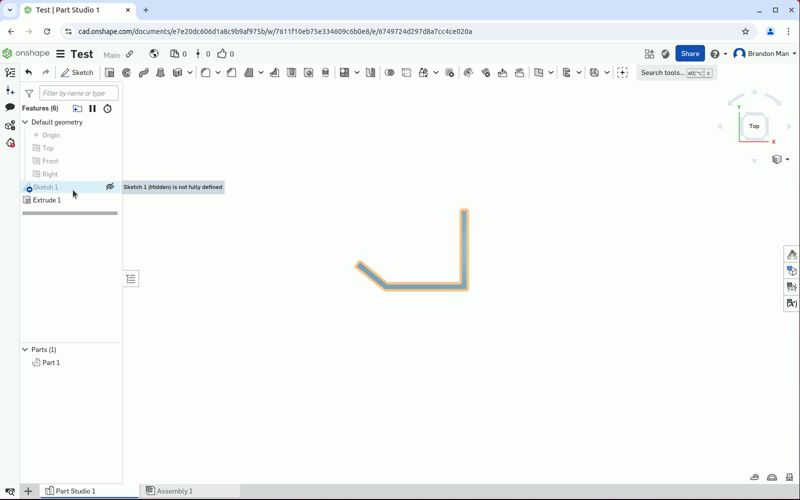
click(73, 189)
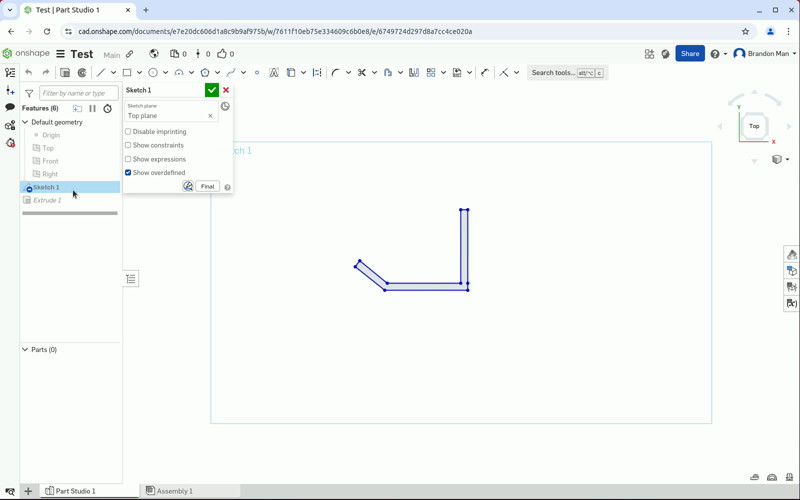
mouse_move(229, 92)
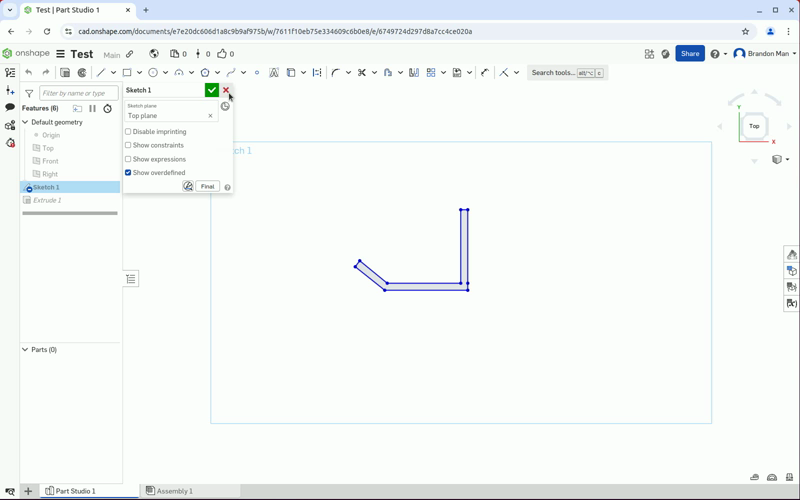
click(229, 92)
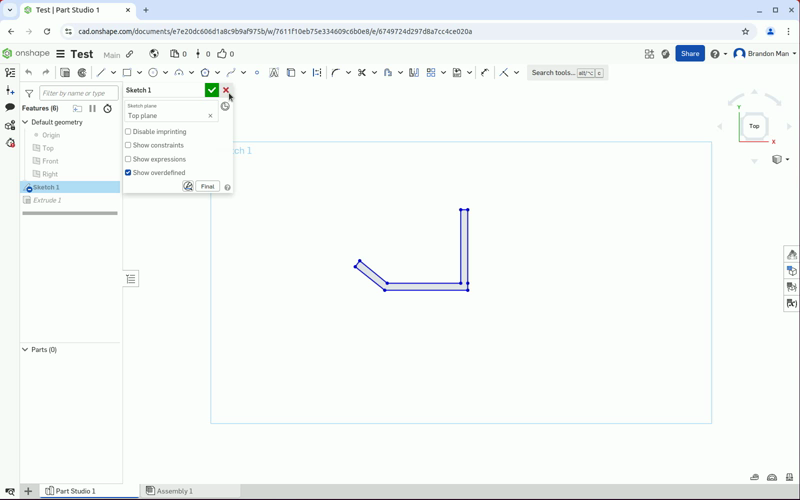
key(shift+s)
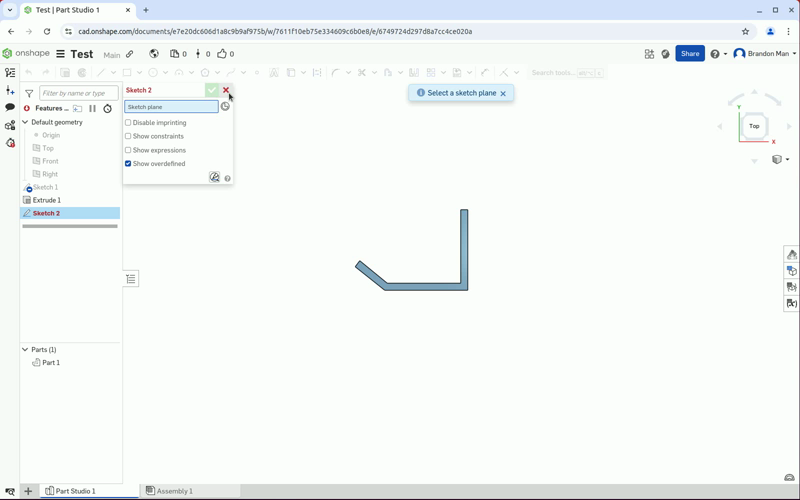
mouse_move(73, 150)
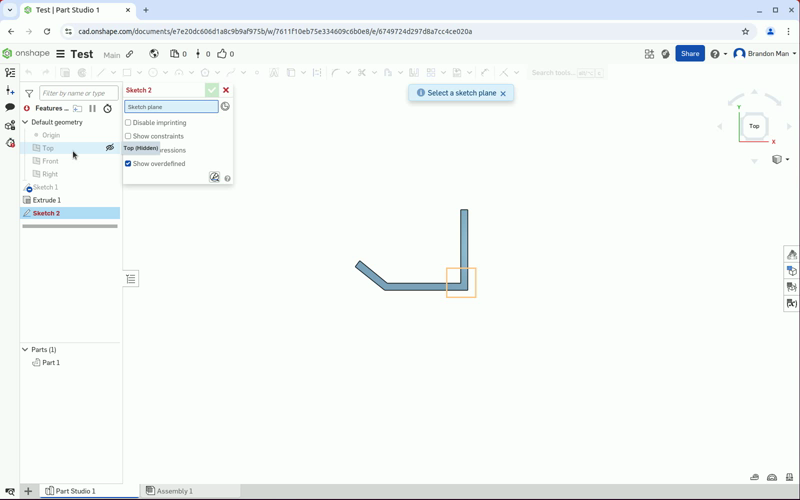
click(73, 150)
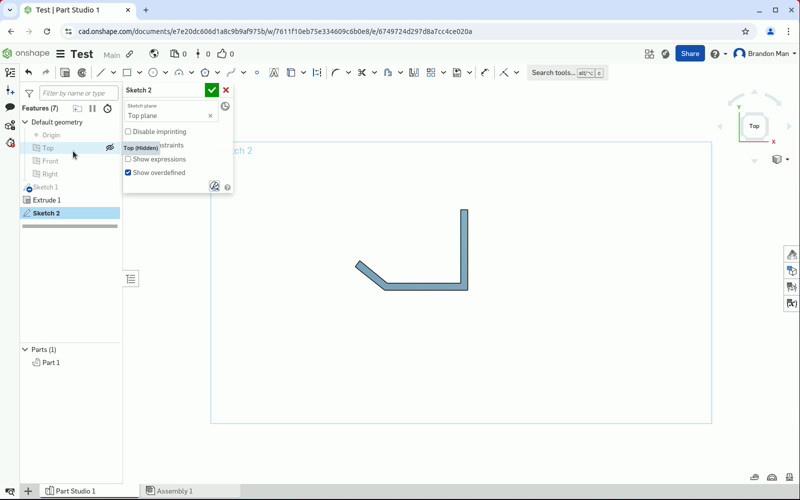
mouse_move(73, 352)
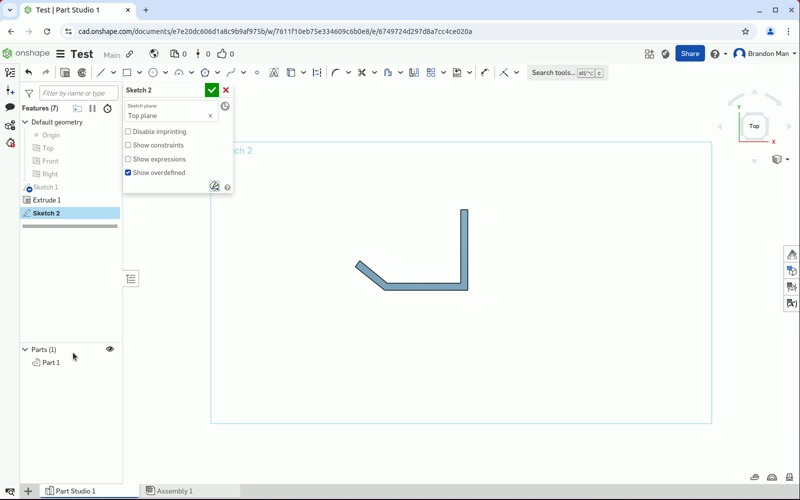
key(y)
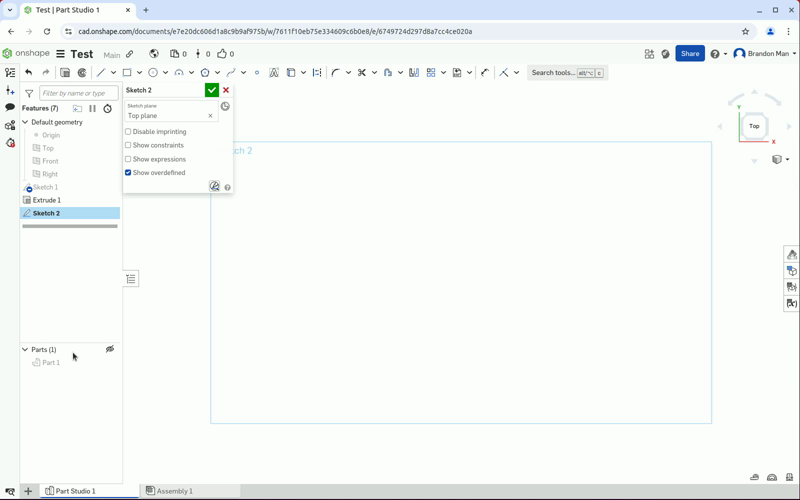
key(l)
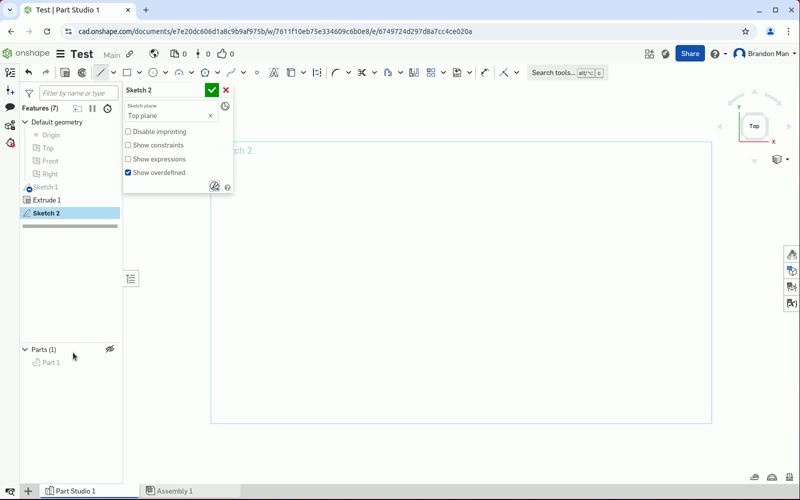
key_down(shift)
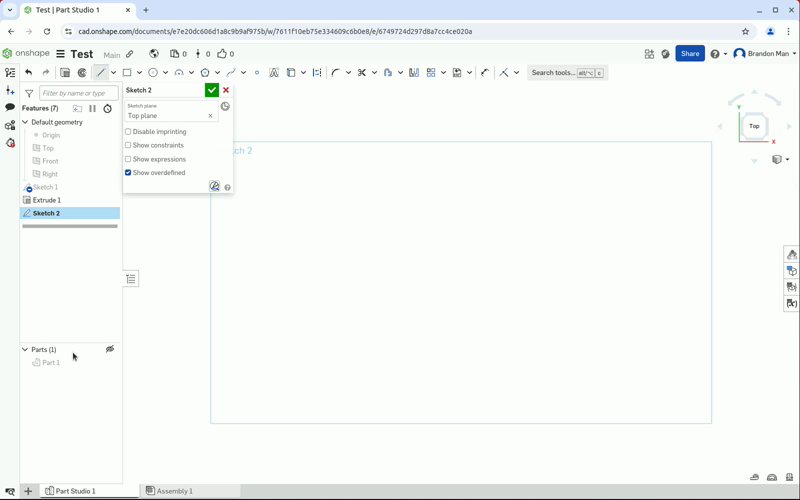
mouse_move(467, 290)
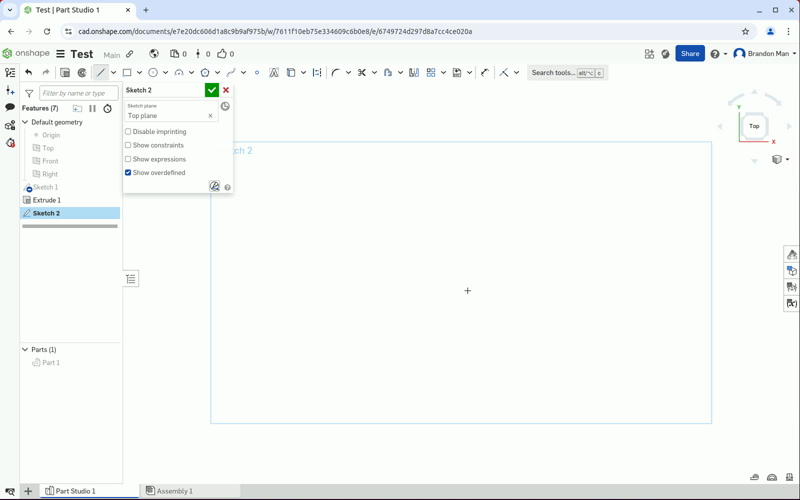
click(467, 290)
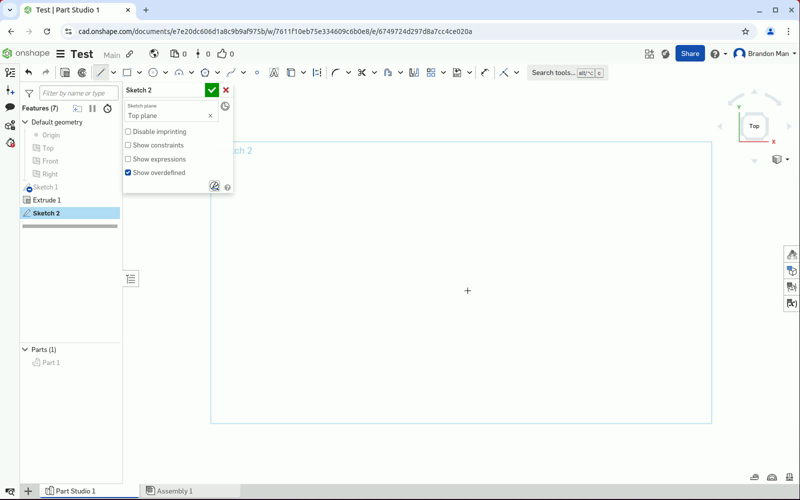
key_up(shift)
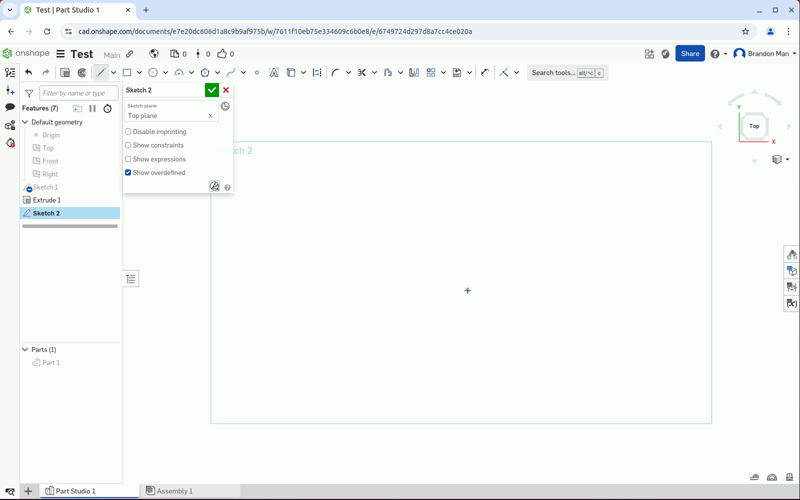
key_down(shift)
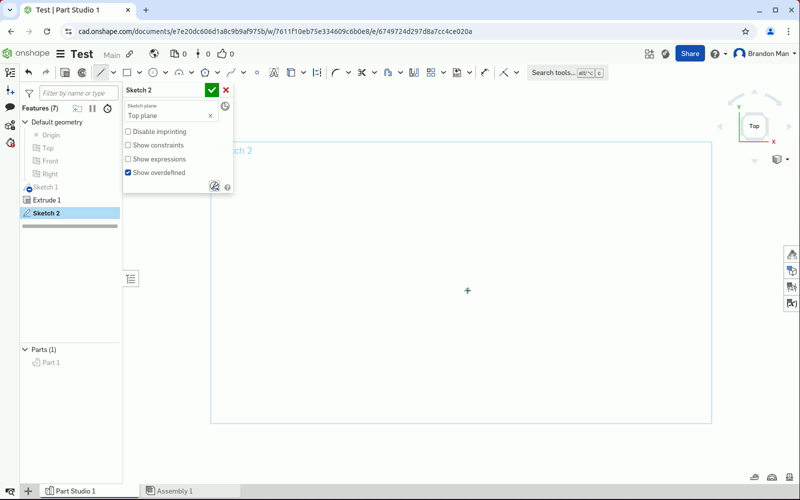
mouse_move(542, 290)
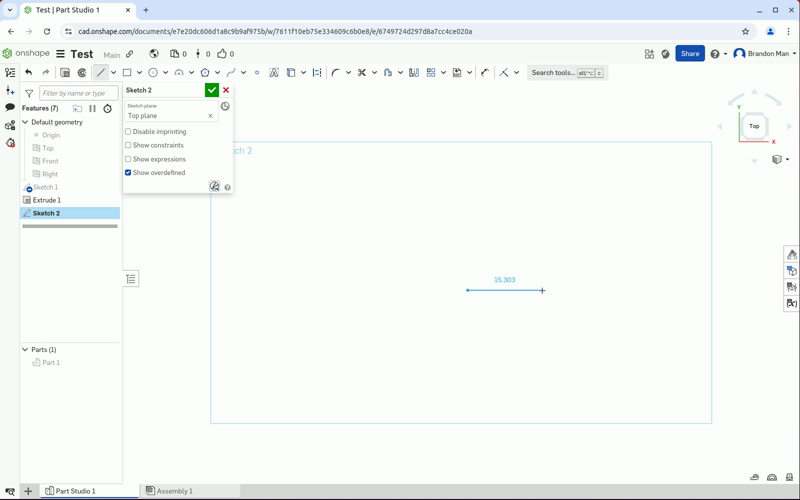
click(542, 290)
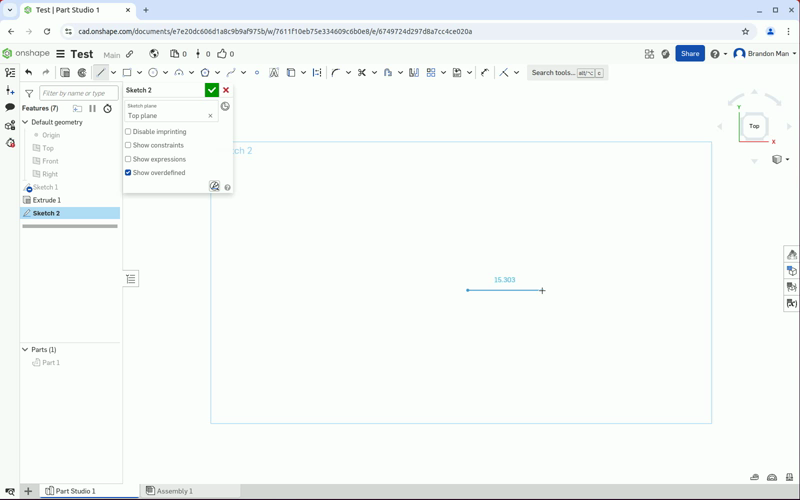
key_up(shift)
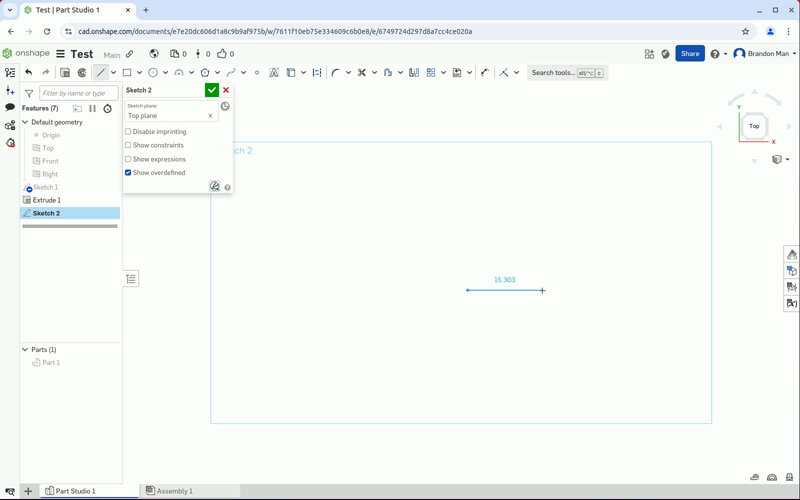
key_down(shift)
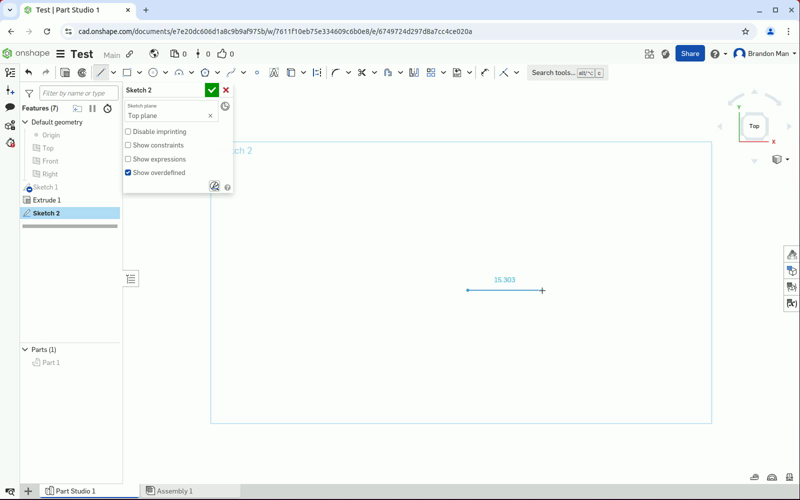
mouse_move(572, 290)
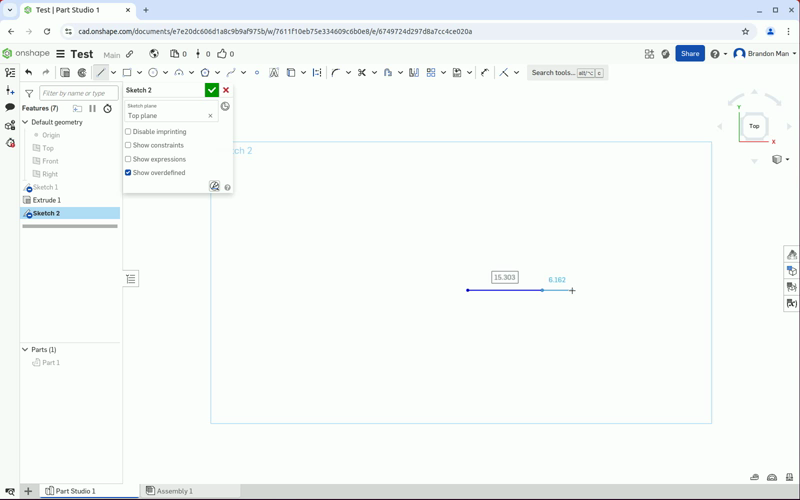
mouse_move(542, 282)
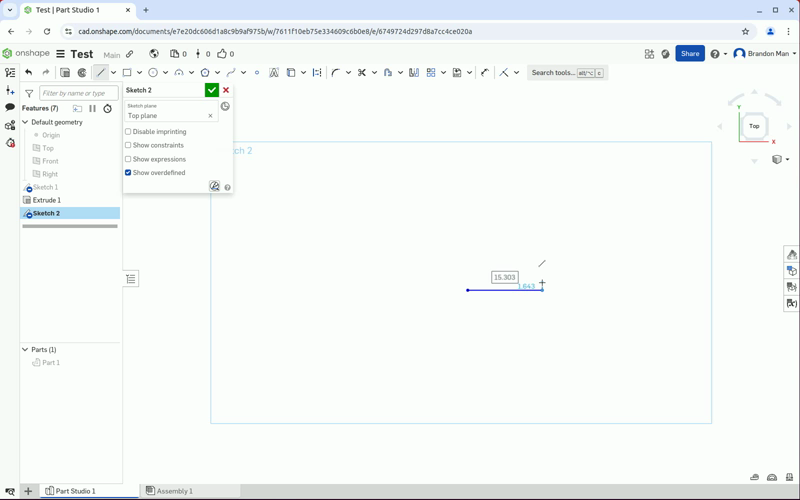
click(542, 282)
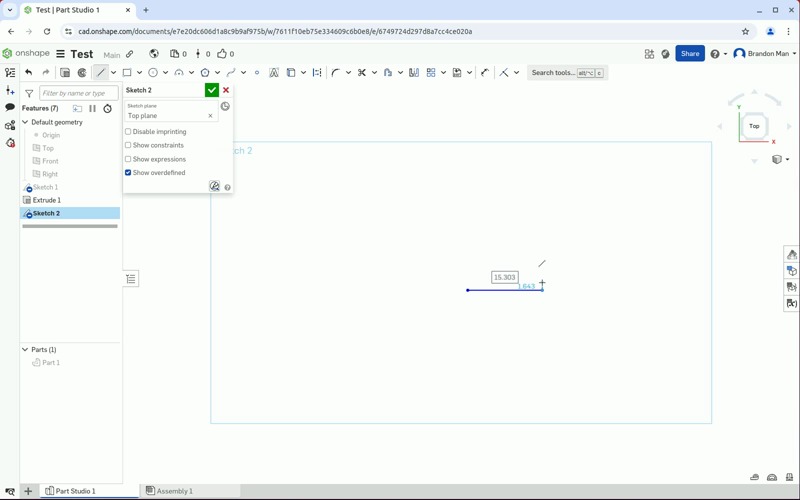
key_up(shift)
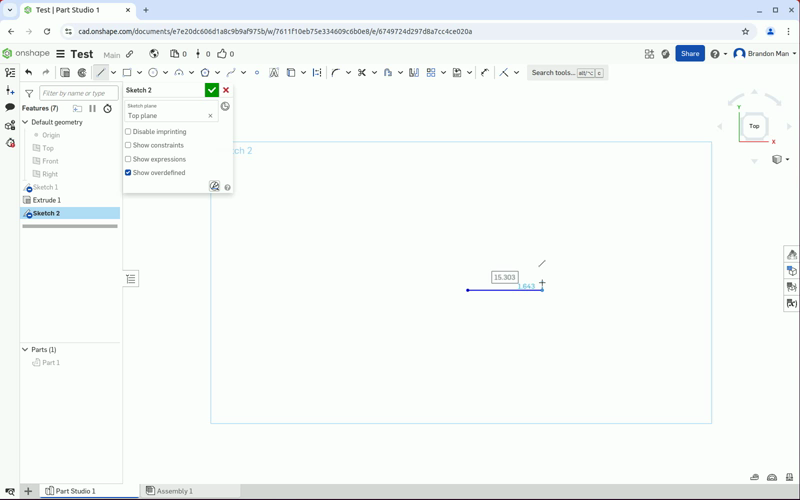
key_down(shift)
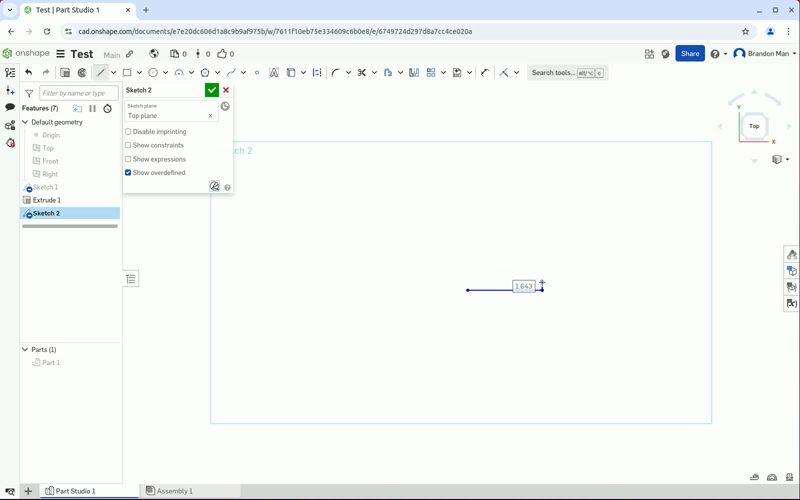
mouse_move(467, 282)
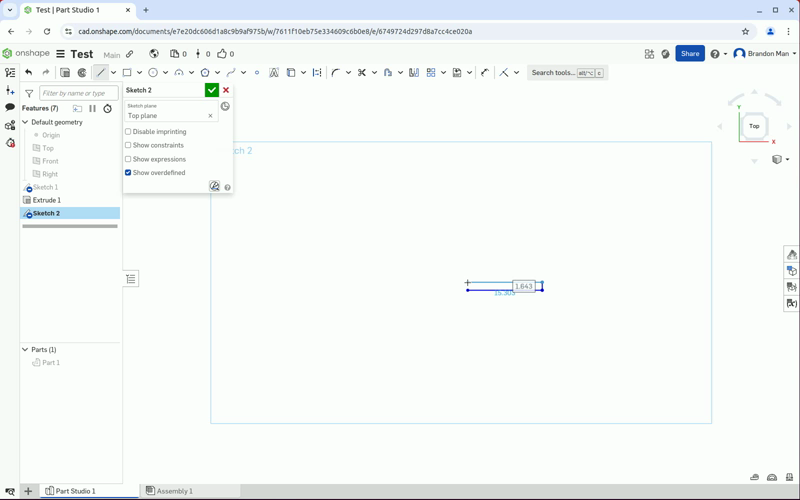
click(467, 282)
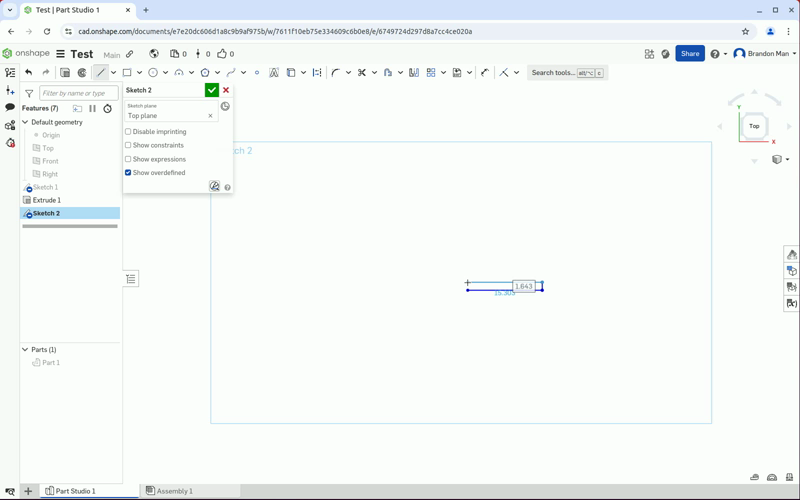
key_up(shift)
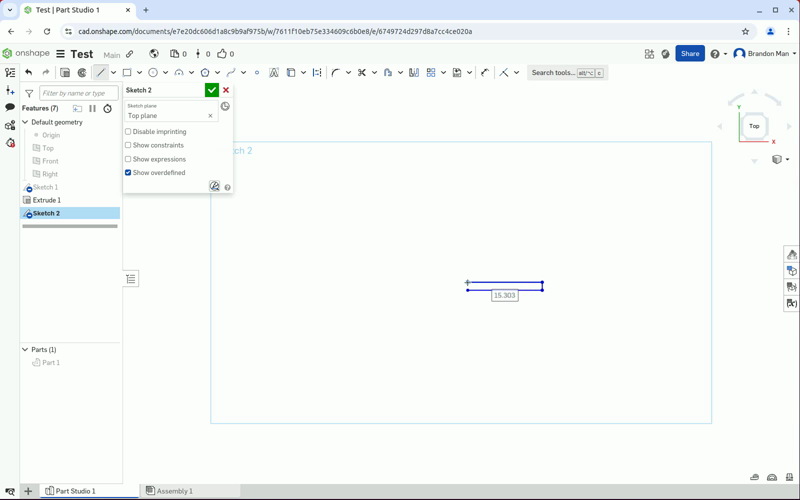
mouse_move(497, 282)
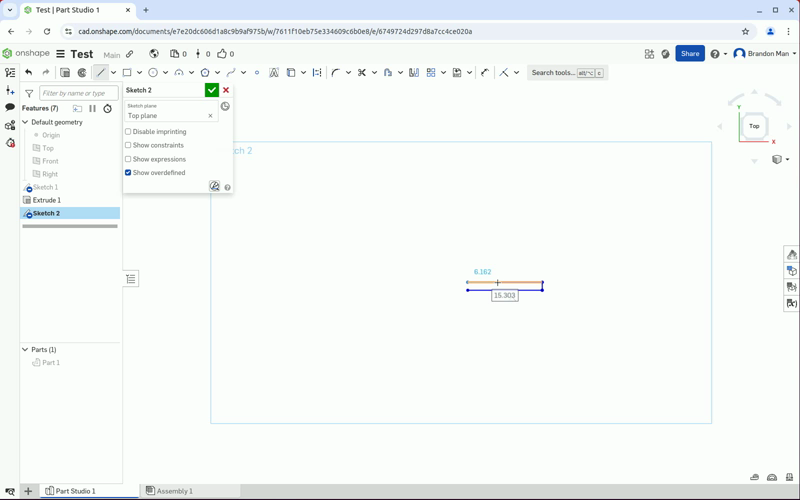
key_down(shift)
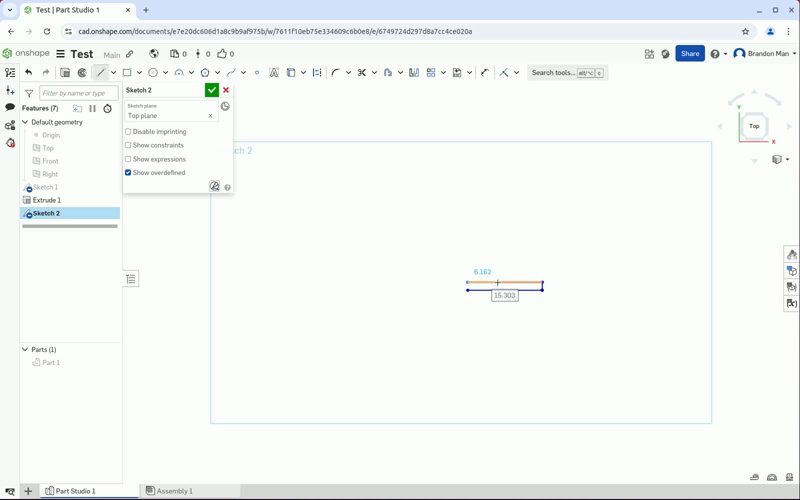
mouse_move(467, 290)
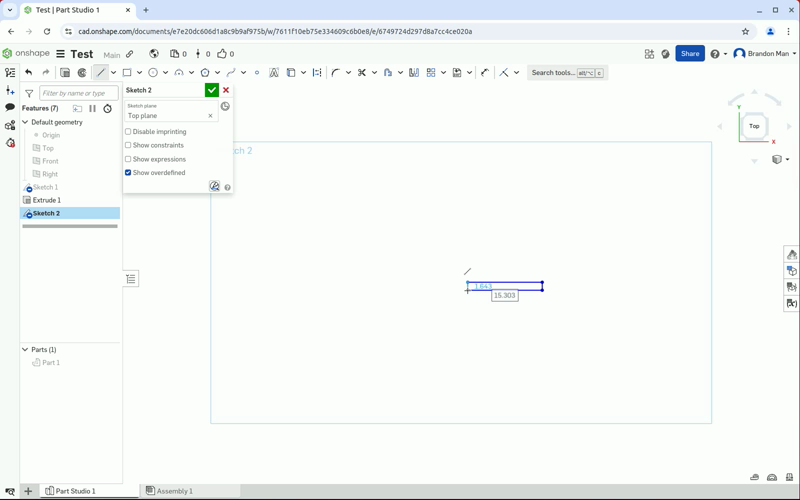
key_up(shift)
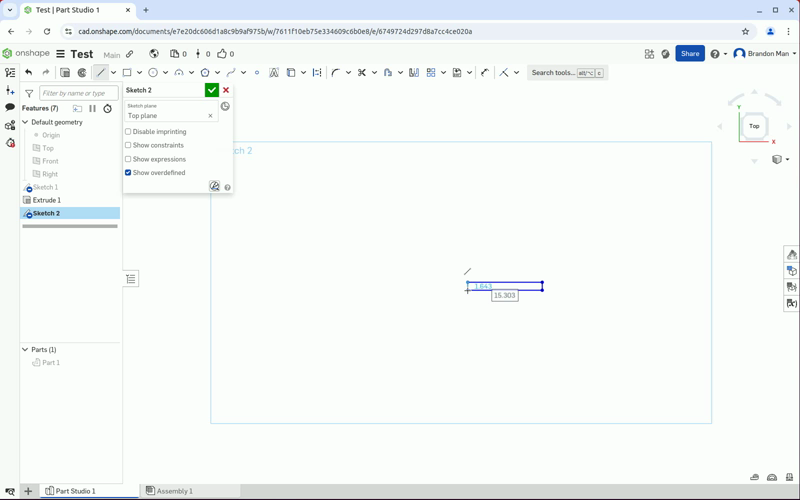
click(467, 290)
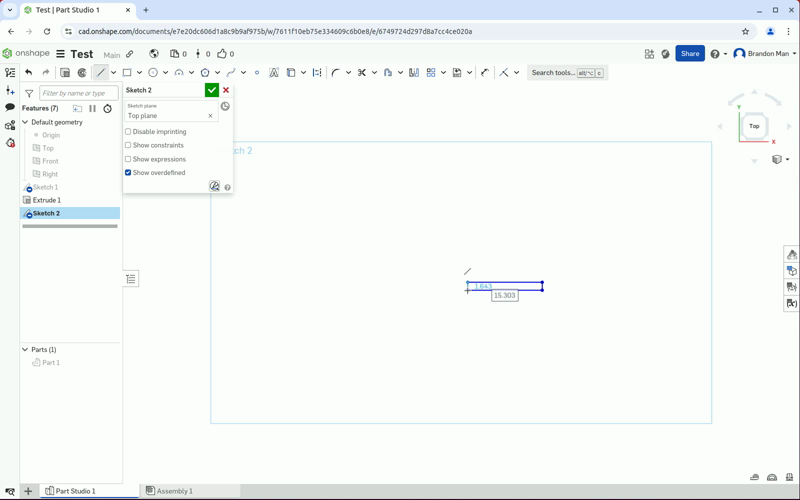
key(esc)
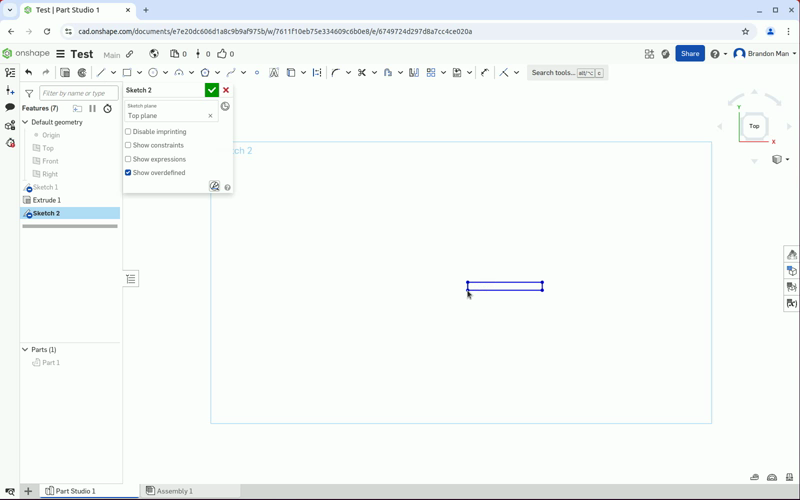
mouse_move(521, 286)
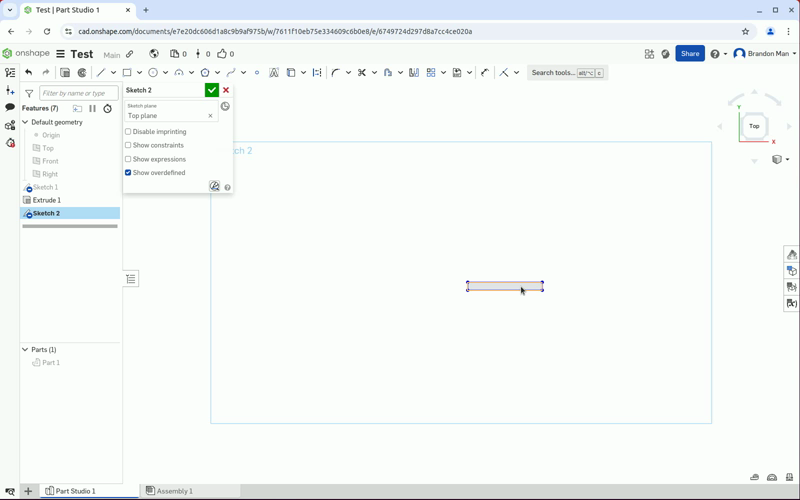
scroll(6)
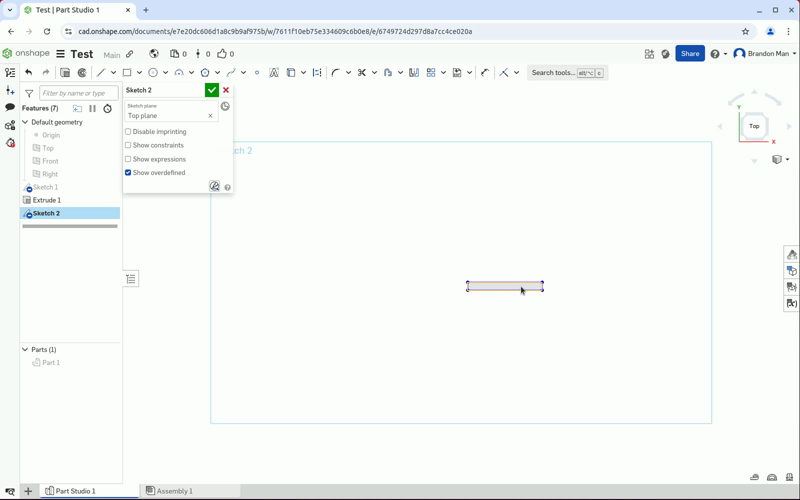
scroll(6)
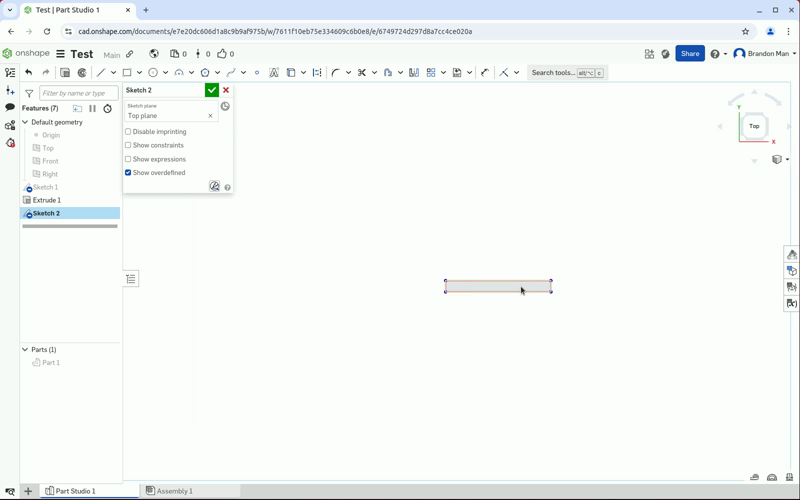
scroll(6)
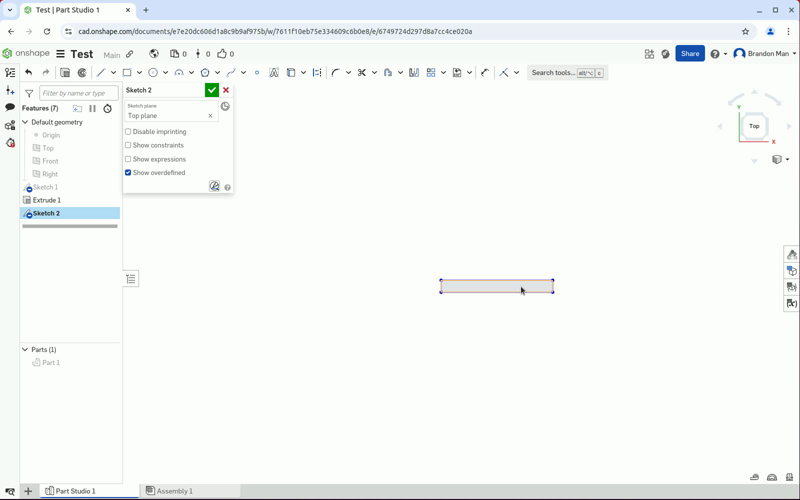
scroll(6)
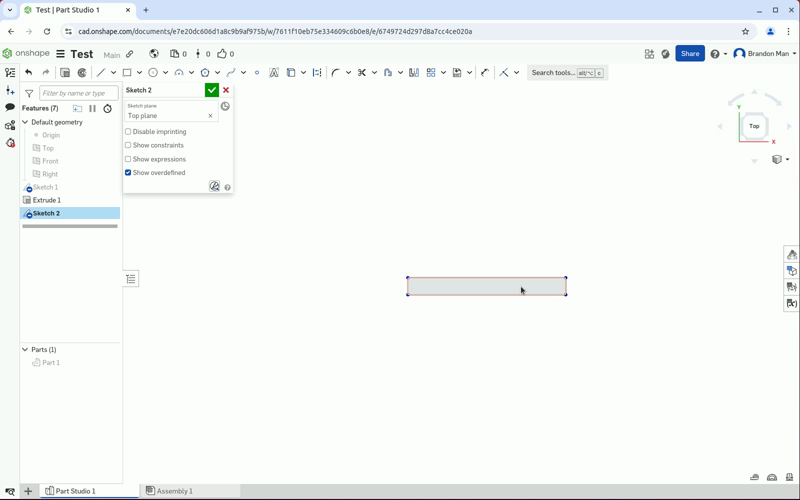
scroll(6)
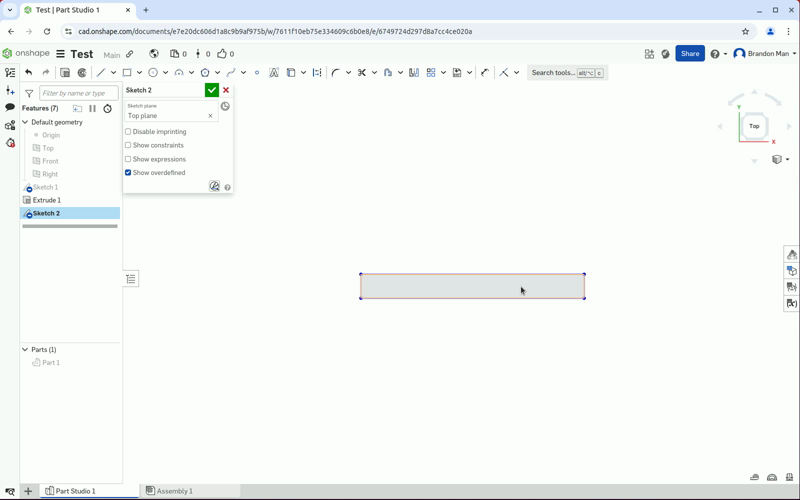
scroll(6)
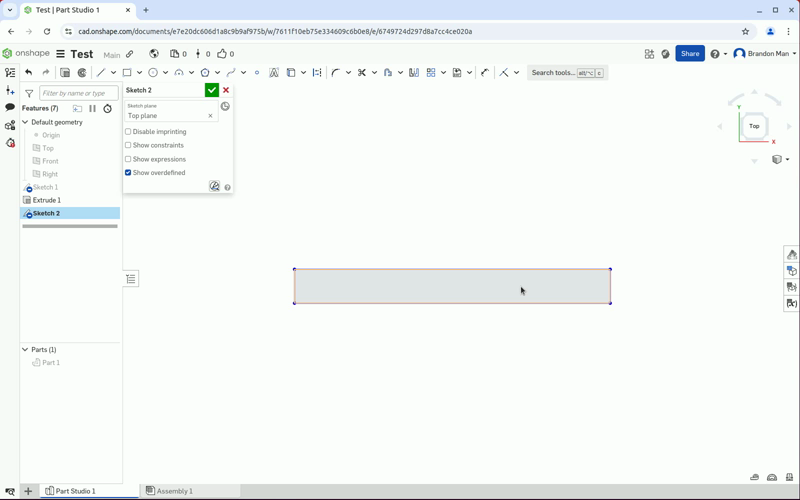
scroll(6)
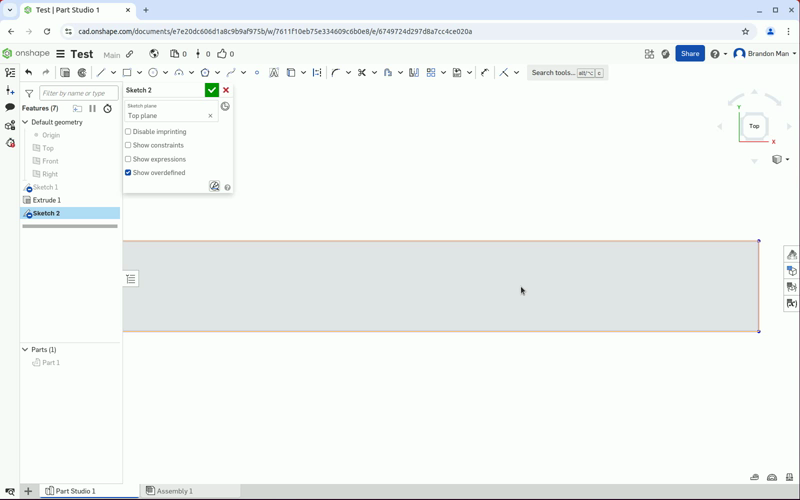
click(521, 286)
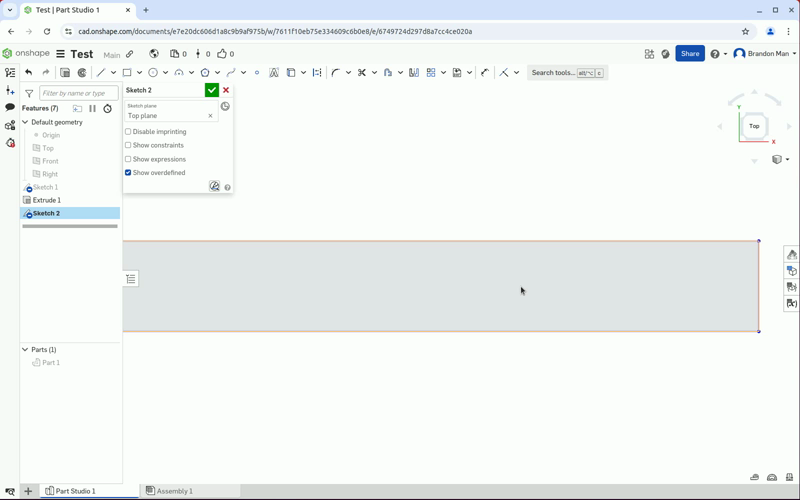
scroll(-6)
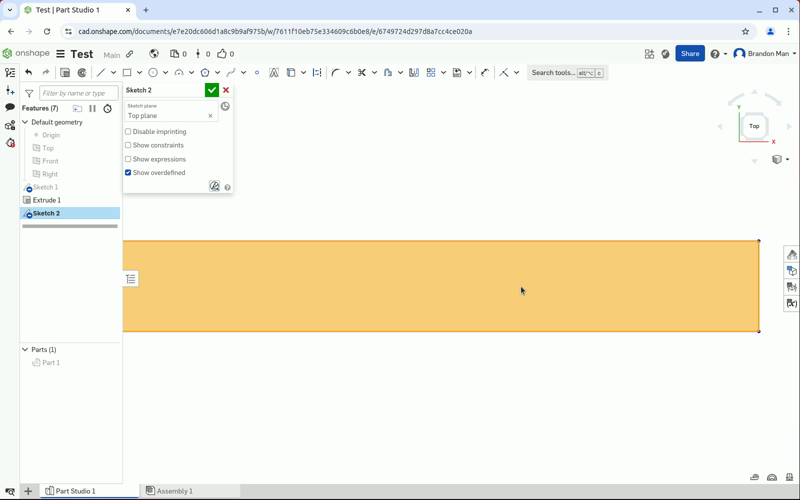
scroll(-6)
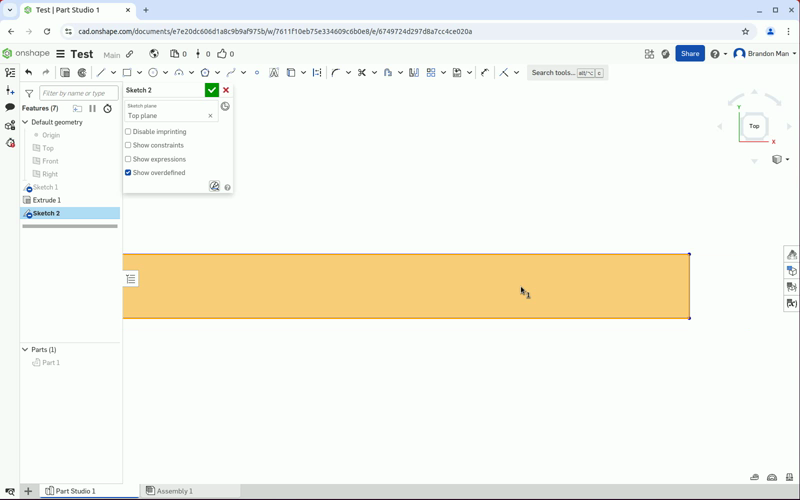
scroll(-6)
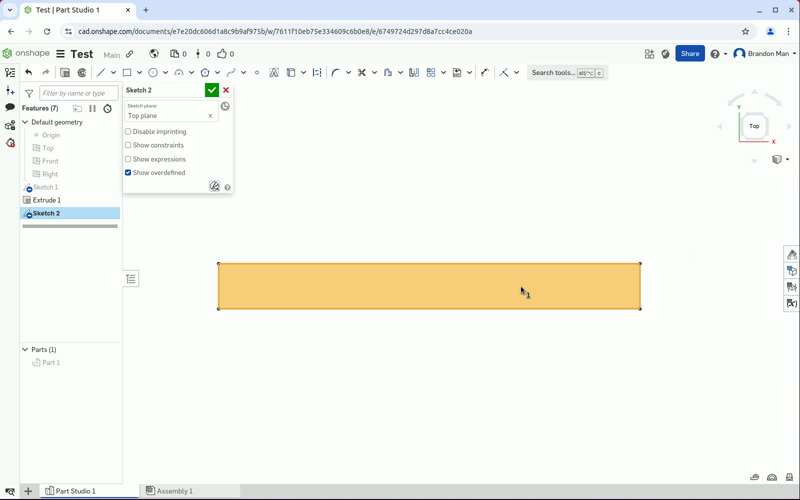
scroll(-6)
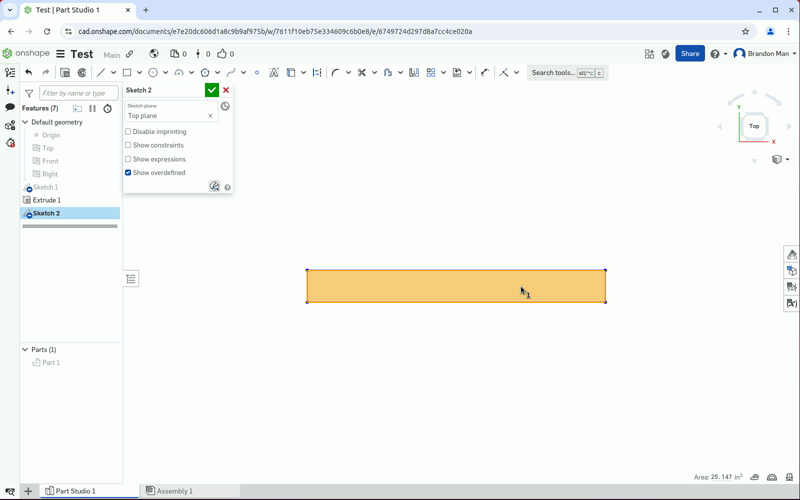
scroll(-6)
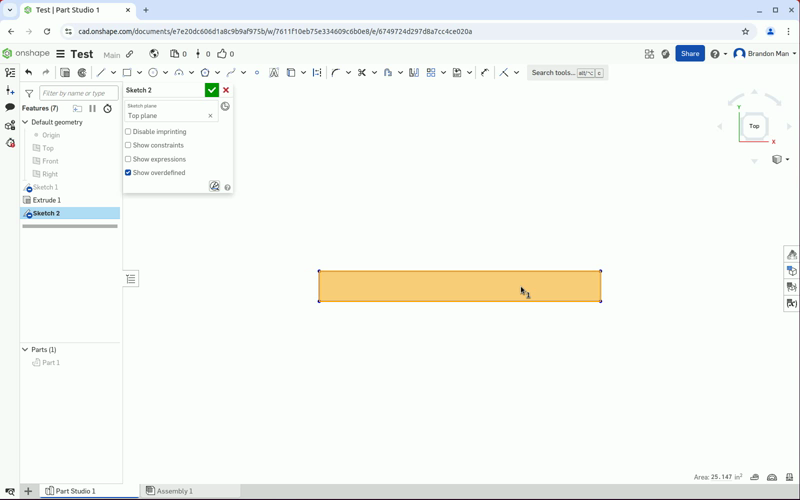
scroll(-6)
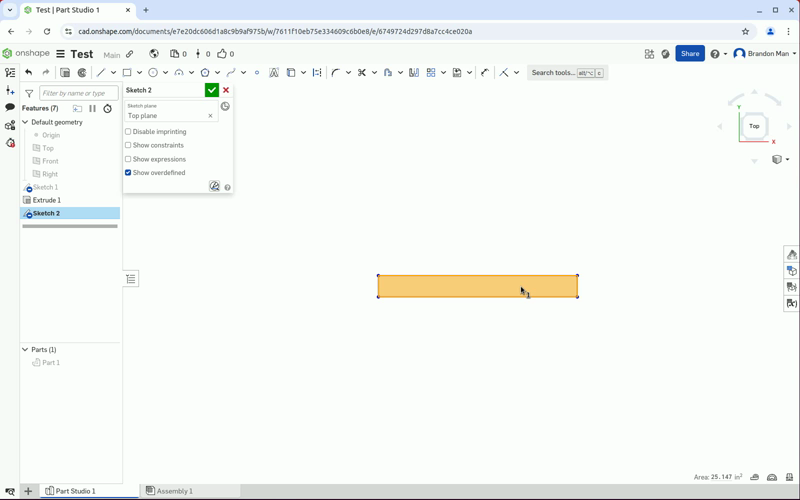
scroll(-6)
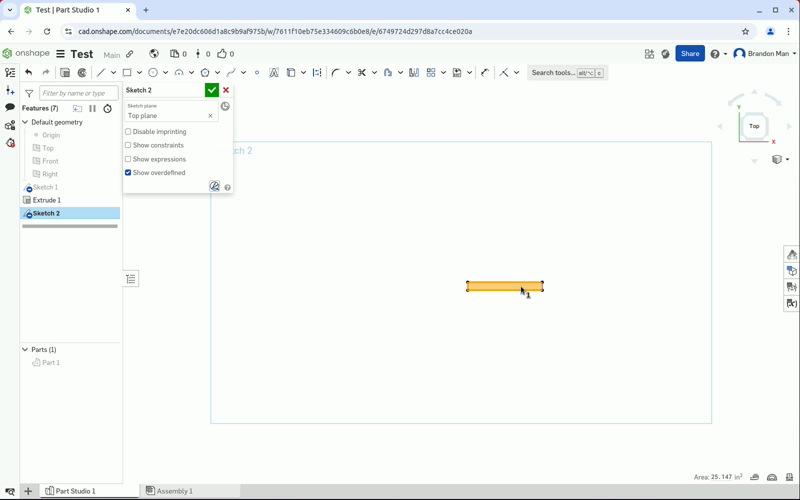
mouse_move(73, 352)
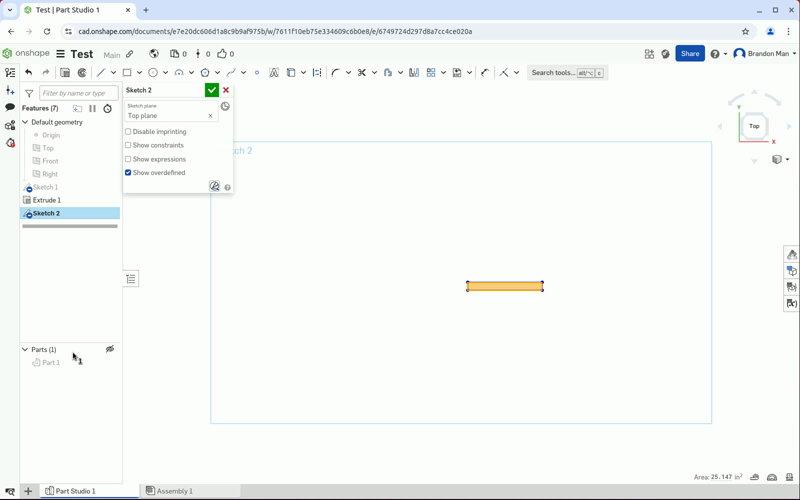
key(shift+y)
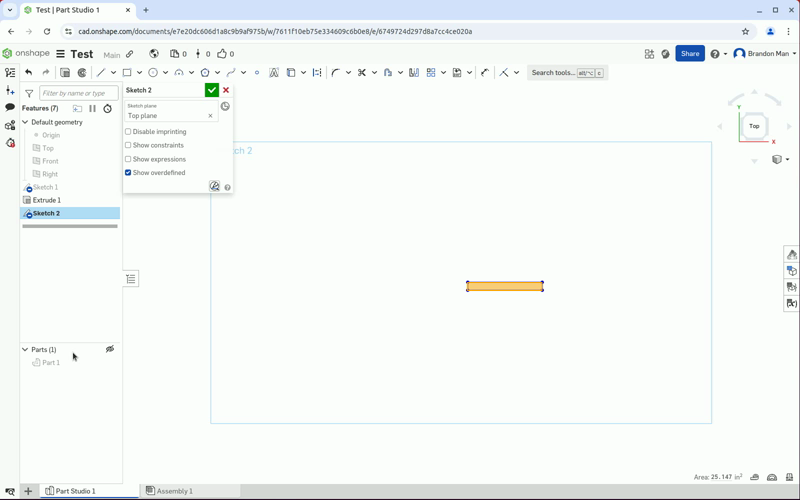
key(shift+e)
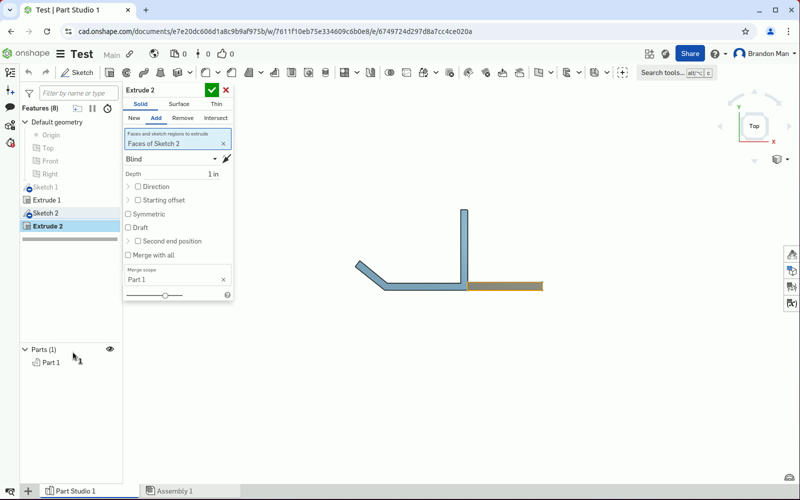
mouse_move(143, 106)
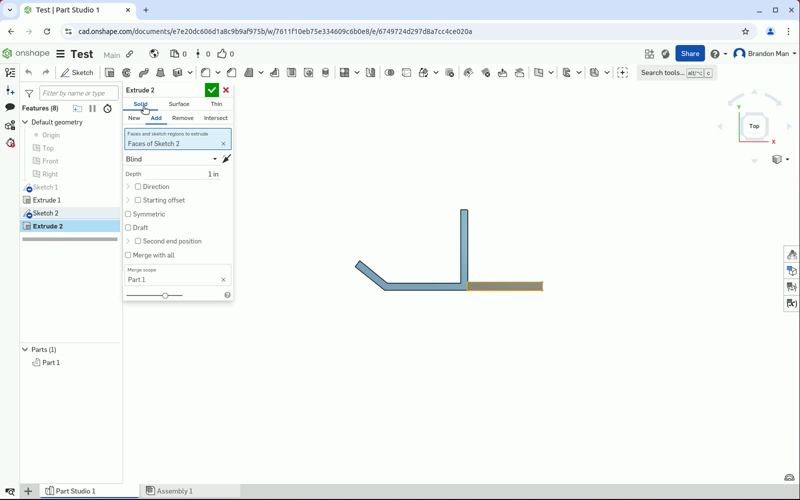
click(143, 106)
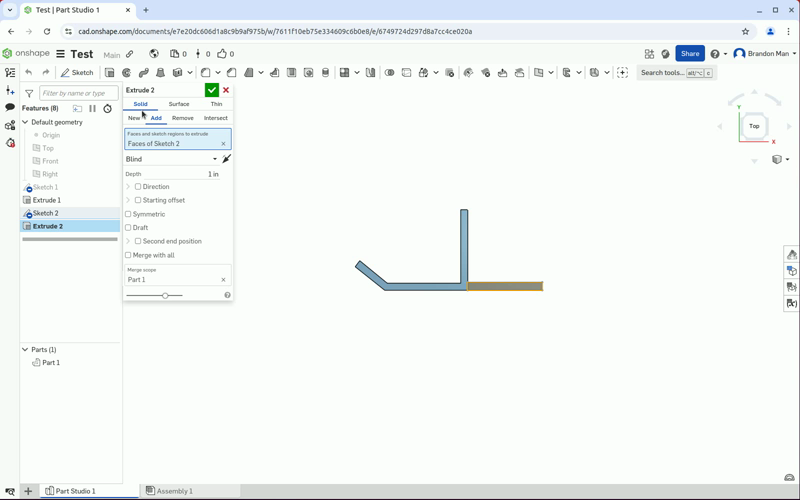
mouse_move(137, 120)
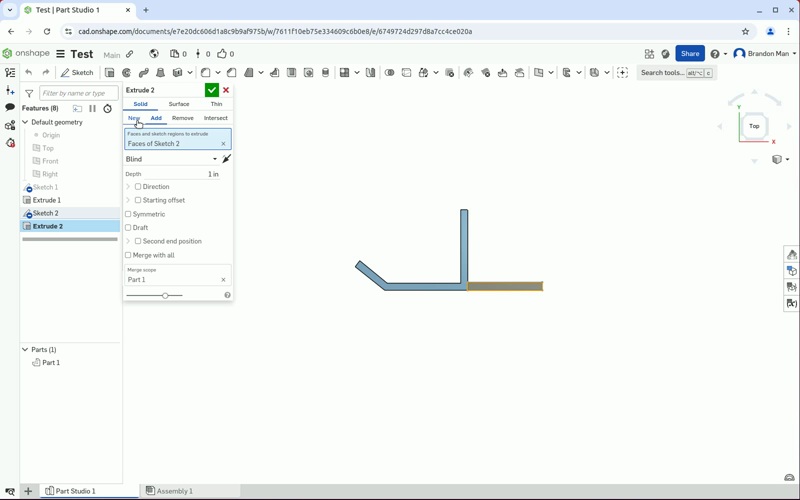
click(137, 120)
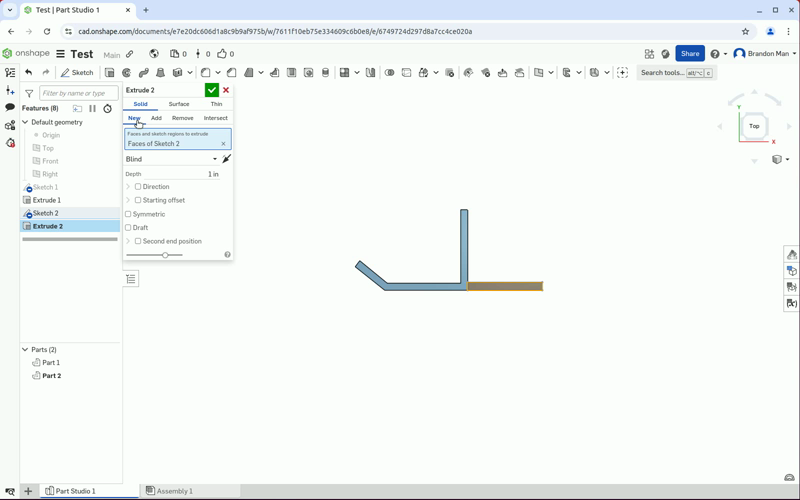
key(tab, 4)
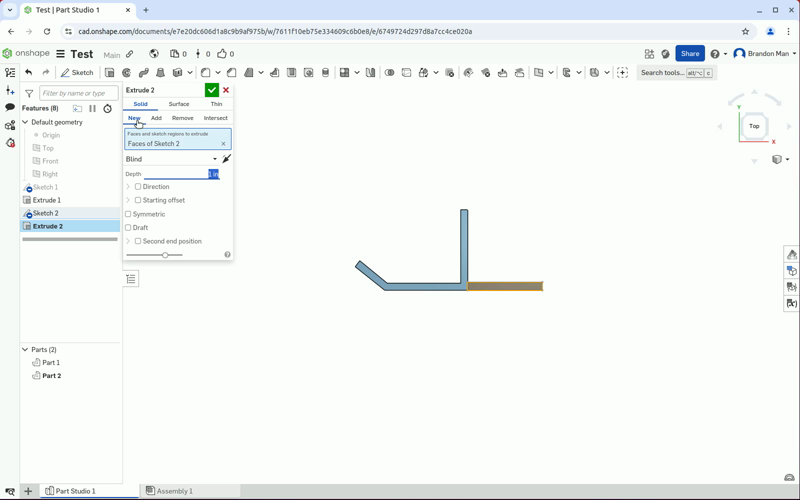
text(12.517)
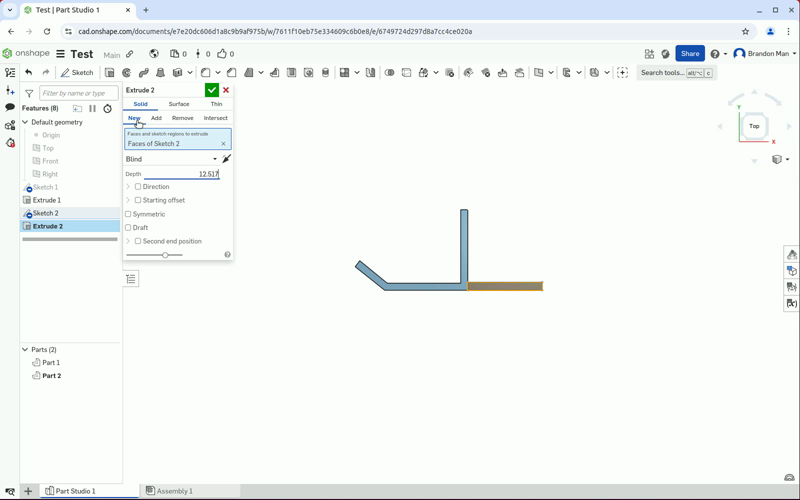
key(enter)
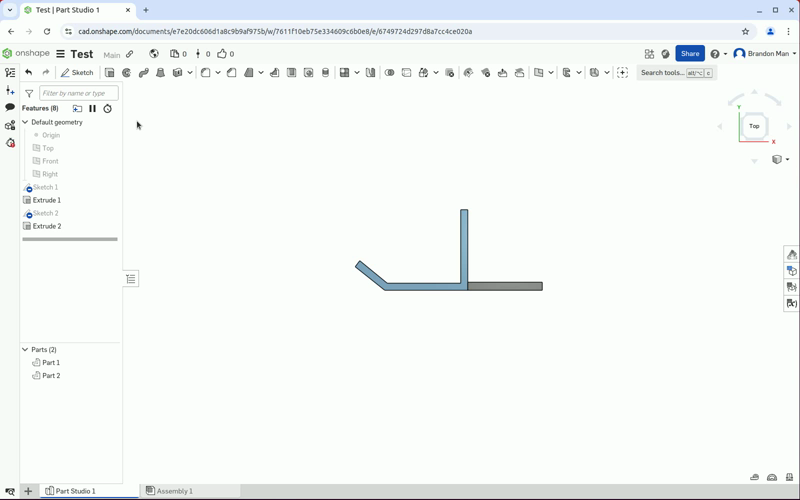
key(shift+h)
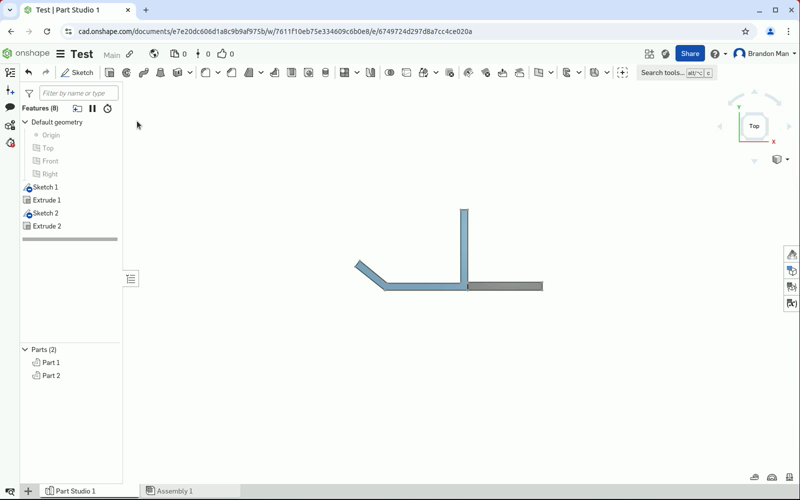
key(shift+h)
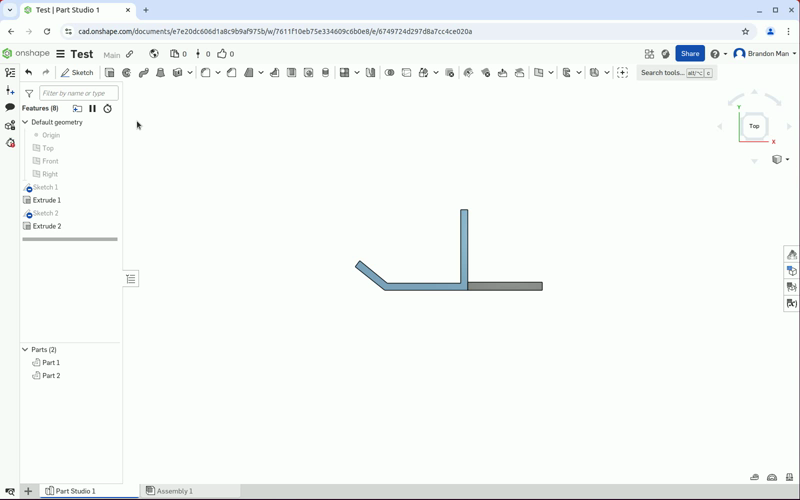
mouse_move(73, 189)
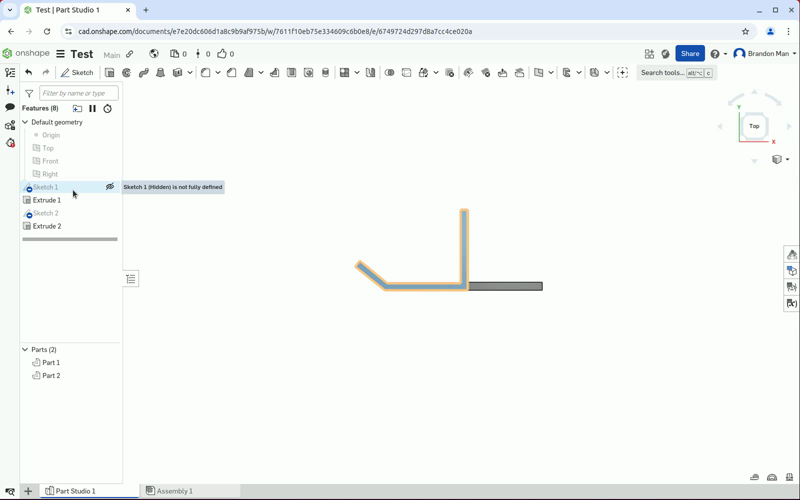
click(73, 189)
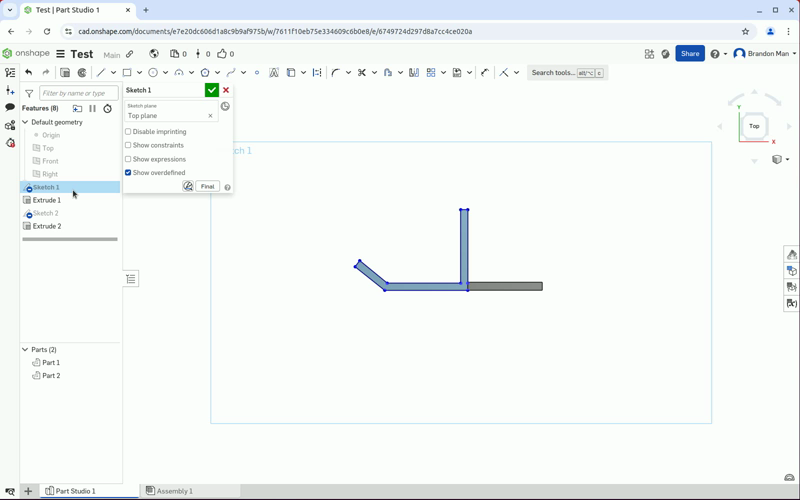
mouse_move(229, 92)
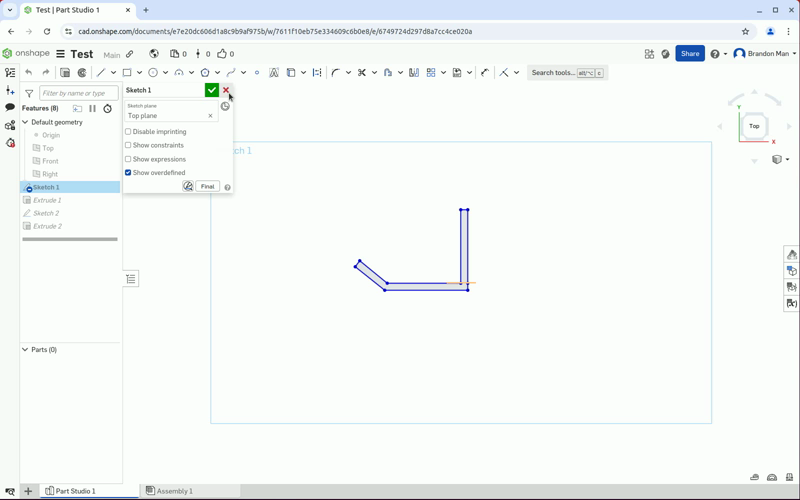
click(229, 92)
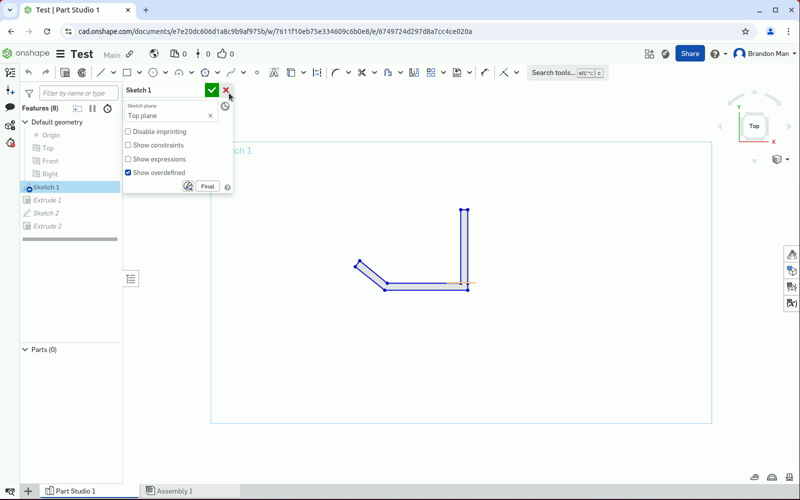
key(shift+s)
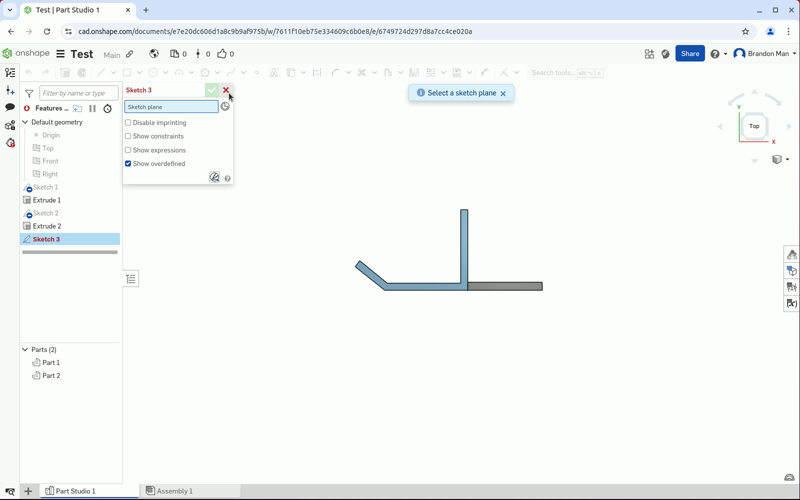
mouse_move(73, 150)
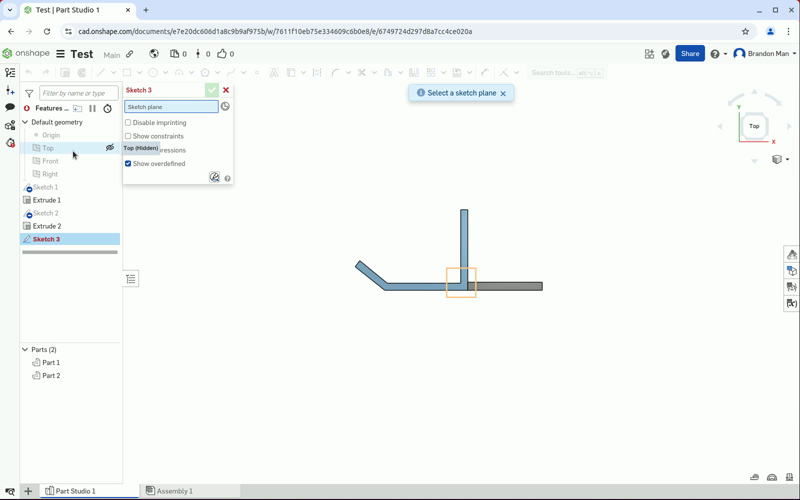
click(73, 150)
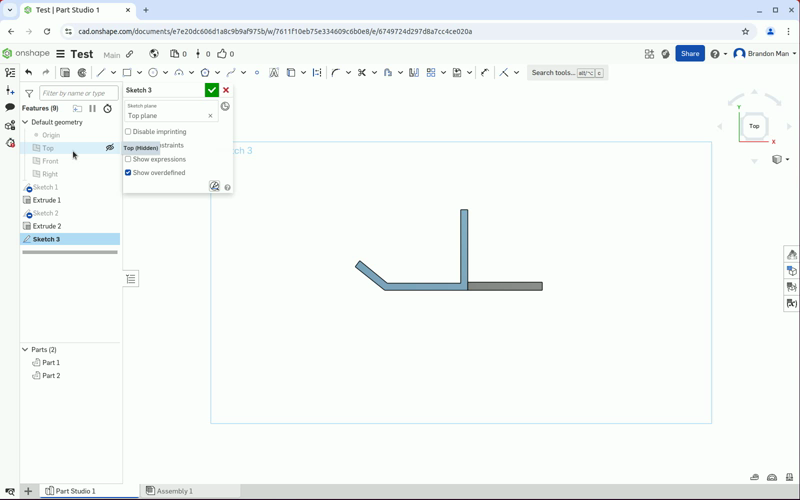
mouse_move(73, 352)
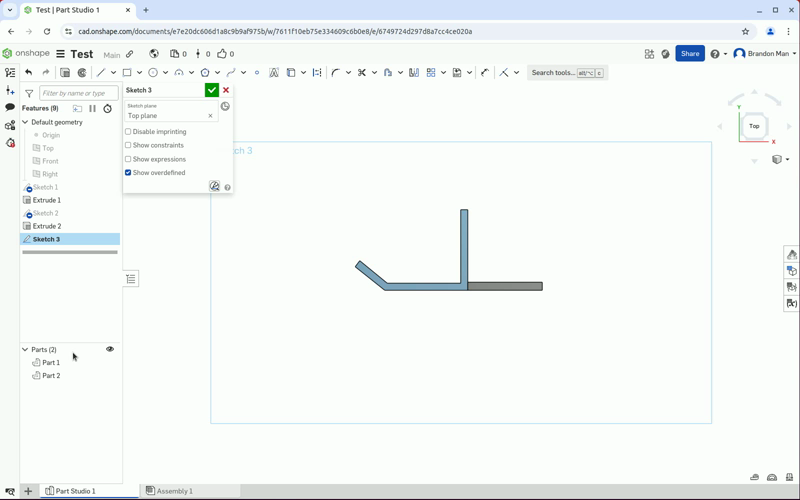
key(y)
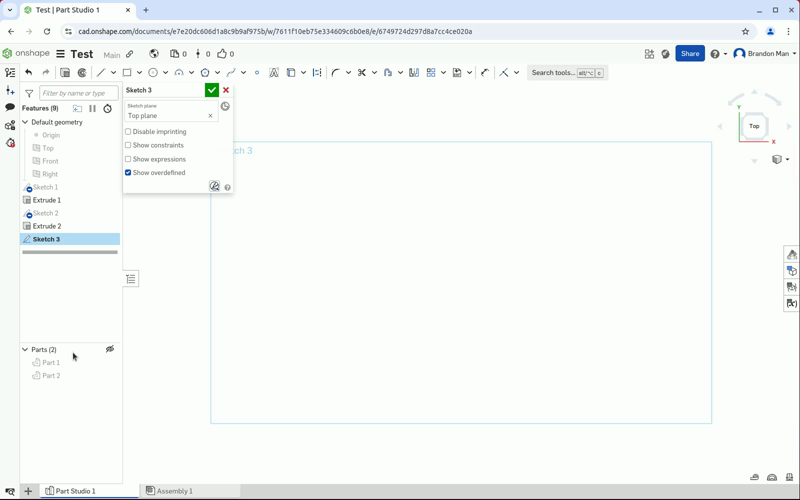
key(l)
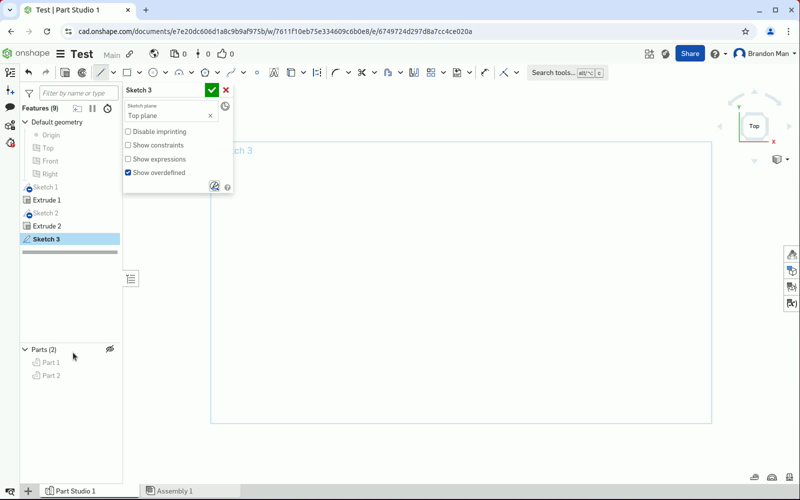
key_down(shift)
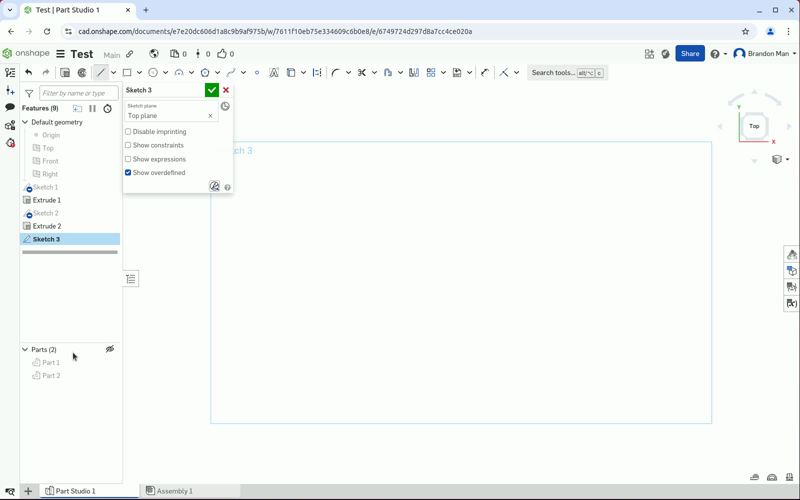
mouse_move(348, 274)
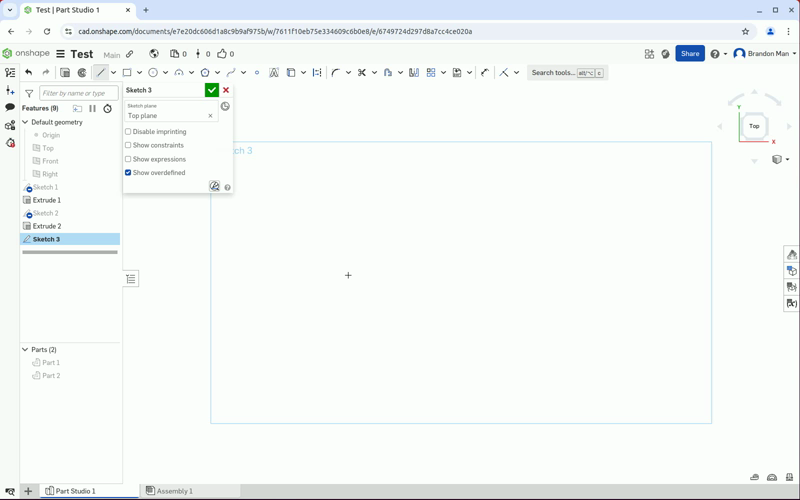
click(348, 274)
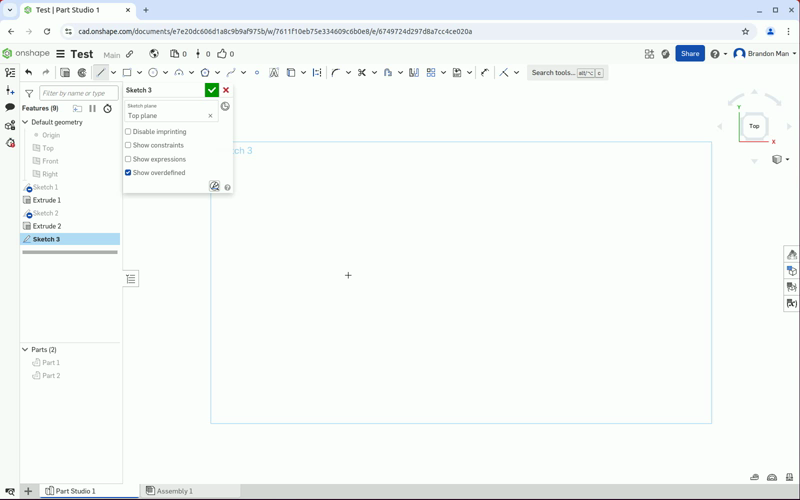
key_up(shift)
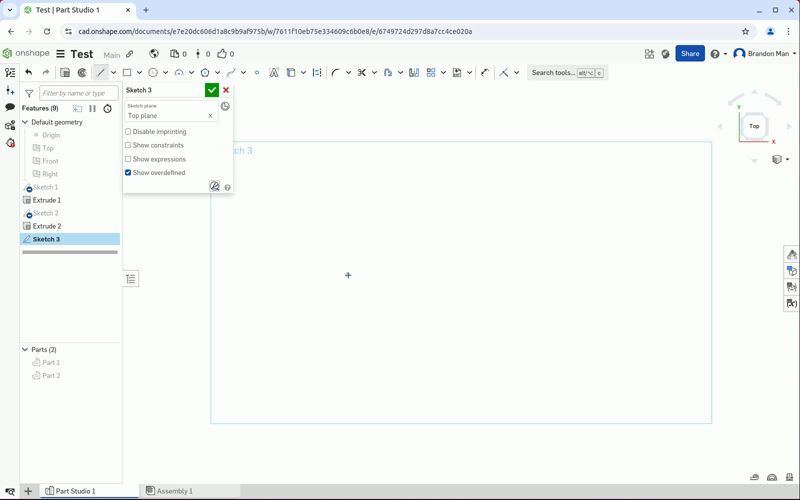
key_down(shift)
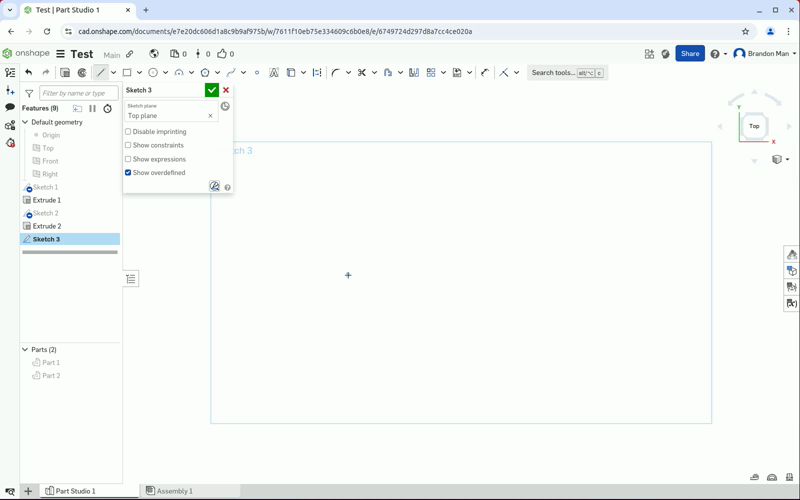
mouse_move(378, 274)
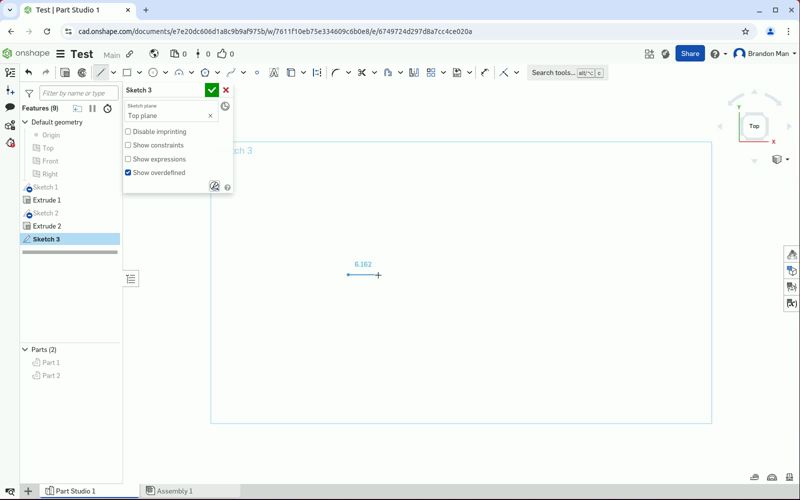
mouse_move(358, 282)
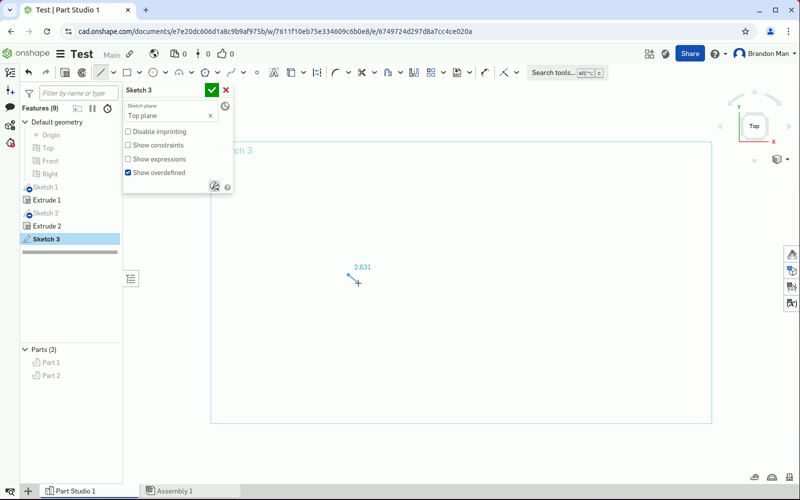
click(358, 282)
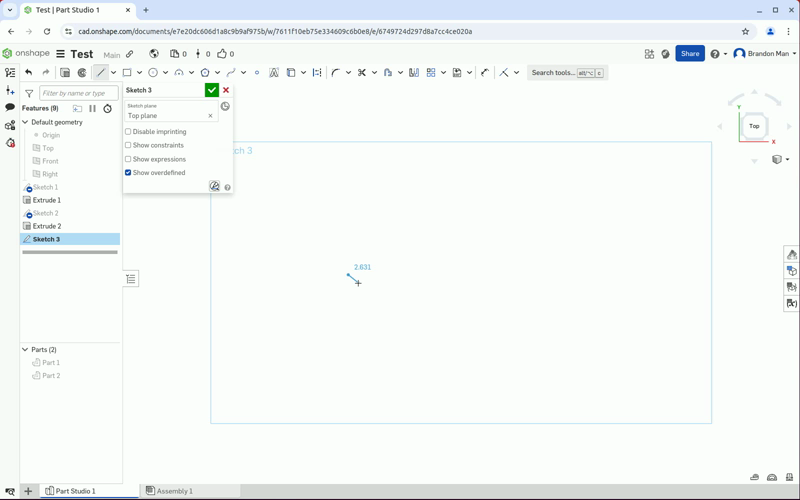
key_up(shift)
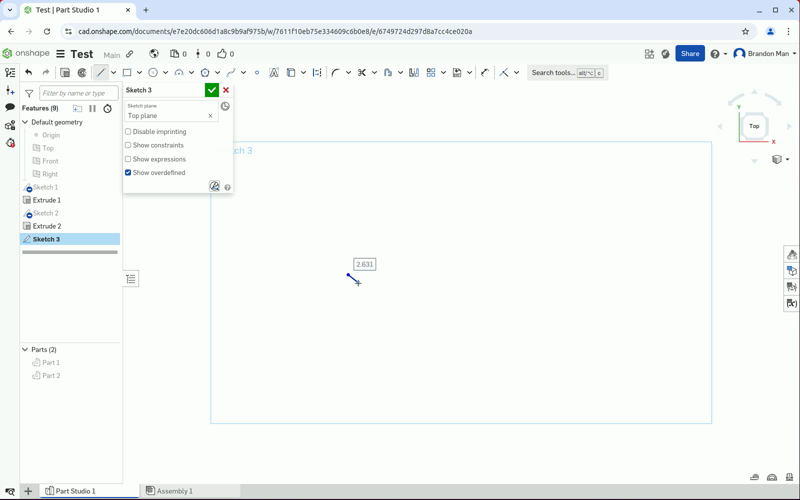
key_down(shift)
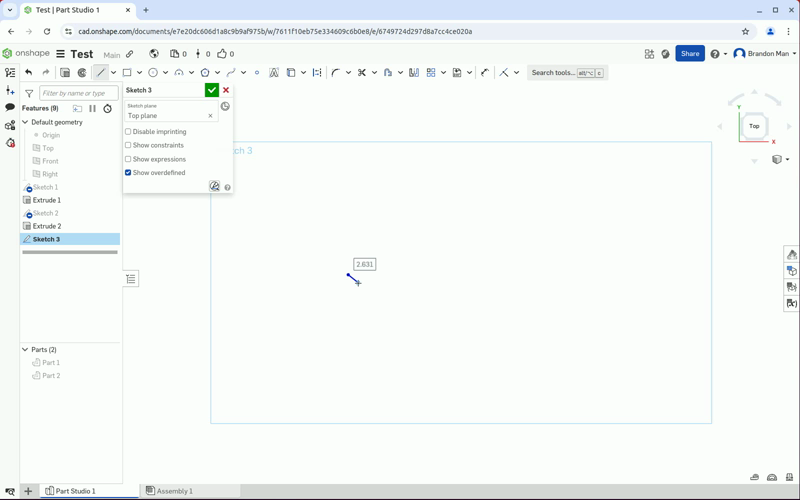
mouse_move(388, 282)
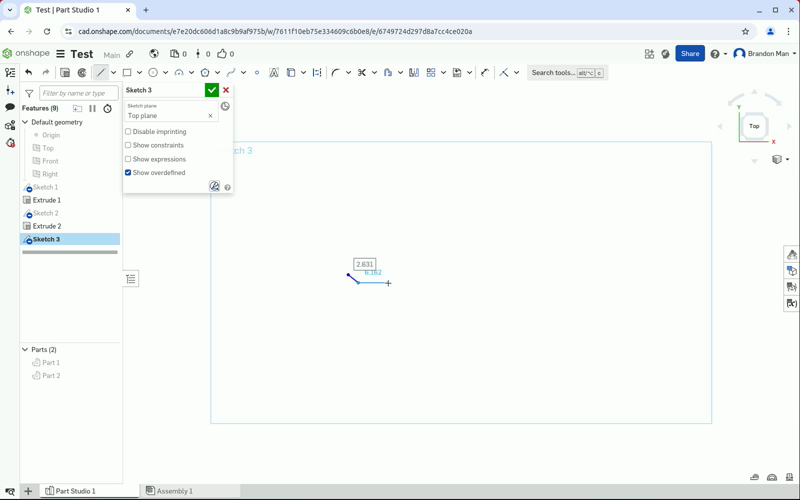
mouse_move(365, 273)
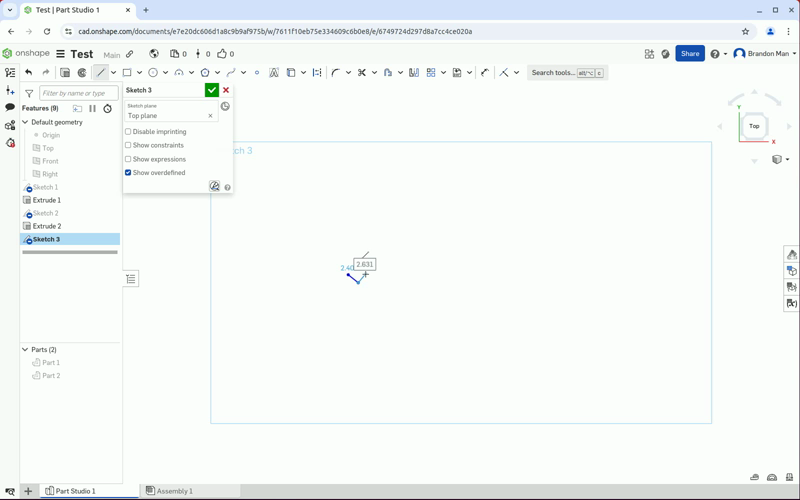
click(365, 273)
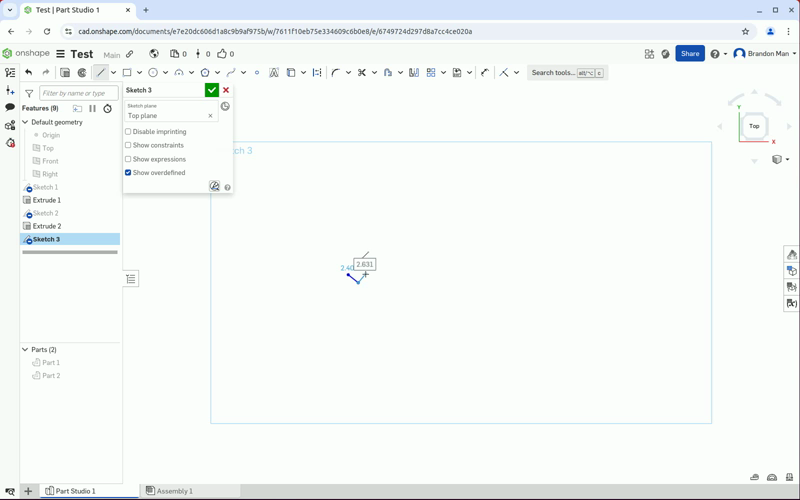
key_up(shift)
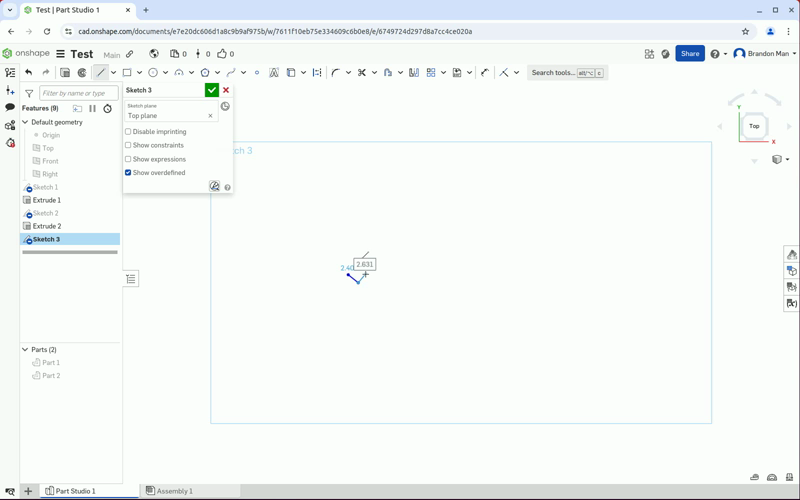
key_down(shift)
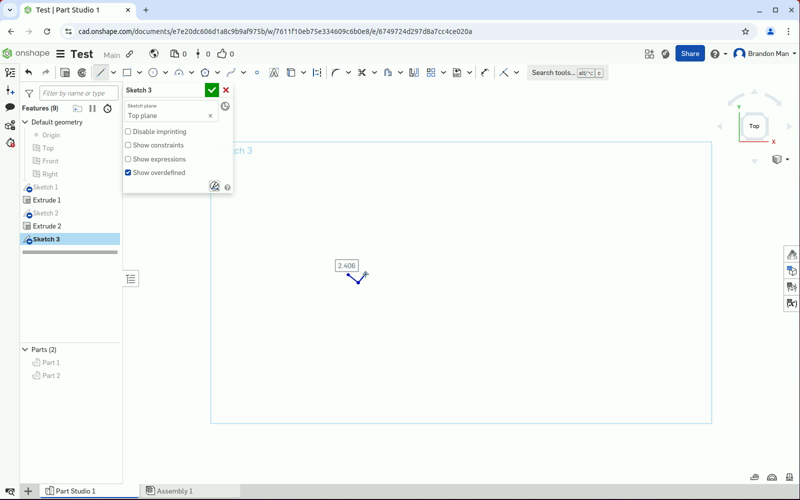
mouse_move(395, 273)
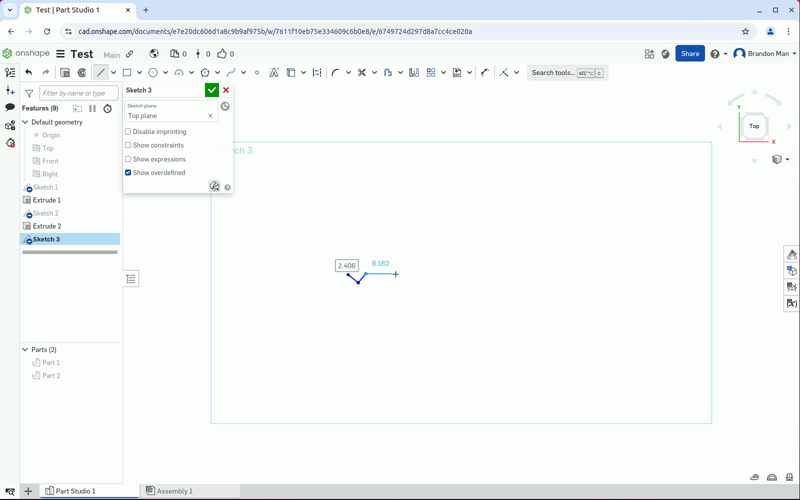
mouse_move(355, 265)
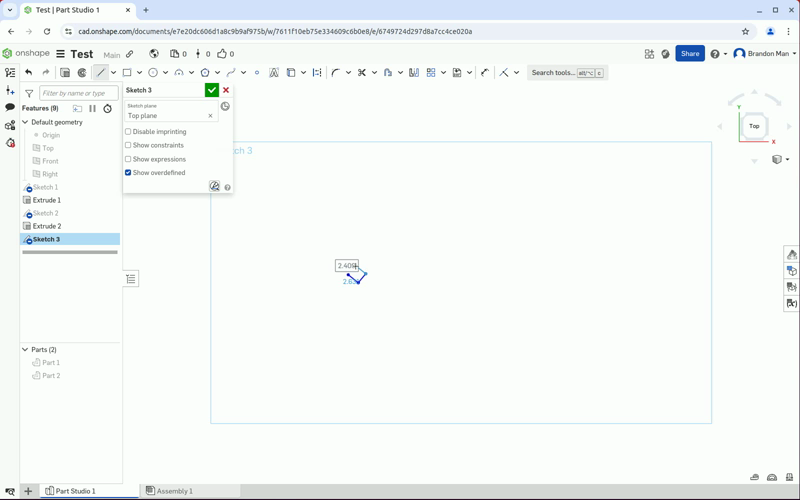
click(355, 265)
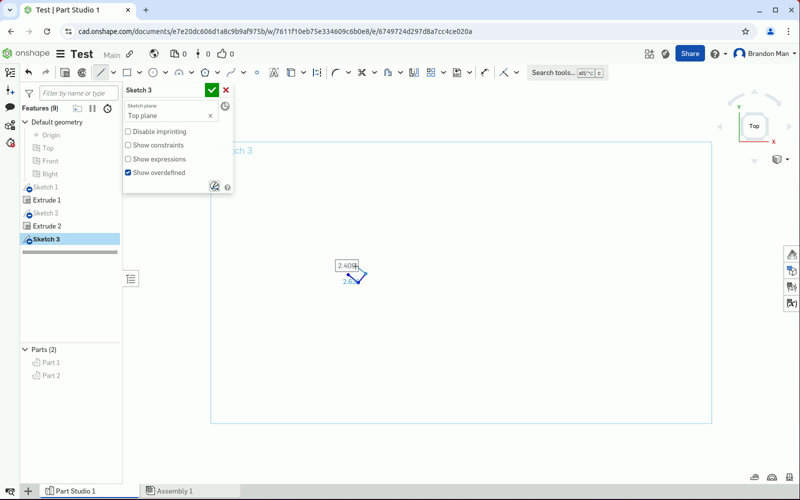
key_up(shift)
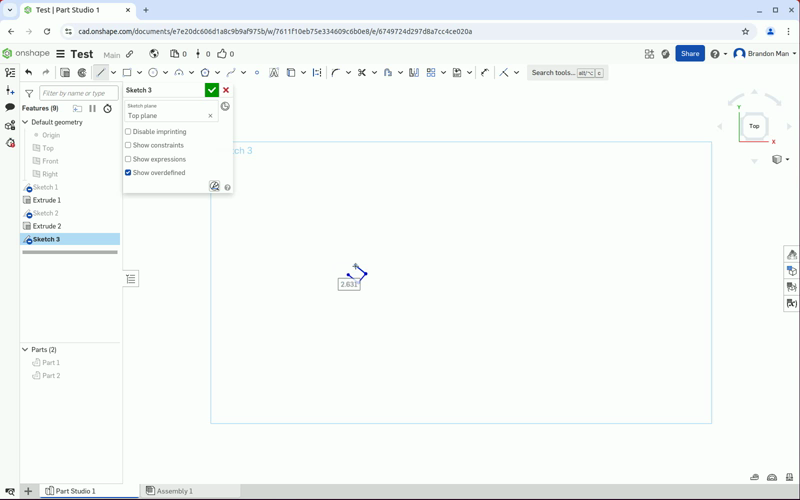
mouse_move(385, 265)
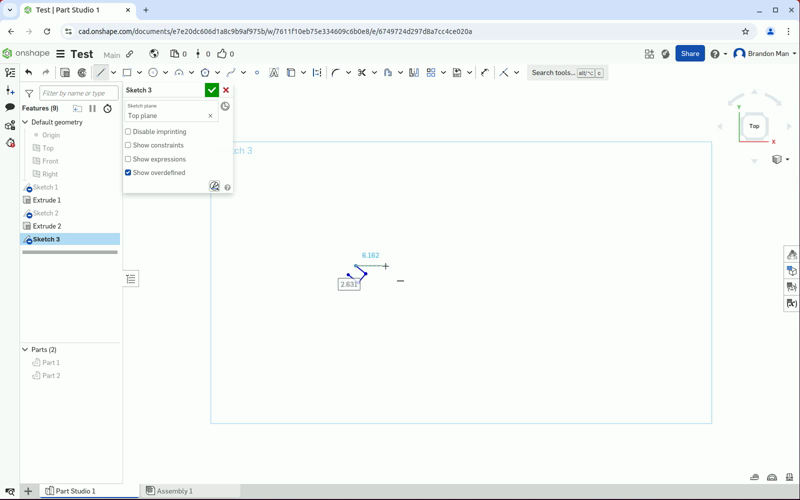
key_down(shift)
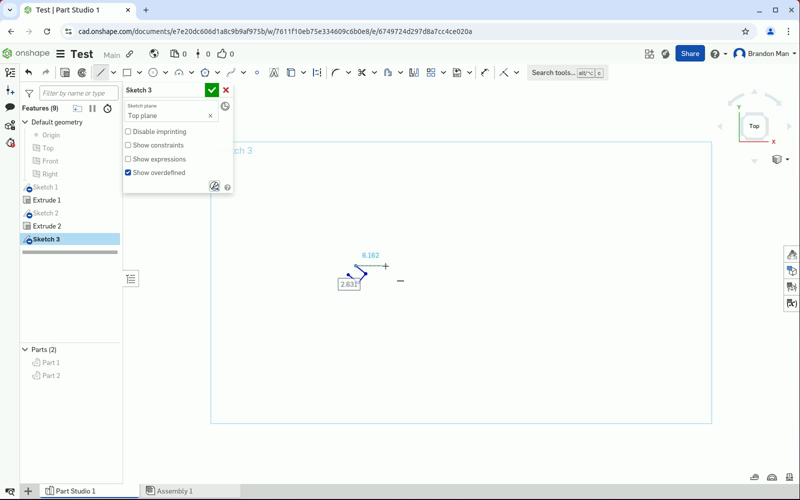
mouse_move(348, 274)
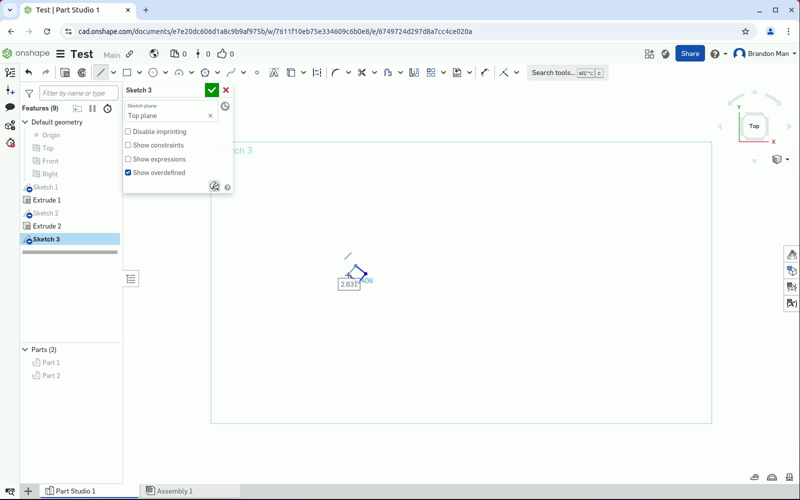
key_up(shift)
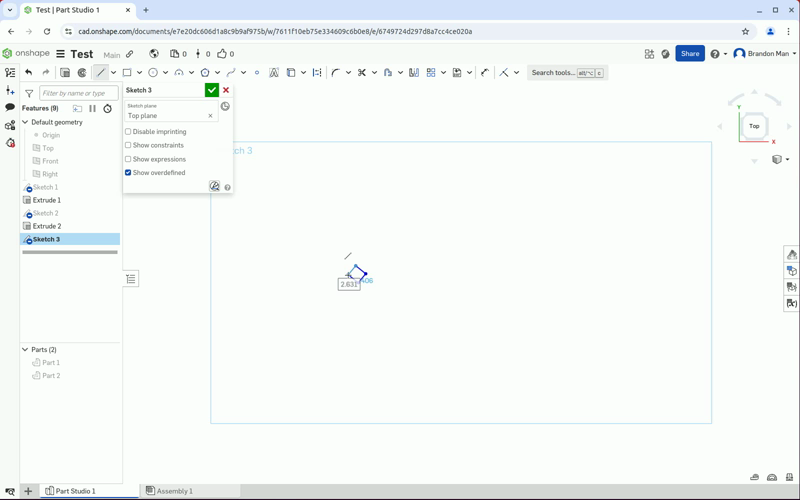
click(348, 274)
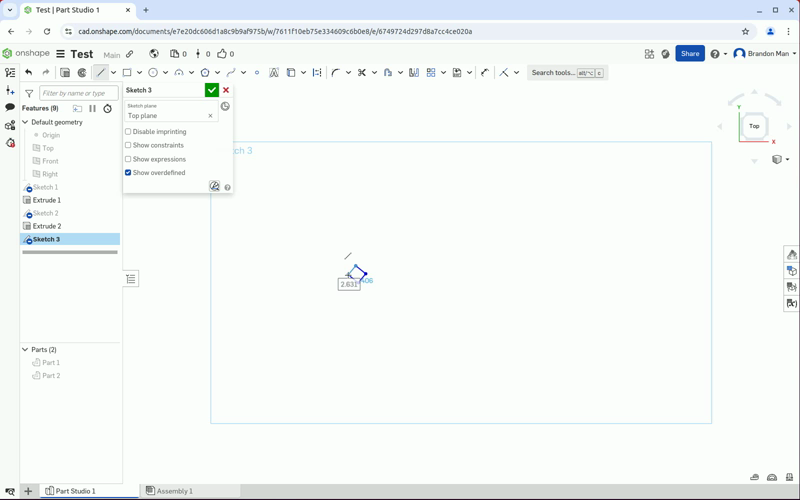
key(esc)
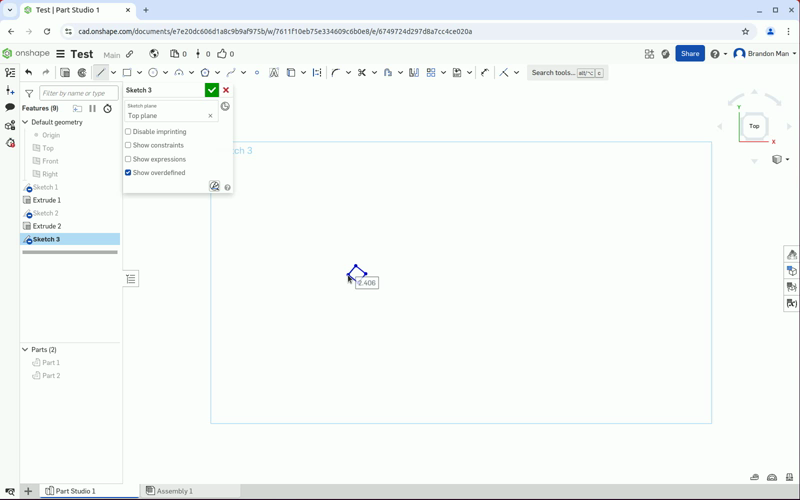
mouse_move(356, 278)
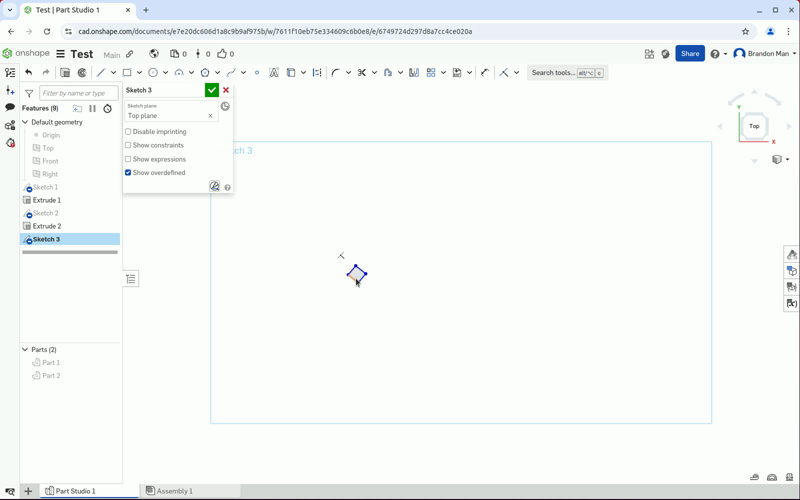
scroll(6)
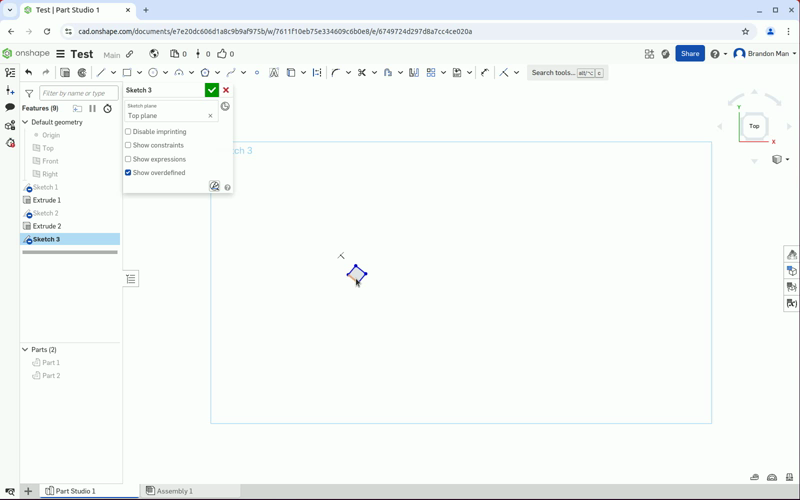
scroll(6)
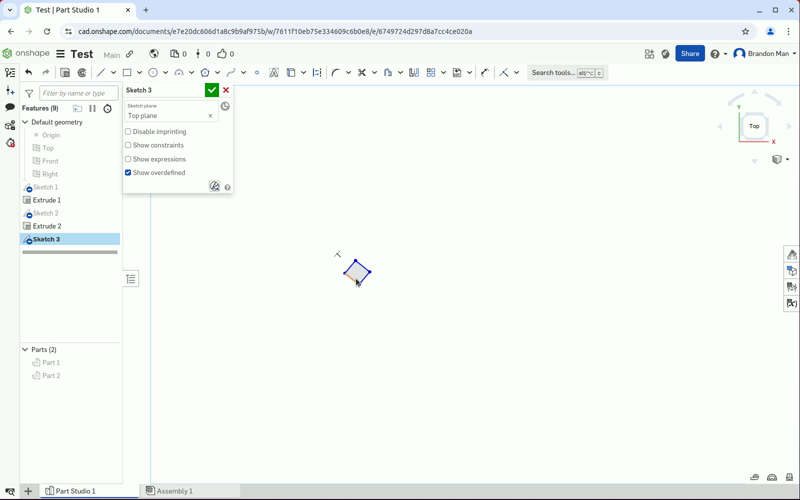
scroll(6)
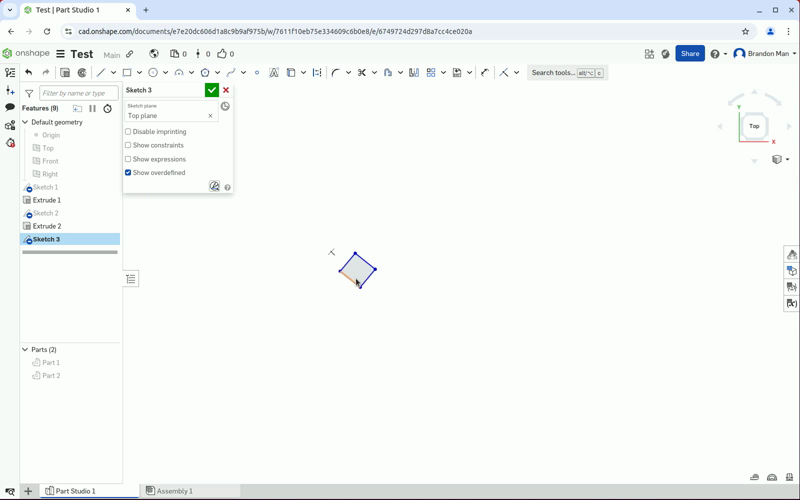
scroll(6)
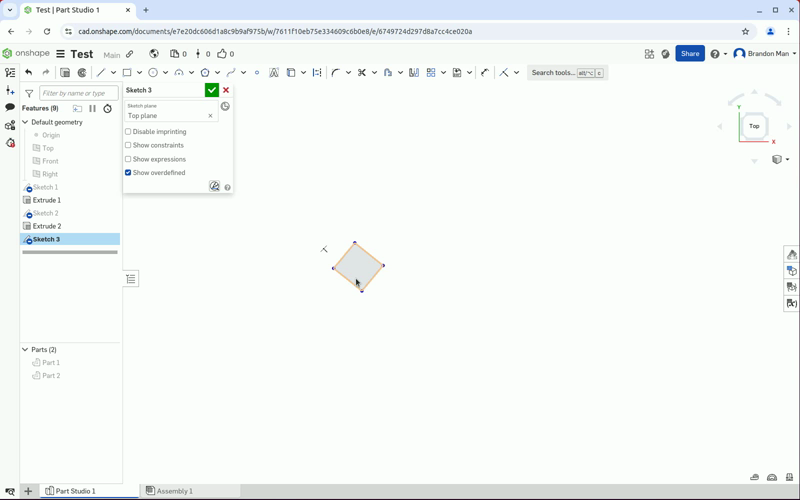
scroll(6)
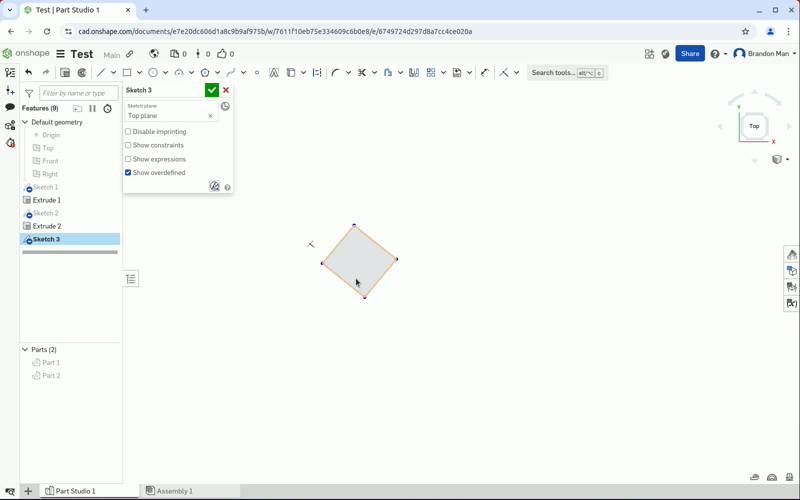
scroll(6)
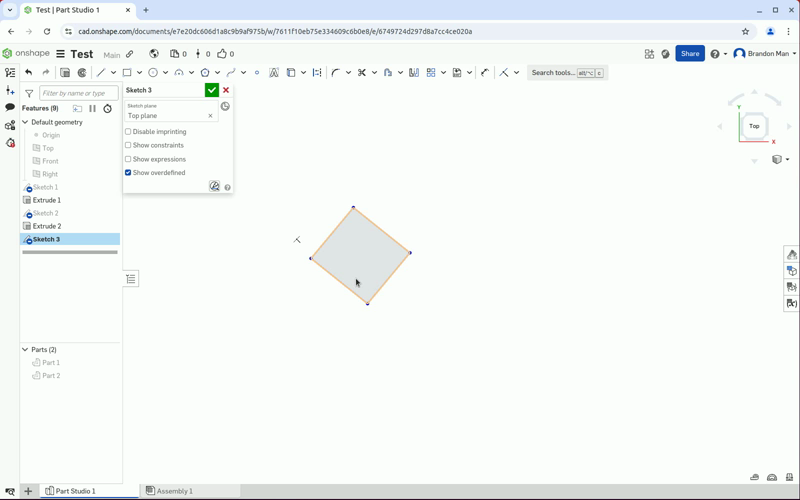
scroll(6)
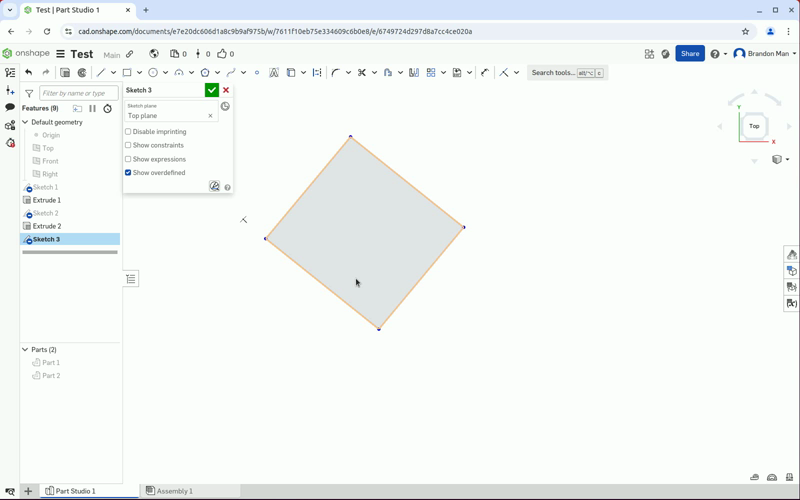
click(356, 278)
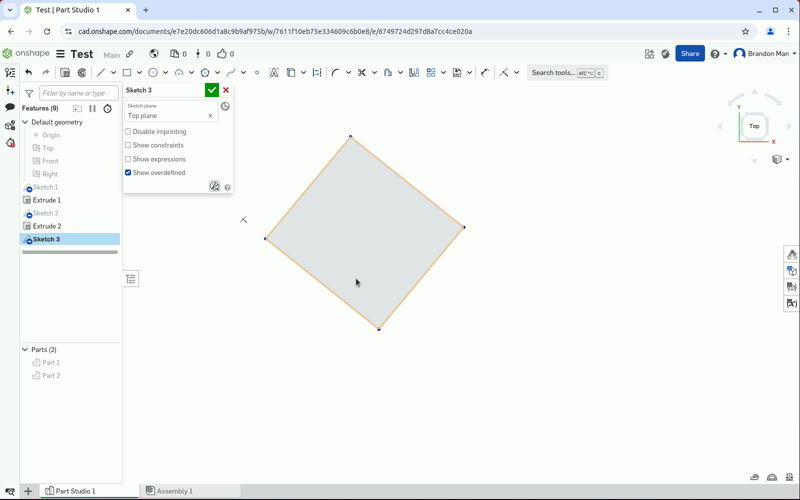
scroll(-6)
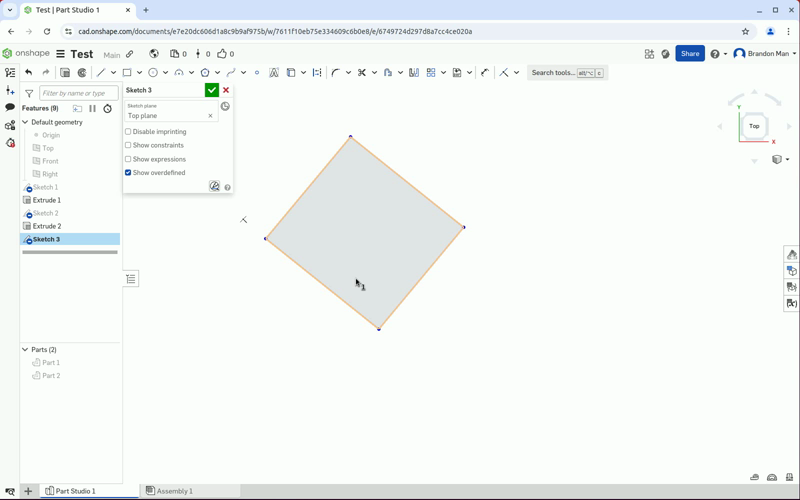
scroll(-6)
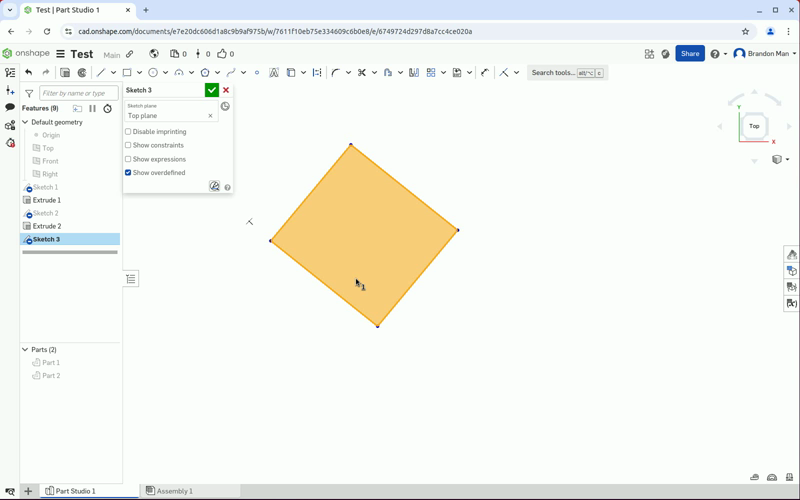
scroll(-6)
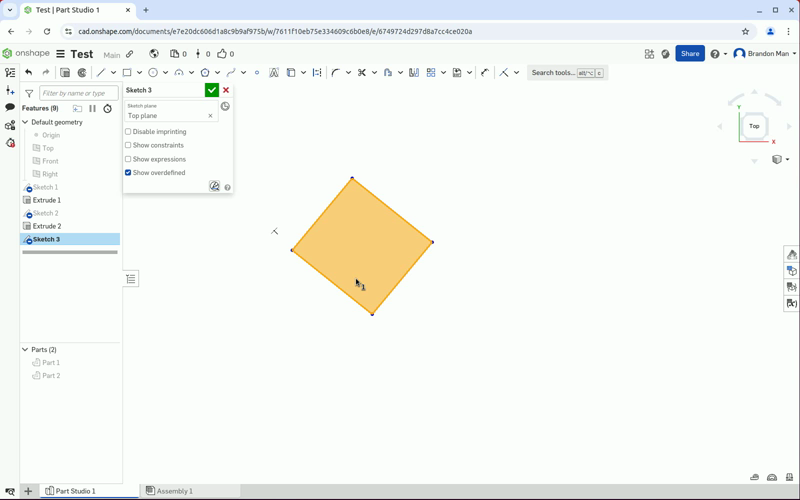
scroll(-6)
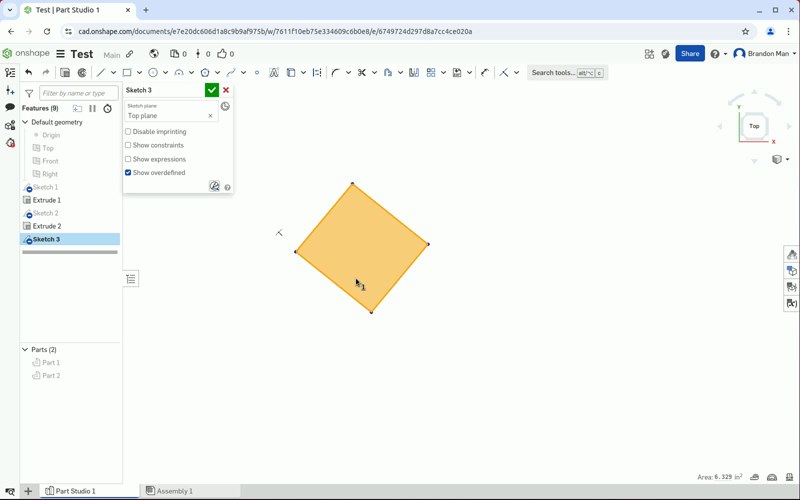
scroll(-6)
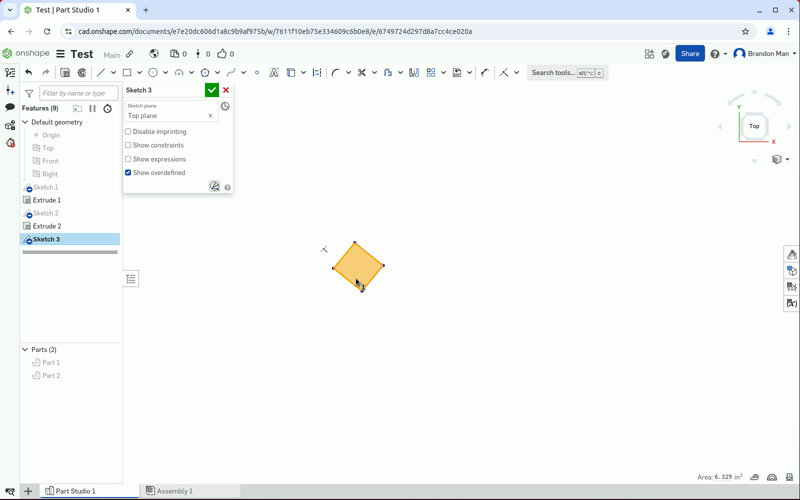
scroll(-6)
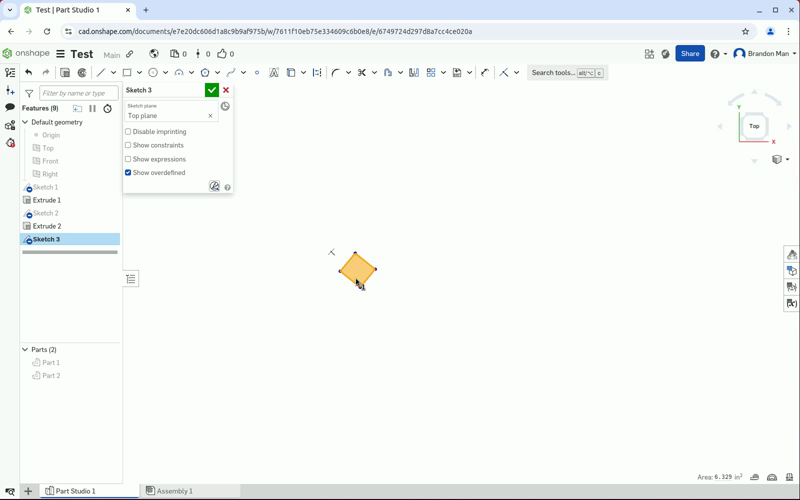
scroll(-6)
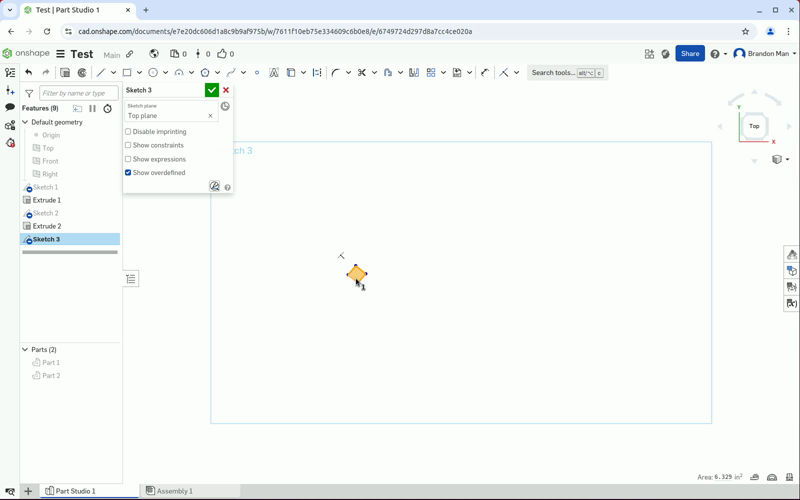
mouse_move(73, 352)
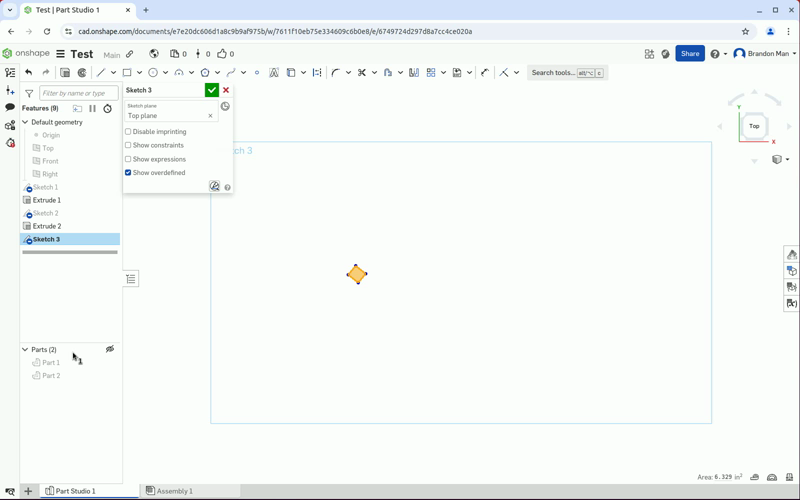
key(shift+y)
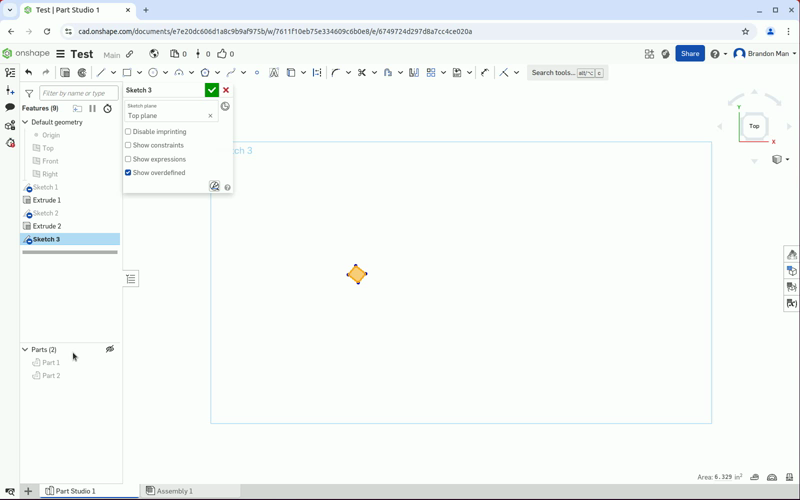
key(shift+e)
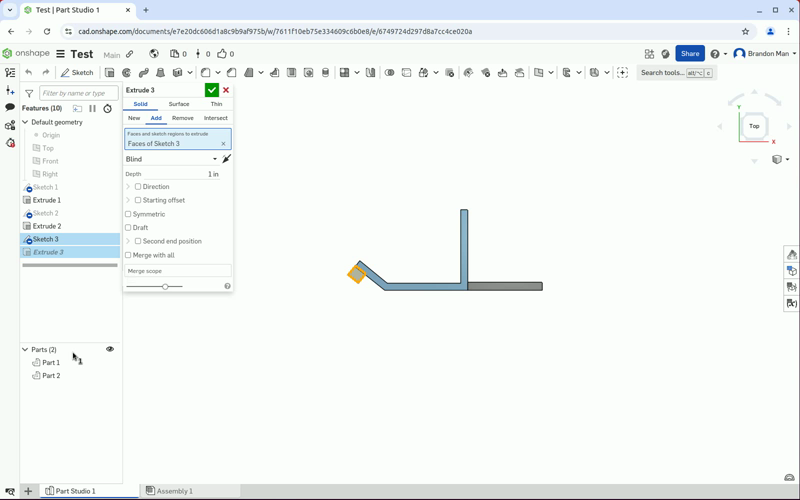
mouse_move(143, 106)
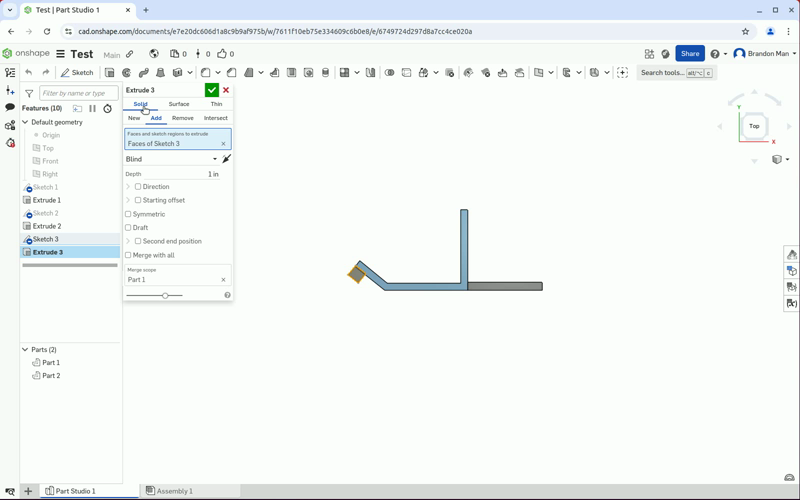
click(143, 106)
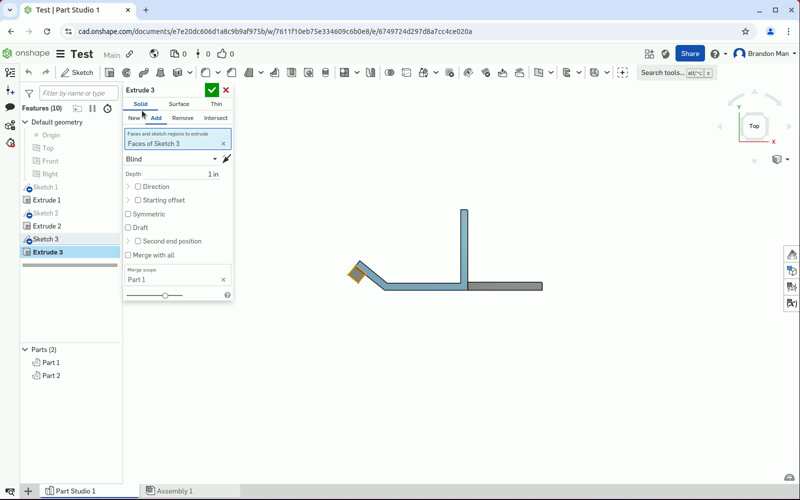
mouse_move(137, 120)
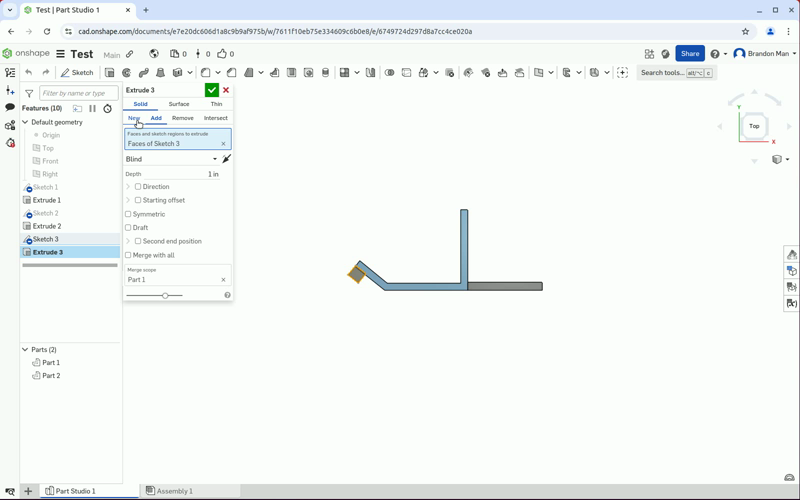
click(137, 120)
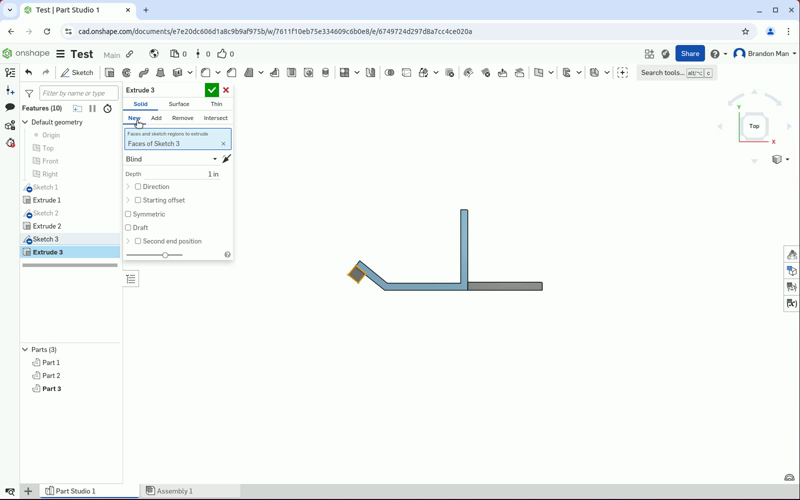
key(tab, 4)
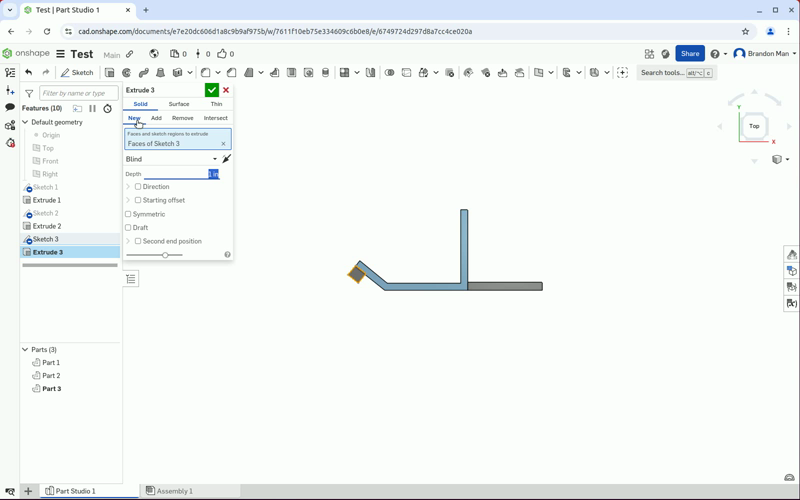
text(0.963)
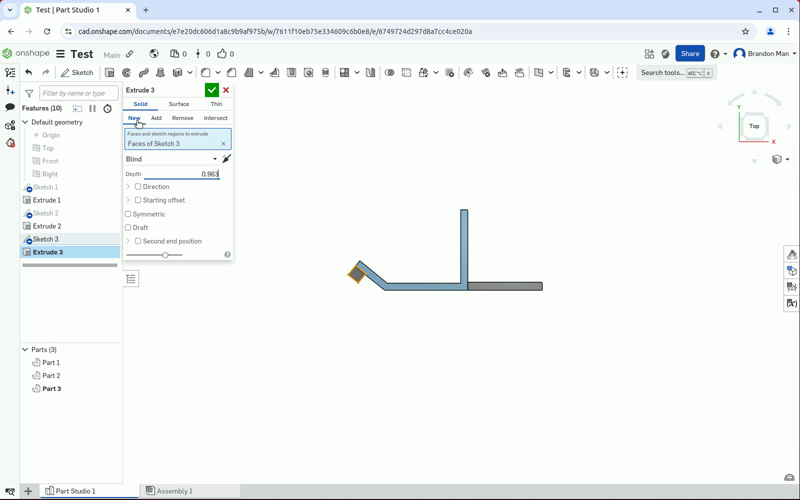
key(enter)
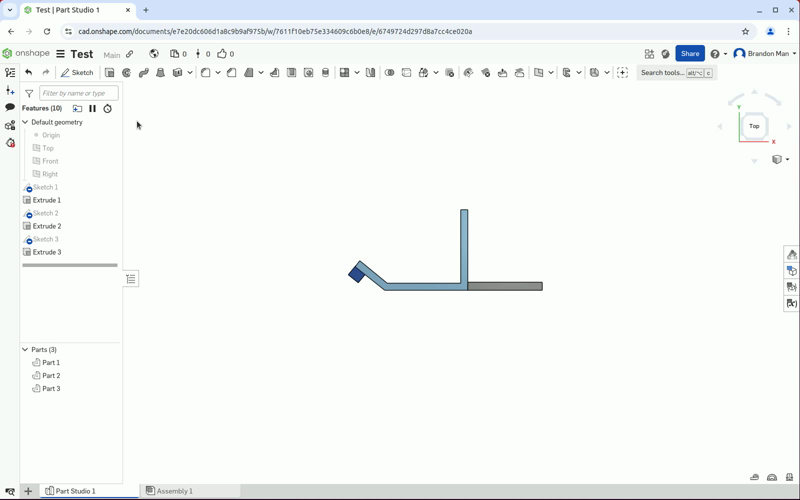
key(shift+h)
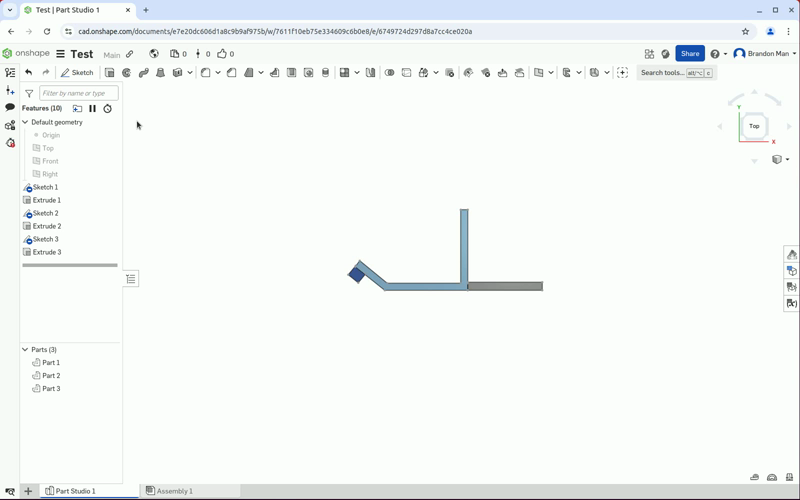
key(shift+h)
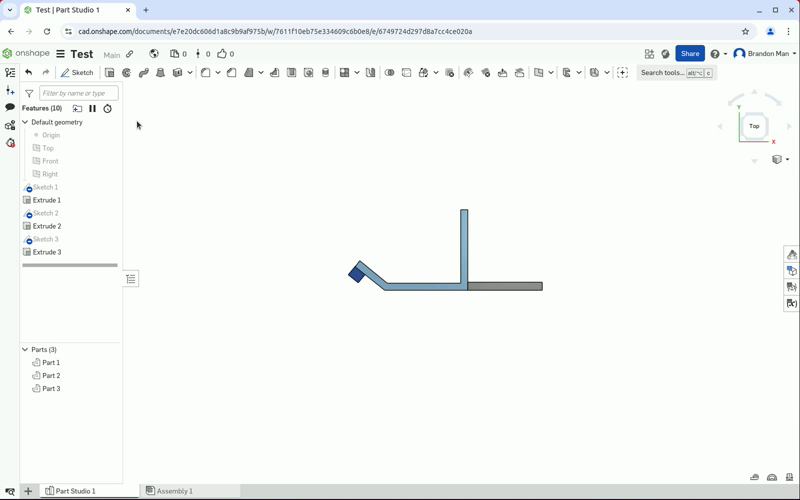
mouse_move(73, 189)
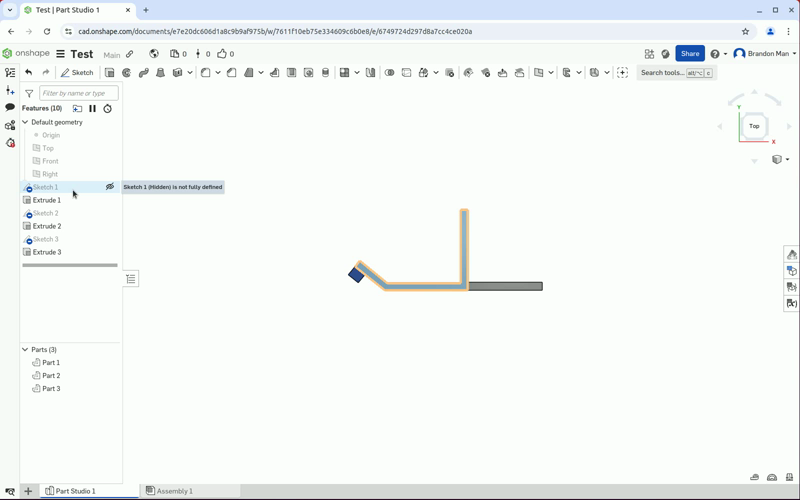
click(73, 189)
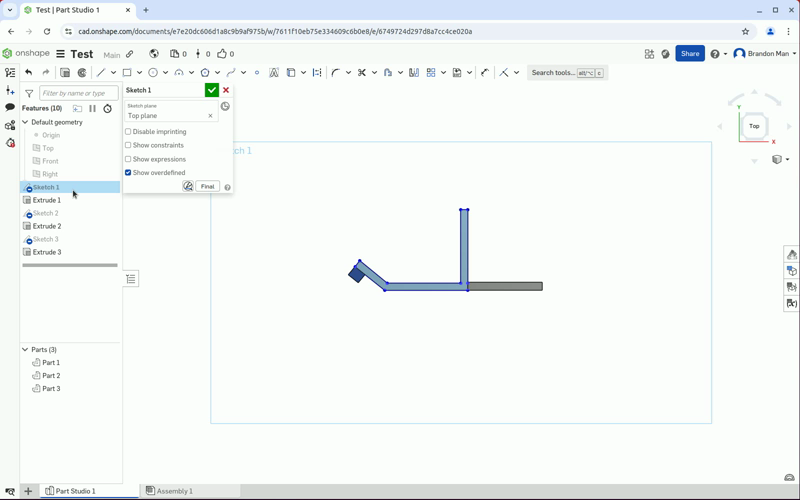
mouse_move(229, 92)
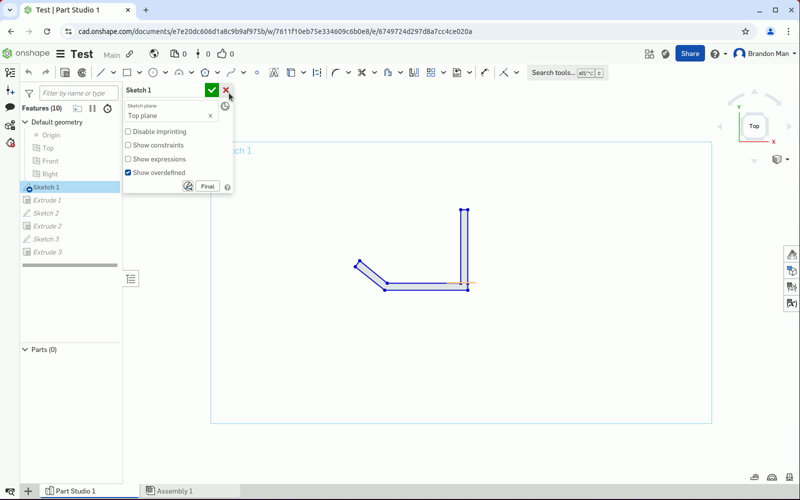
click(229, 92)
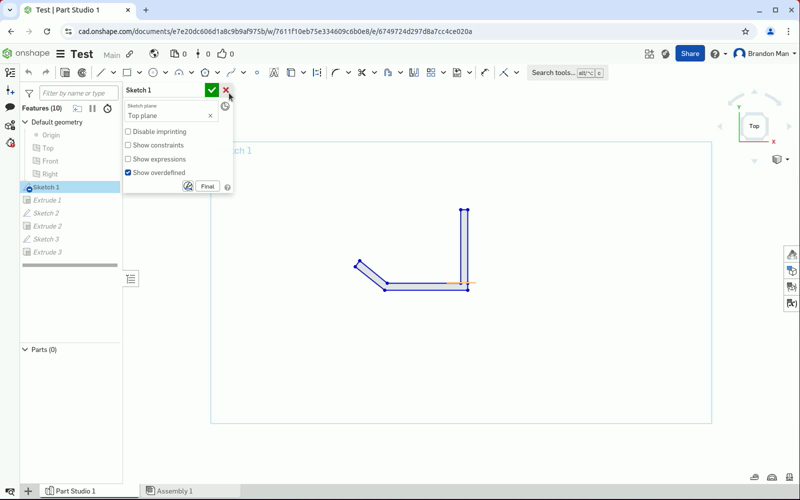
key(shift+s)
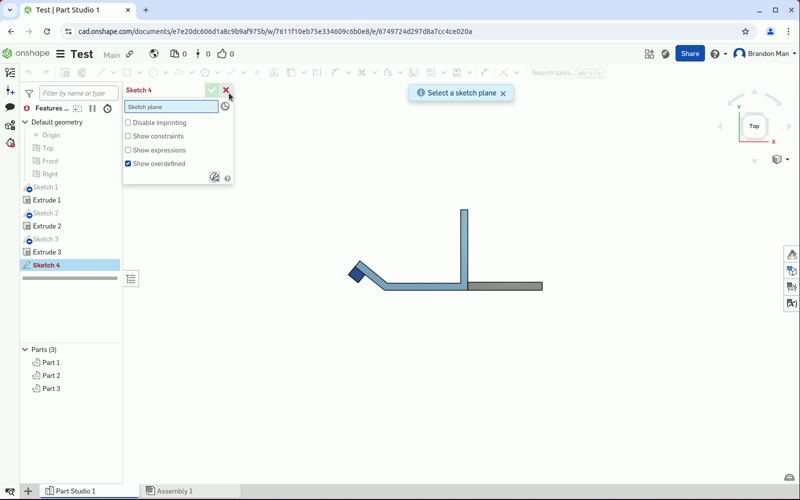
mouse_move(73, 150)
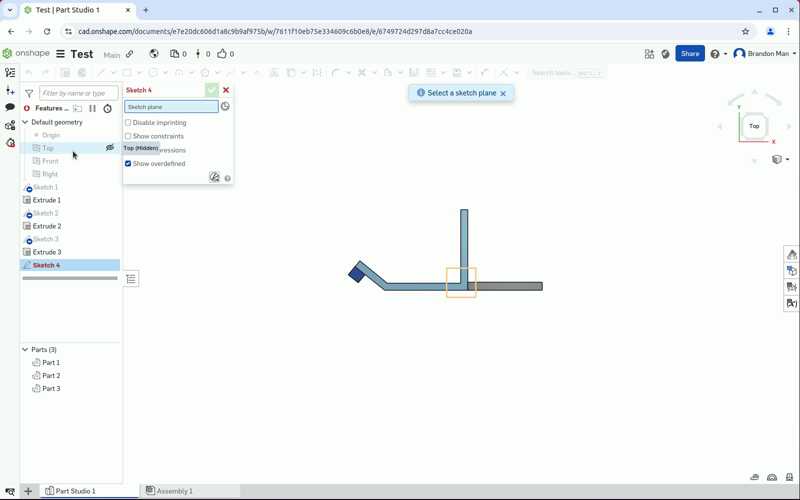
click(73, 150)
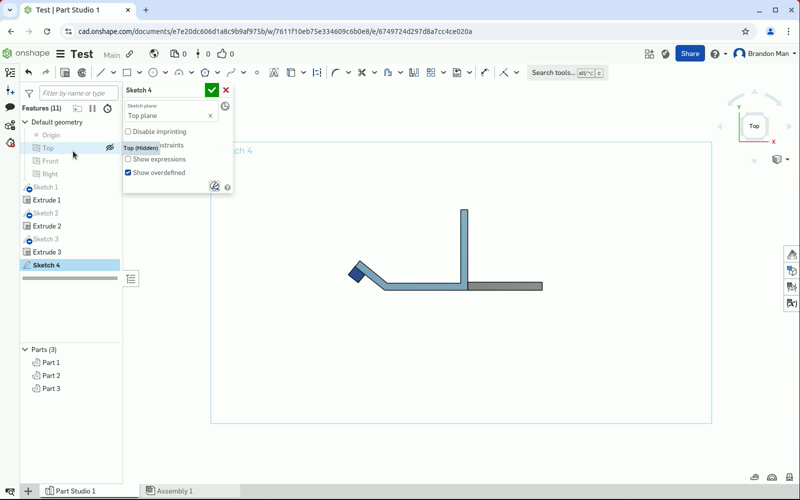
mouse_move(73, 352)
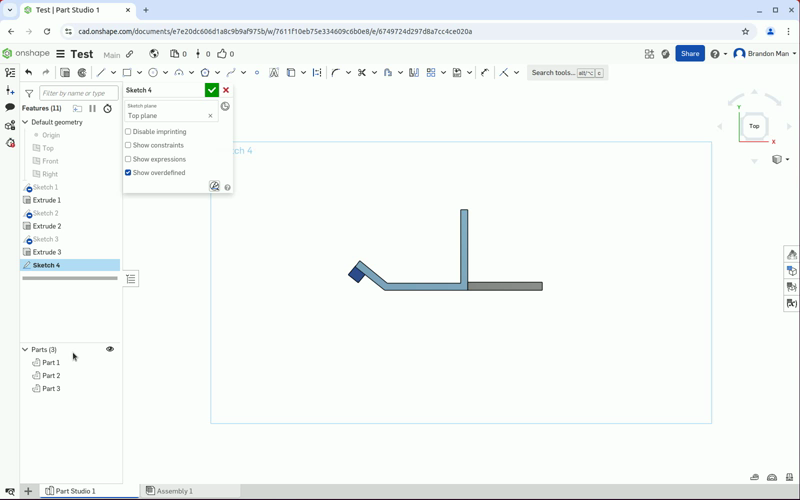
key(y)
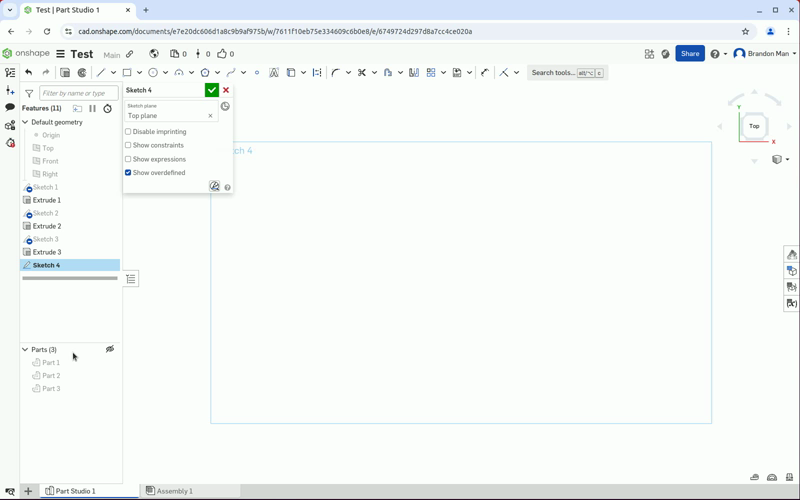
key(l)
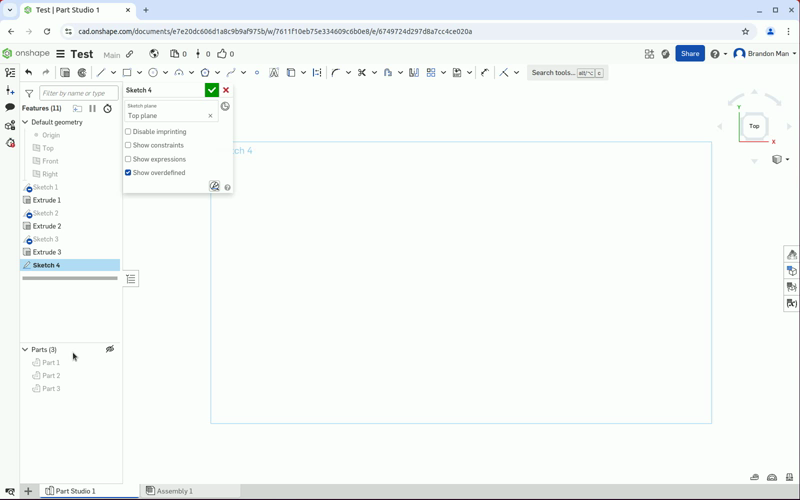
key_down(shift)
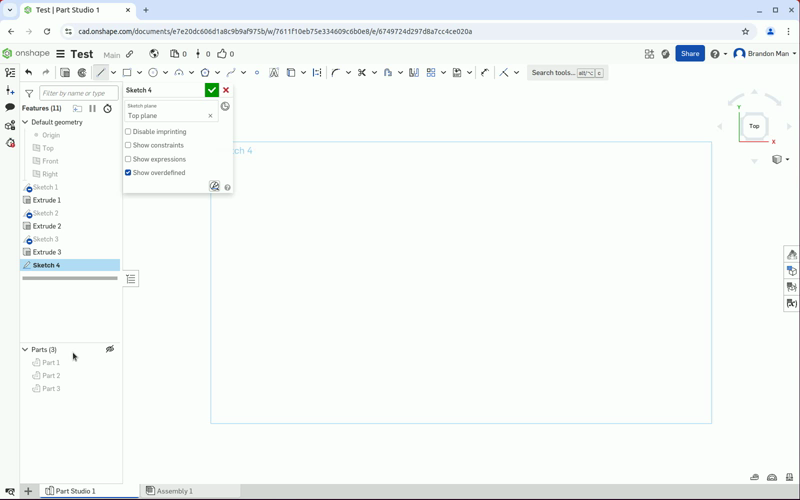
mouse_move(359, 260)
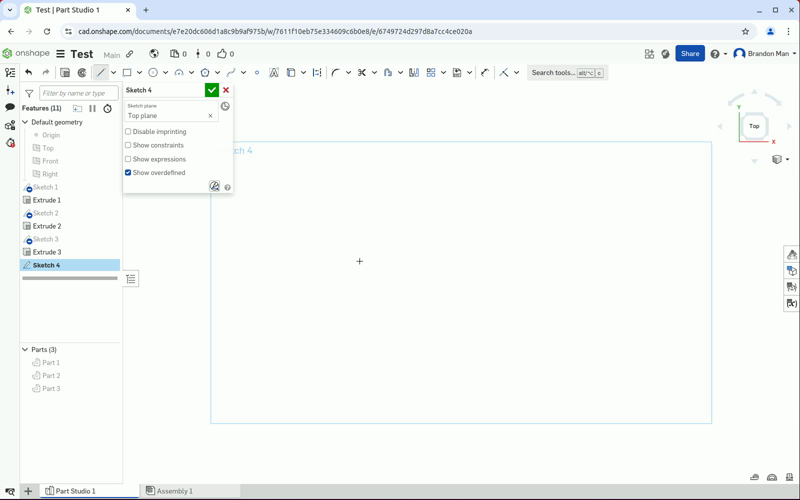
click(359, 260)
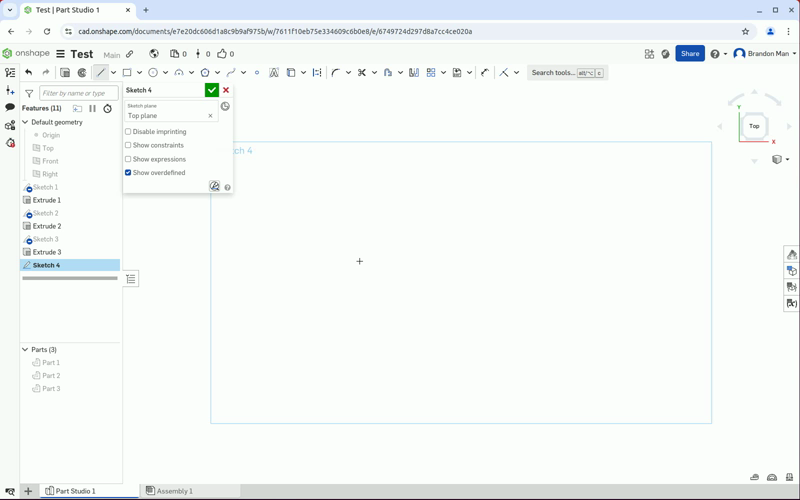
key_up(shift)
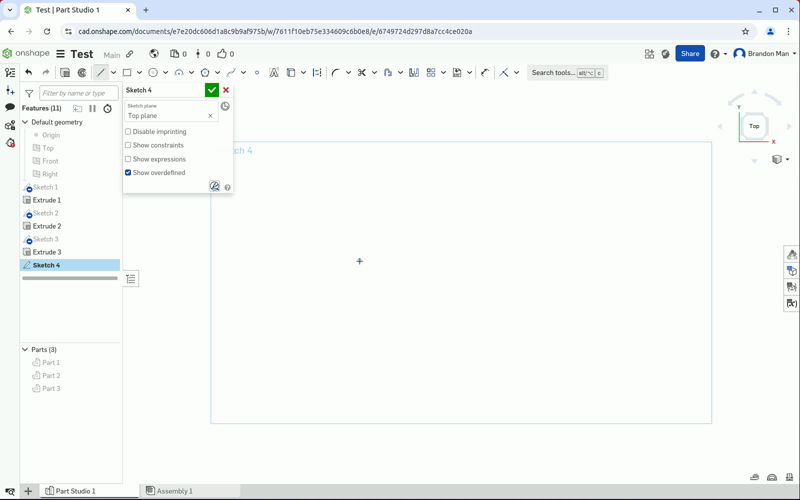
key_down(shift)
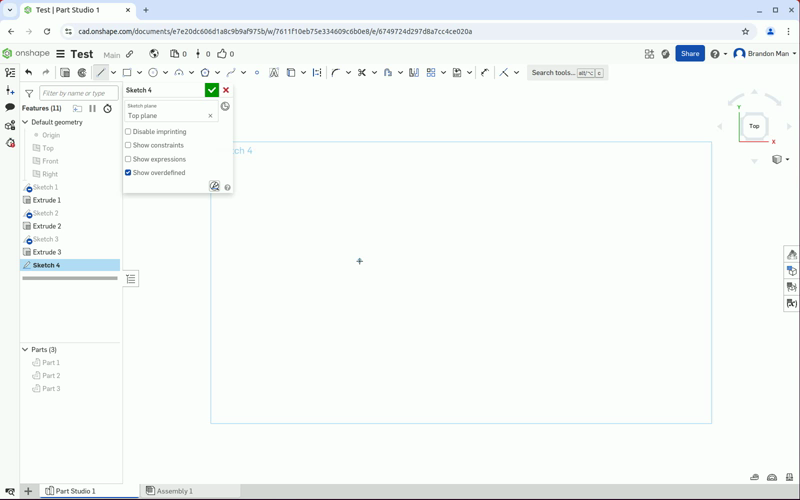
mouse_move(389, 260)
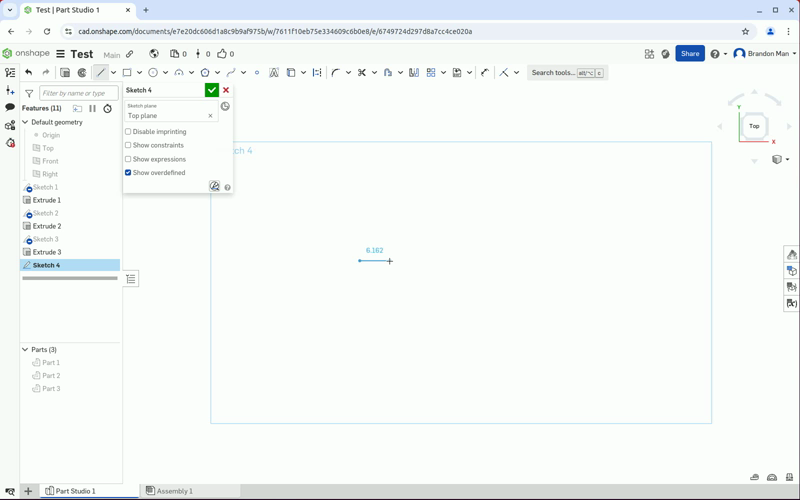
mouse_move(370, 268)
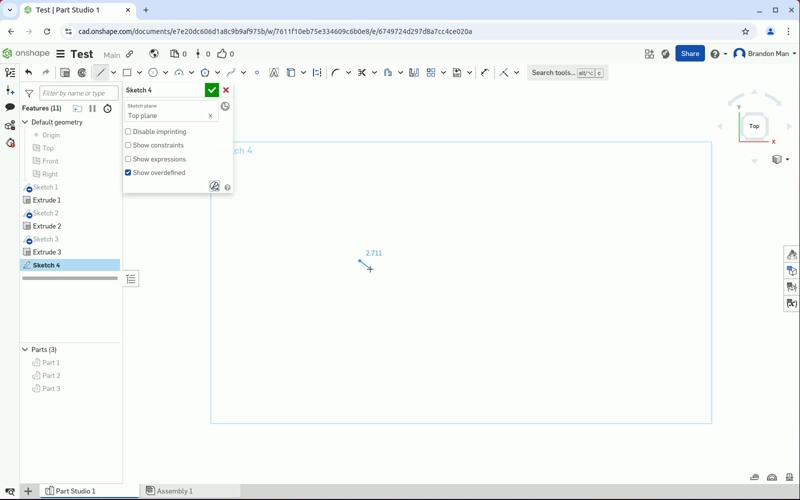
click(370, 268)
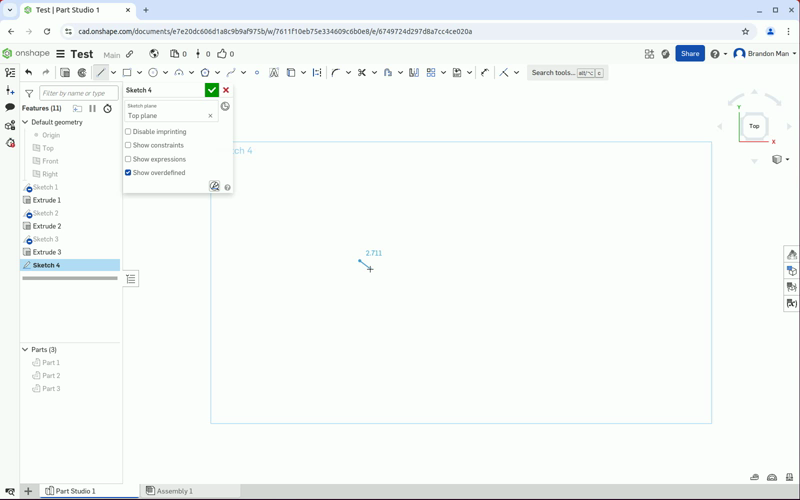
key_up(shift)
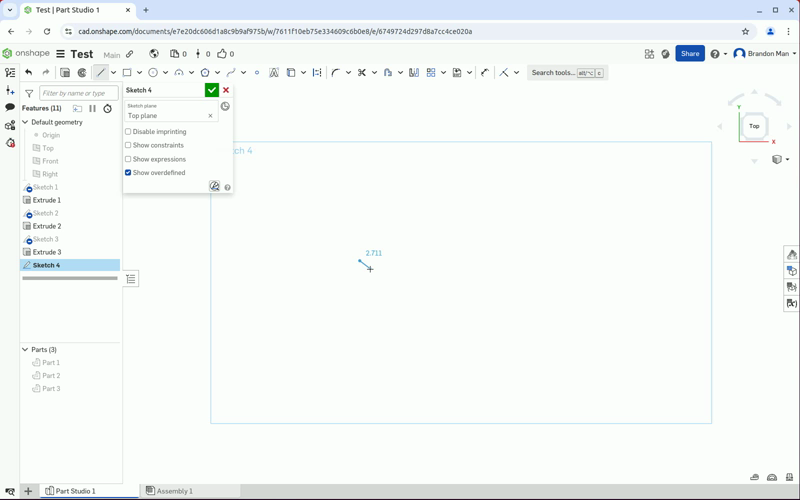
key_down(shift)
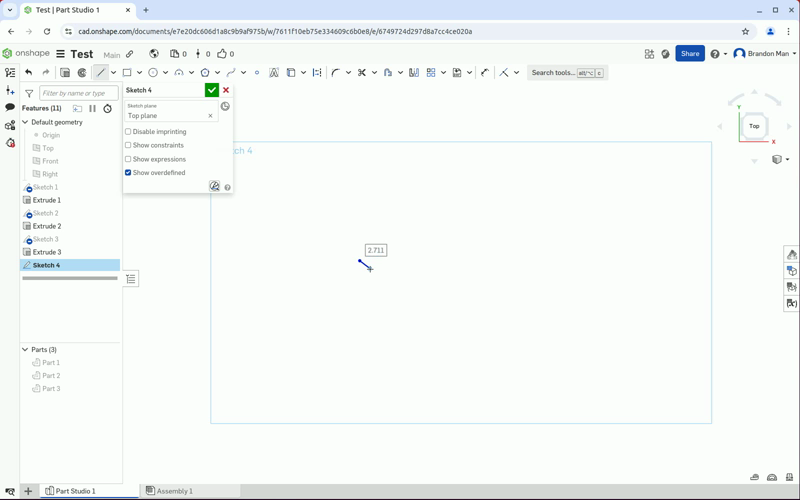
mouse_move(400, 268)
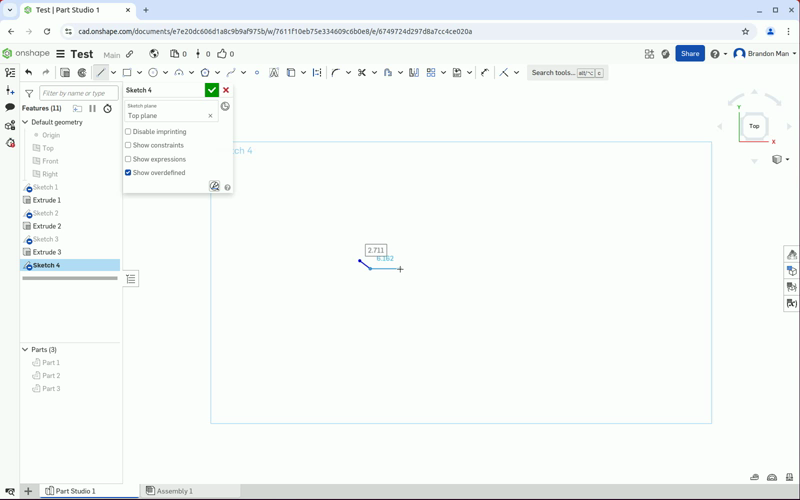
mouse_move(378, 258)
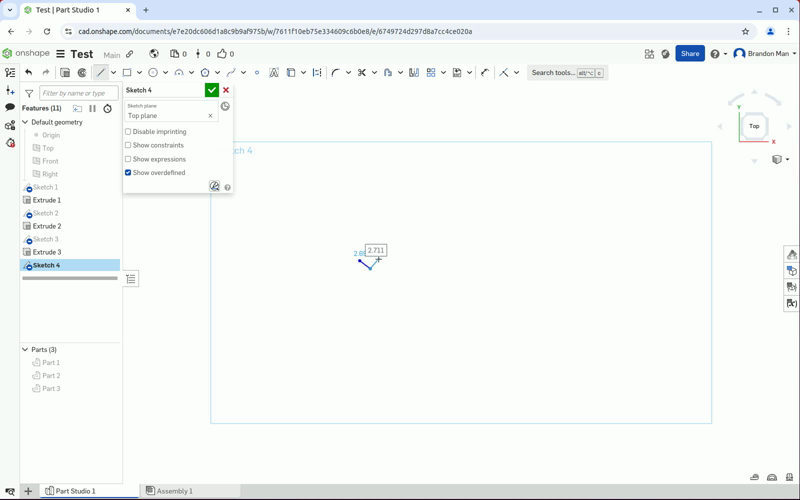
click(378, 258)
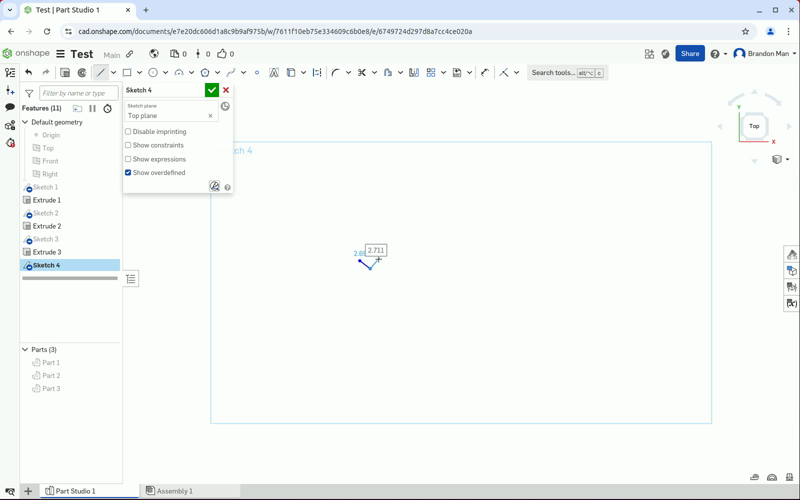
key_up(shift)
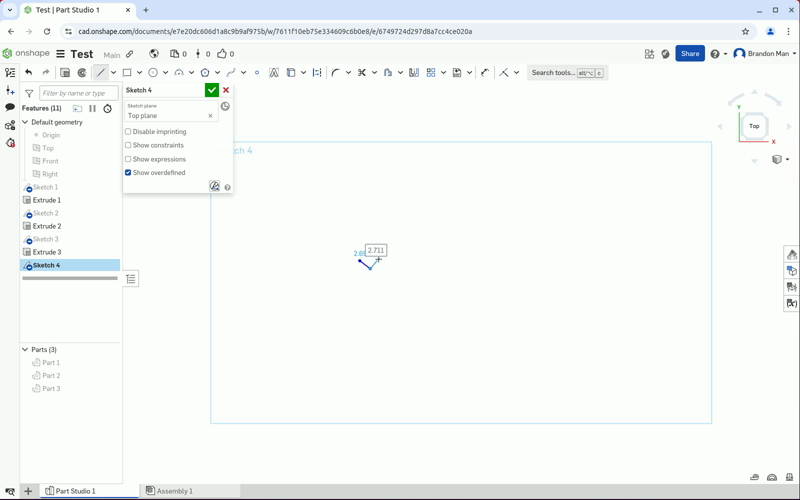
key_down(shift)
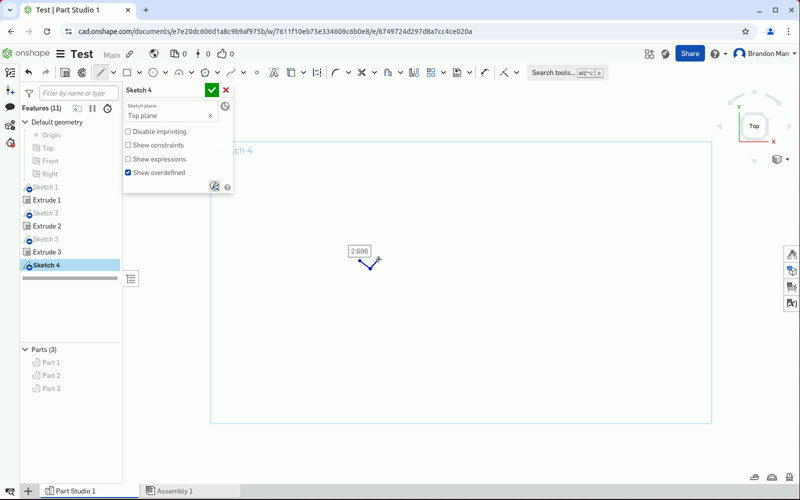
mouse_move(408, 258)
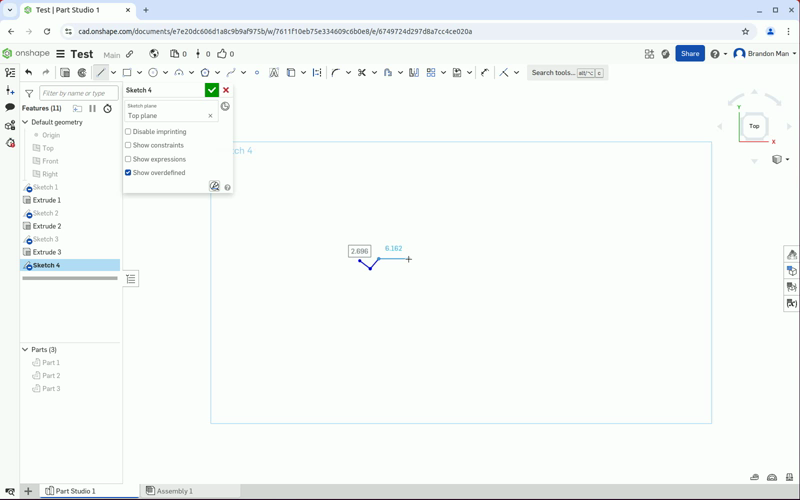
mouse_move(368, 250)
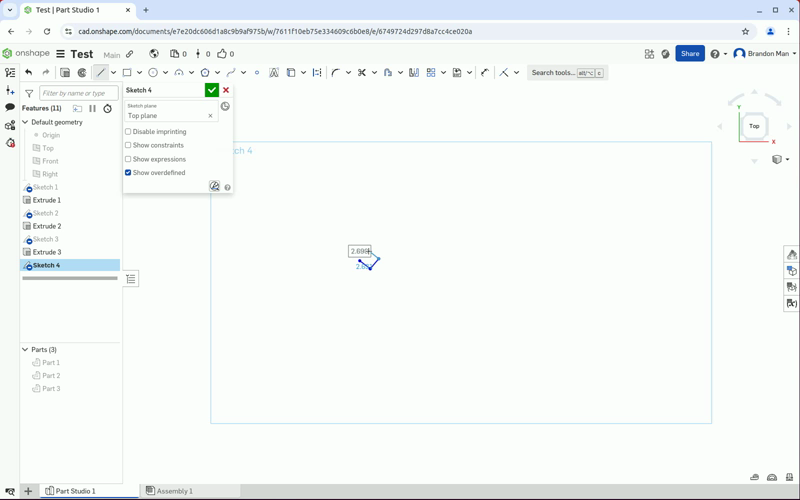
click(368, 250)
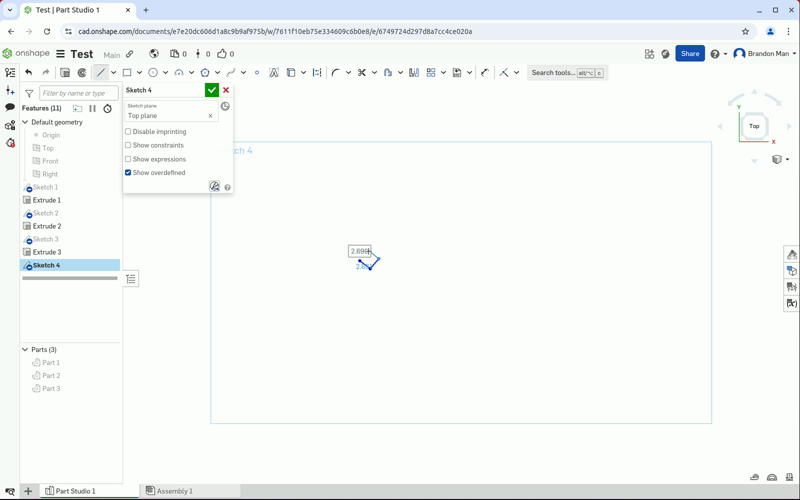
key_up(shift)
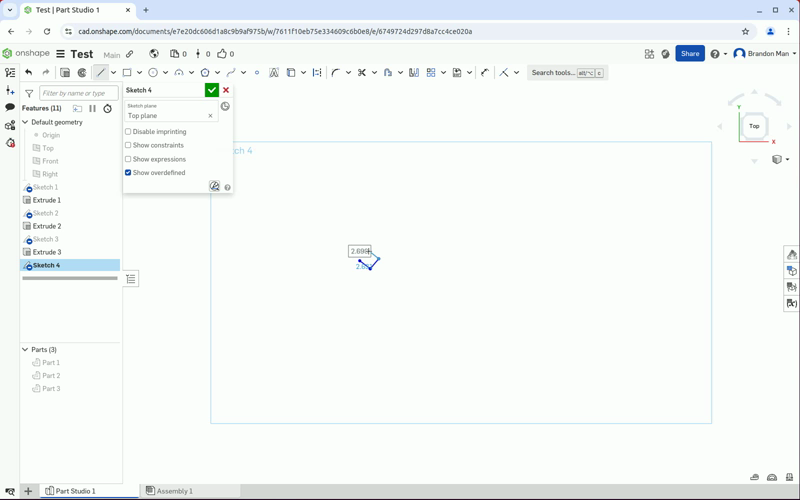
mouse_move(398, 250)
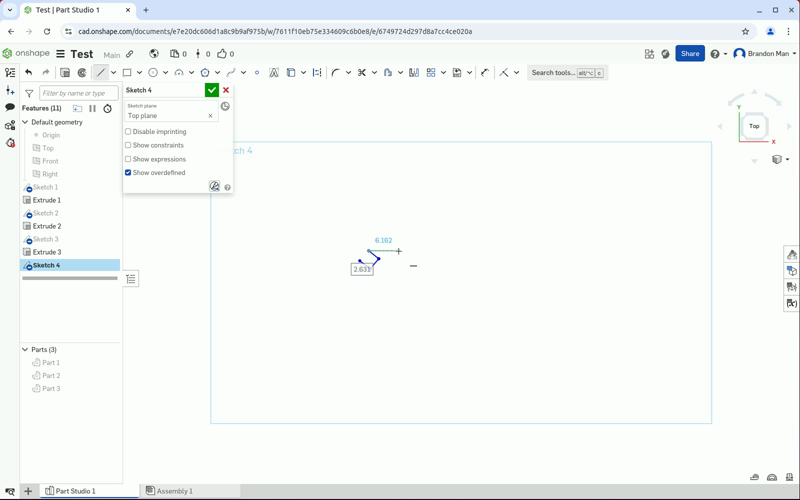
key_down(shift)
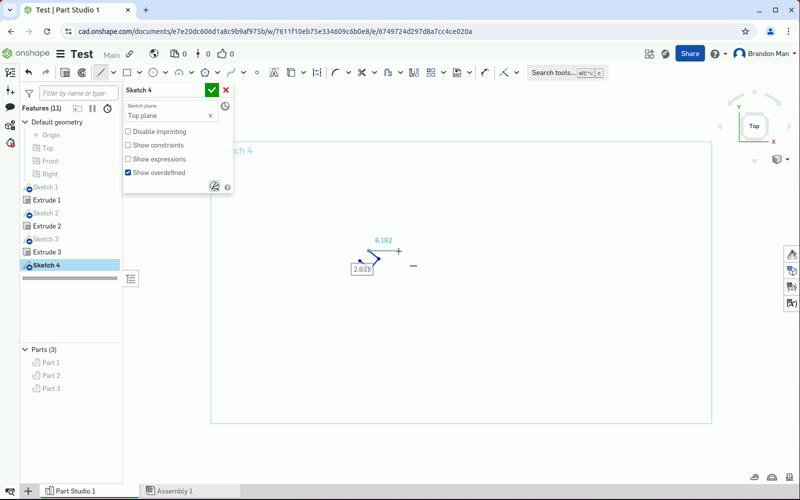
mouse_move(359, 260)
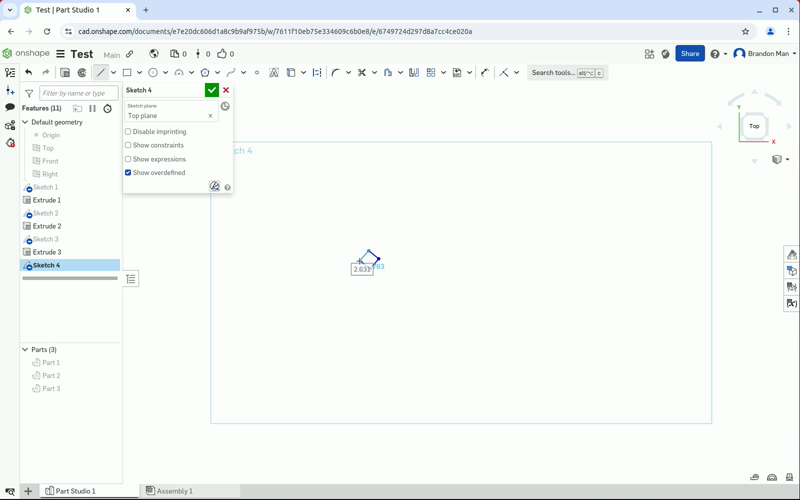
key_up(shift)
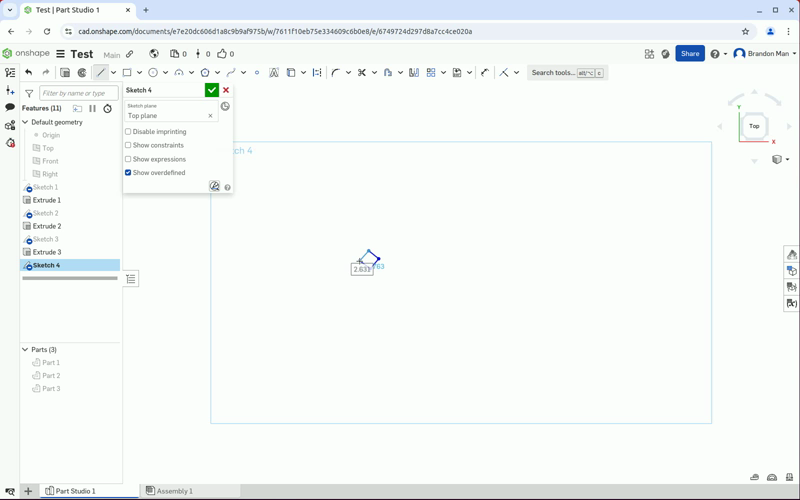
click(359, 260)
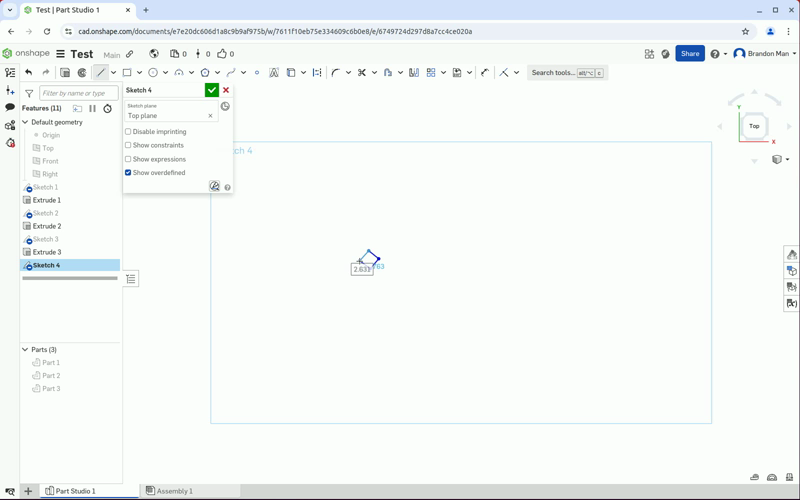
key(esc)
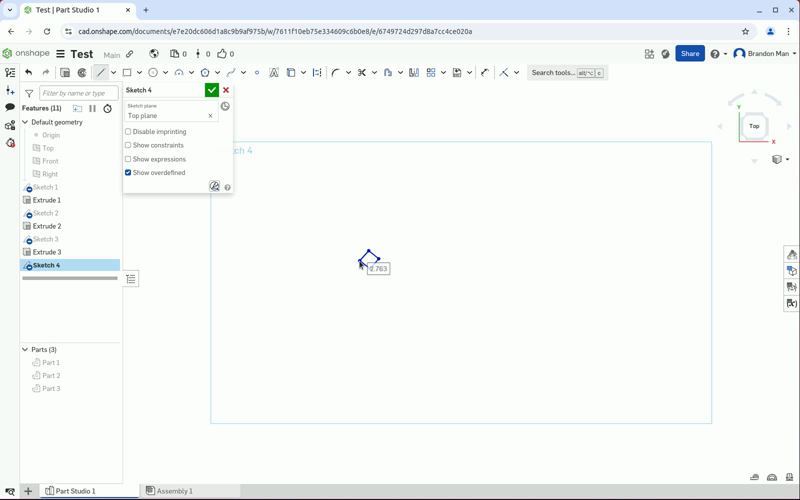
mouse_move(367, 259)
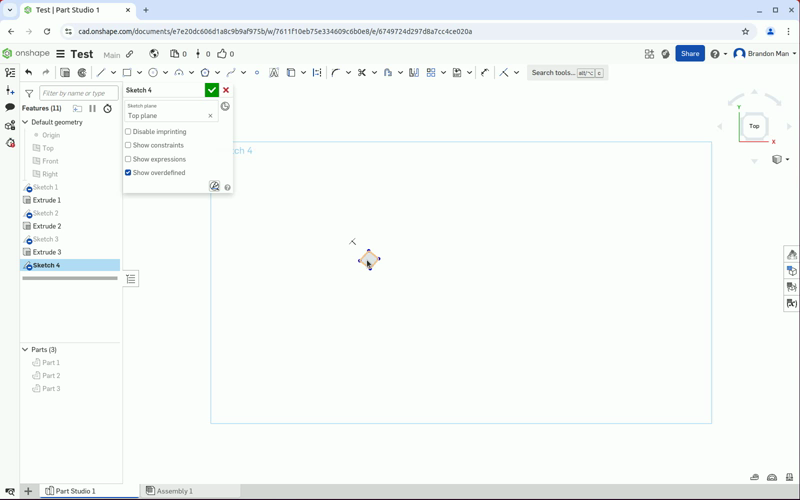
scroll(6)
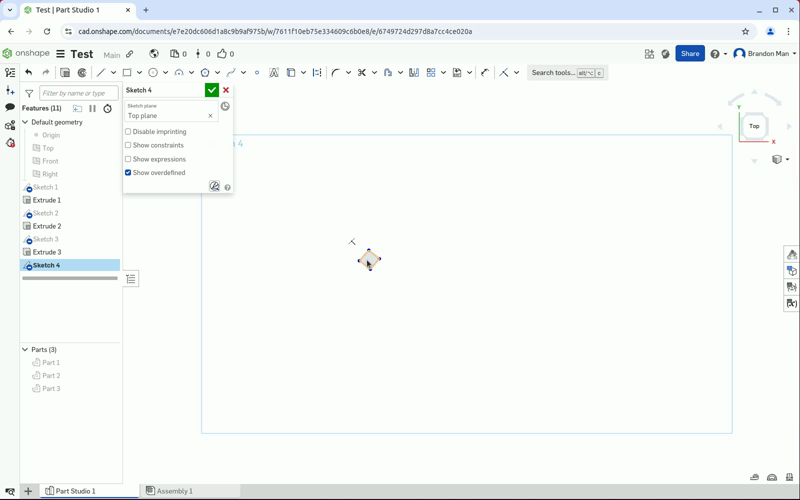
scroll(6)
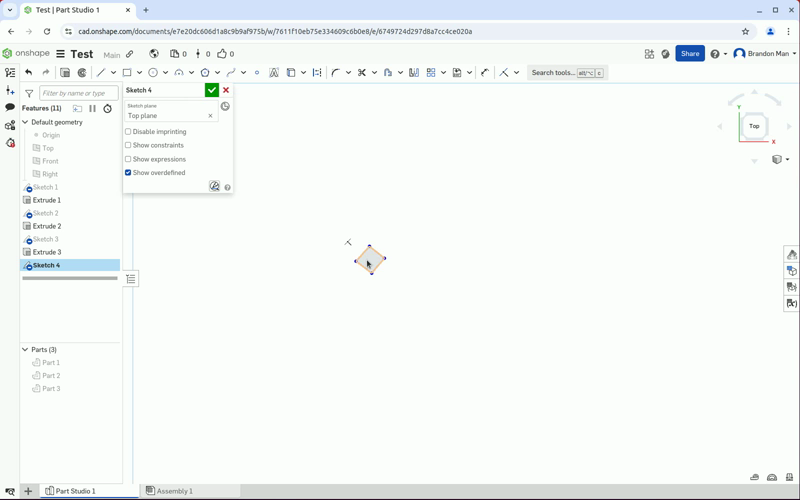
scroll(6)
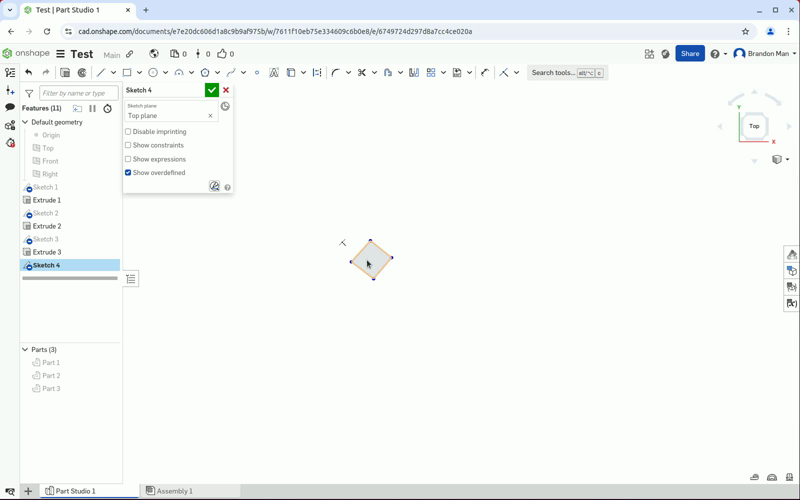
scroll(6)
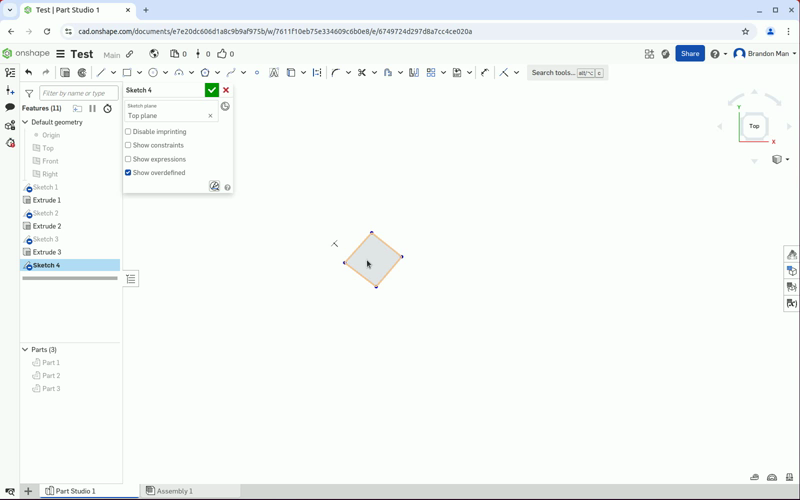
scroll(6)
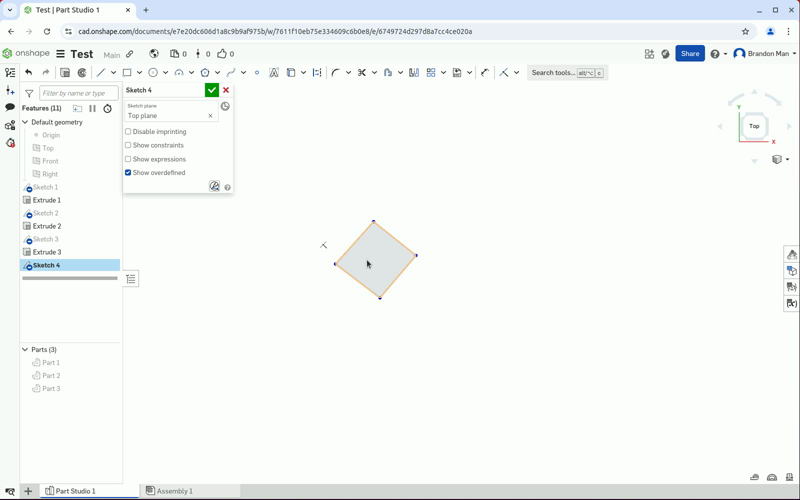
scroll(6)
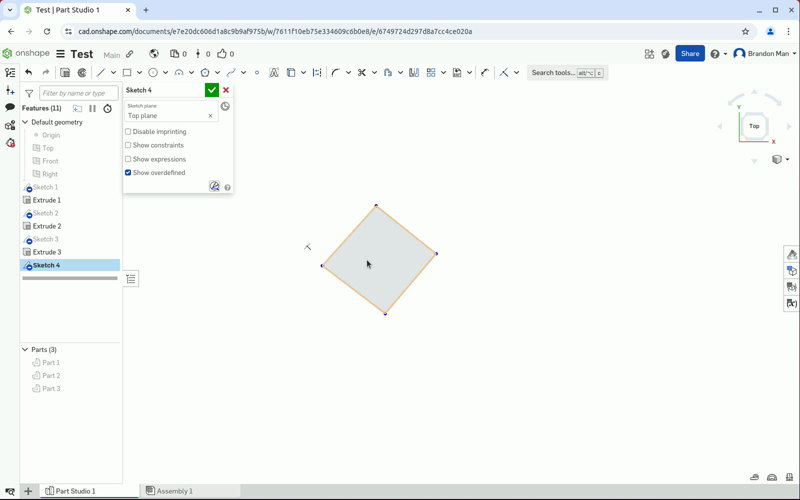
scroll(6)
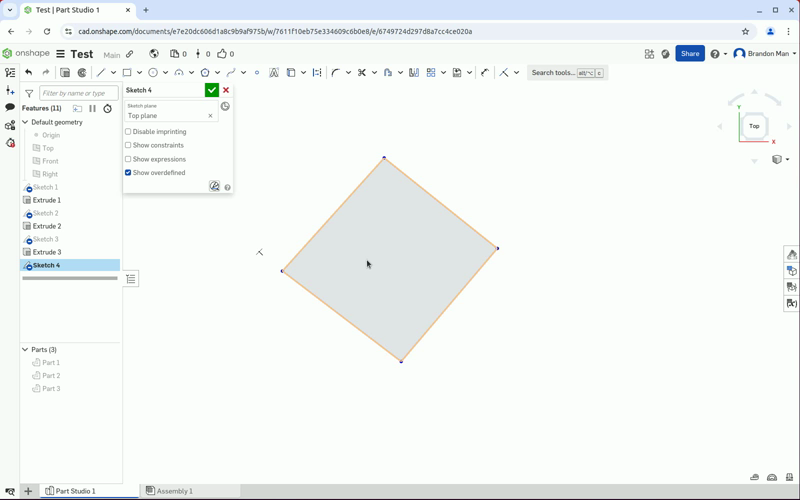
click(367, 259)
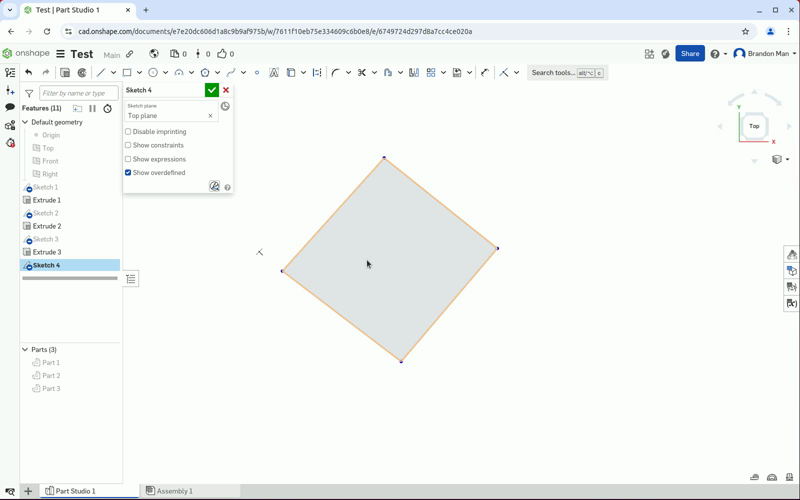
scroll(-6)
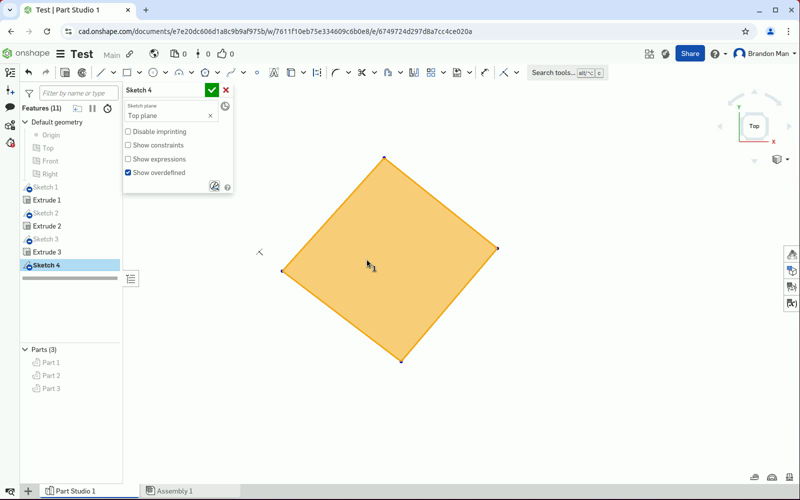
scroll(-6)
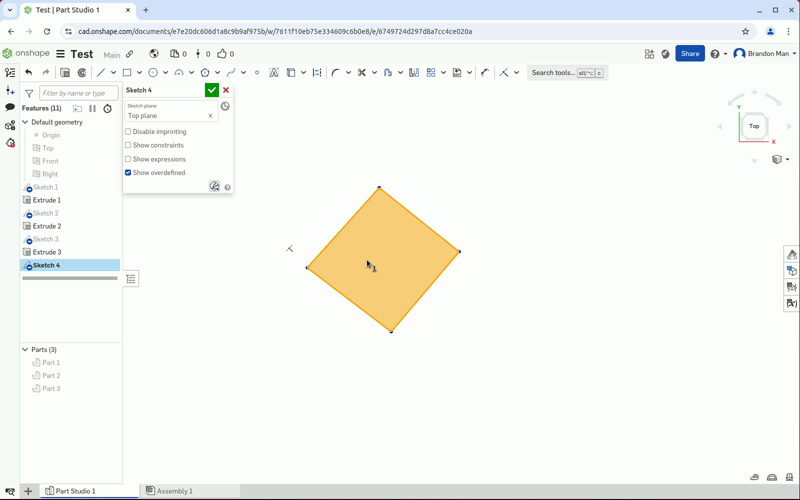
scroll(-6)
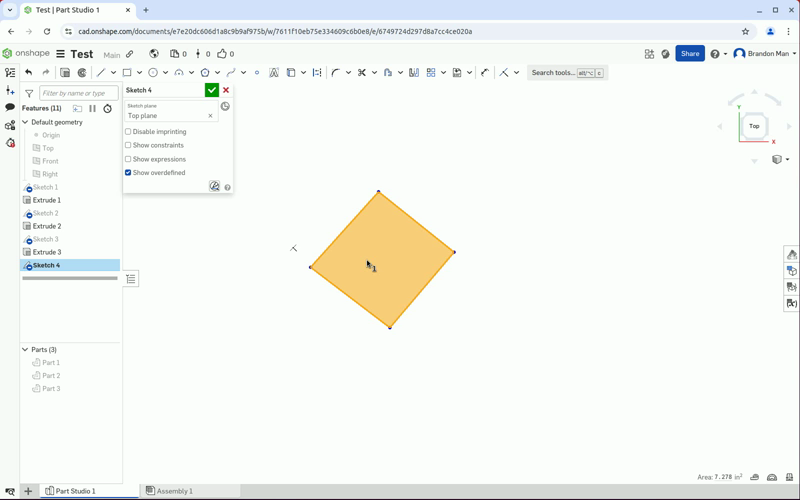
scroll(-6)
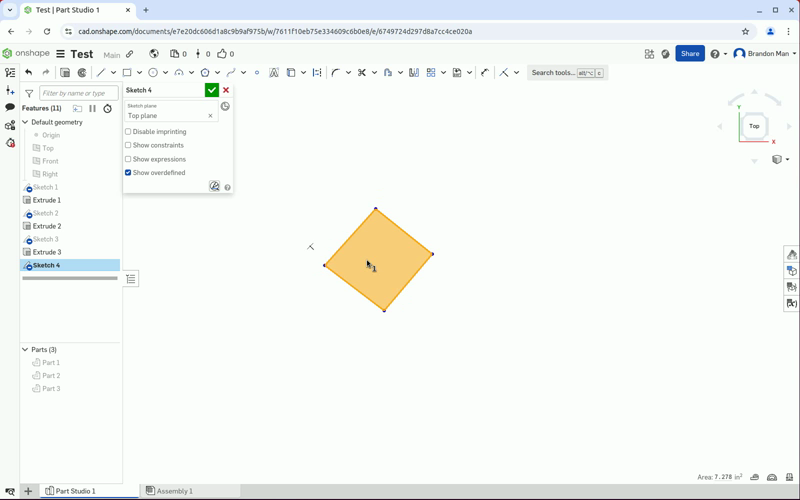
scroll(-6)
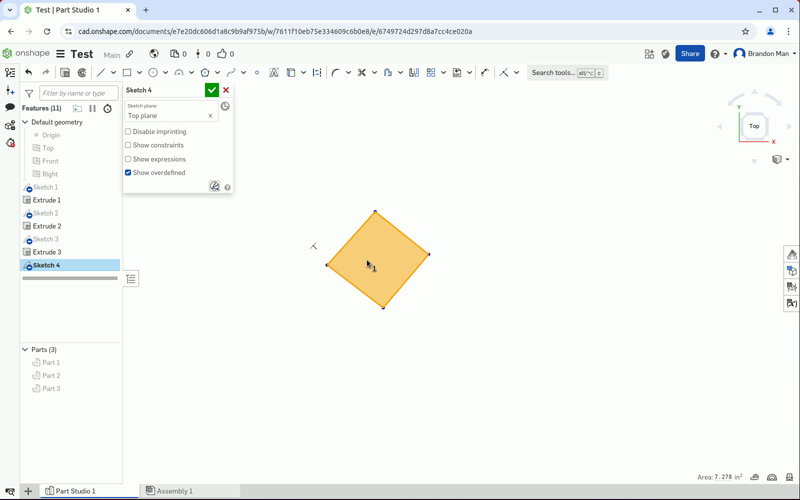
scroll(-6)
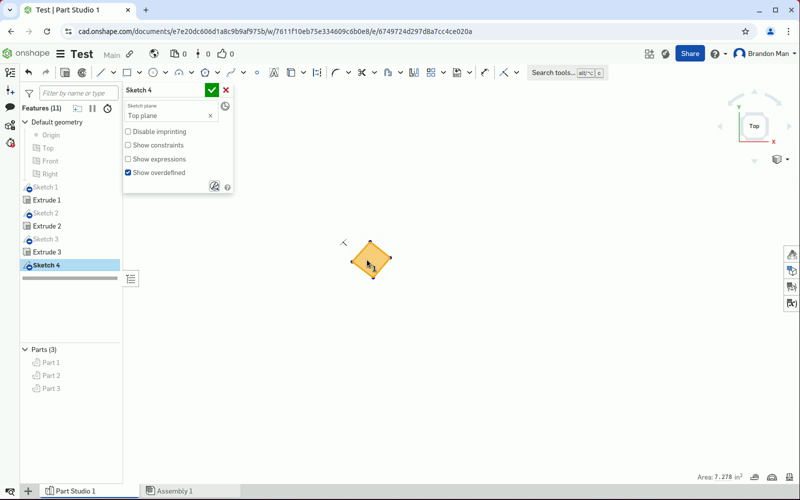
scroll(-6)
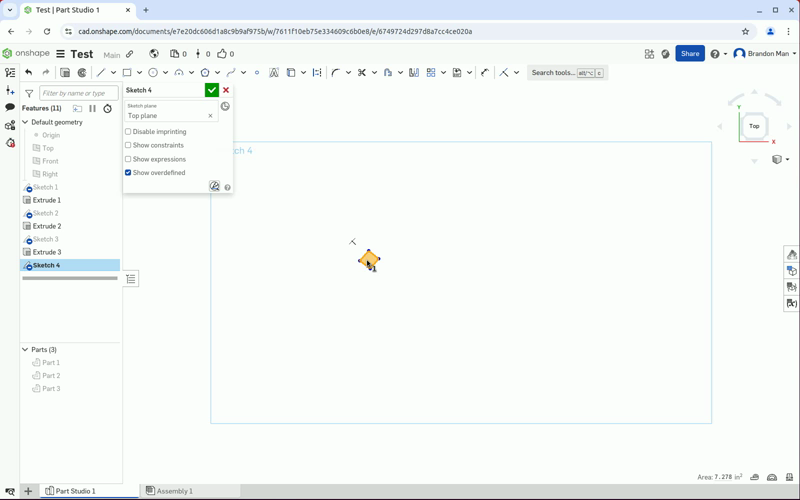
mouse_move(73, 352)
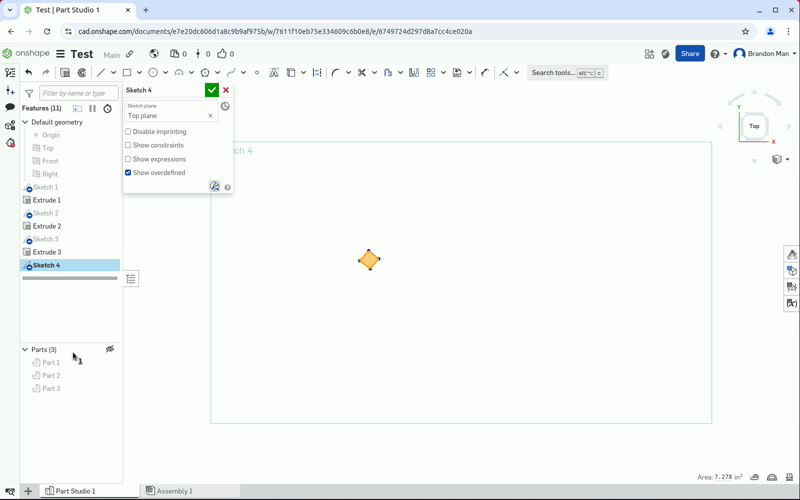
key(shift+y)
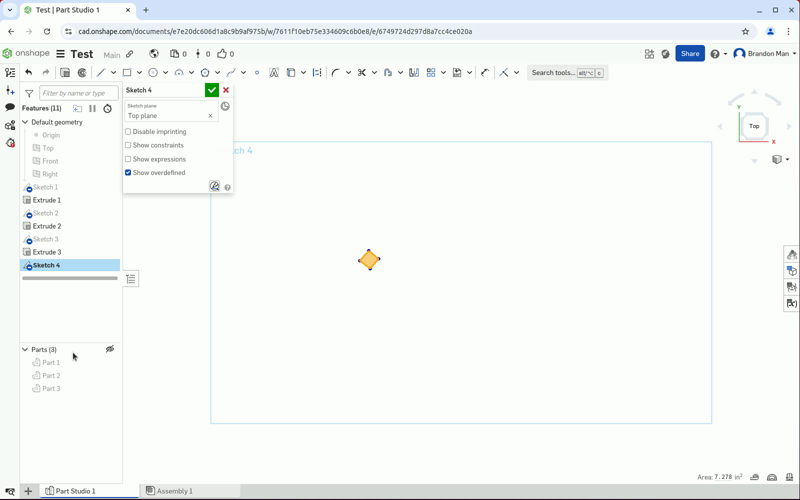
key(shift+e)
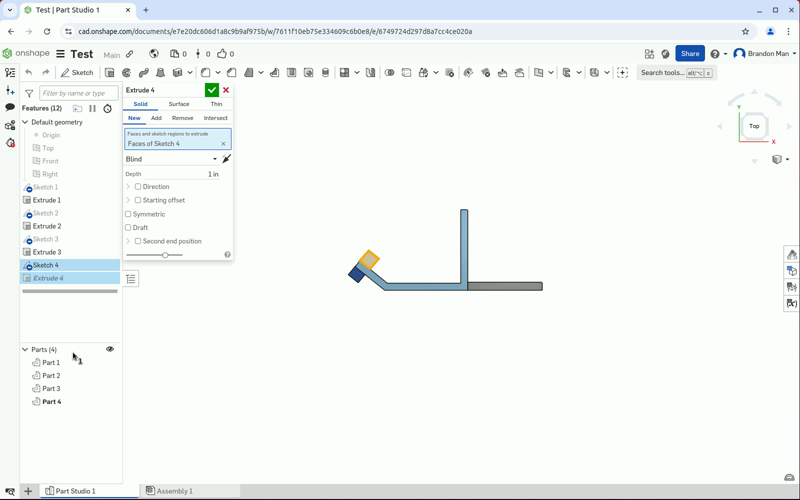
mouse_move(143, 106)
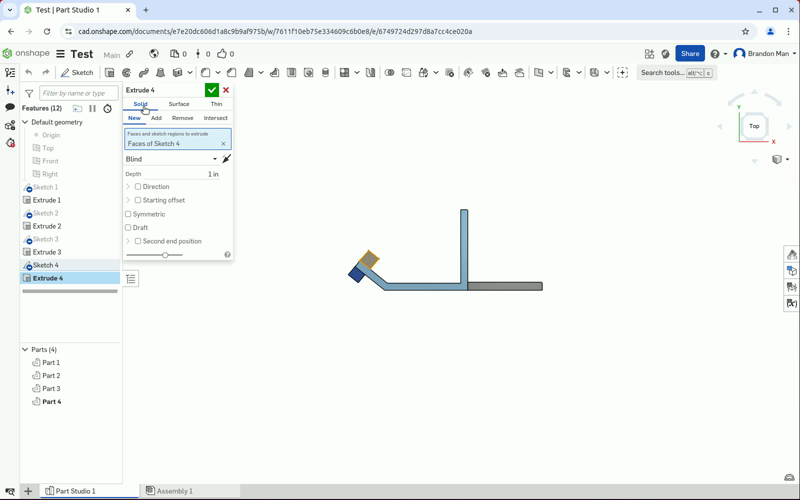
click(143, 106)
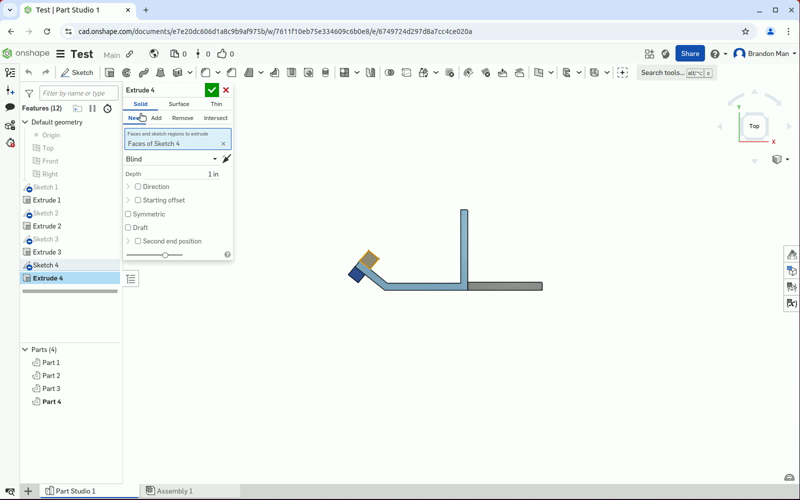
mouse_move(137, 120)
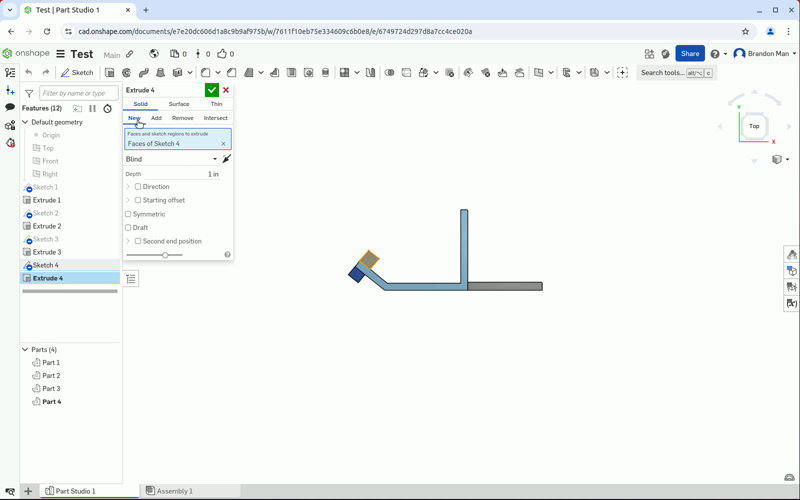
click(137, 120)
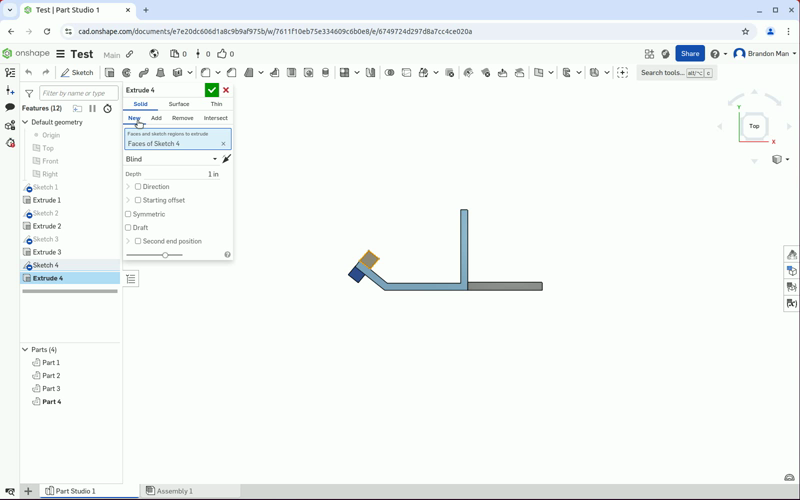
key(tab, 4)
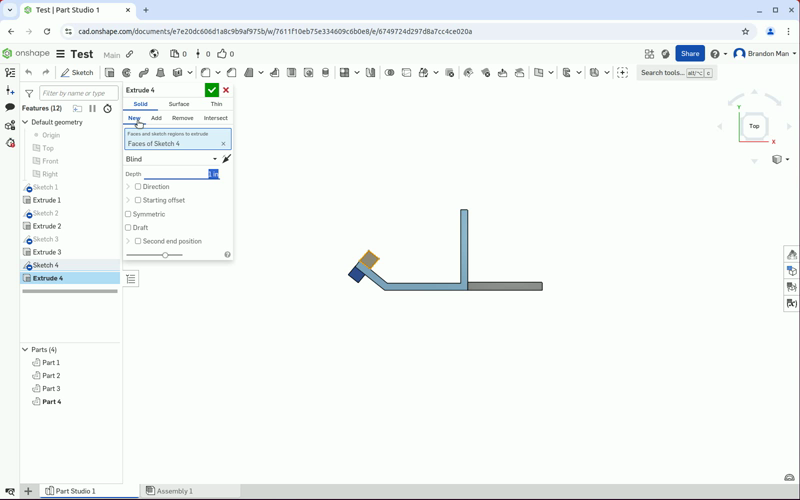
text(0.963)
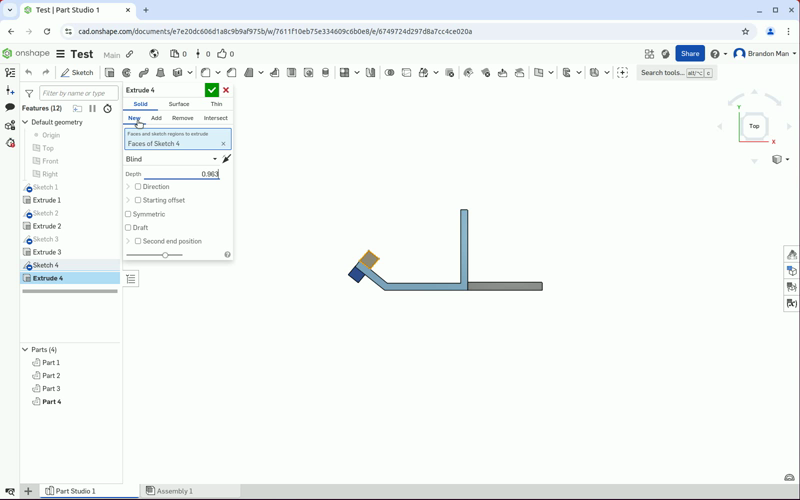
key(enter)
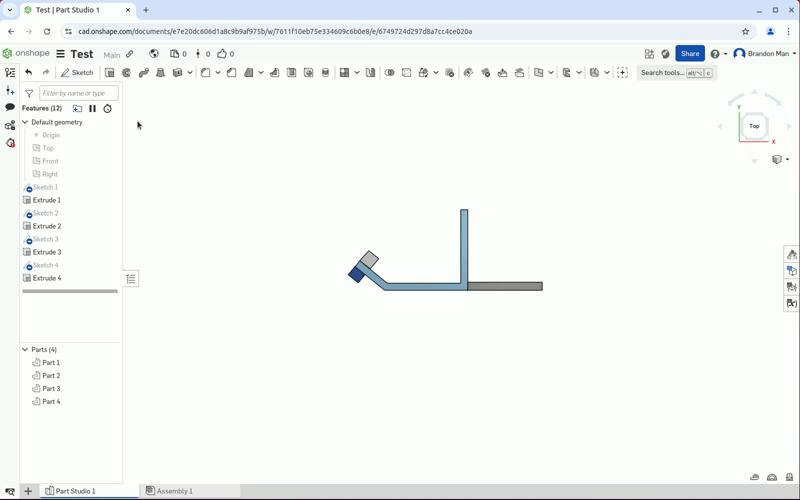
key(shift+h)
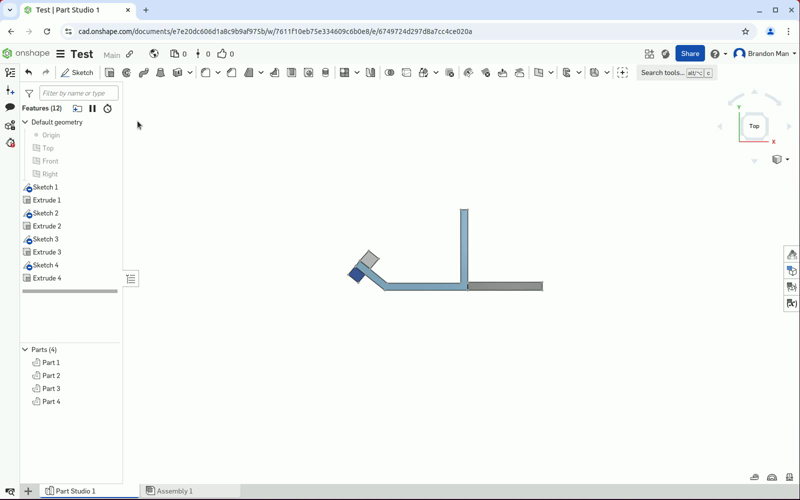
key(shift+h)
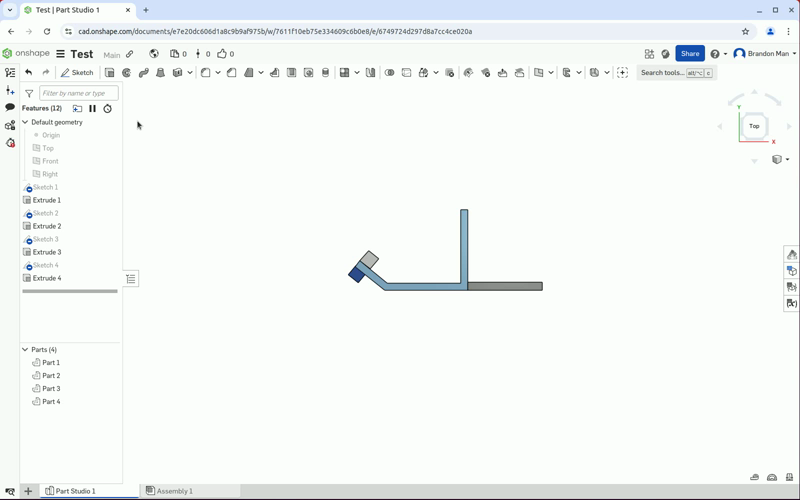
mouse_move(73, 189)
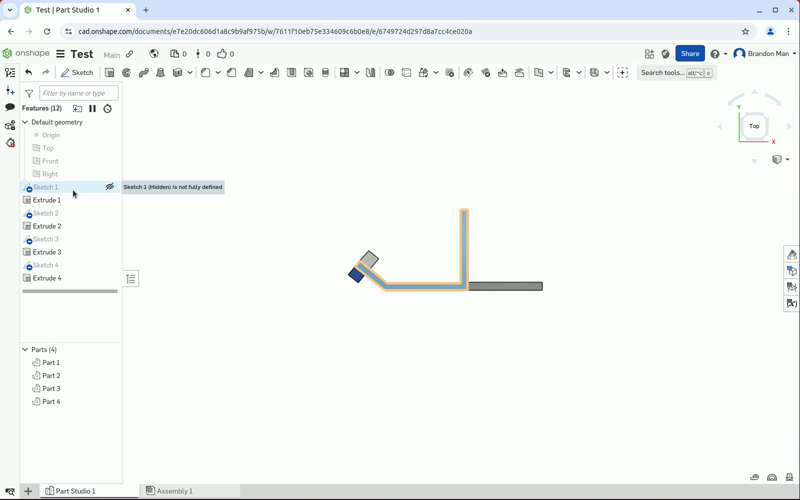
click(73, 189)
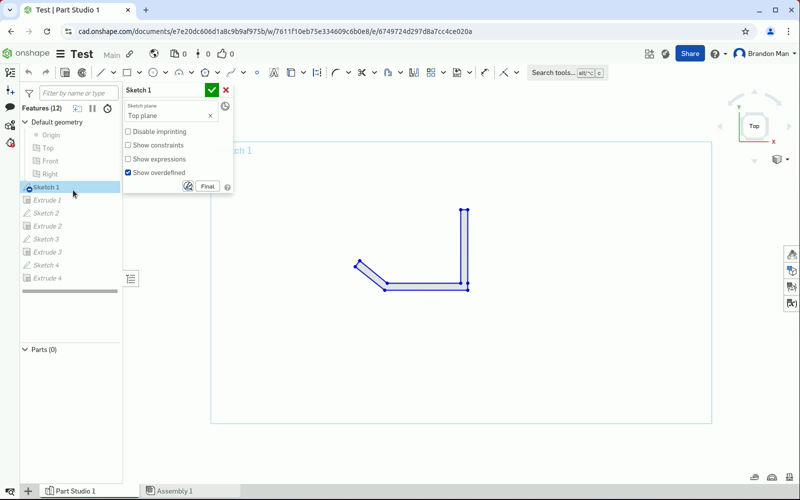
mouse_move(229, 92)
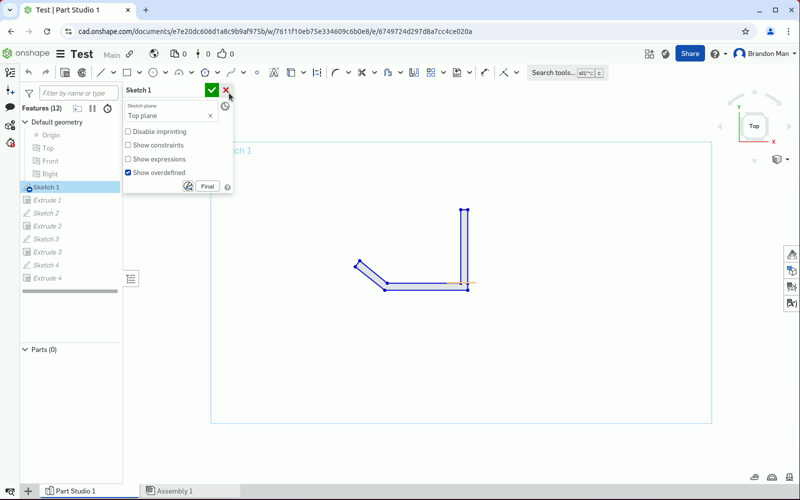
click(229, 92)
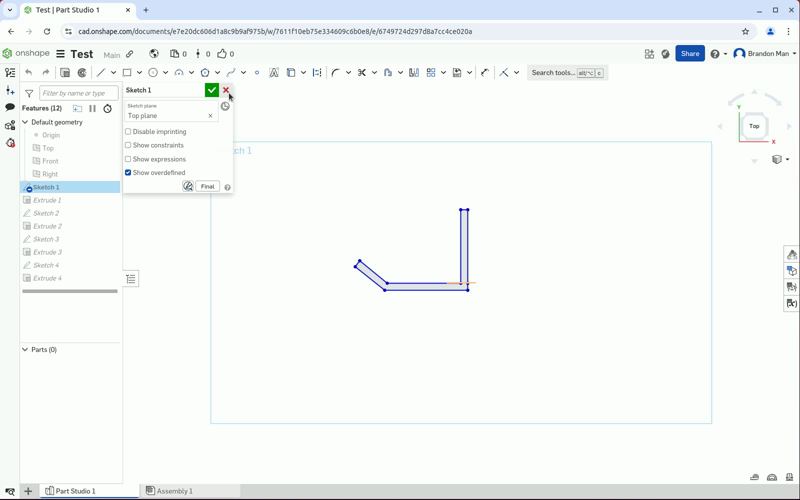
key(shift+s)
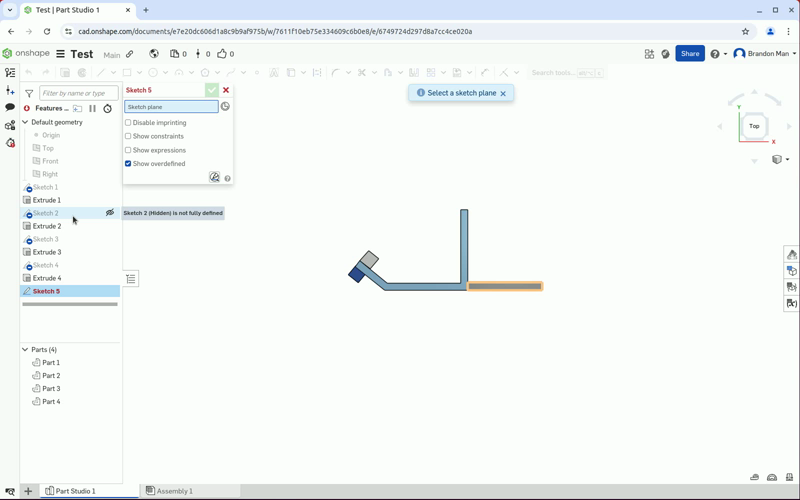
scroll(3)
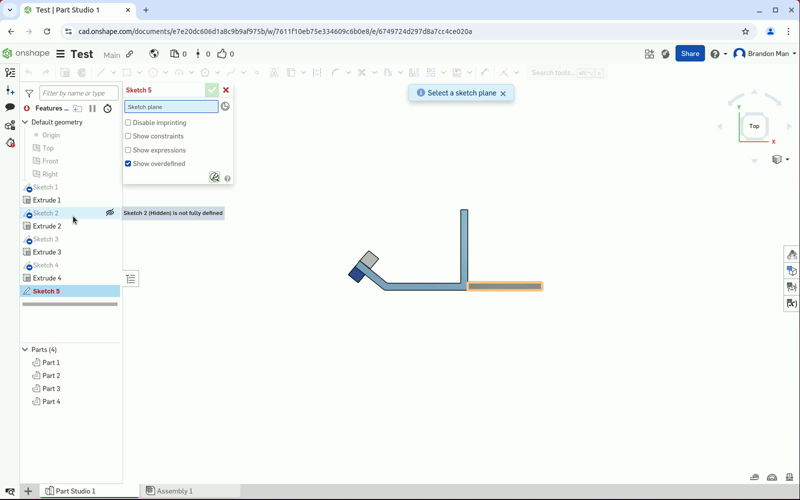
mouse_move(73, 150)
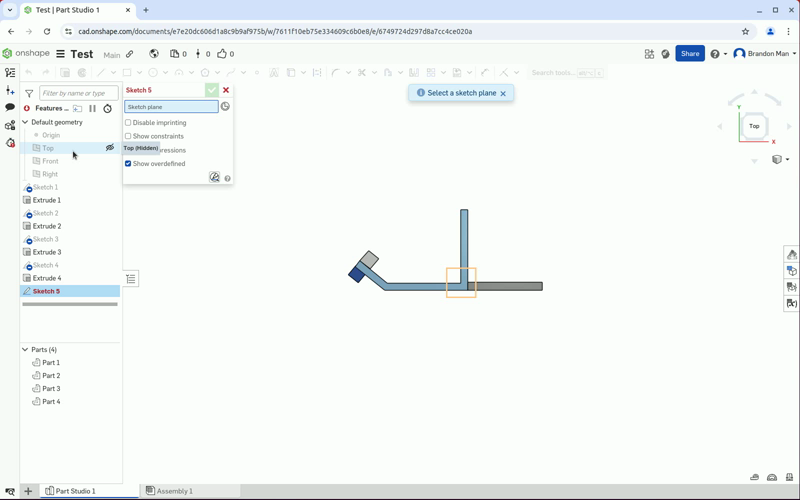
click(73, 150)
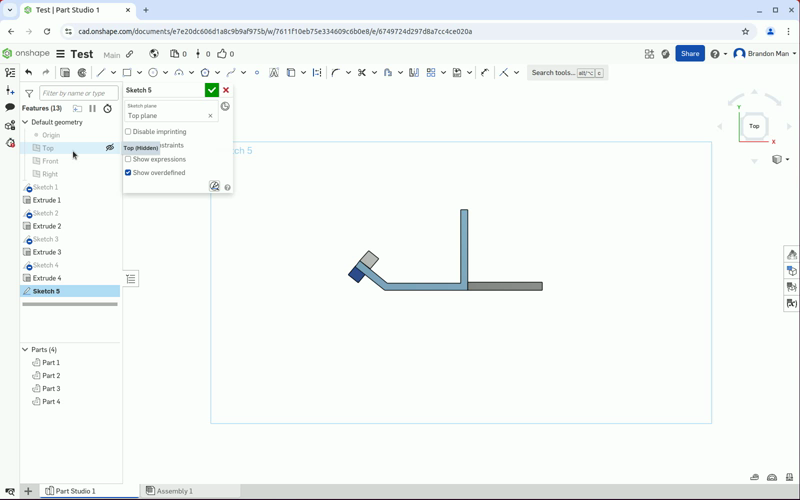
mouse_move(73, 352)
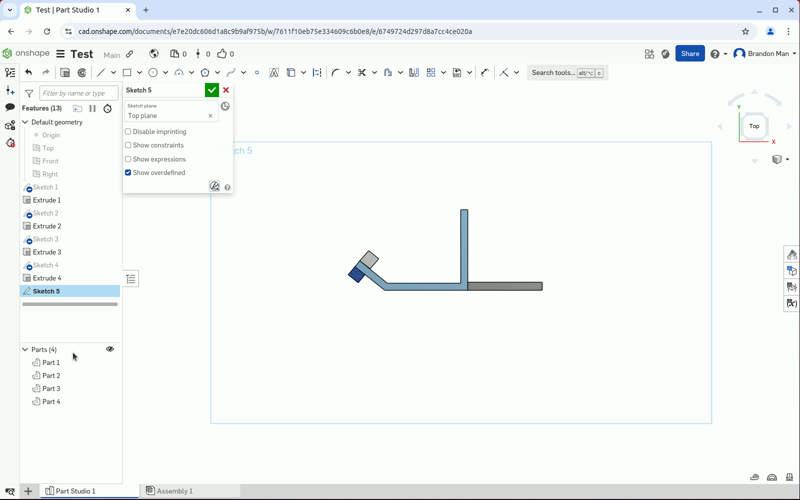
key(y)
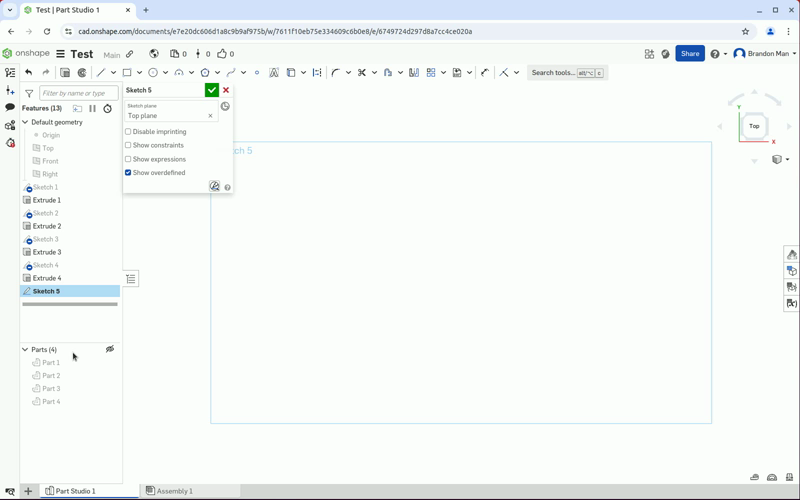
key(l)
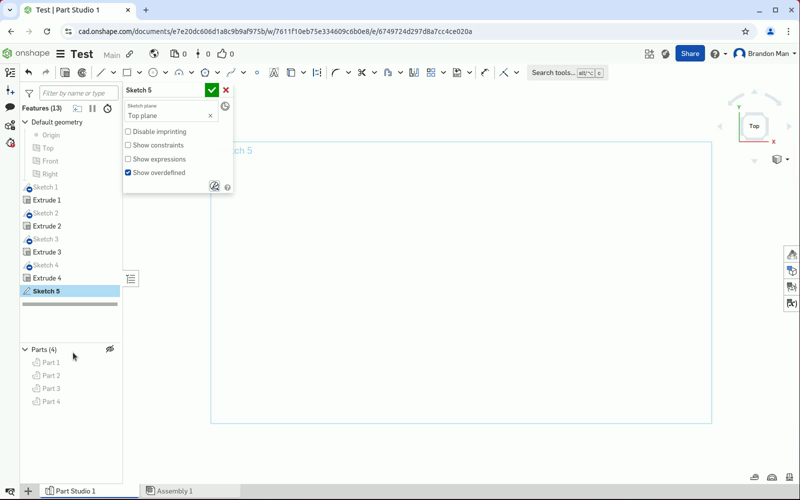
key_down(shift)
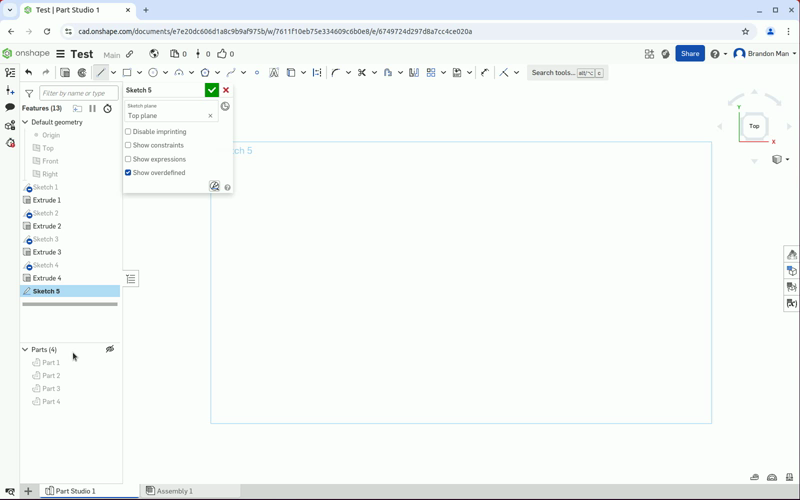
mouse_move(355, 266)
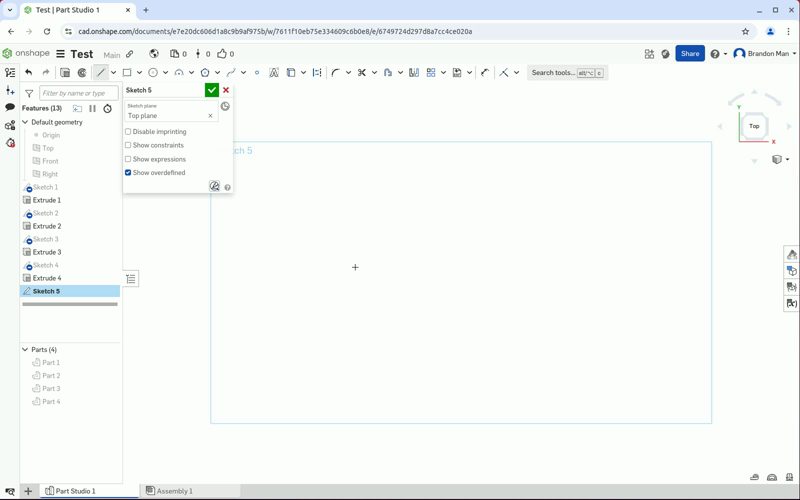
click(355, 266)
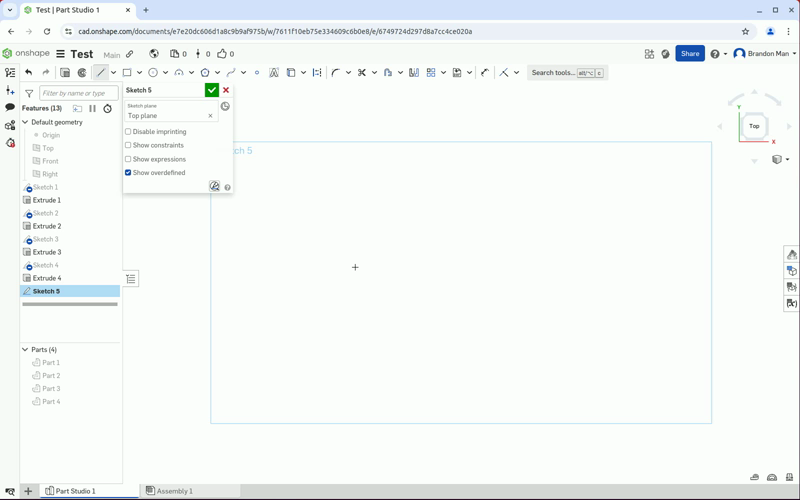
key_up(shift)
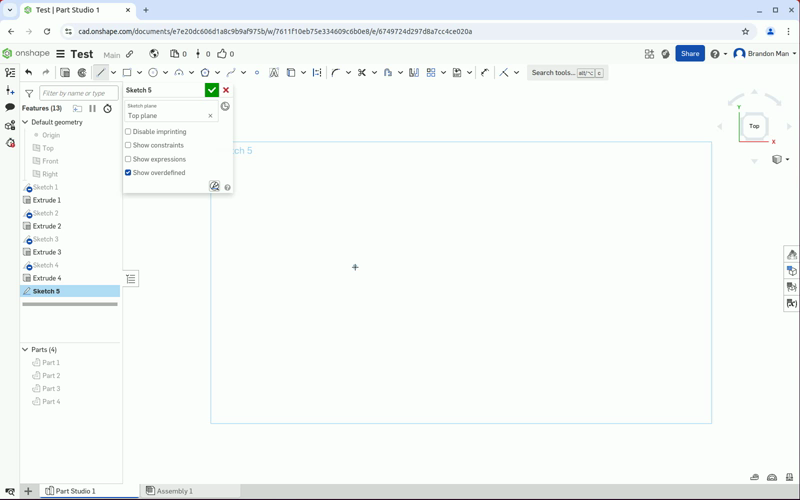
key_down(shift)
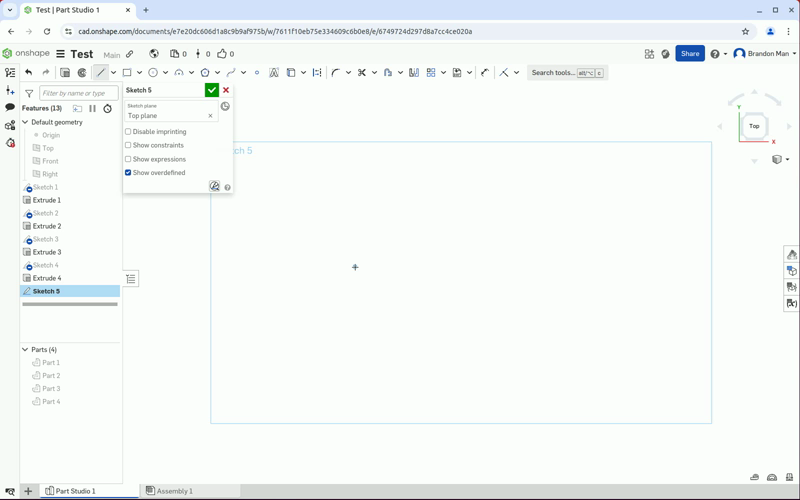
mouse_move(385, 266)
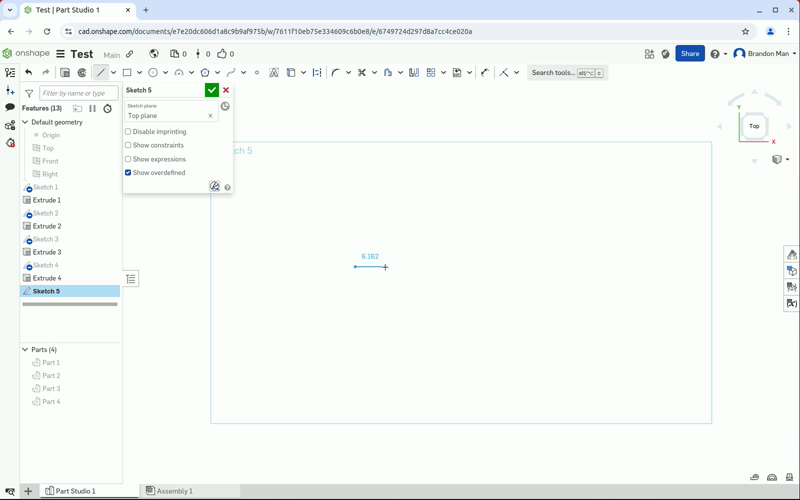
mouse_move(365, 274)
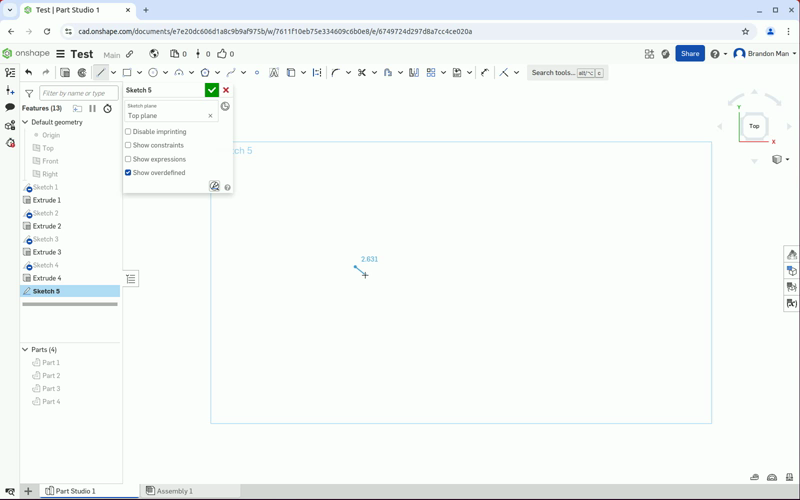
click(365, 274)
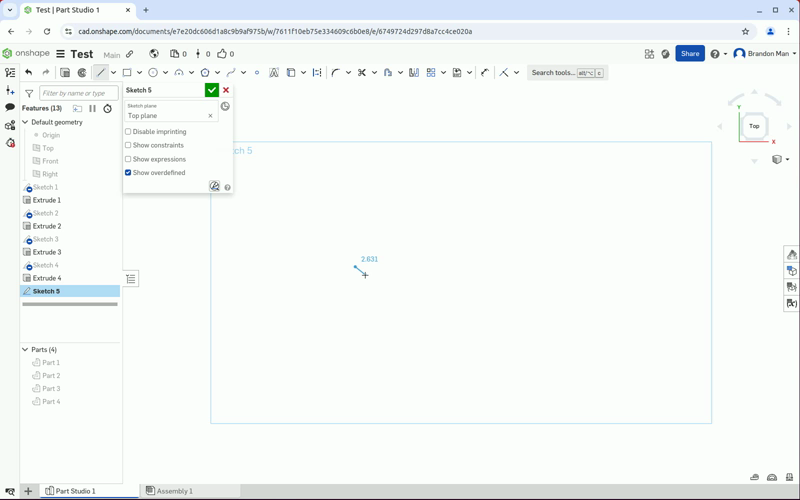
key_up(shift)
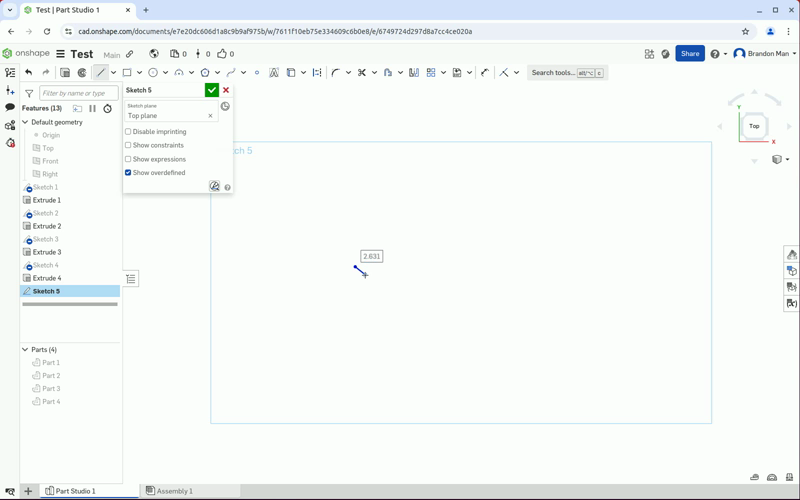
key_down(shift)
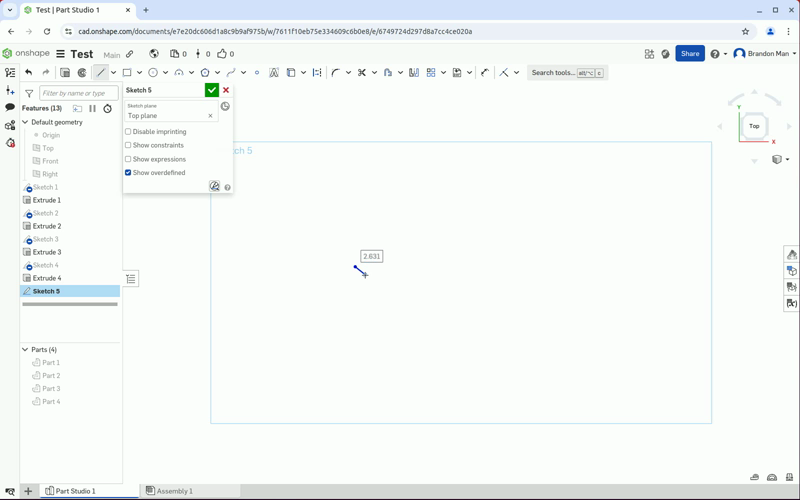
mouse_move(395, 274)
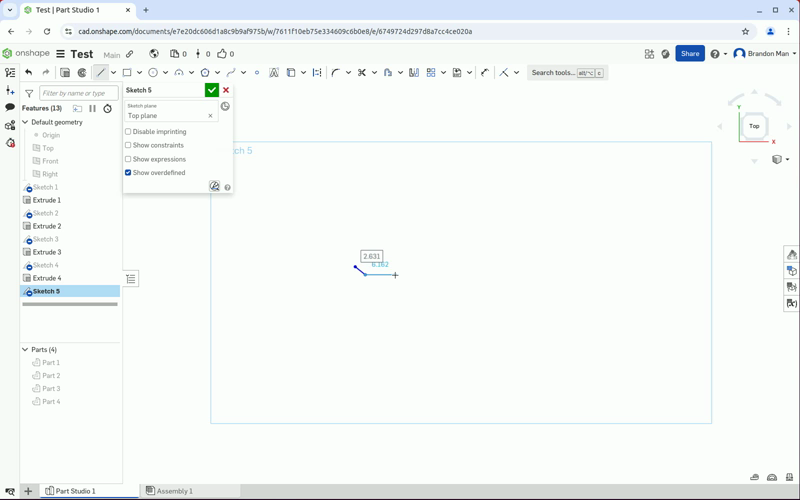
mouse_move(370, 268)
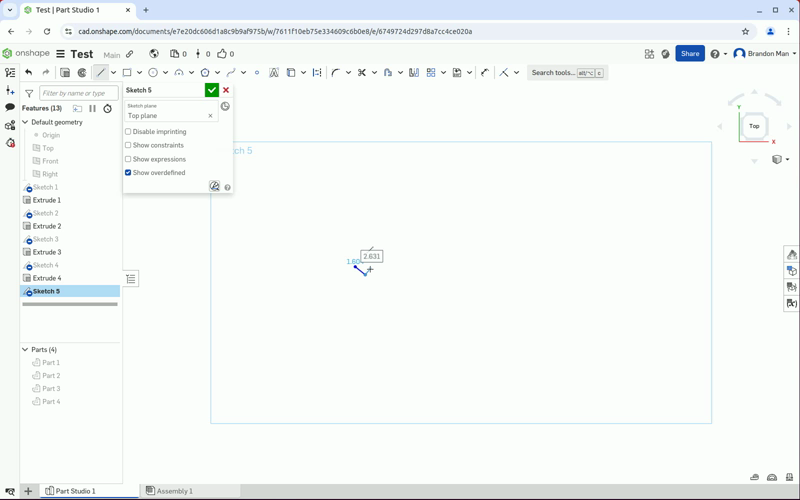
click(370, 268)
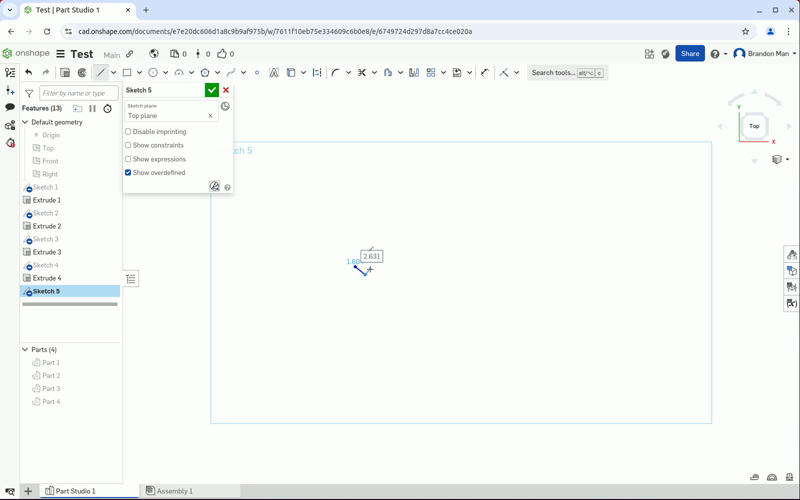
key_up(shift)
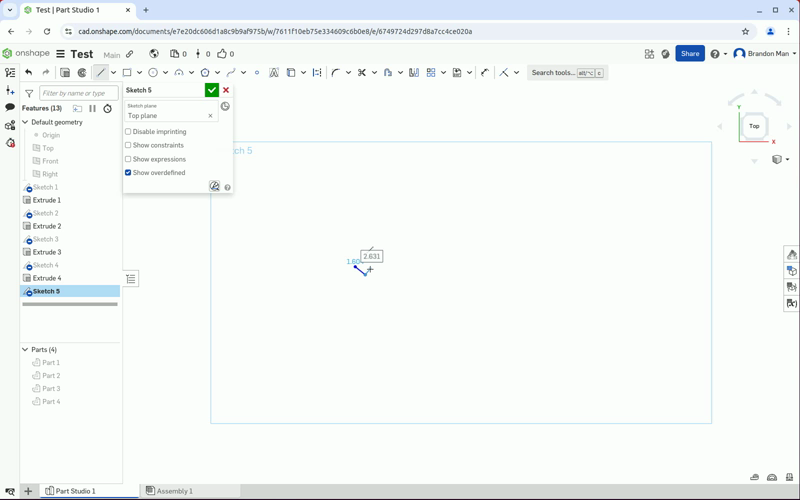
key_down(shift)
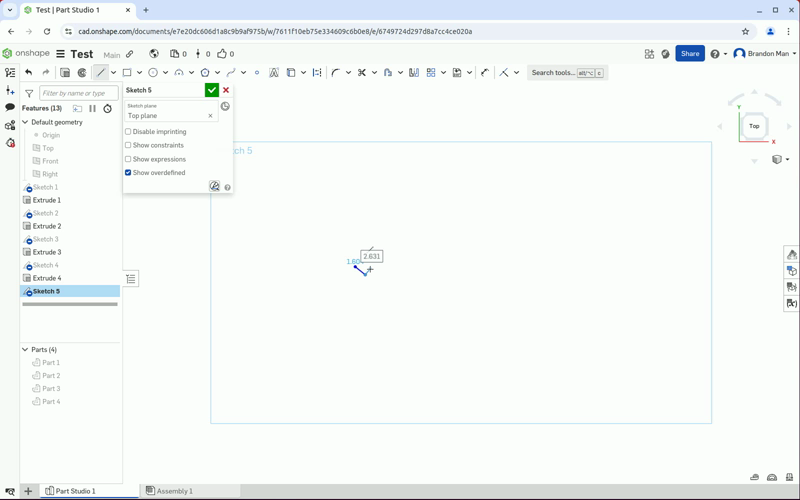
mouse_move(400, 268)
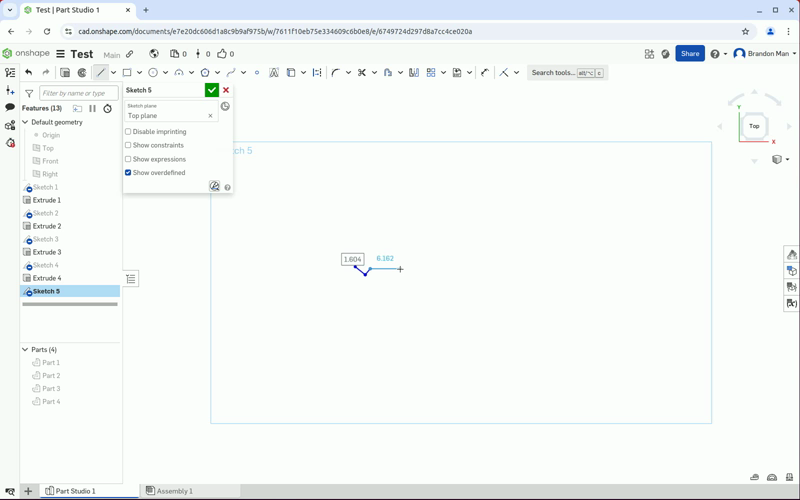
mouse_move(360, 260)
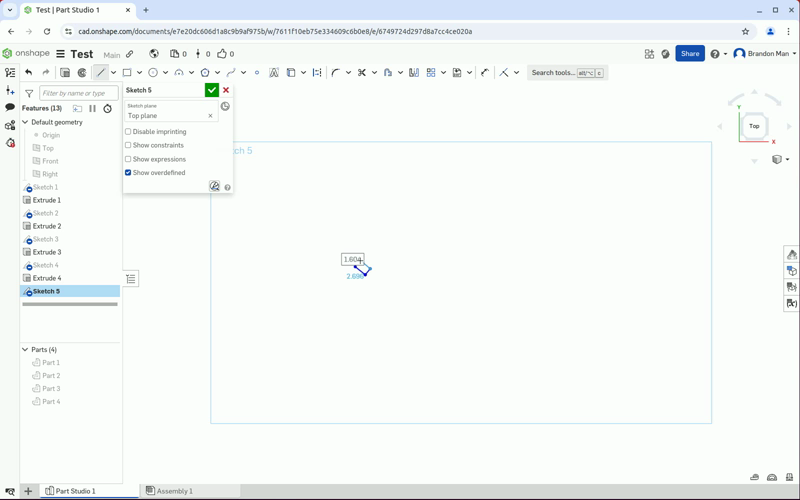
click(360, 260)
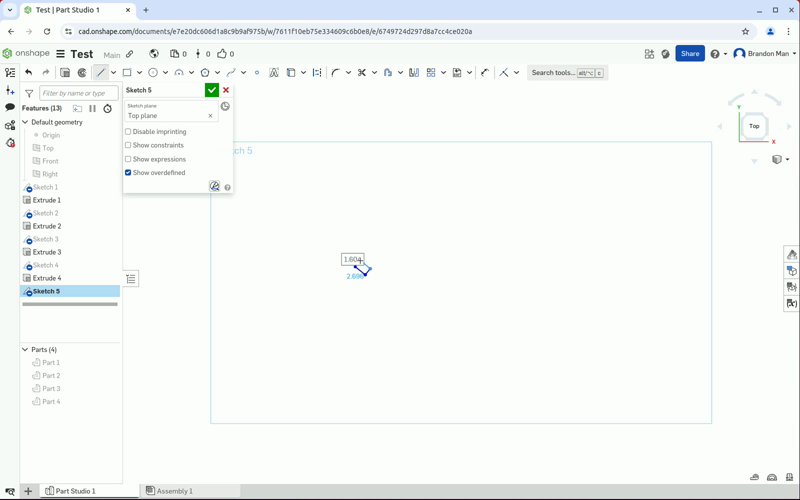
key_up(shift)
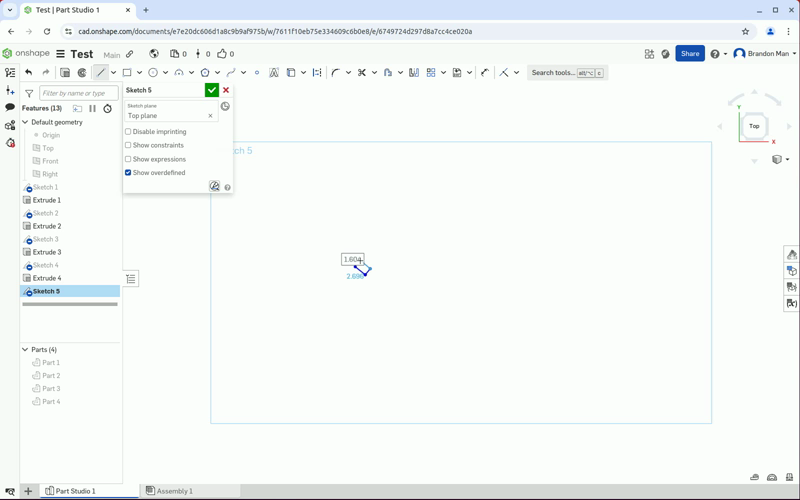
mouse_move(390, 260)
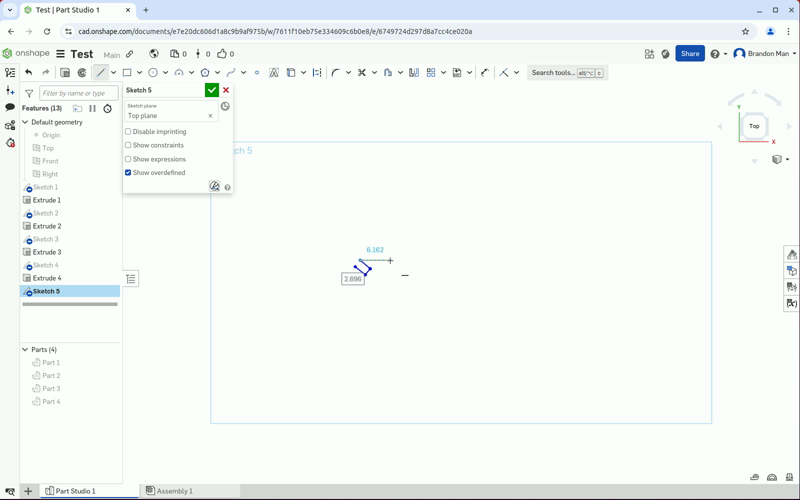
key_down(shift)
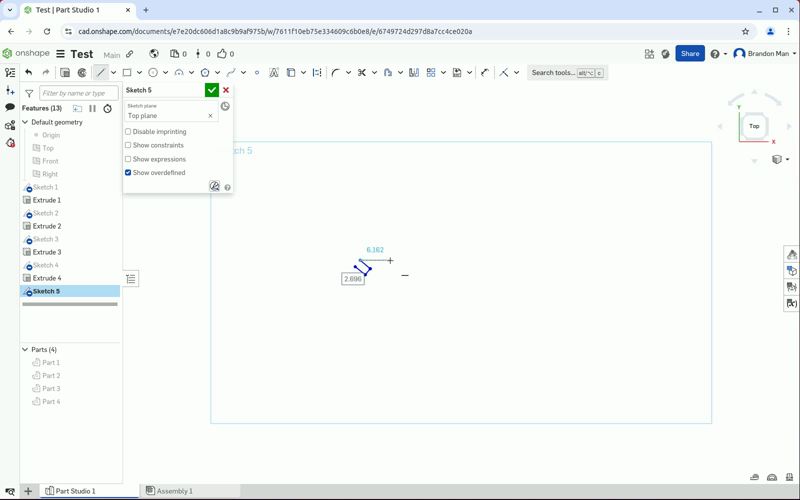
mouse_move(355, 266)
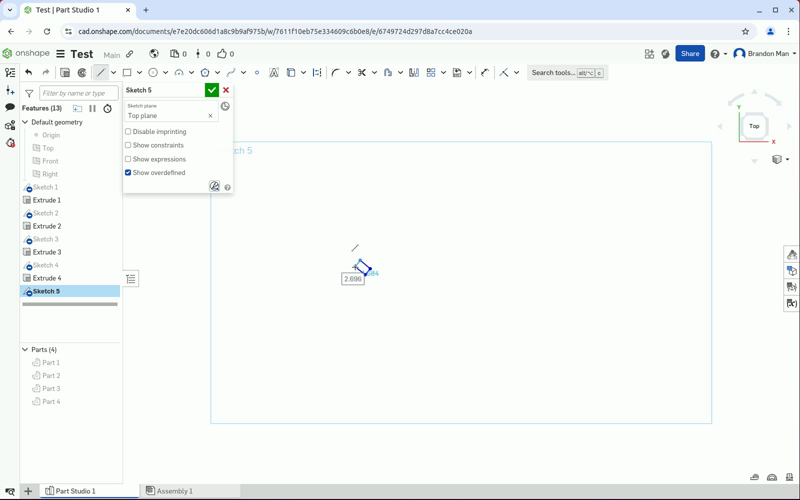
key_up(shift)
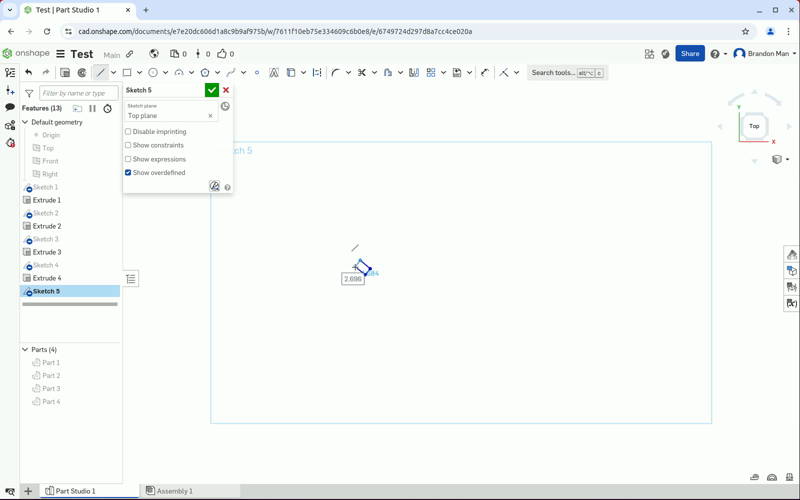
click(355, 266)
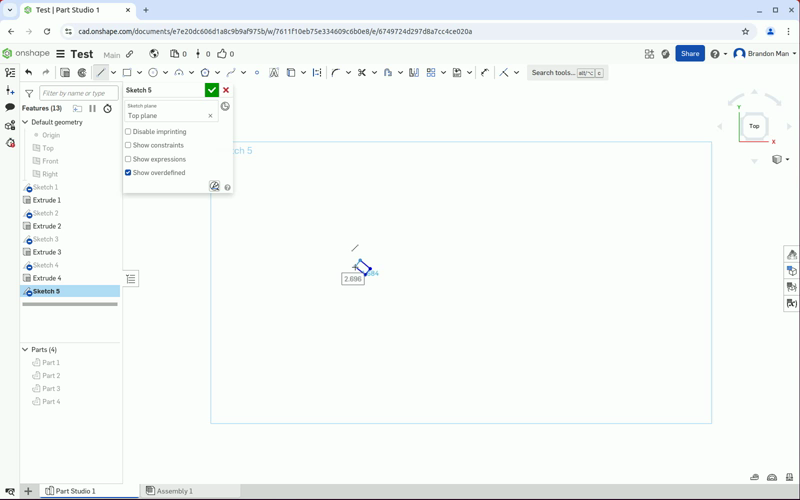
key(esc)
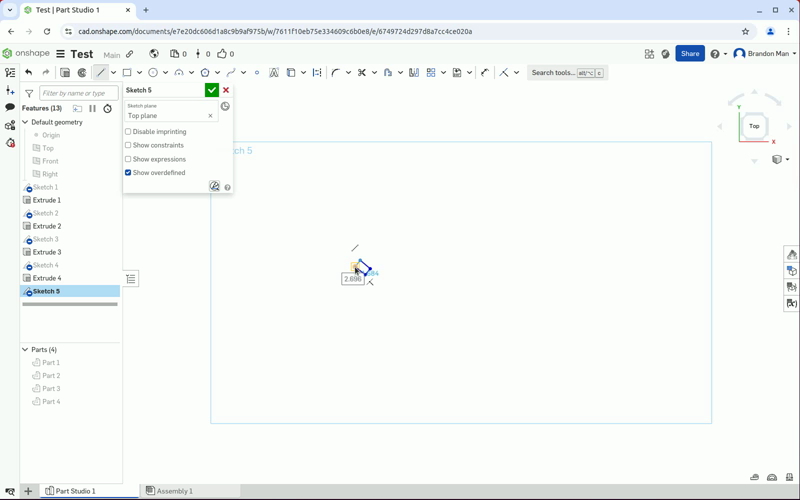
mouse_move(367, 267)
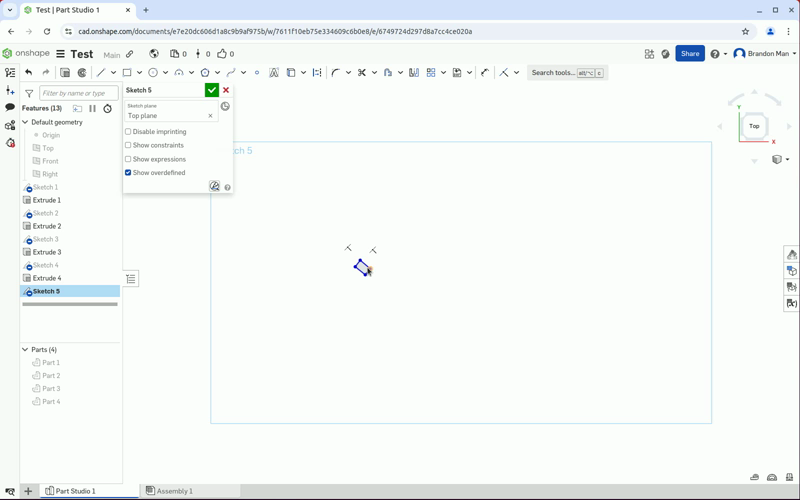
scroll(6)
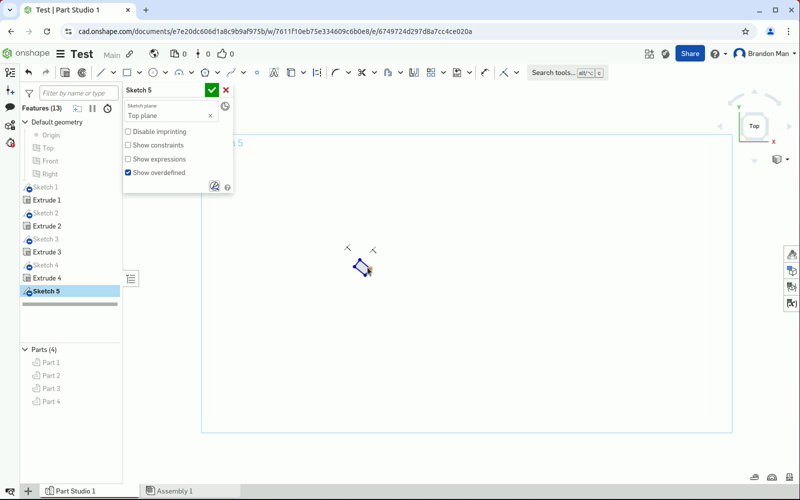
scroll(6)
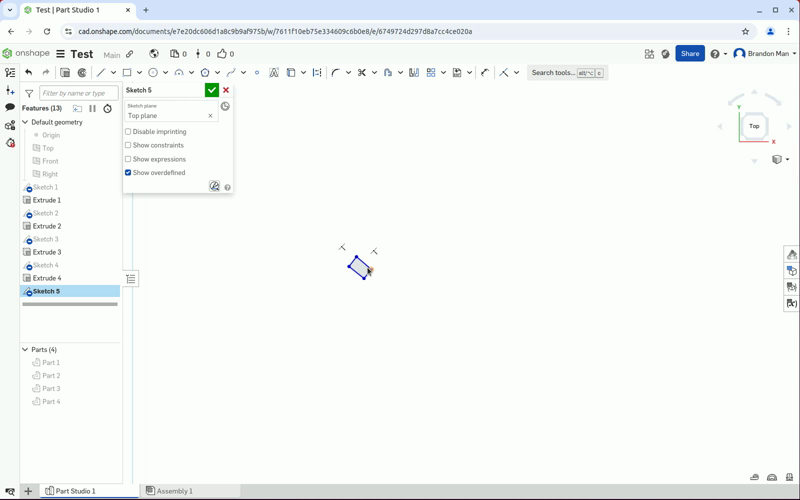
scroll(6)
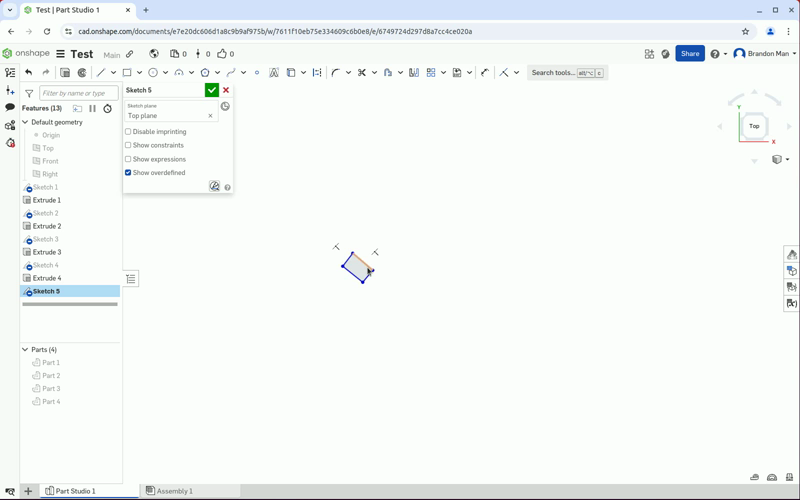
scroll(6)
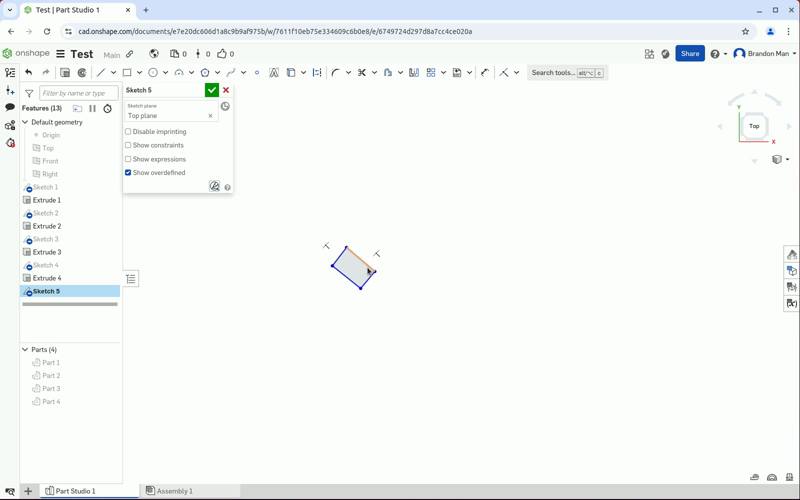
scroll(6)
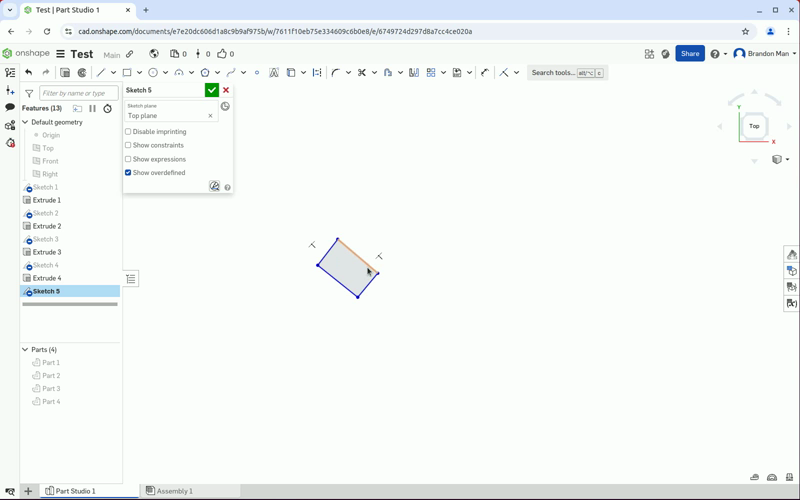
scroll(6)
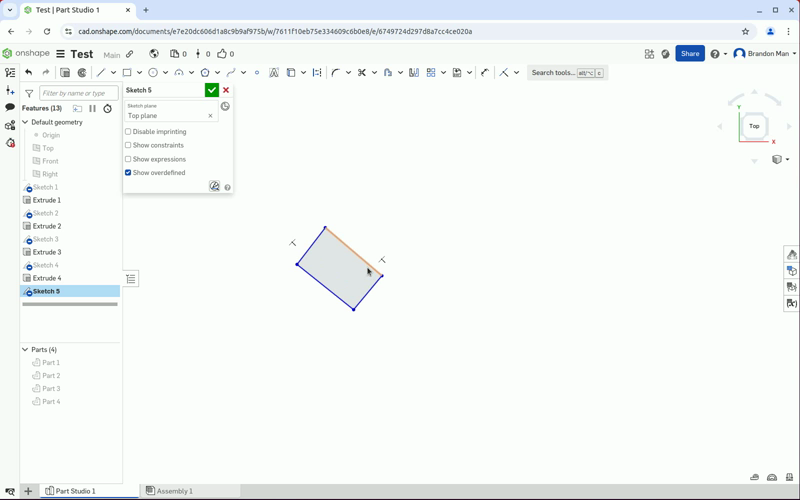
scroll(6)
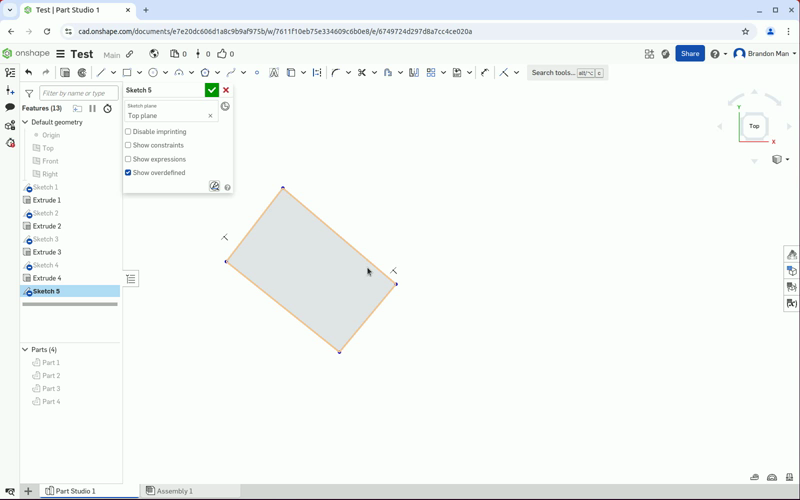
click(367, 267)
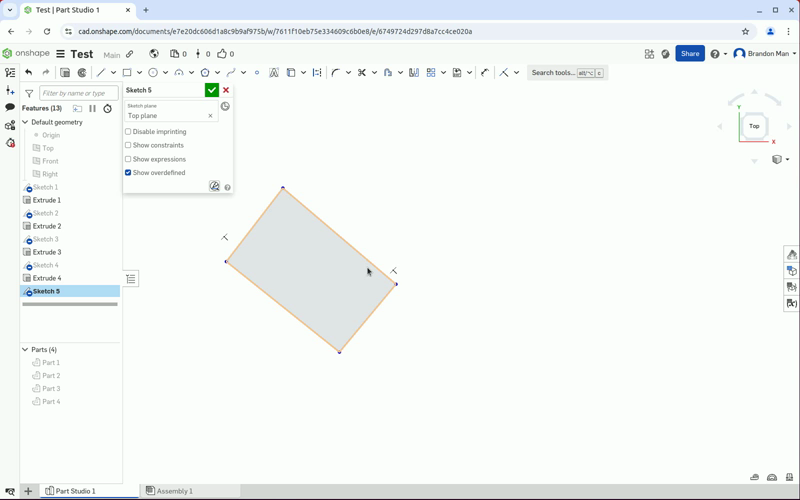
scroll(-6)
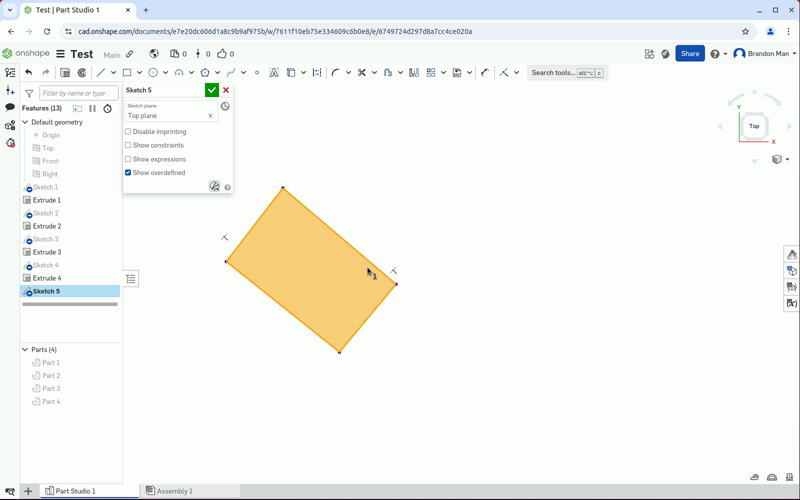
scroll(-6)
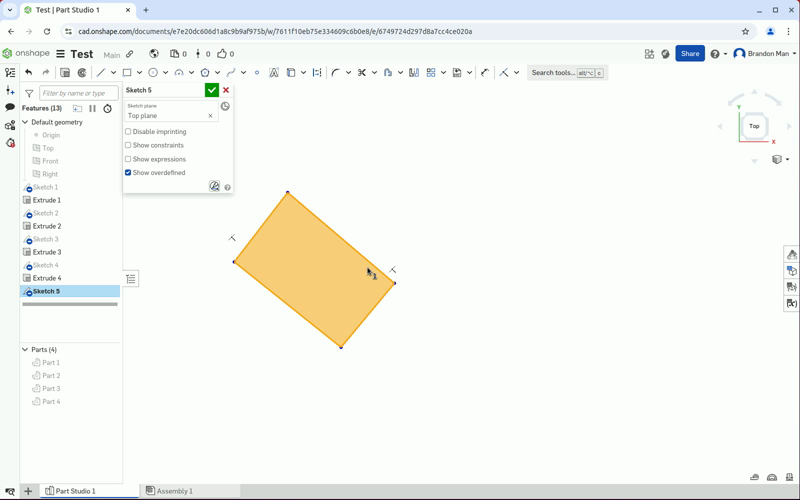
scroll(-6)
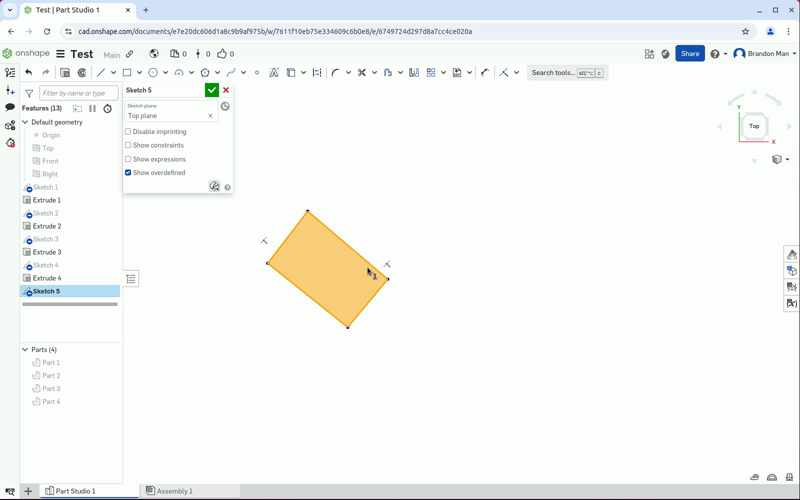
scroll(-6)
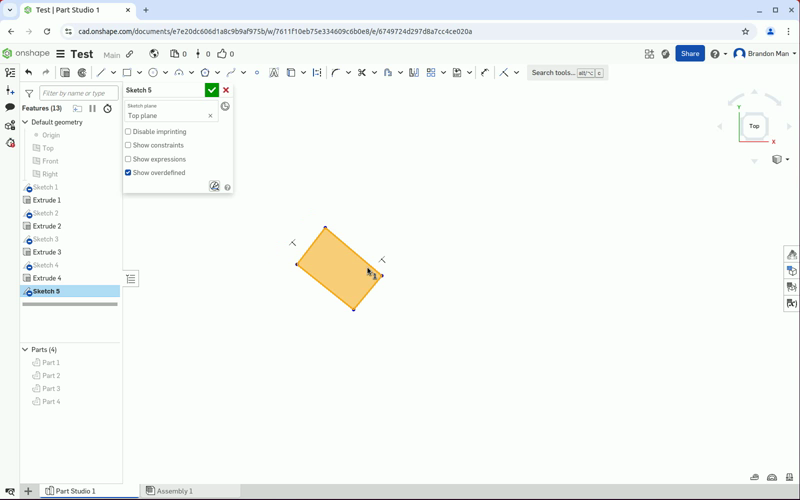
scroll(-6)
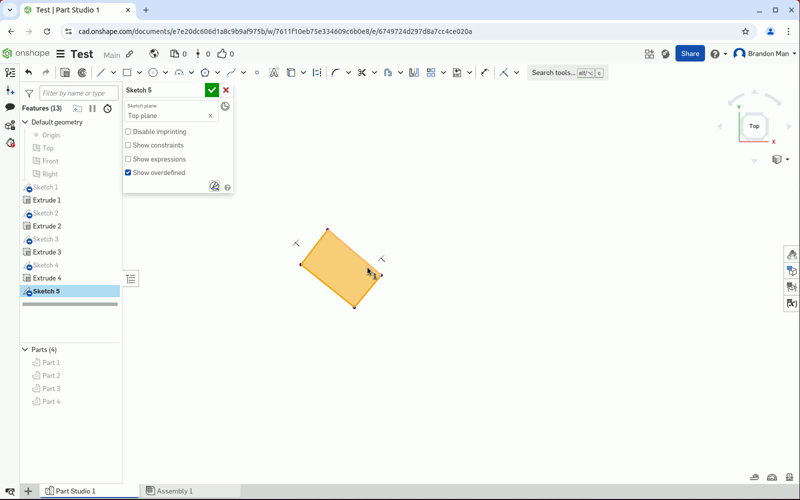
scroll(-6)
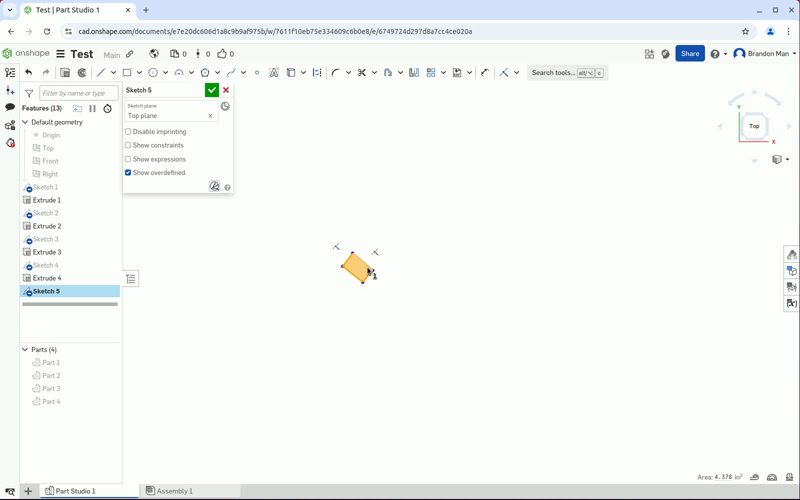
scroll(-6)
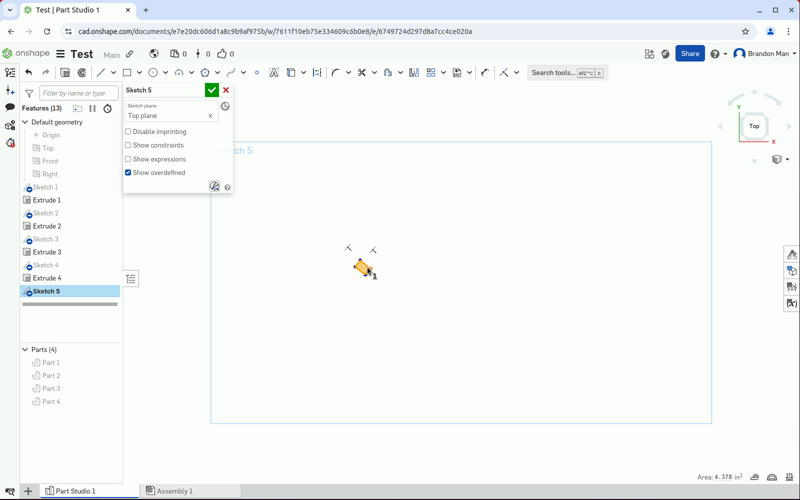
mouse_move(73, 352)
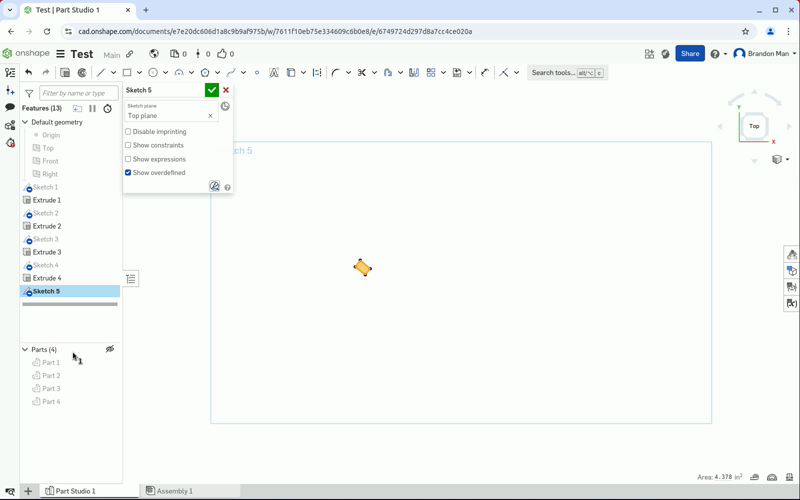
key(shift+y)
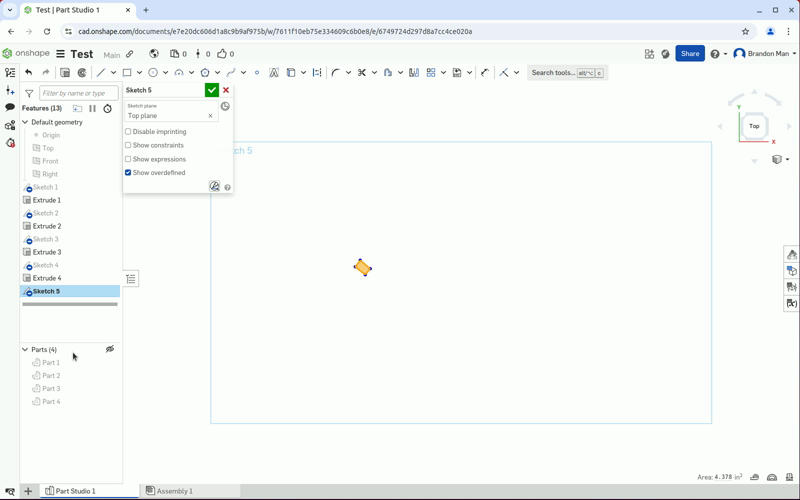
key(shift+e)
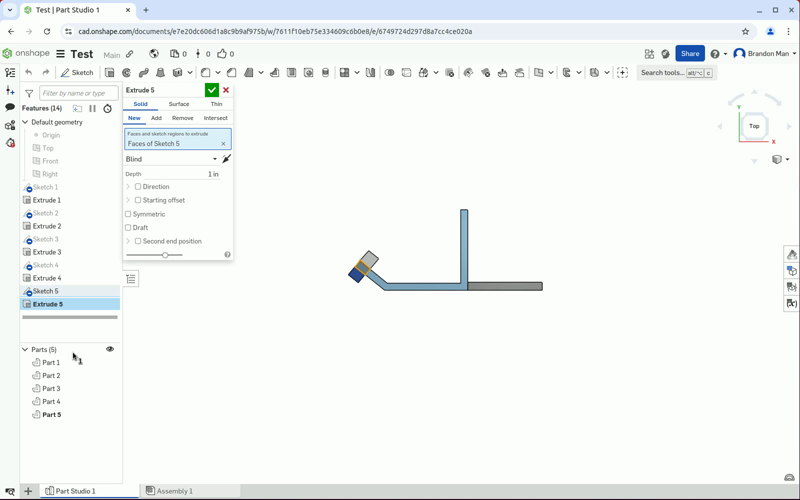
mouse_move(143, 106)
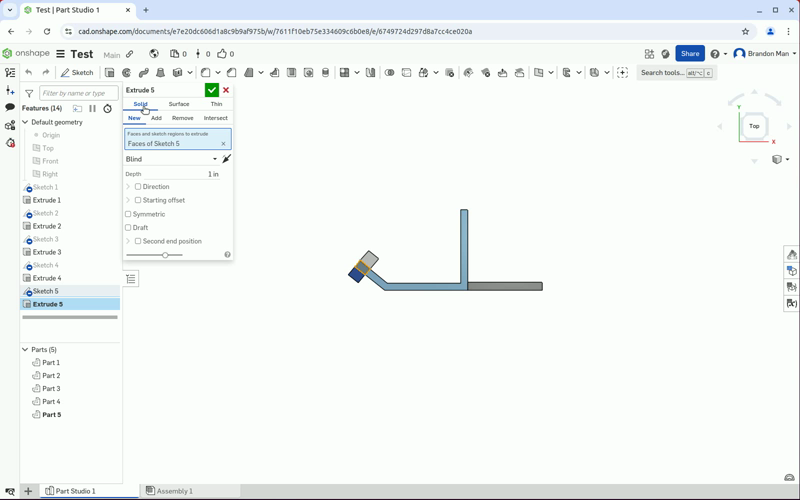
click(143, 106)
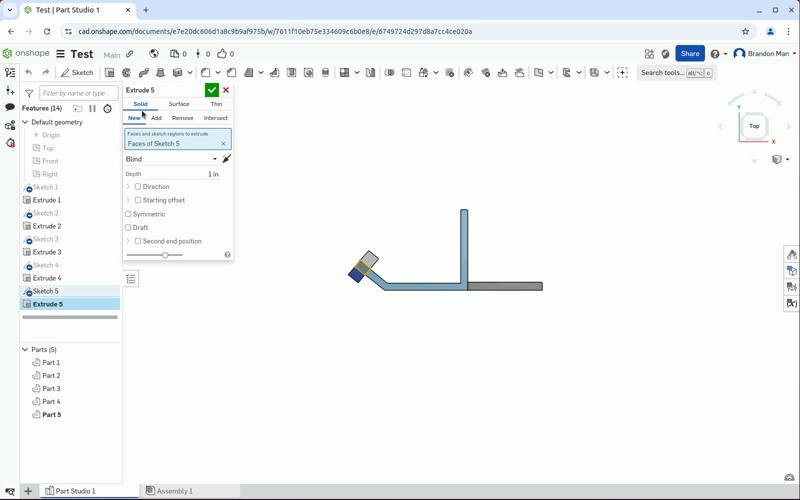
mouse_move(137, 120)
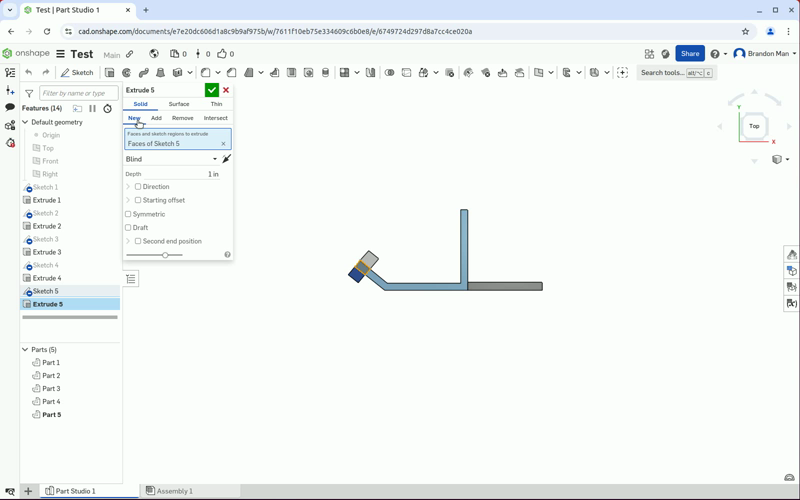
click(137, 120)
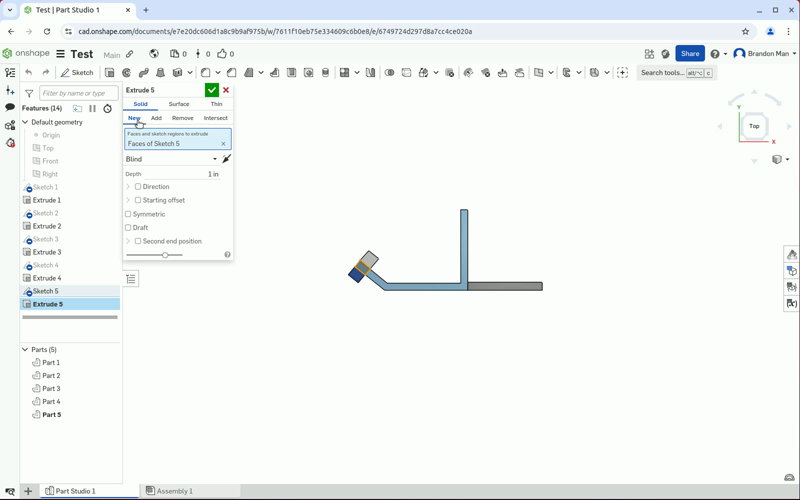
key(tab, 4)
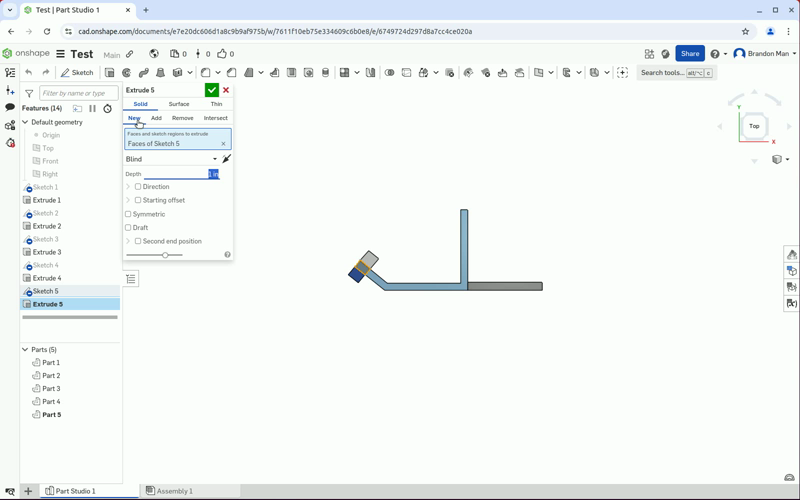
text(0.963)
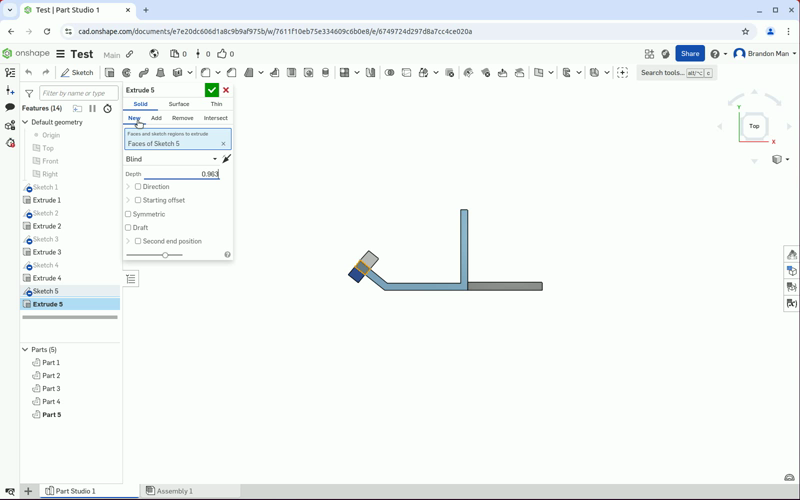
key(enter)
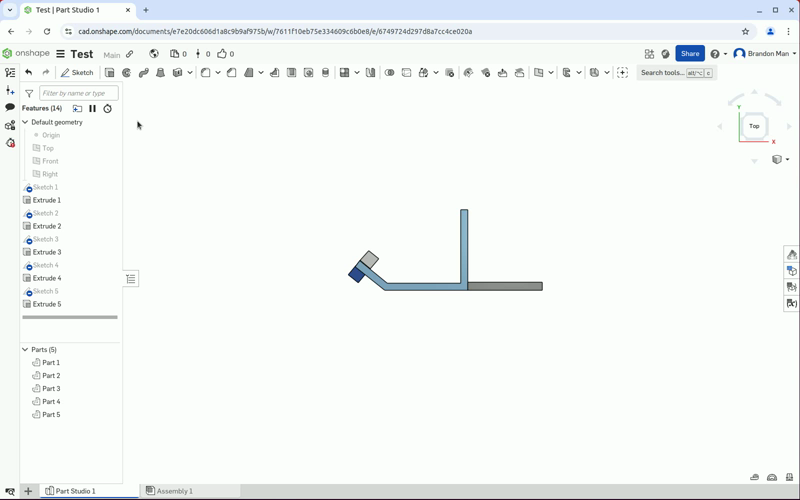
key(shift+h)
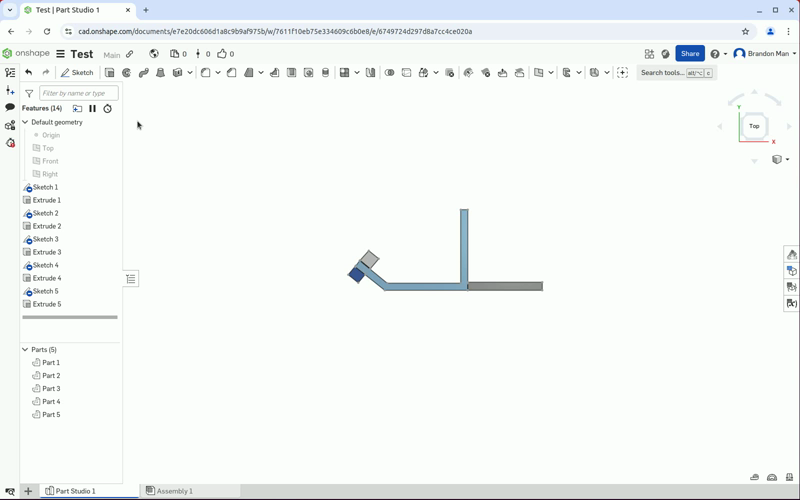
key(shift+h)
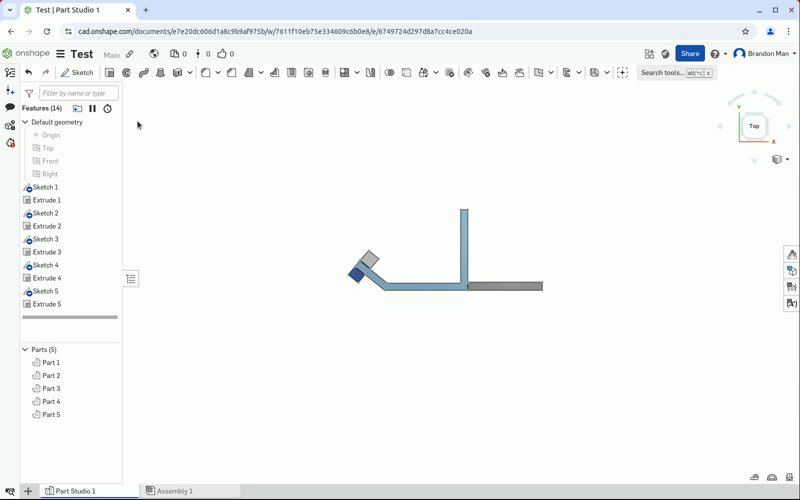
key(shift+7)
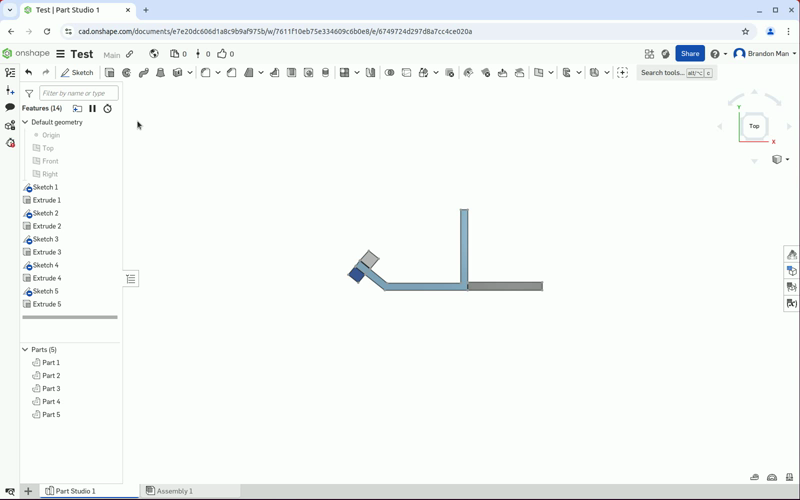
key(up, 3)
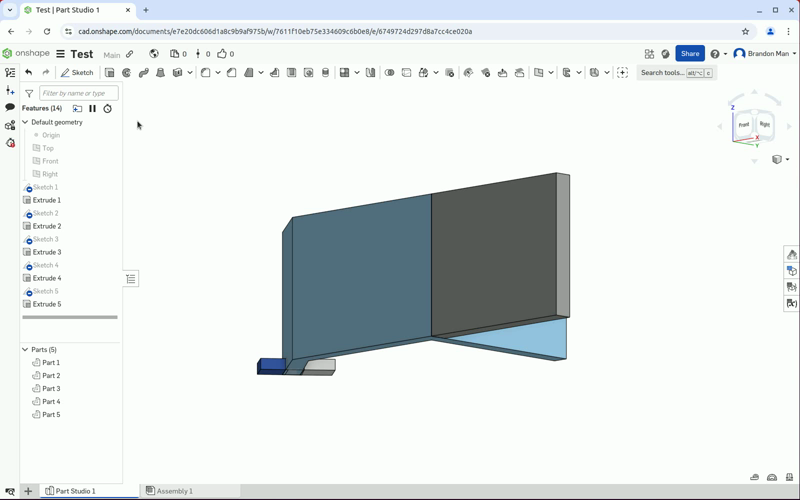
key(left, 3)
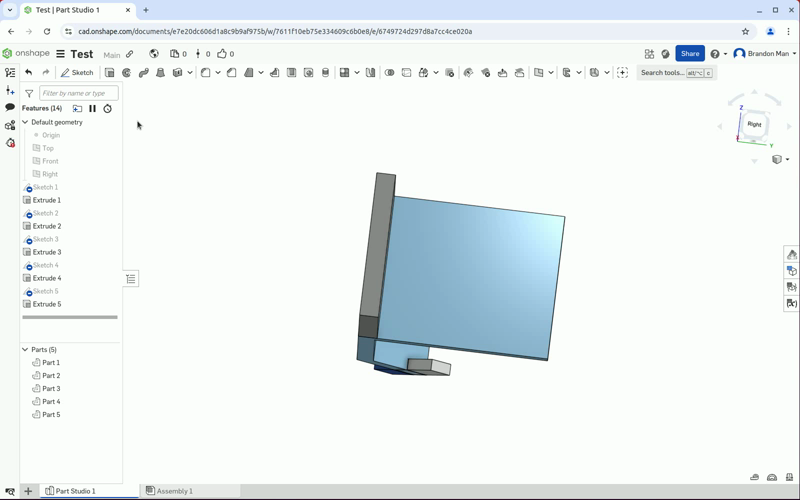
key(right, 3)
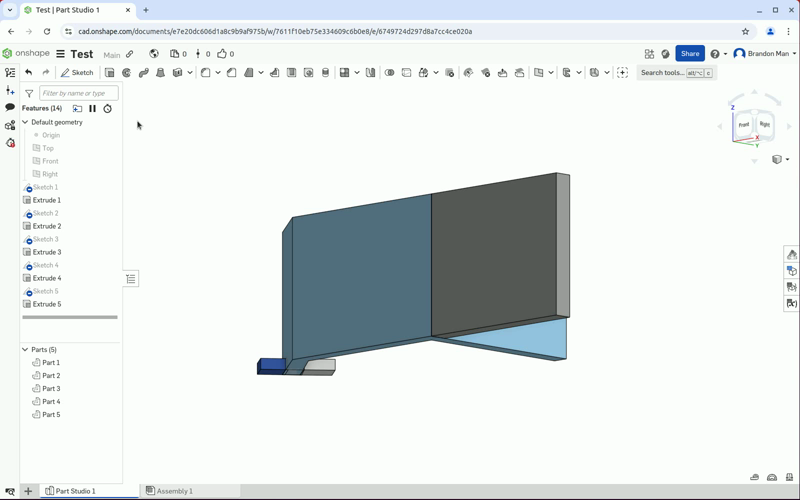
key(down, 3)
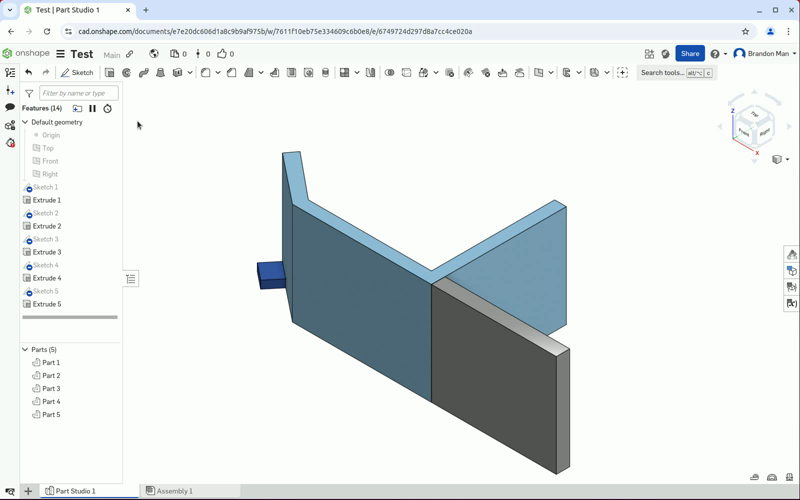
mouse_move(73, 189)
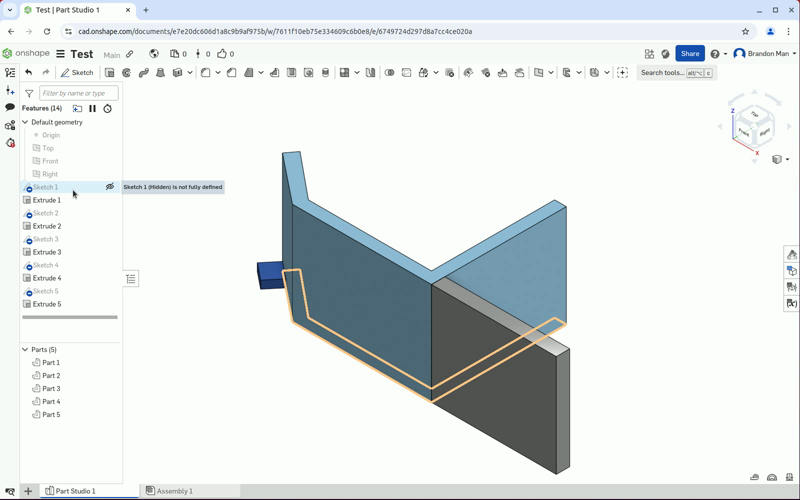
click(73, 189)